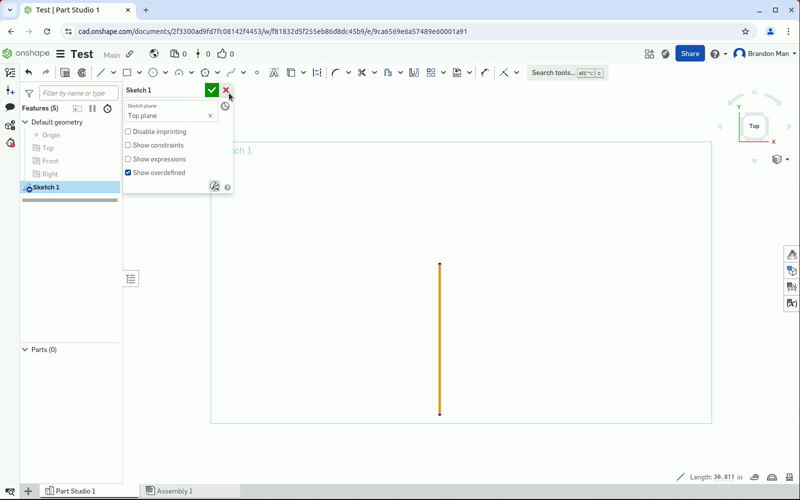
key(shift+h)
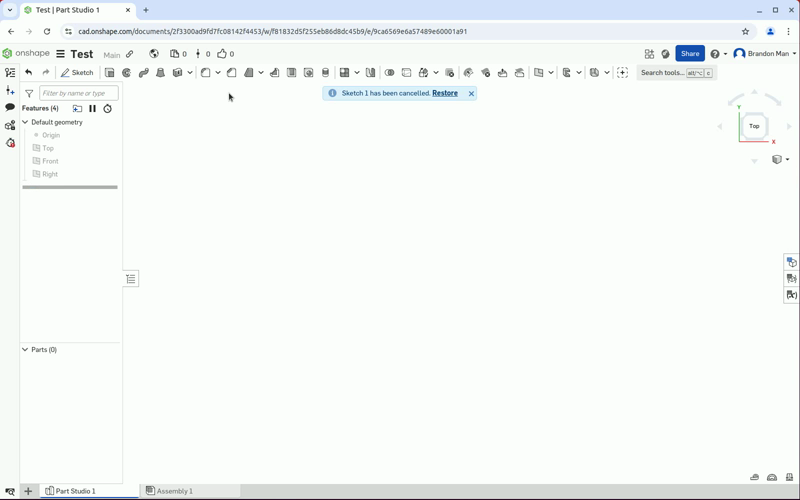
mouse_move(73, 352)
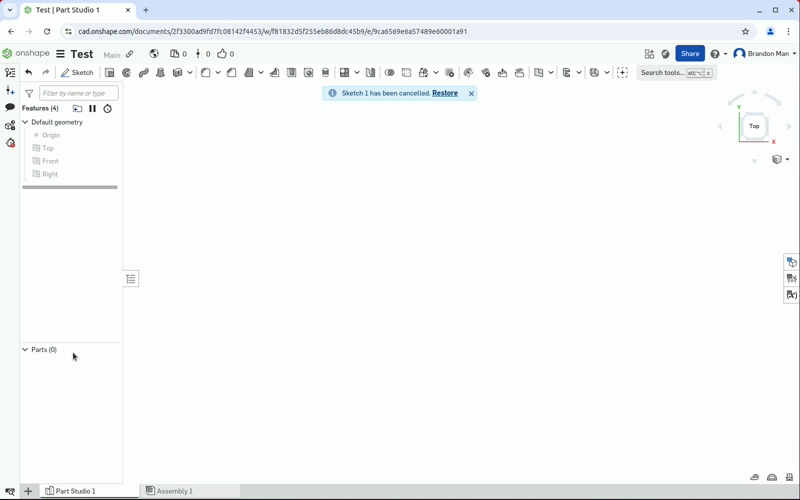
key(y)
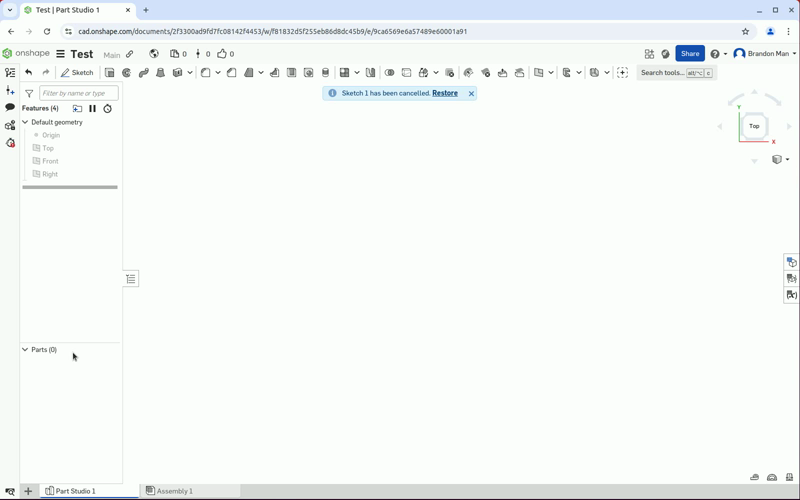
key(shift+p)
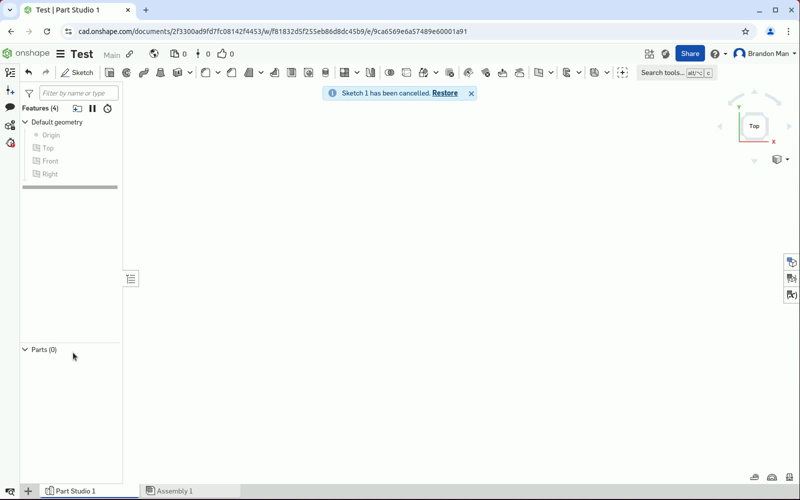
key(space)
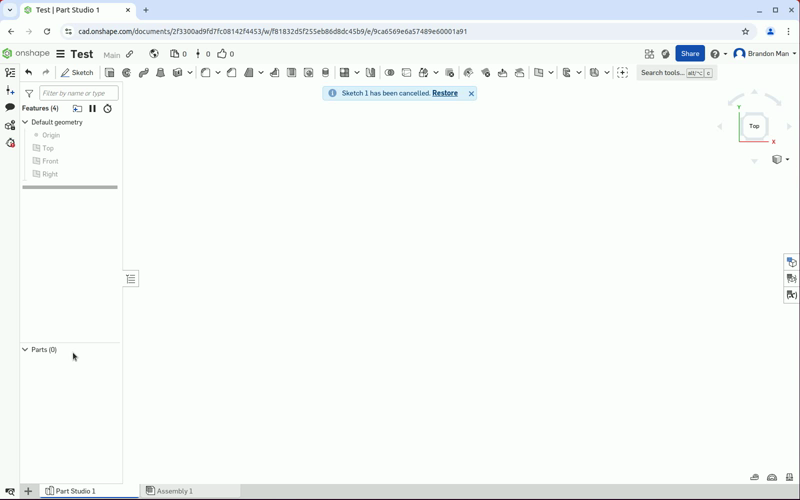
key_down(shift)
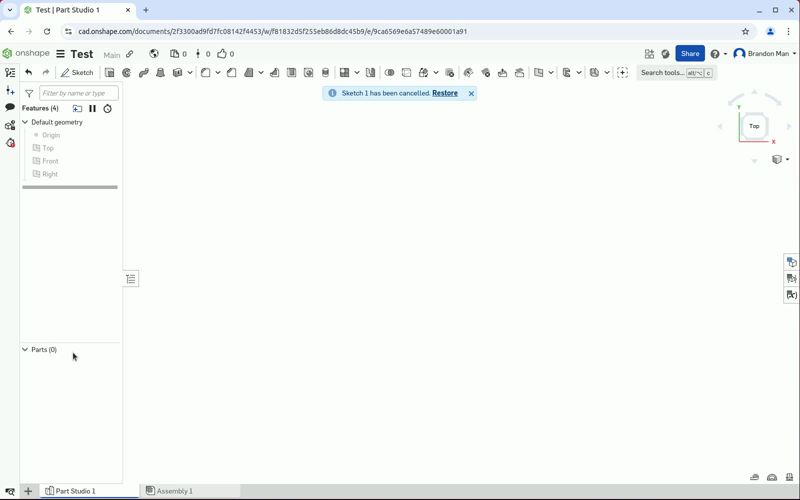
key(up)
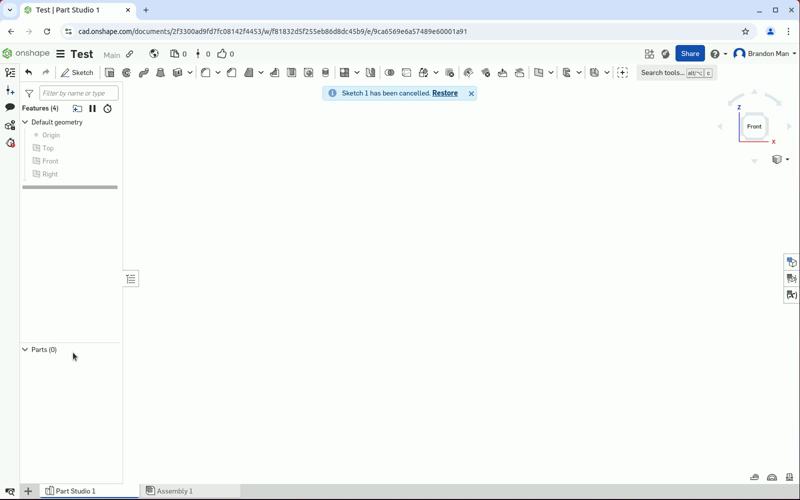
key_up(shift)
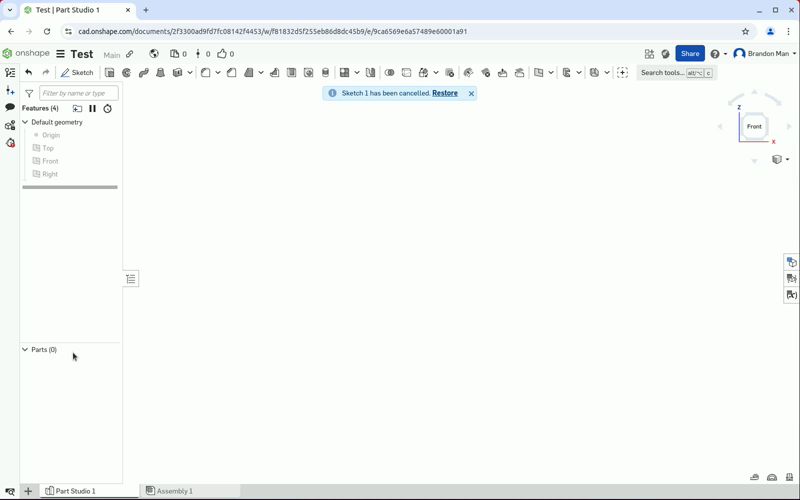
mouse_move(73, 352)
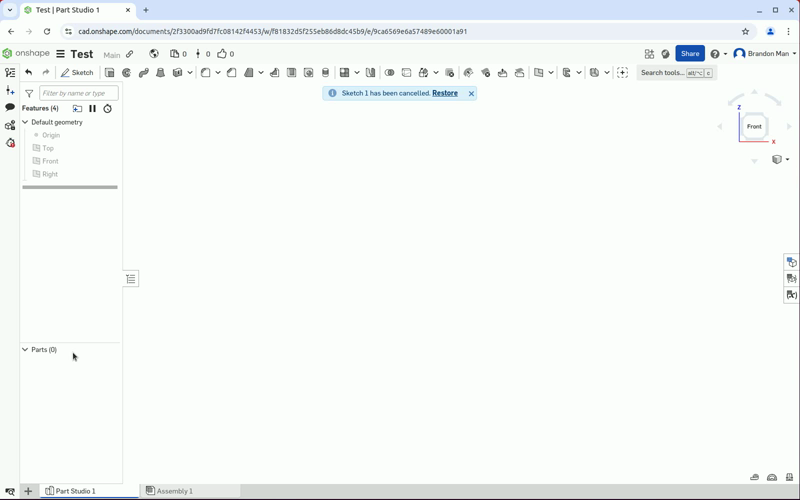
key(shift+y)
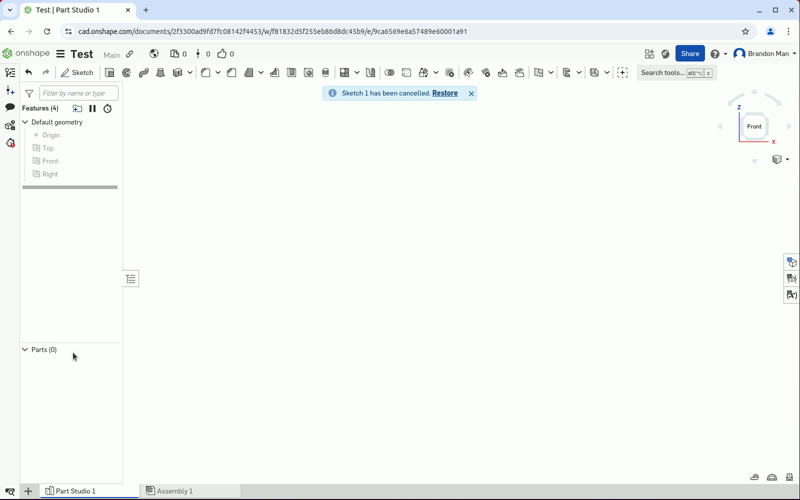
key(shift+s)
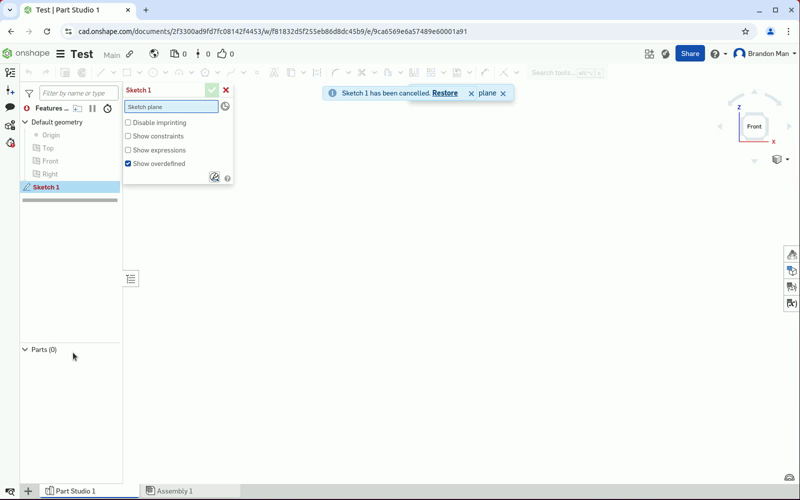
mouse_move(73, 163)
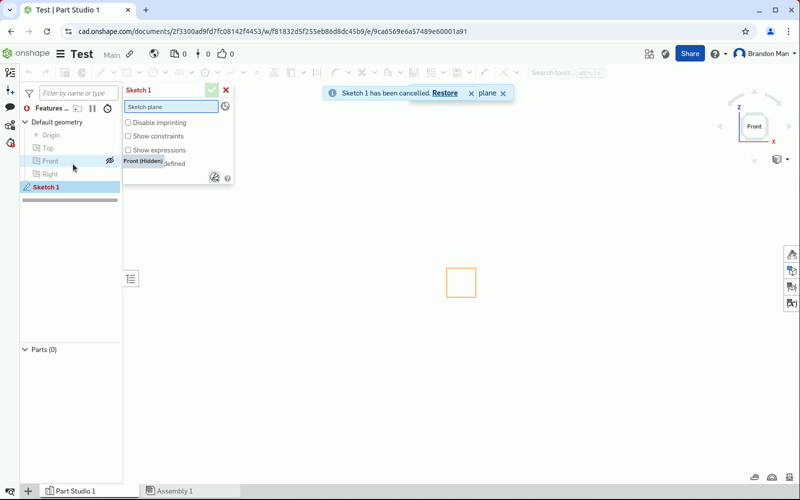
click(73, 163)
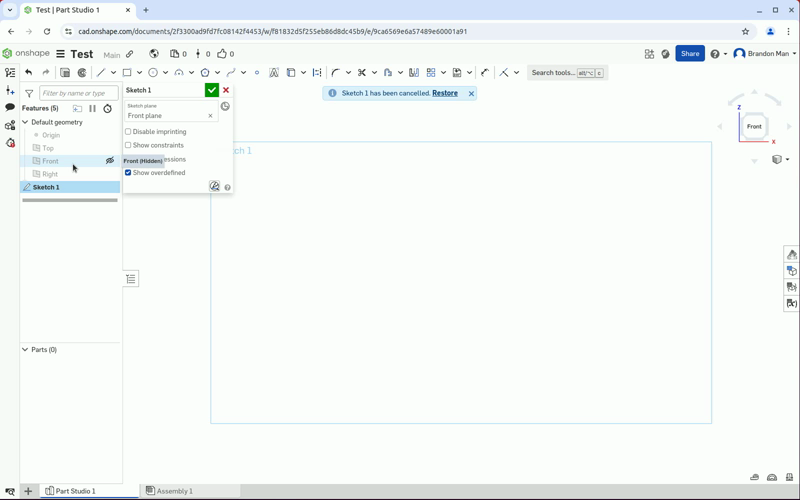
mouse_move(73, 352)
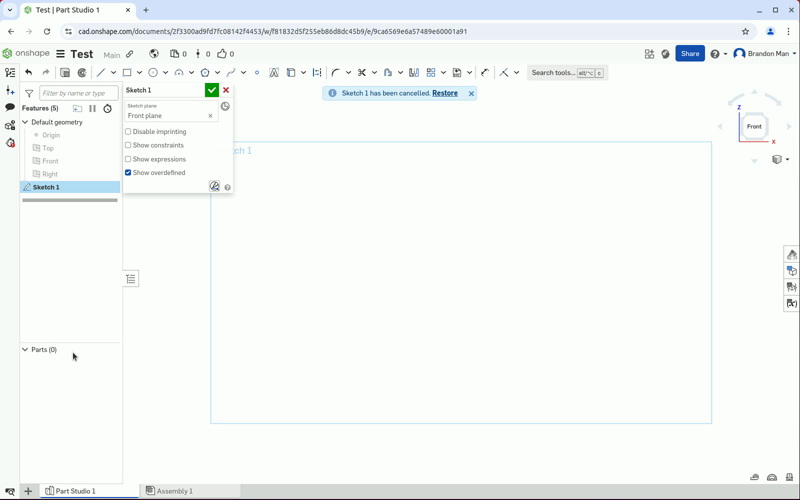
key(y)
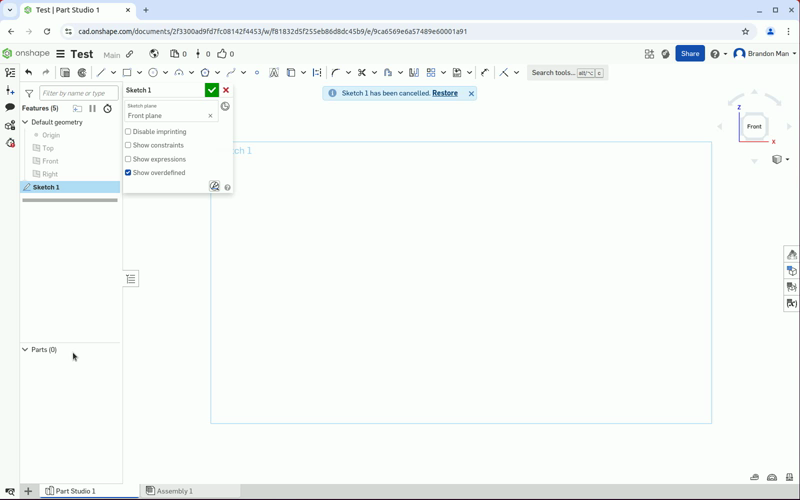
key(l)
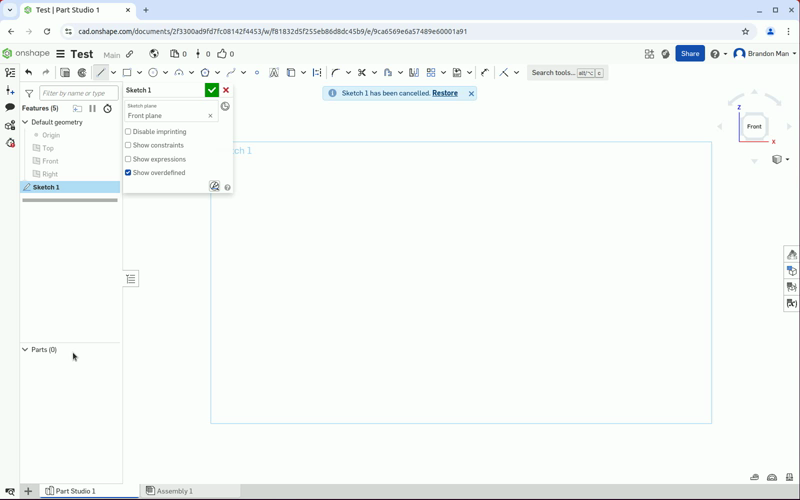
key_down(shift)
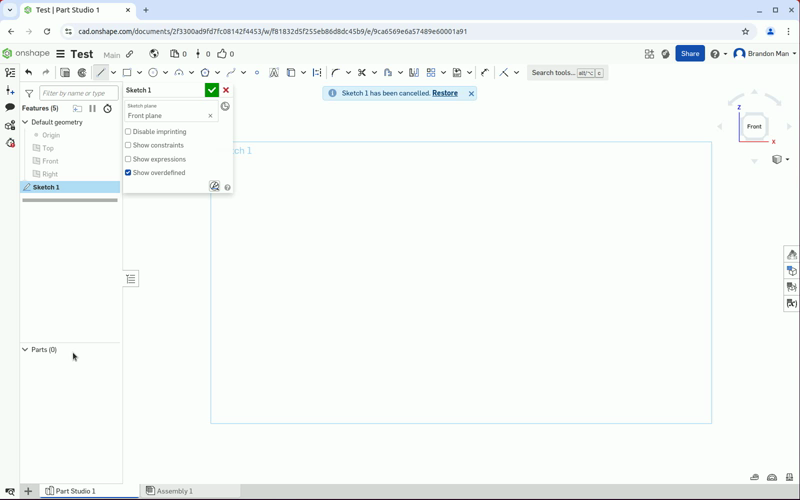
mouse_move(485, 175)
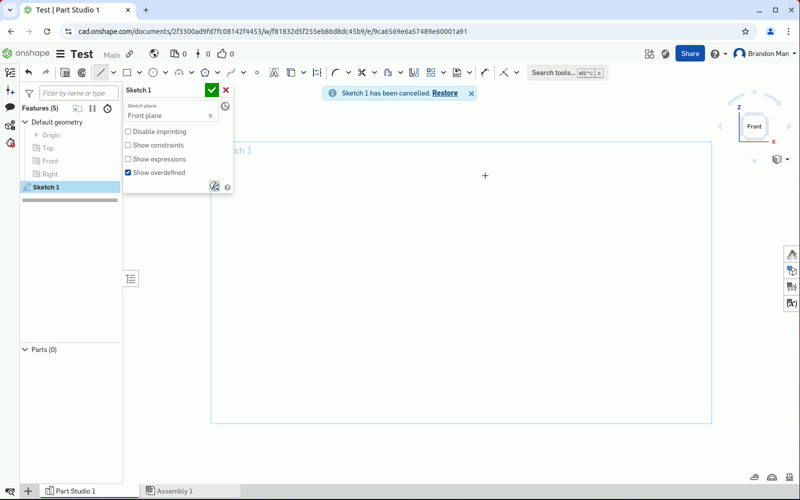
click(485, 175)
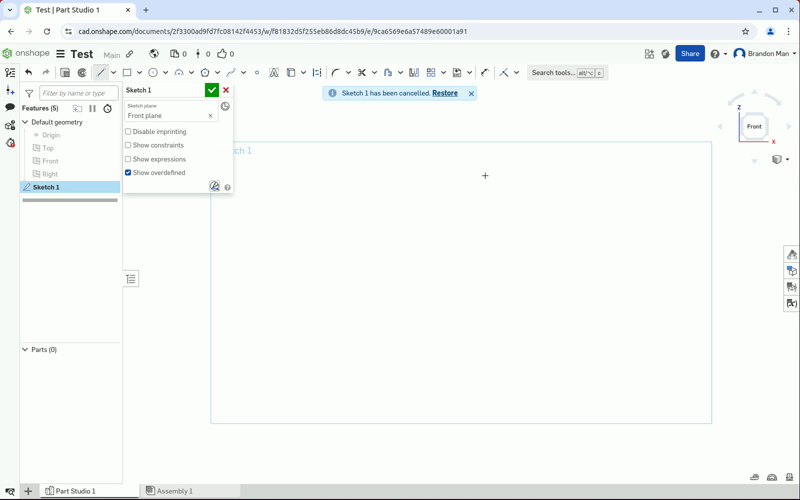
key_up(shift)
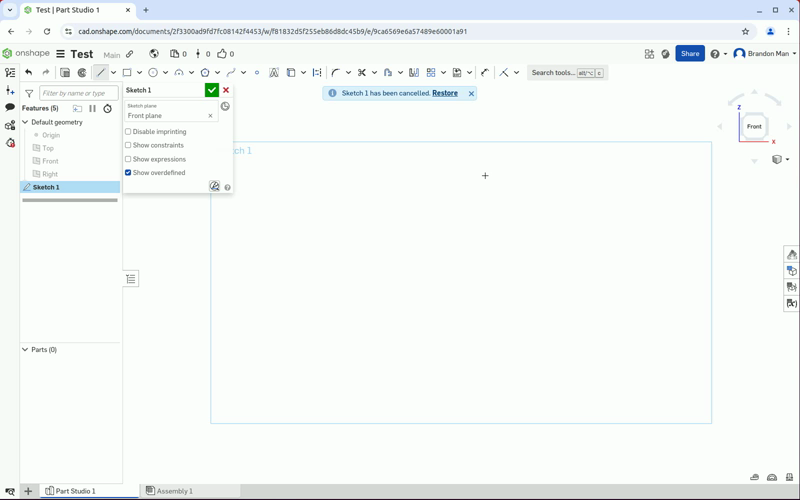
key_down(shift)
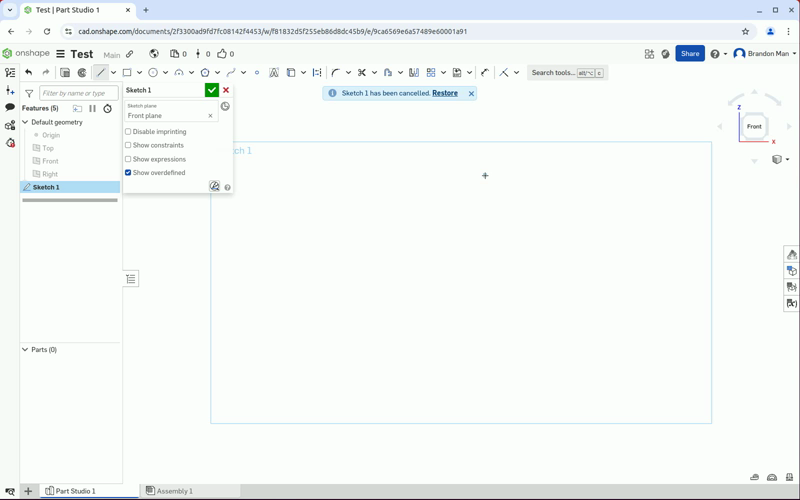
mouse_move(515, 175)
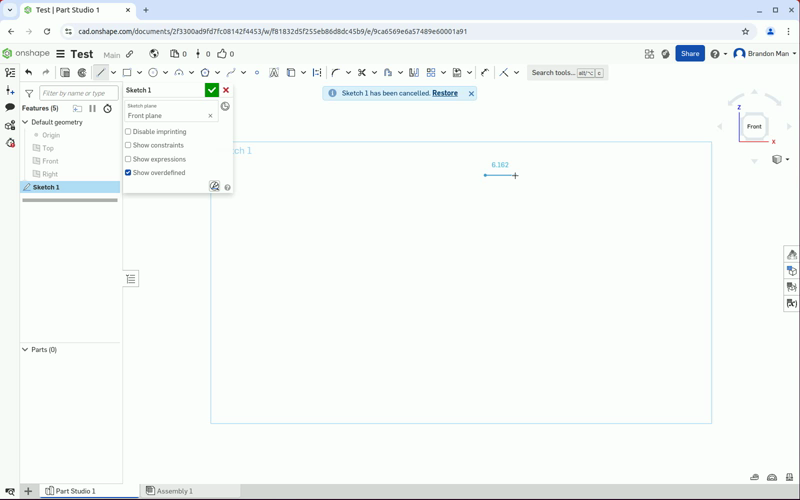
mouse_move(533, 175)
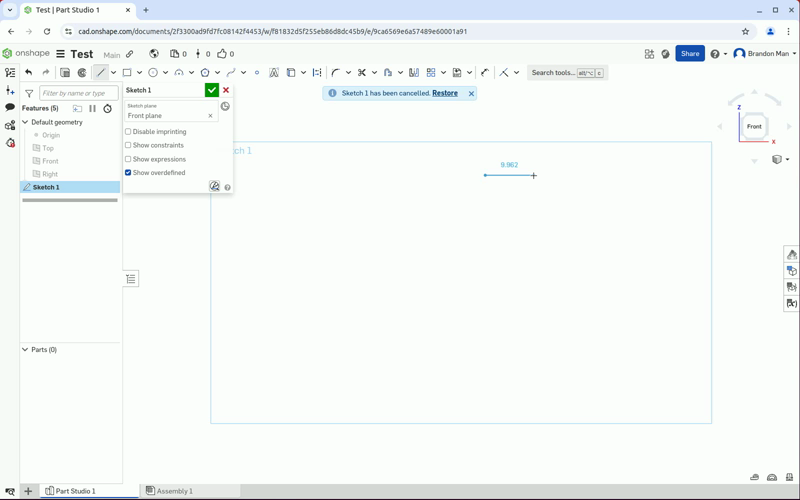
click(533, 175)
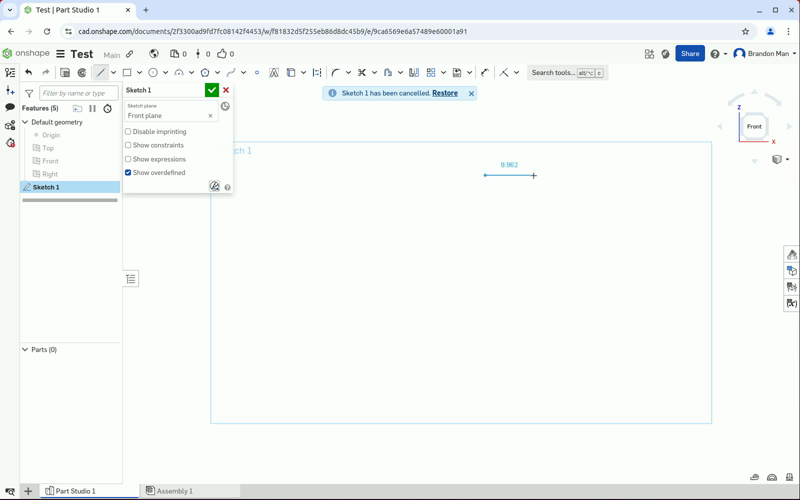
key_up(shift)
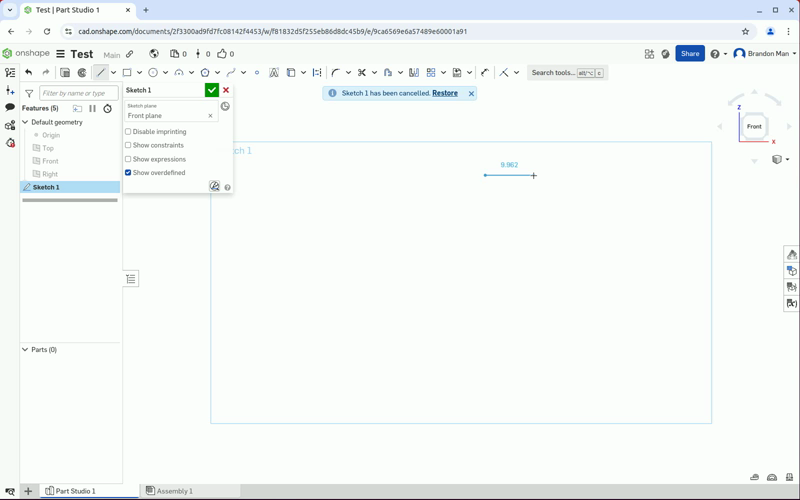
key(esc)
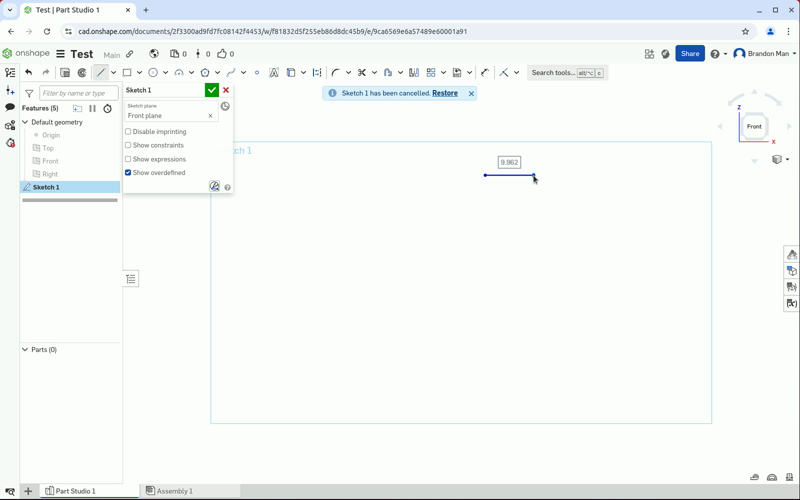
key(a)
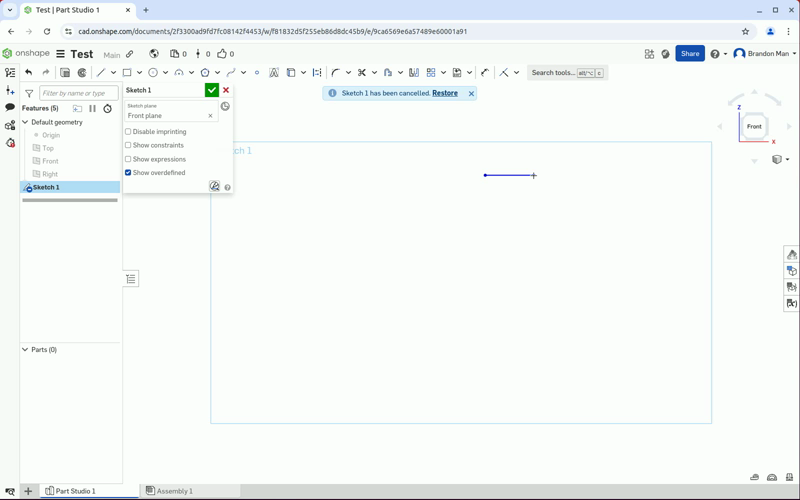
mouse_move(533, 175)
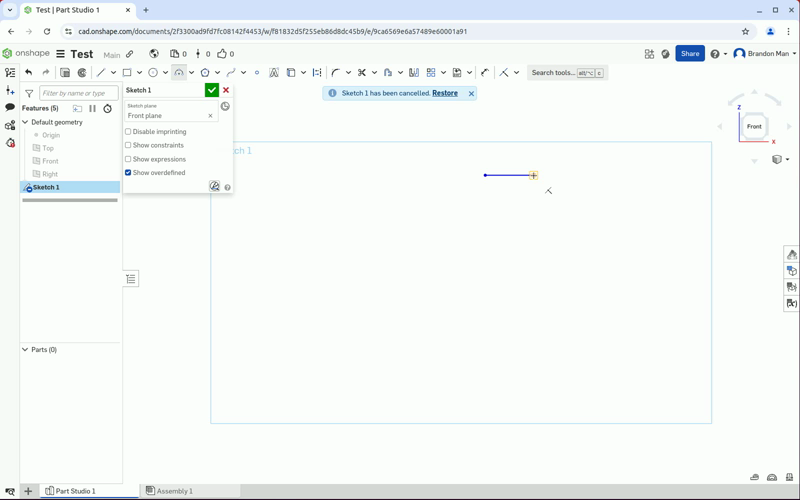
click(533, 175)
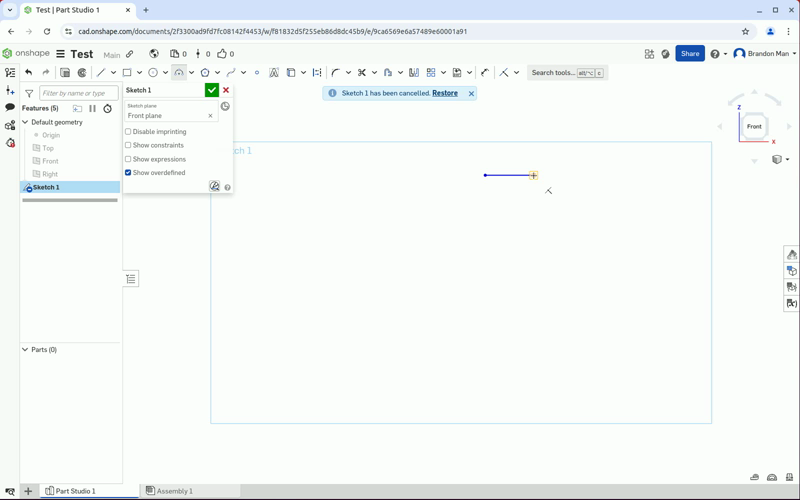
key_down(shift)
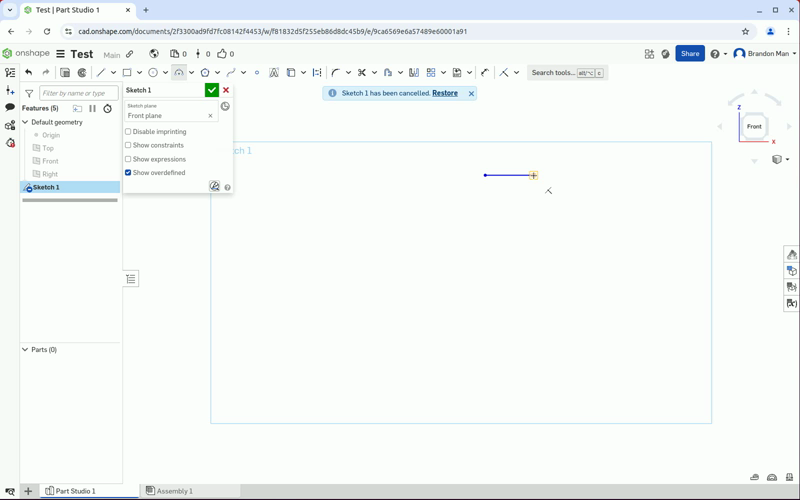
mouse_move(539, 180)
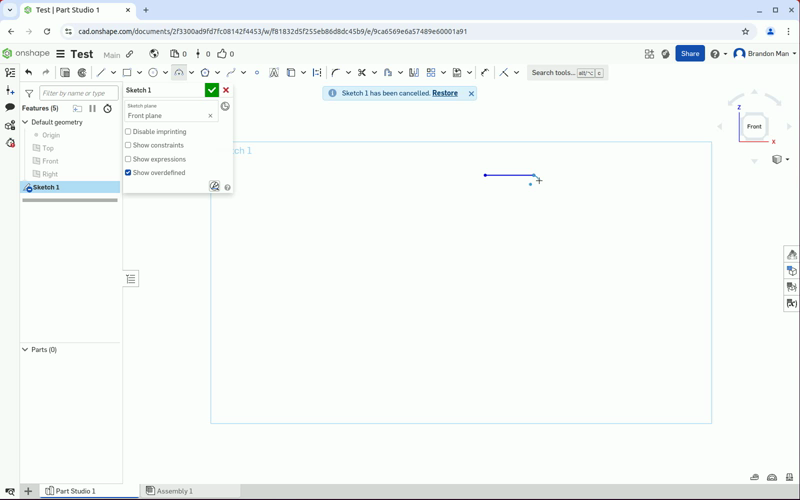
scroll(6)
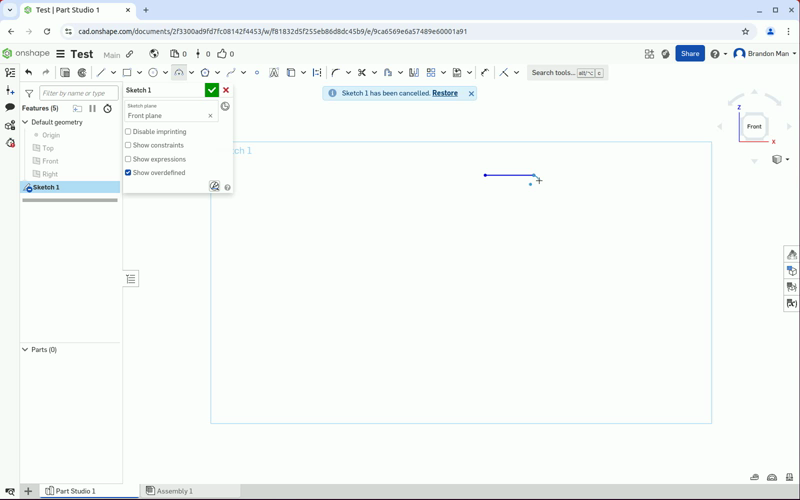
scroll(6)
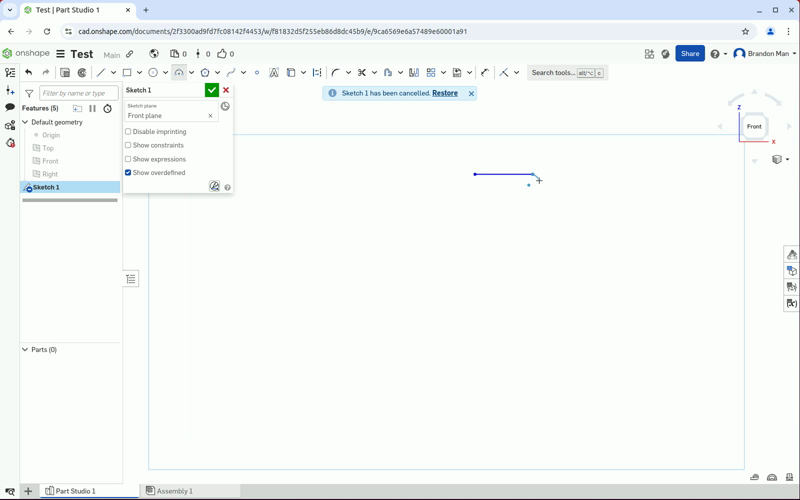
scroll(6)
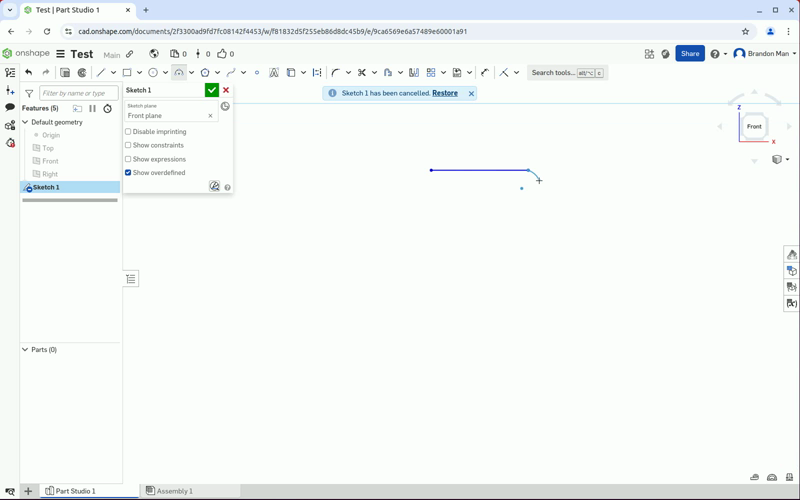
scroll(6)
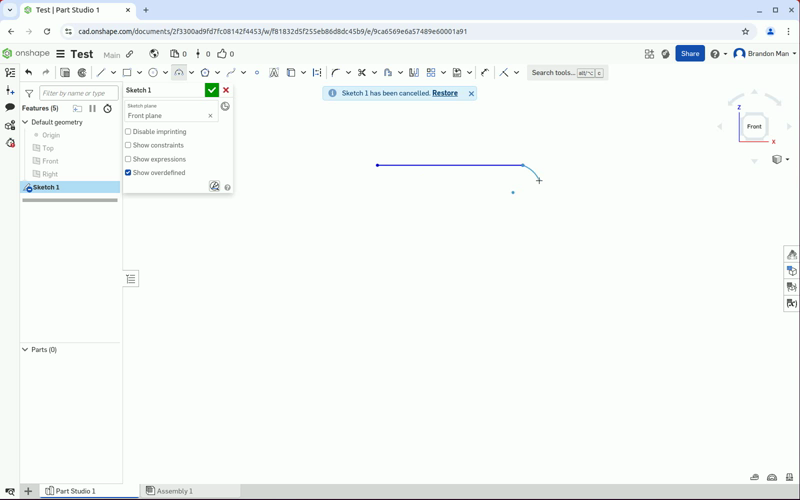
scroll(6)
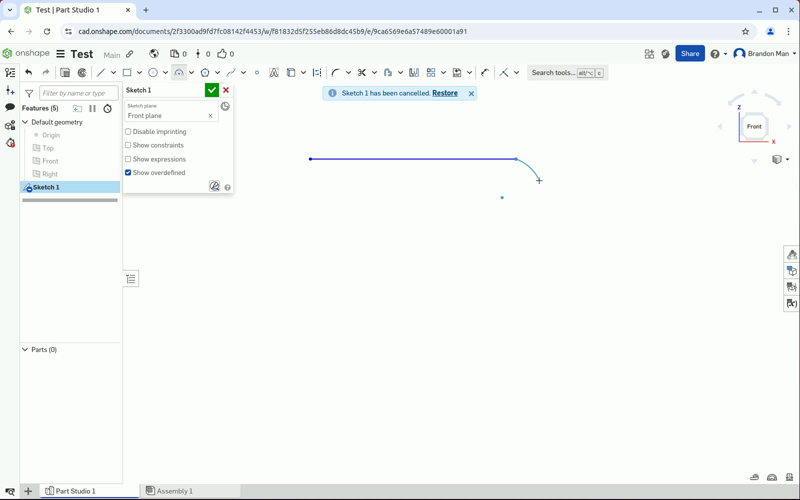
scroll(6)
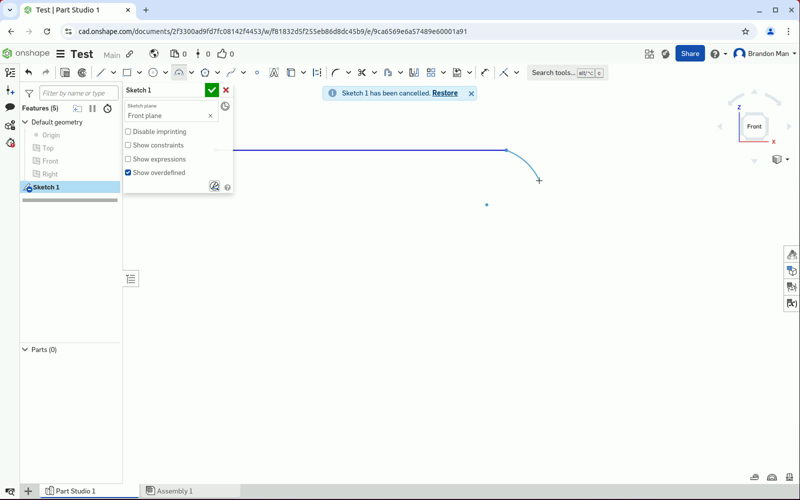
scroll(6)
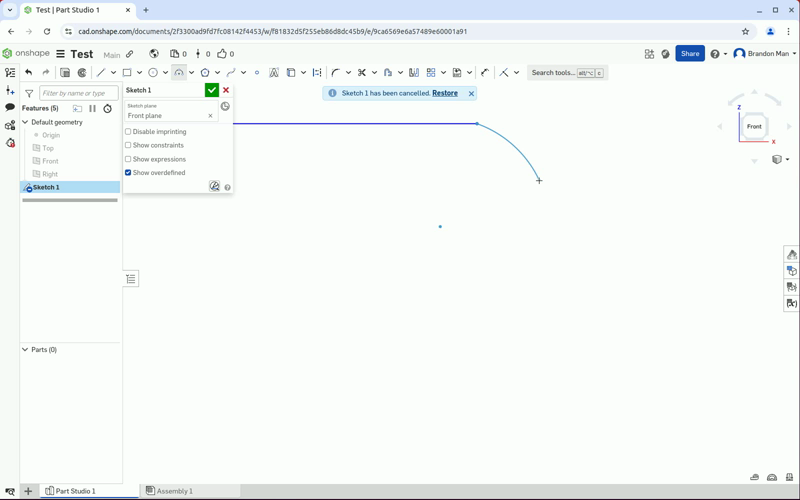
click(539, 180)
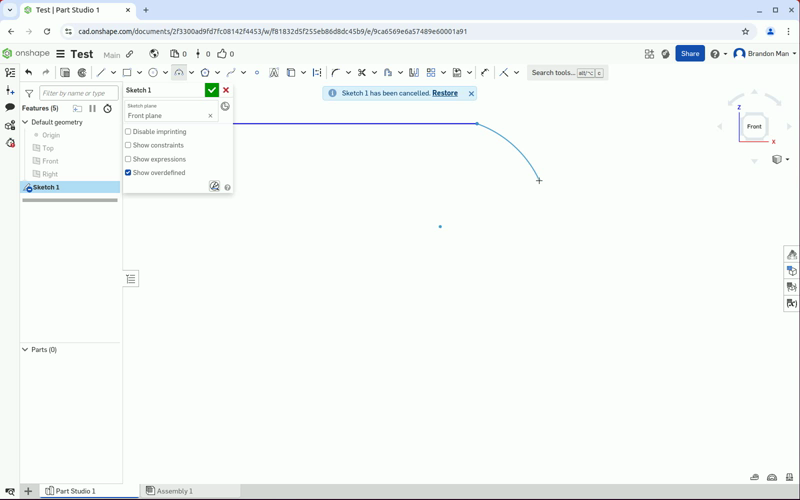
scroll(-6)
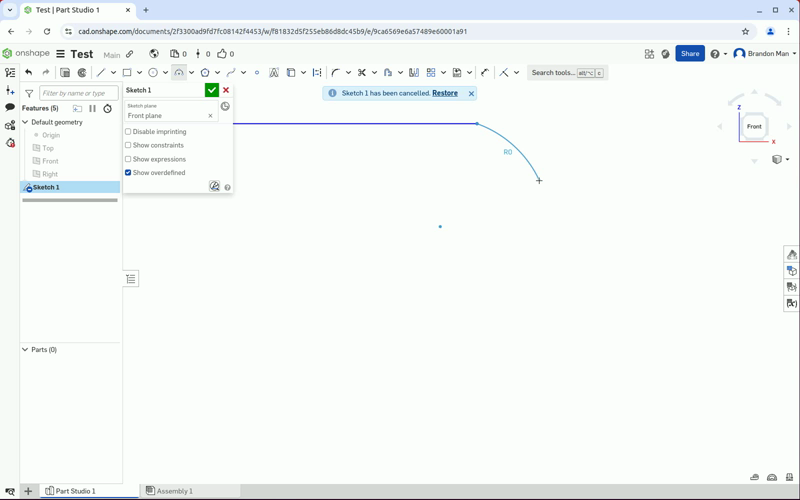
scroll(-6)
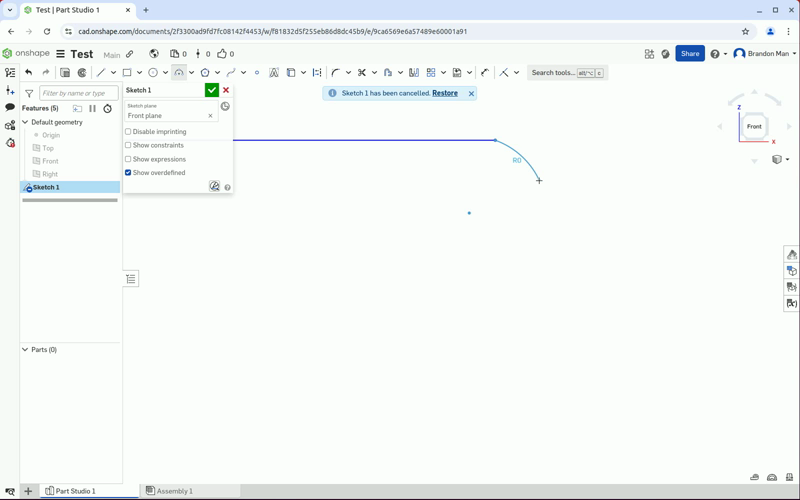
scroll(-6)
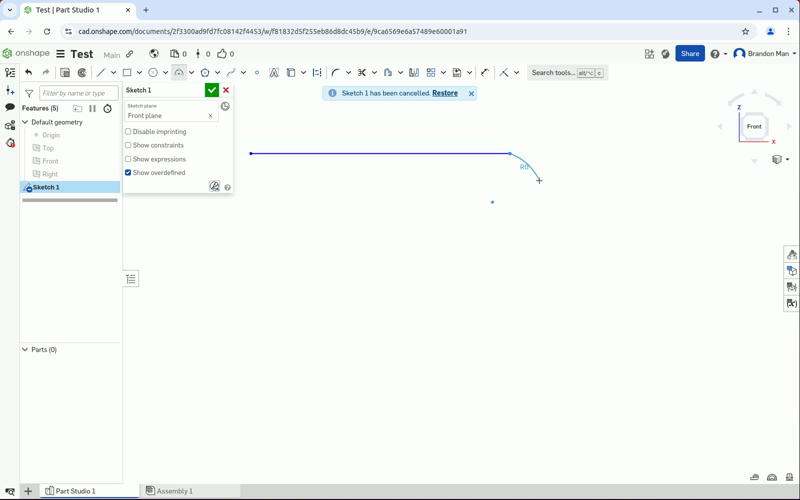
scroll(-6)
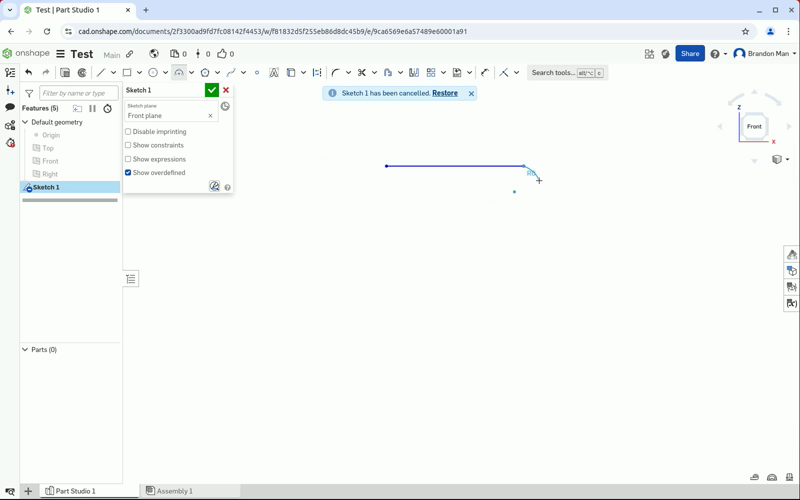
scroll(-6)
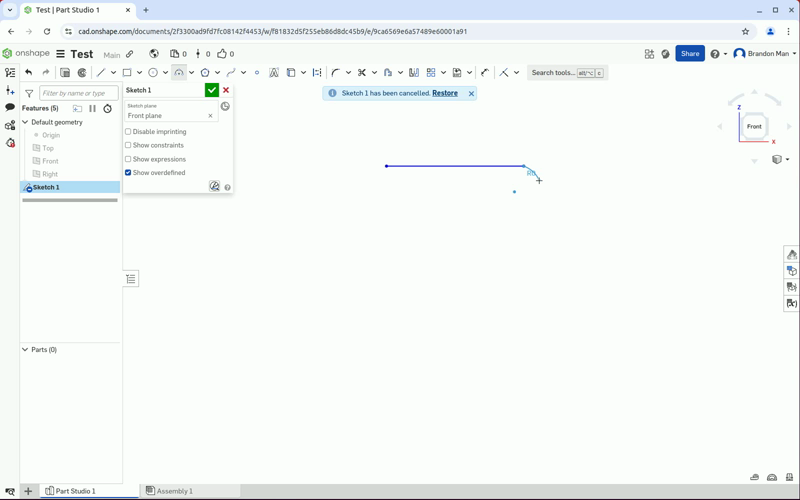
scroll(-6)
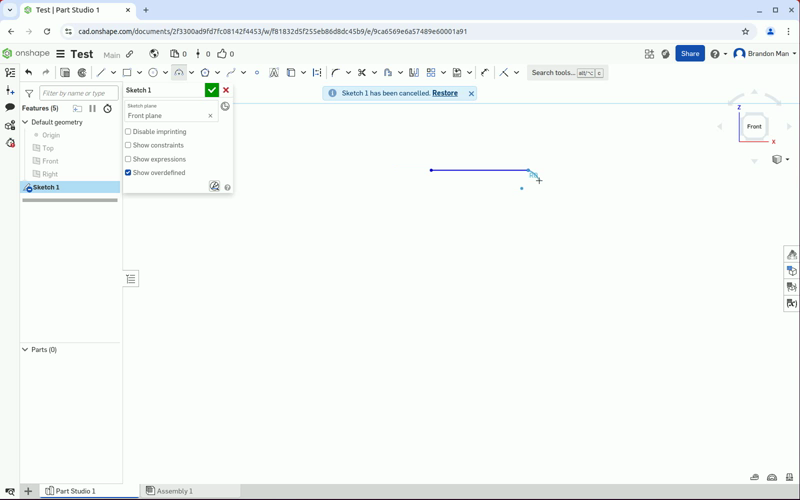
scroll(-6)
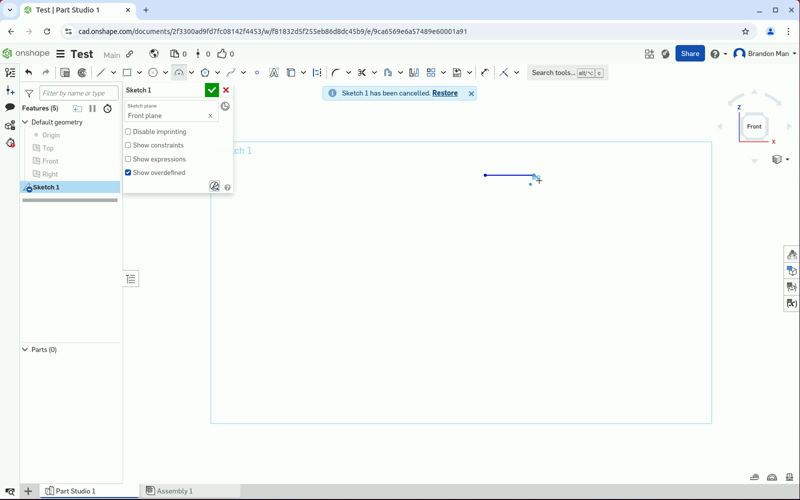
mouse_move(537, 176)
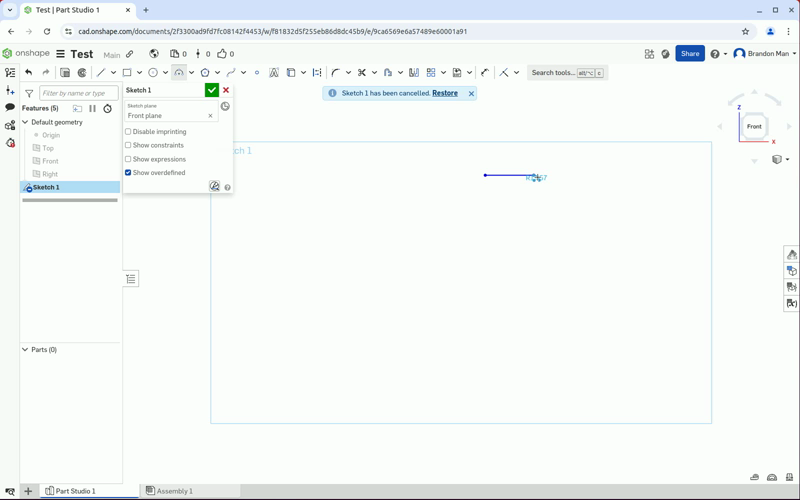
scroll(6)
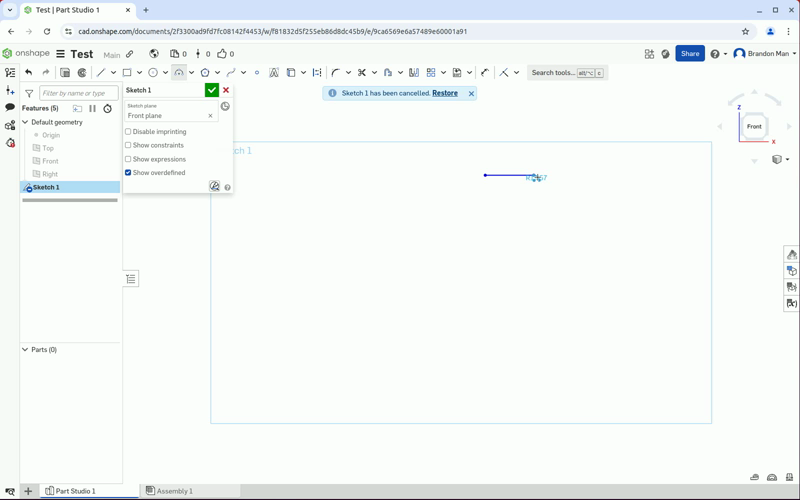
scroll(6)
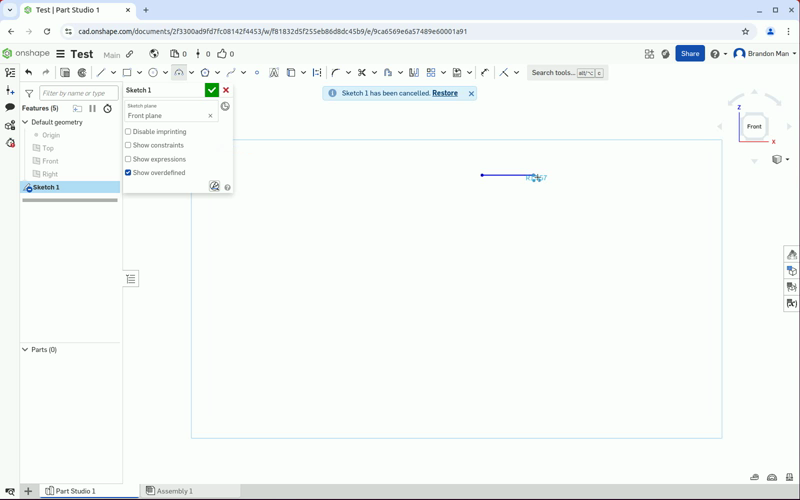
scroll(6)
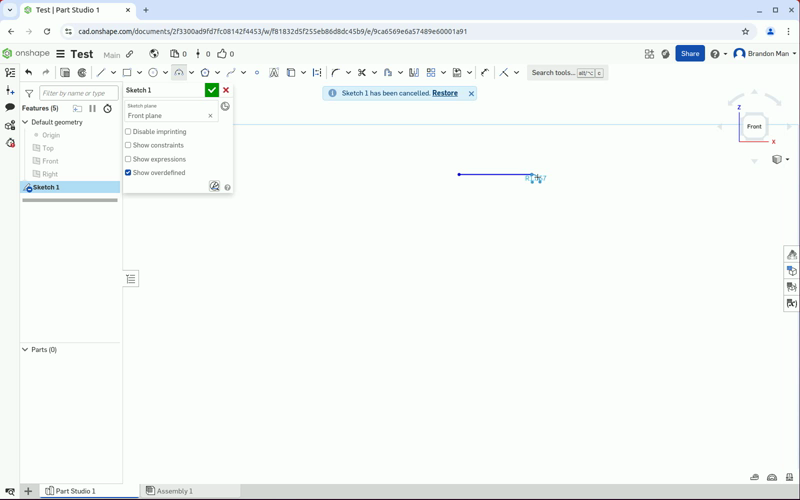
scroll(6)
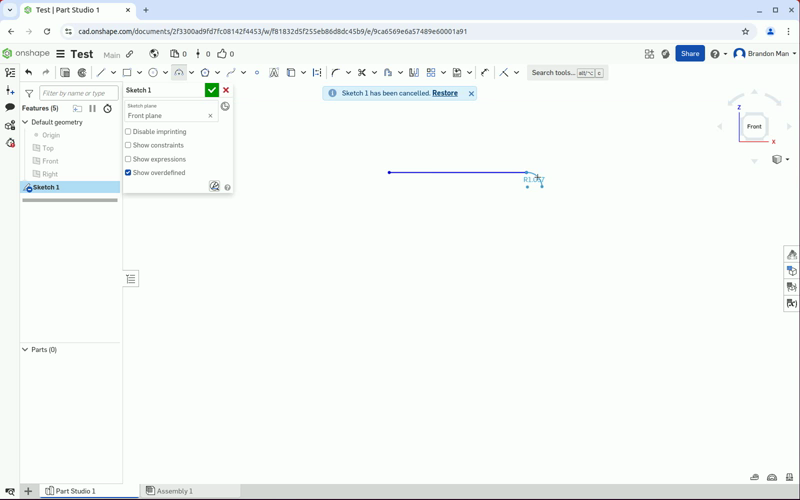
scroll(6)
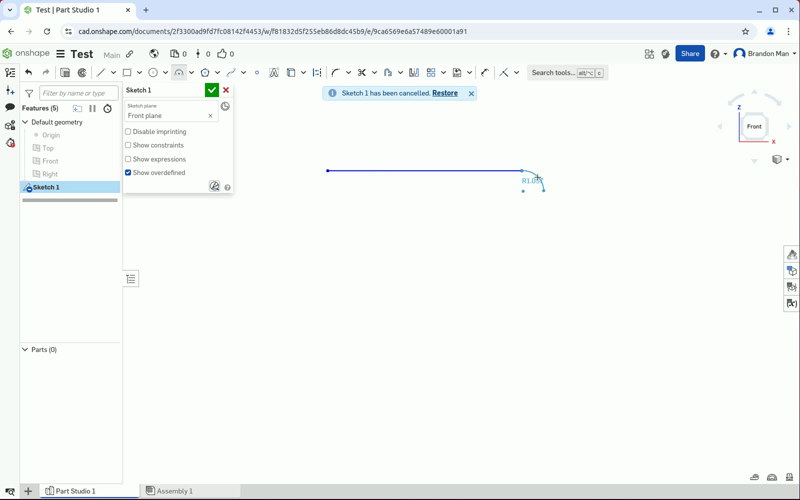
scroll(6)
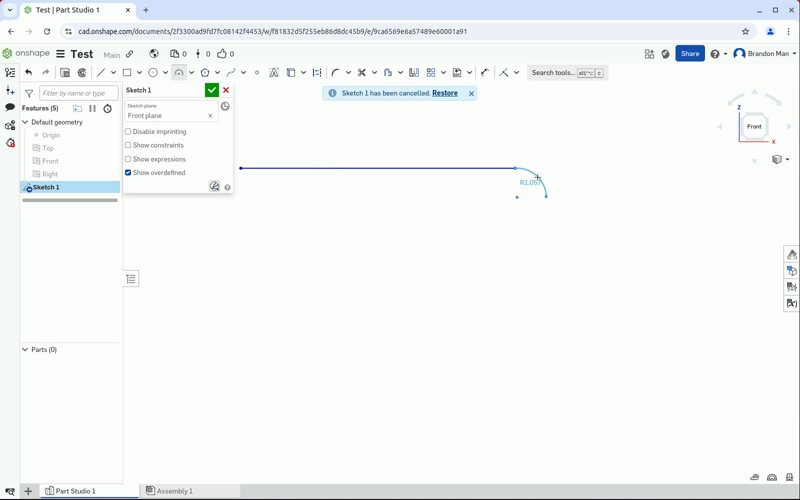
scroll(6)
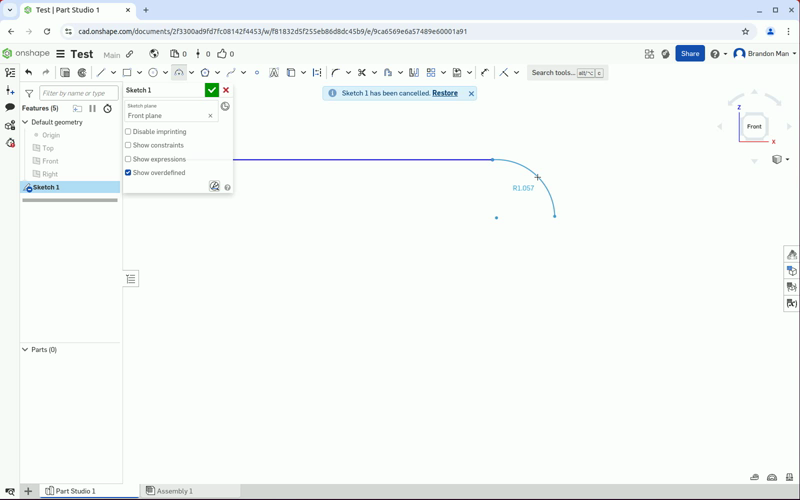
click(537, 176)
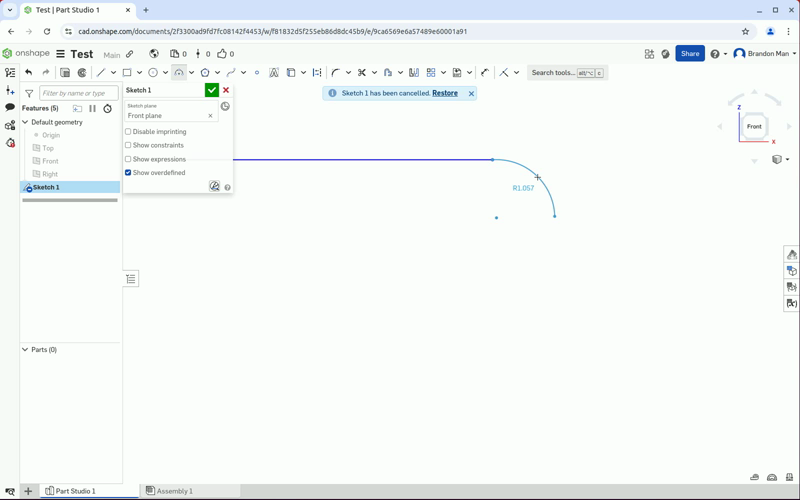
scroll(-6)
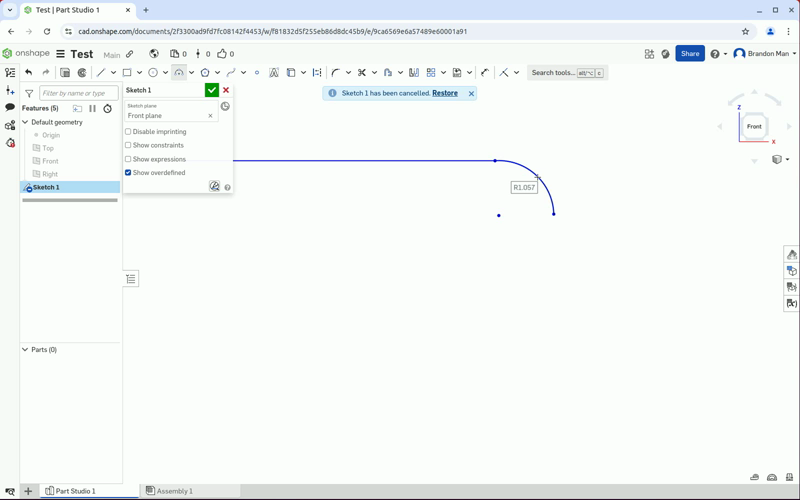
scroll(-6)
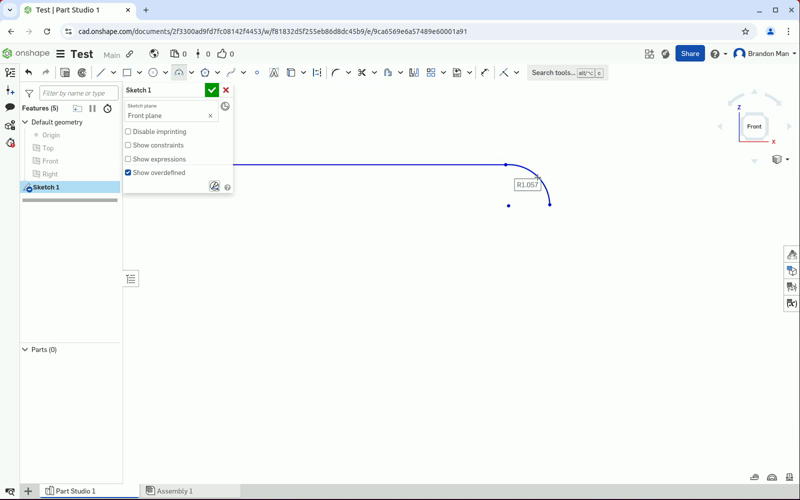
scroll(-6)
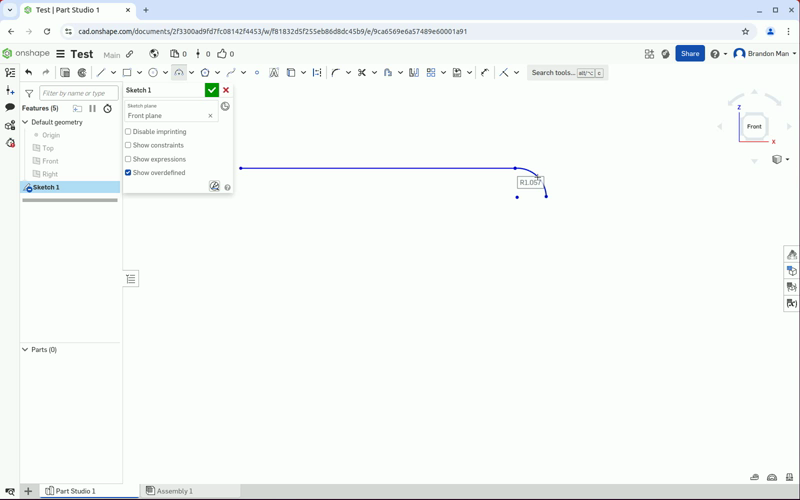
scroll(-6)
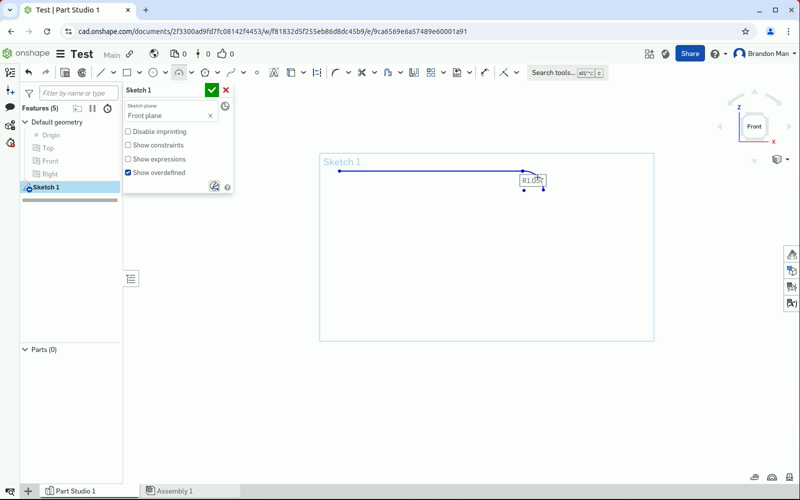
scroll(-6)
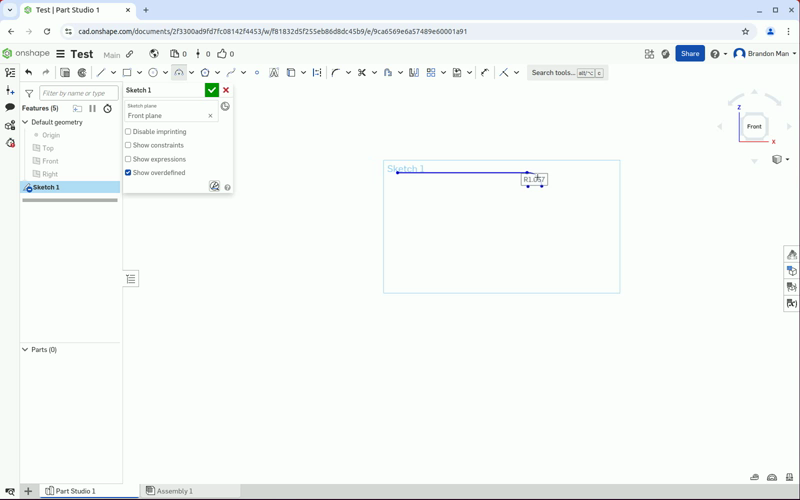
scroll(-6)
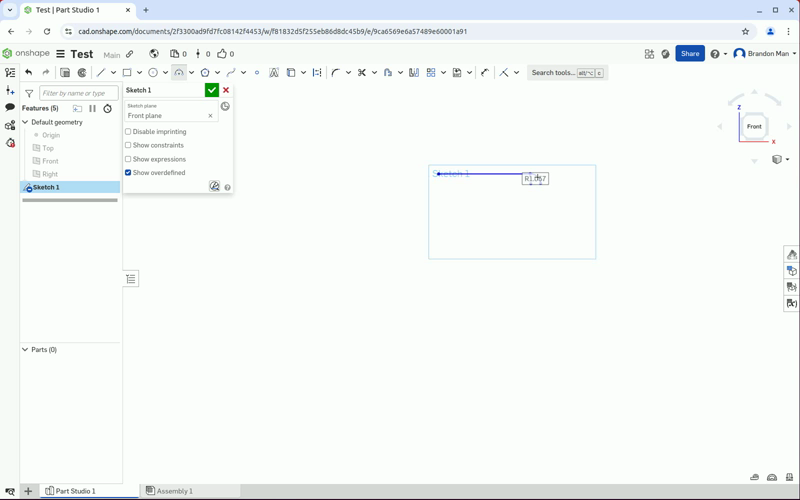
scroll(-6)
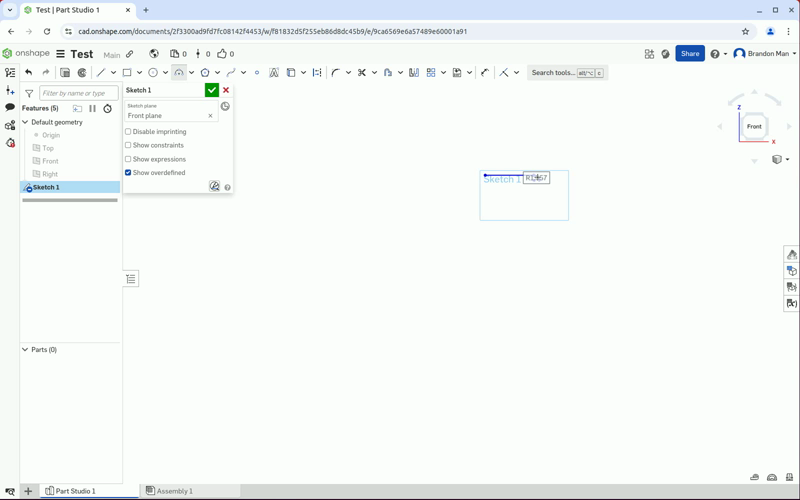
key_up(shift)
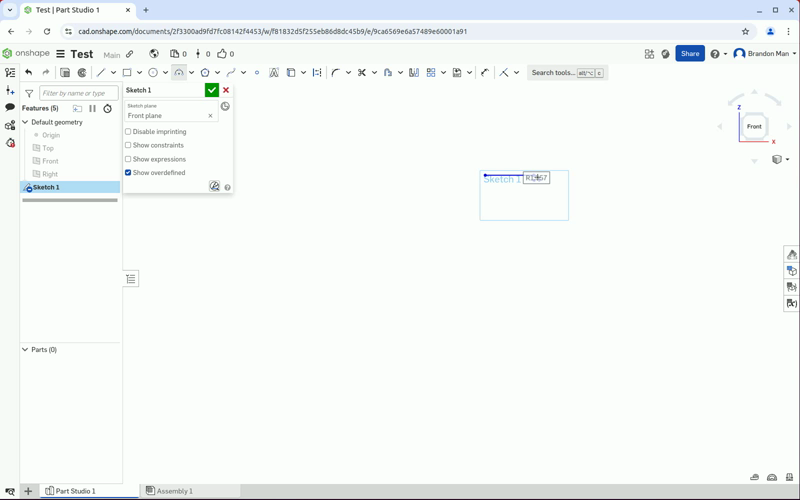
key(esc)
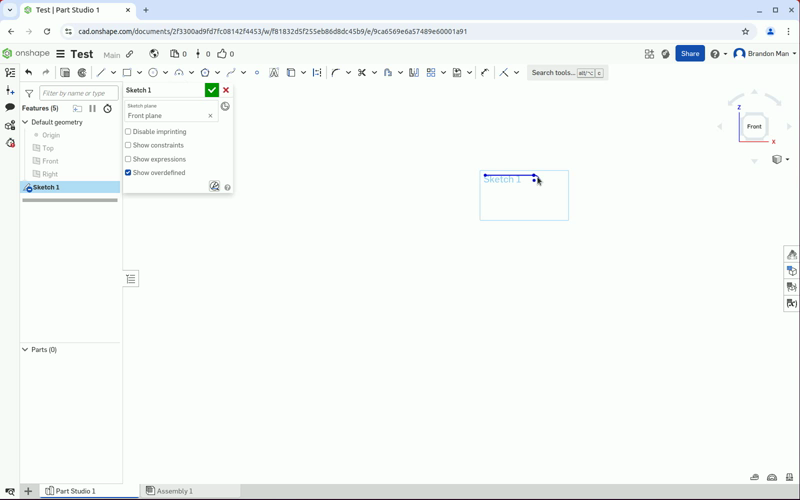
key(l)
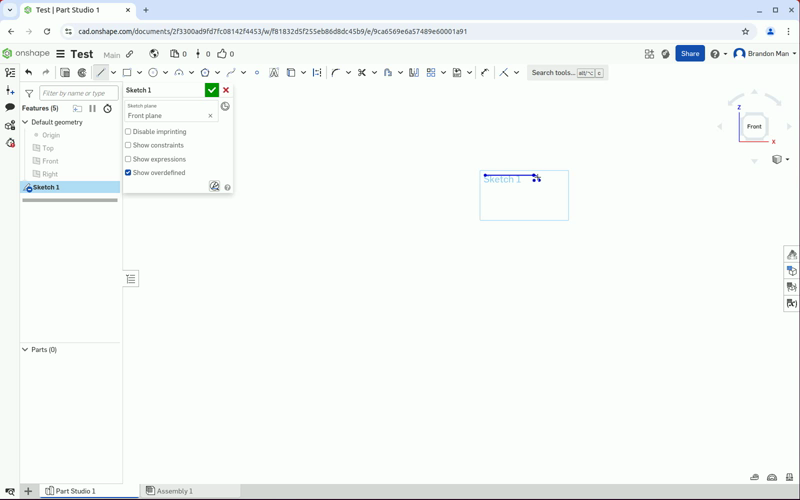
mouse_move(539, 180)
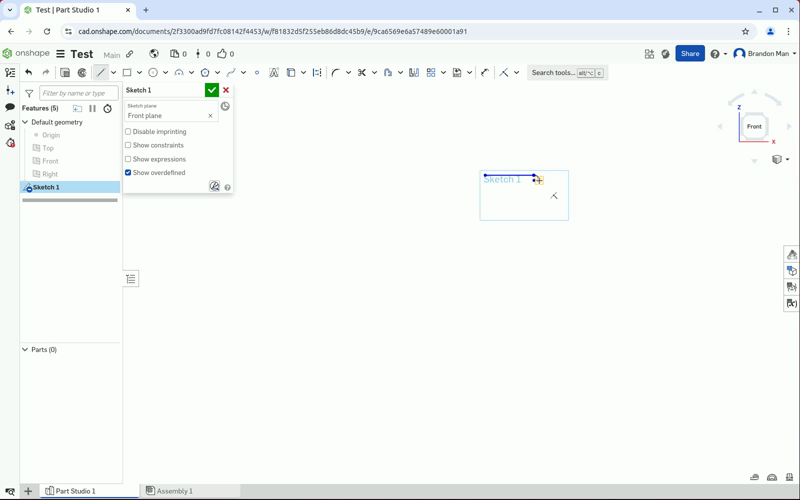
scroll(6)
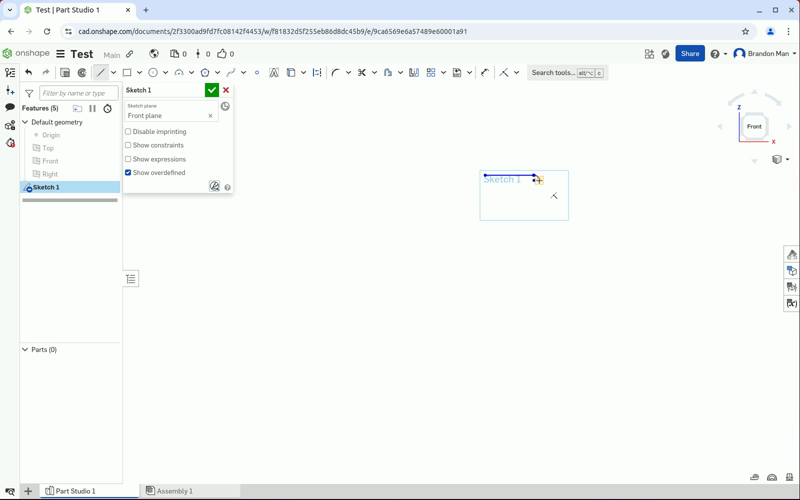
scroll(6)
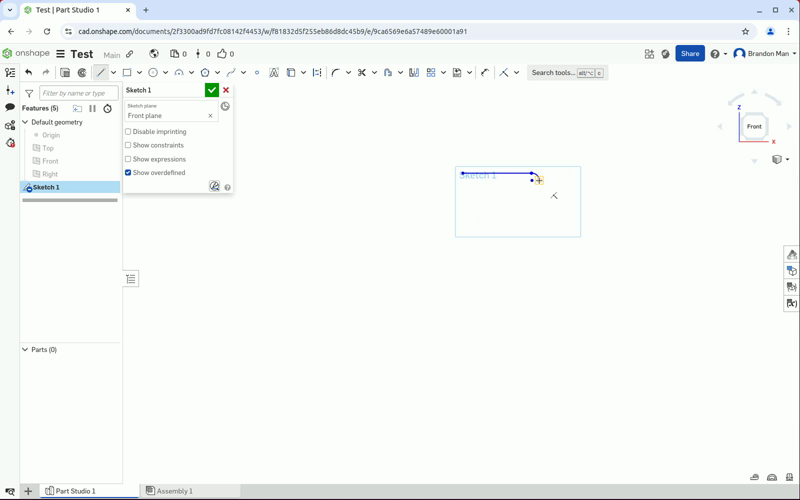
scroll(6)
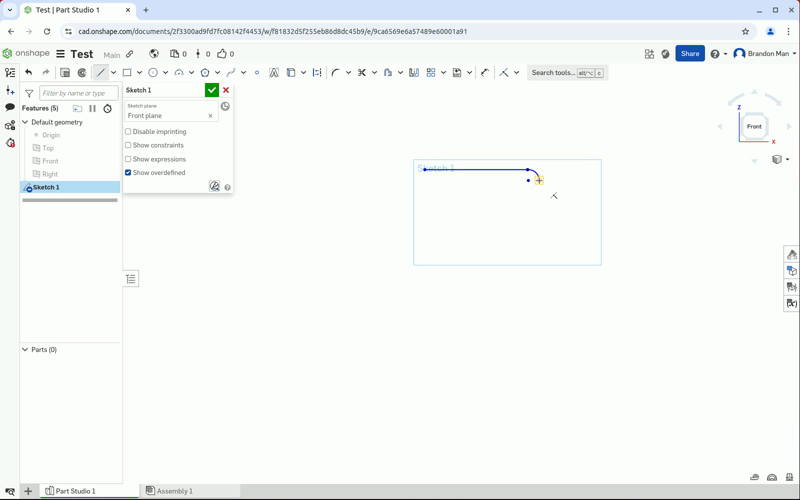
scroll(6)
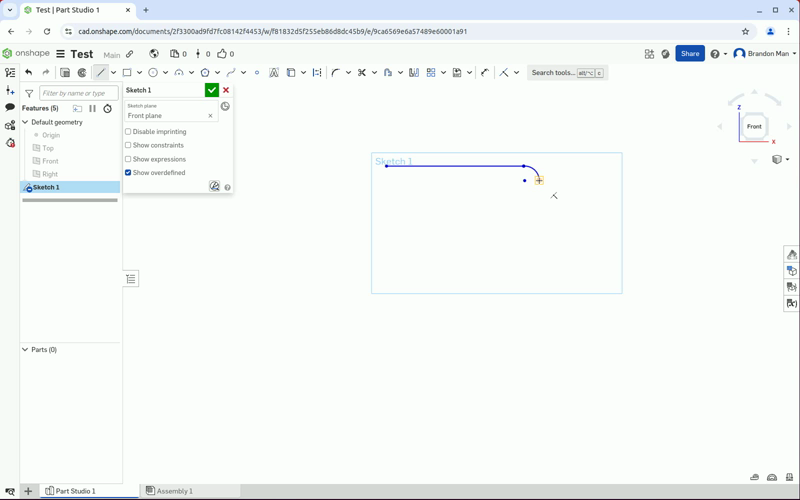
scroll(6)
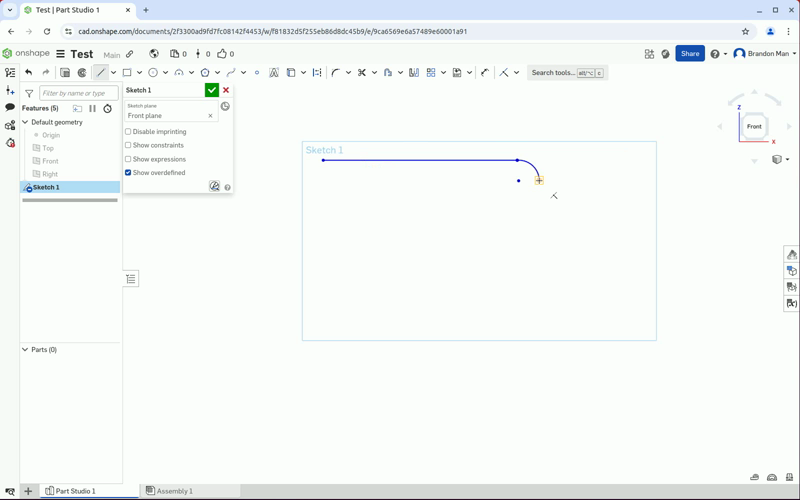
scroll(6)
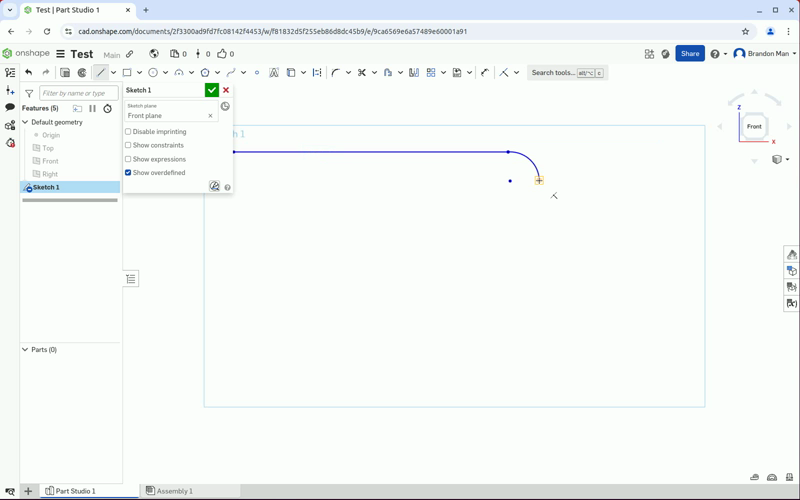
scroll(6)
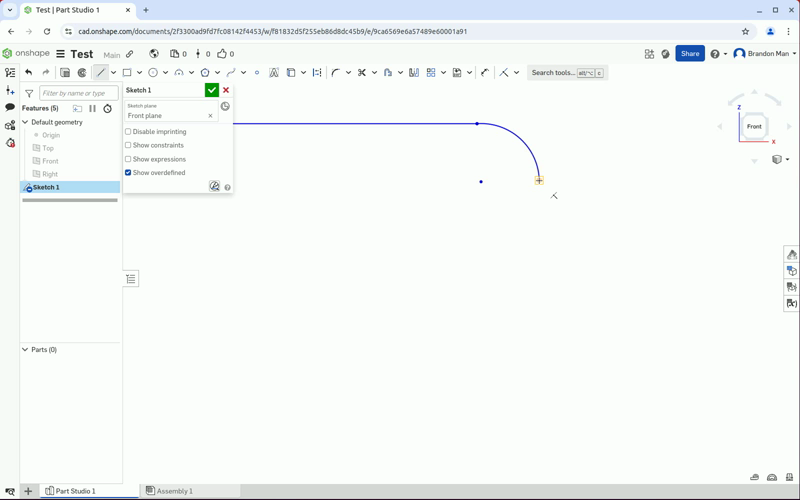
click(539, 180)
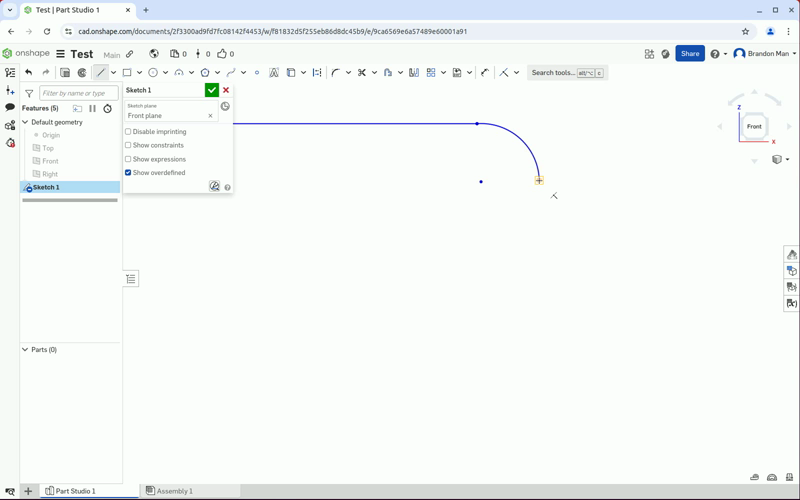
scroll(-6)
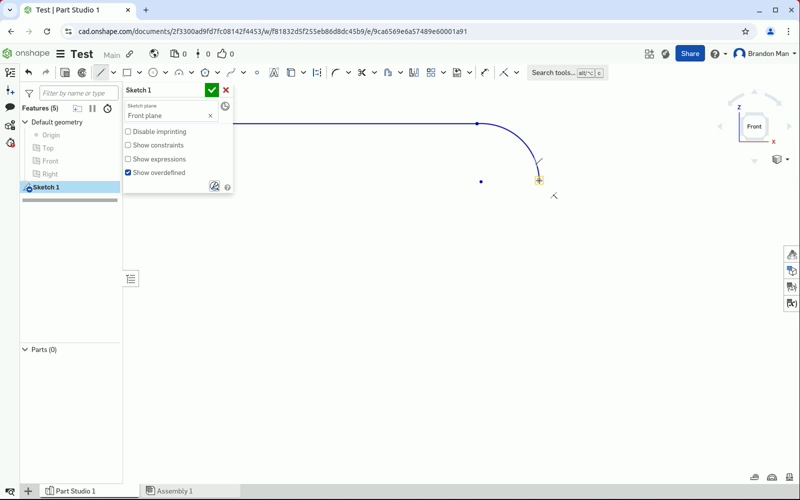
scroll(-6)
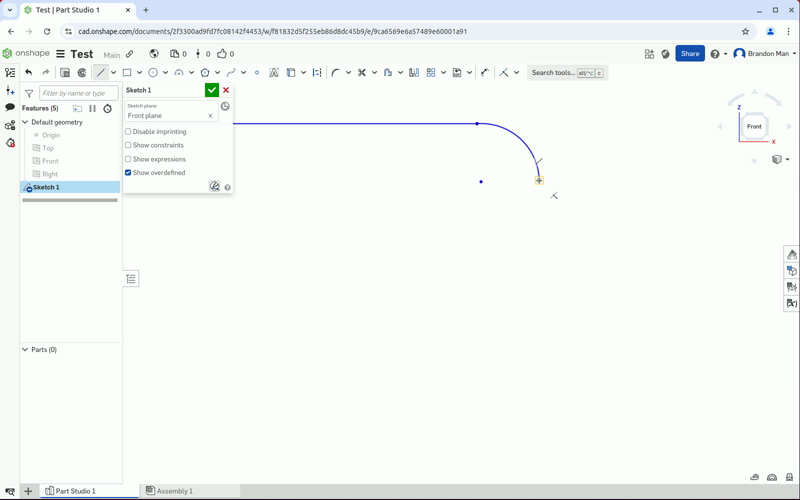
scroll(-6)
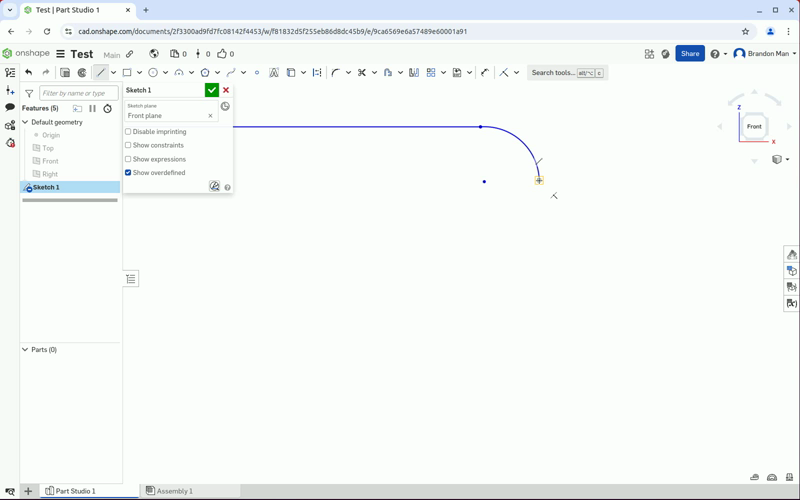
scroll(-6)
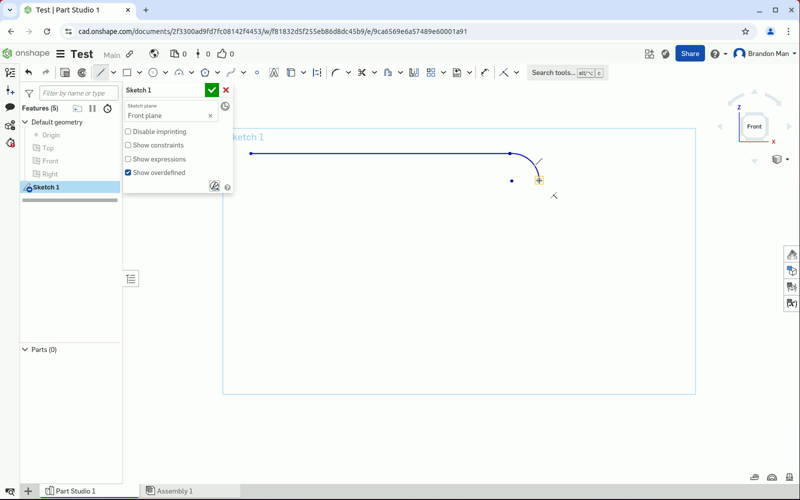
scroll(-6)
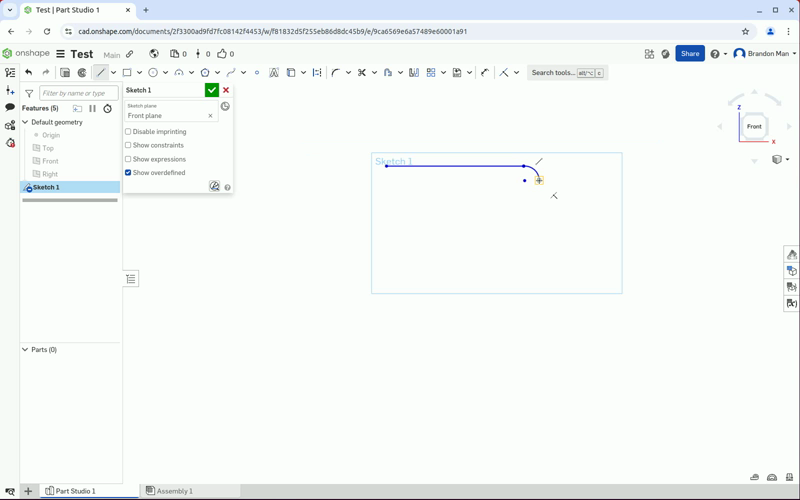
scroll(-6)
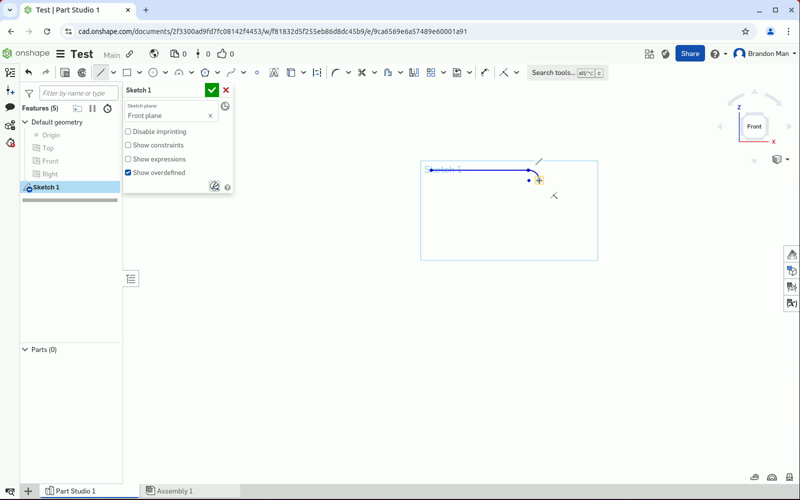
scroll(-6)
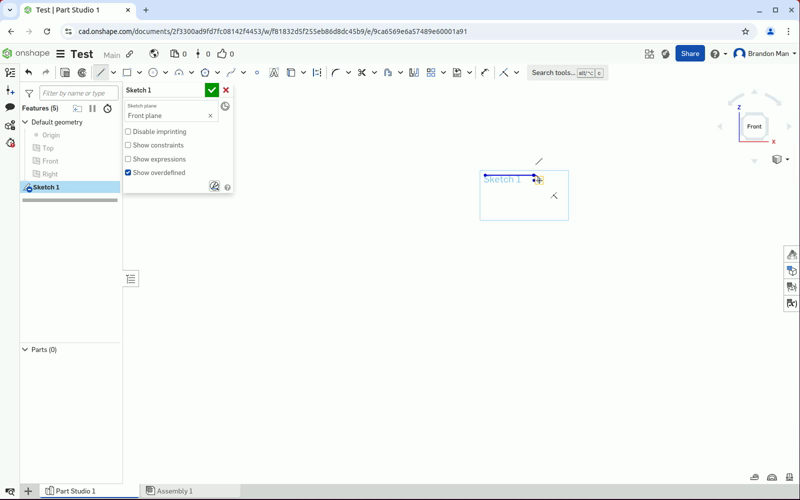
key_down(shift)
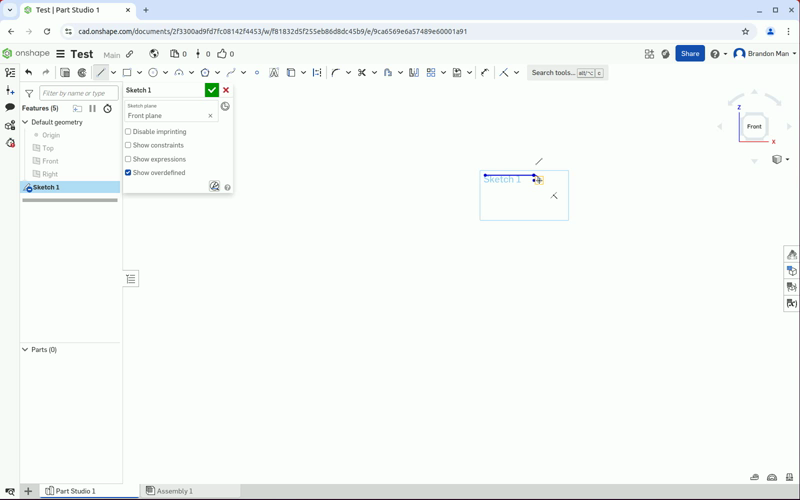
mouse_move(539, 282)
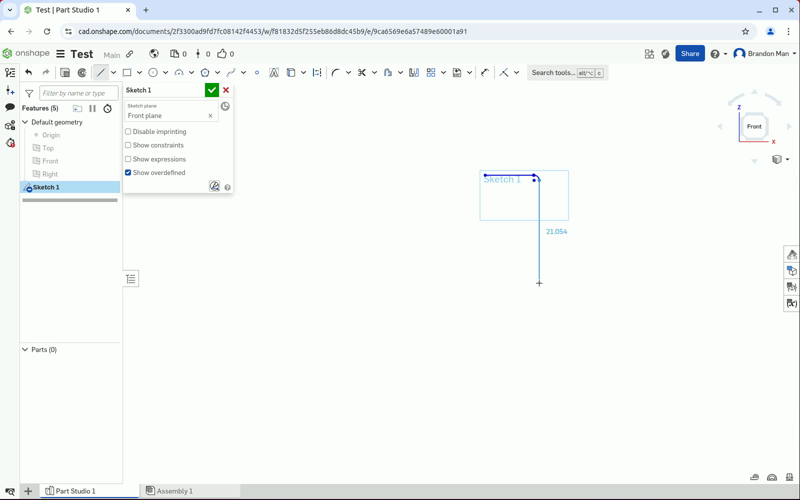
click(539, 282)
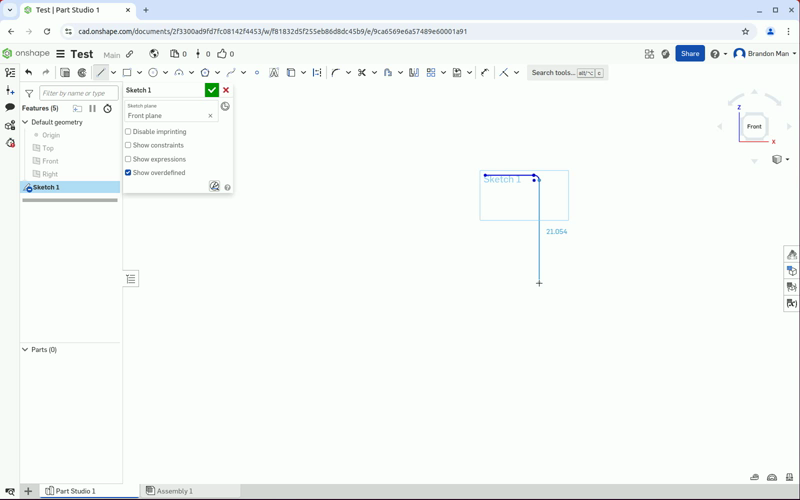
key_up(shift)
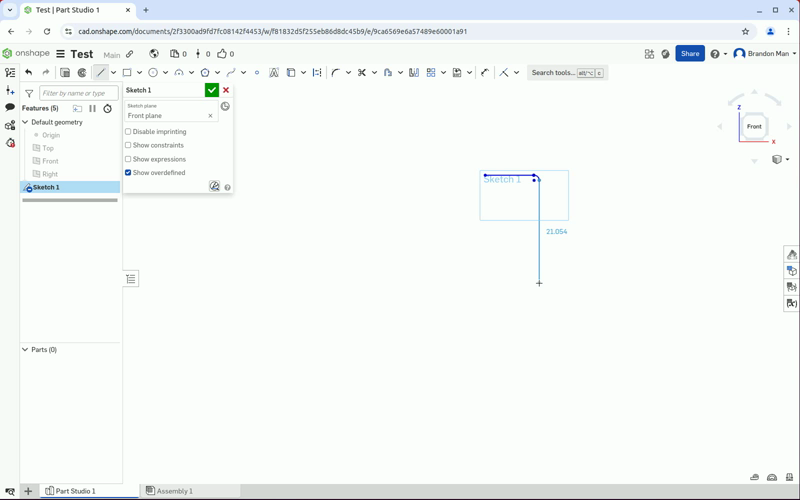
key_down(shift)
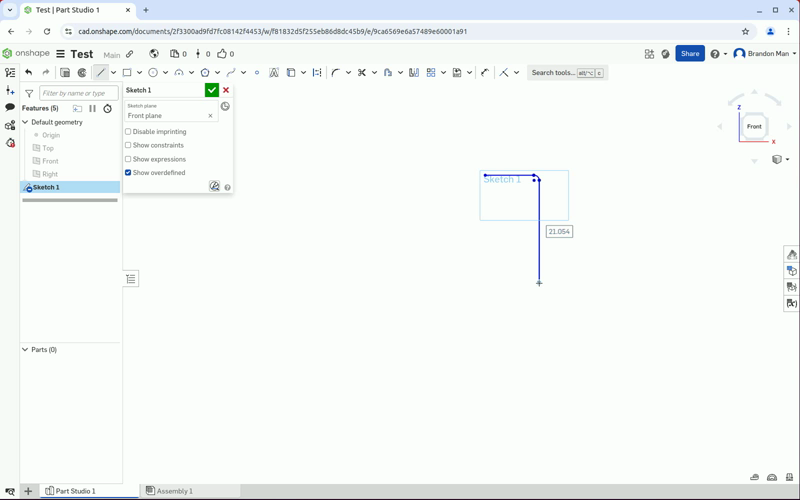
mouse_move(569, 282)
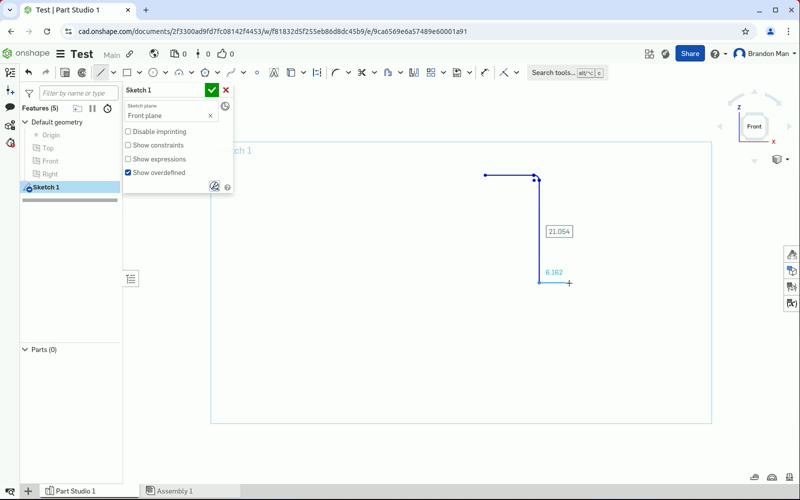
mouse_move(539, 302)
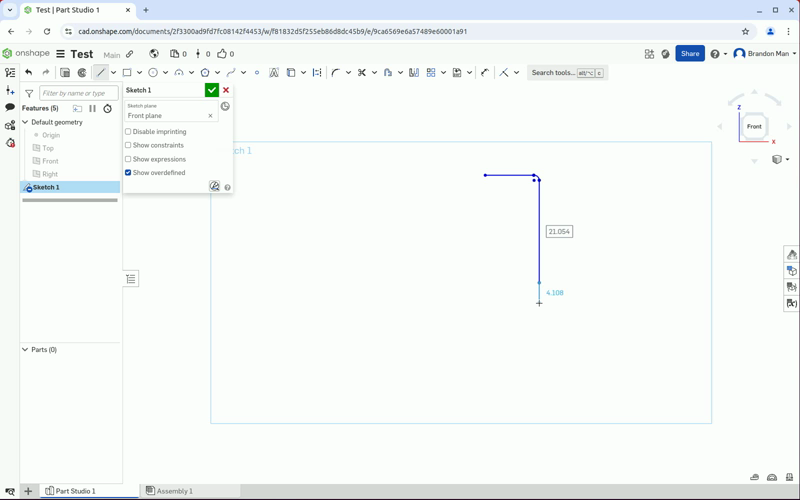
click(539, 302)
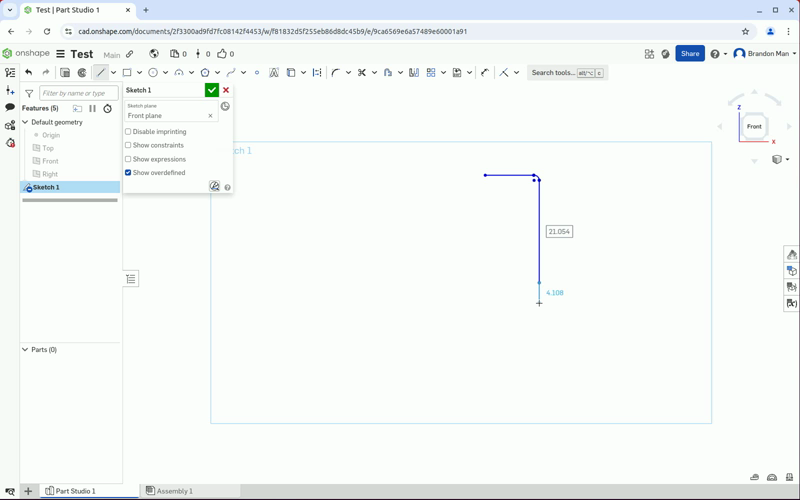
key_up(shift)
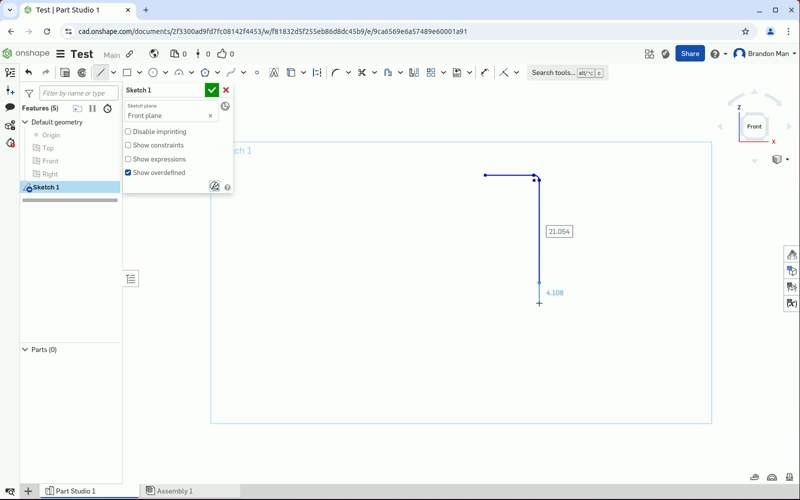
key_down(shift)
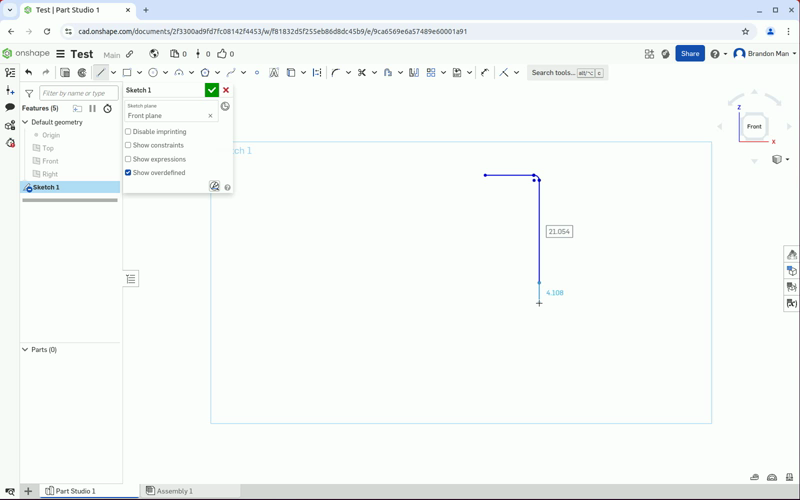
mouse_move(569, 302)
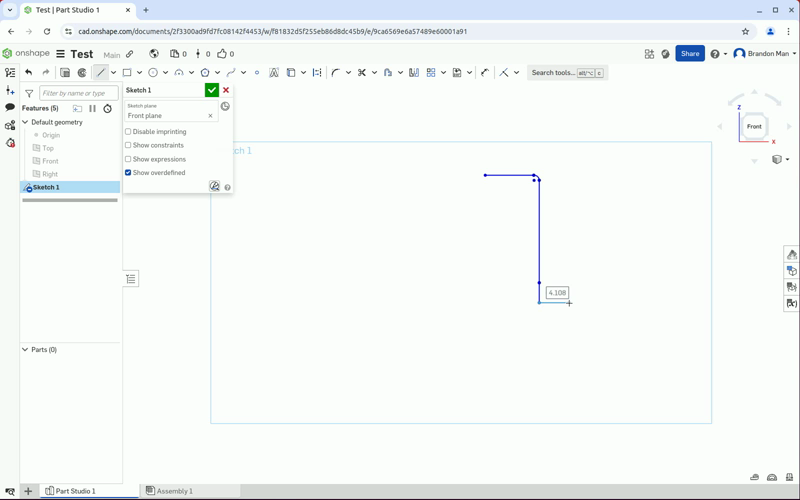
mouse_move(543, 302)
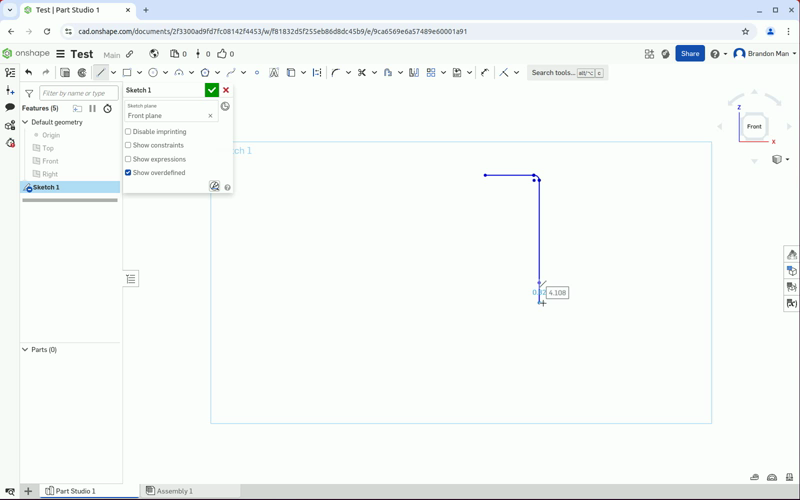
scroll(6)
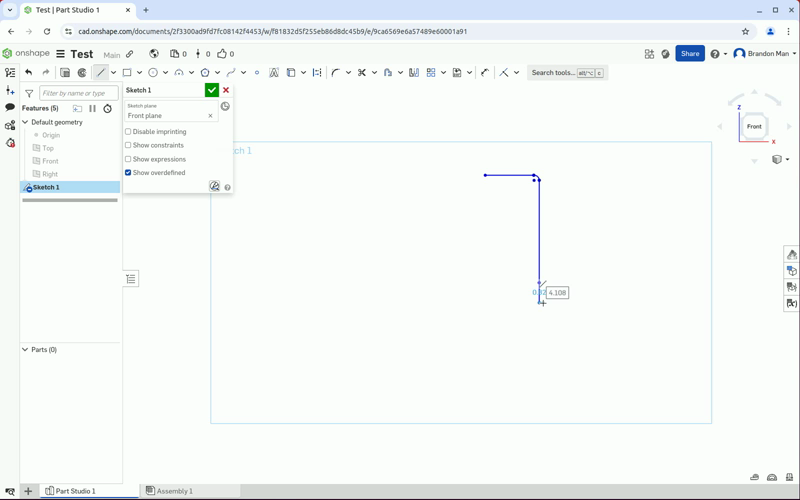
scroll(6)
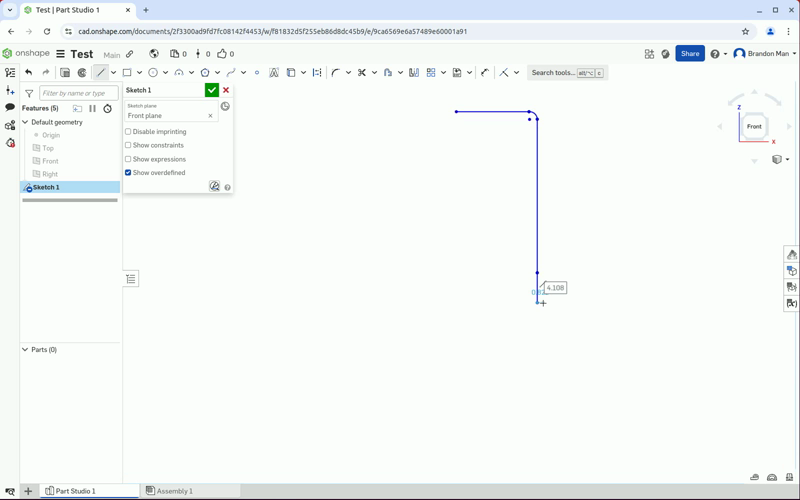
scroll(6)
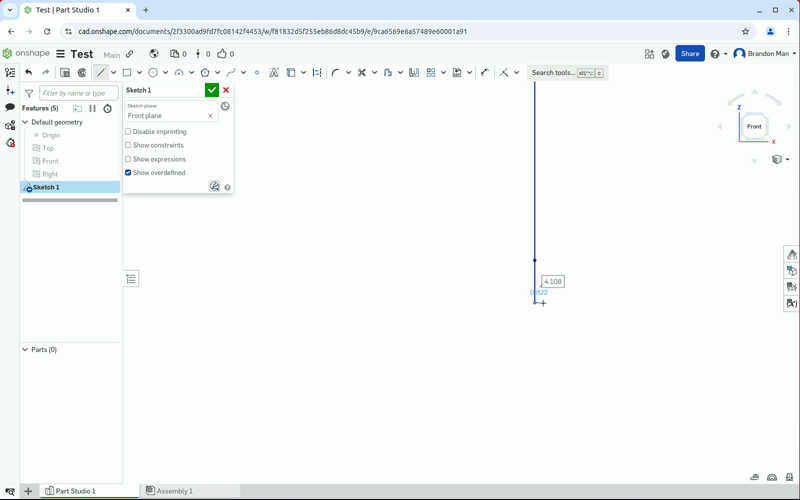
scroll(6)
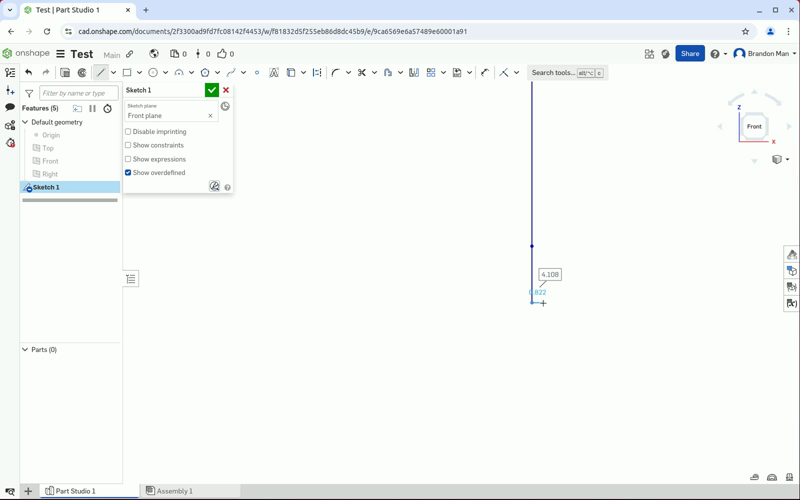
scroll(6)
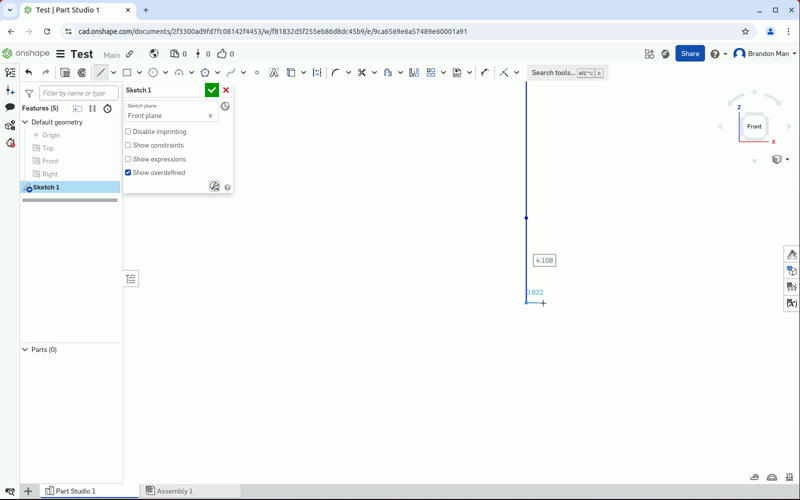
scroll(6)
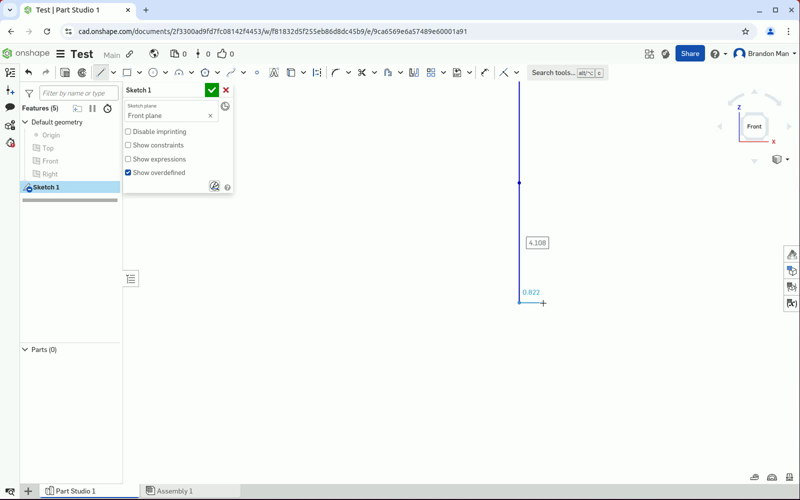
scroll(6)
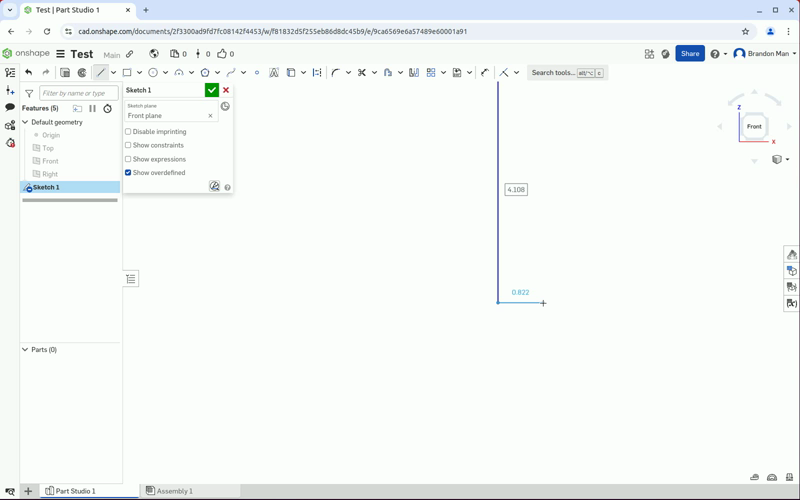
click(543, 302)
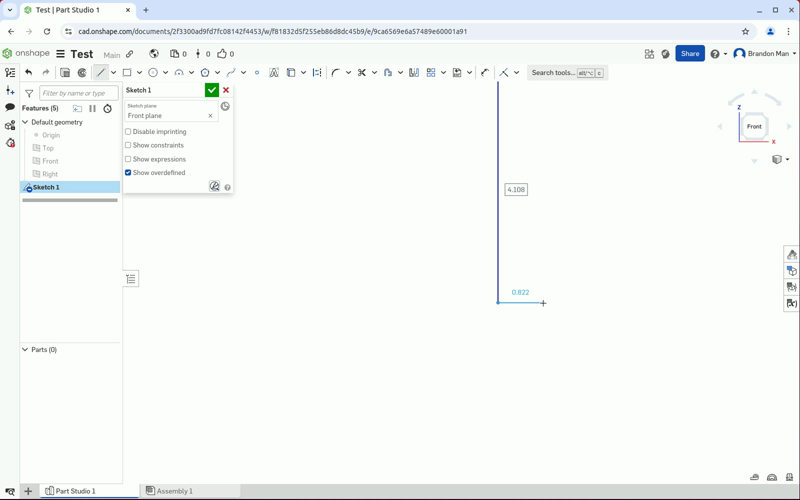
scroll(-6)
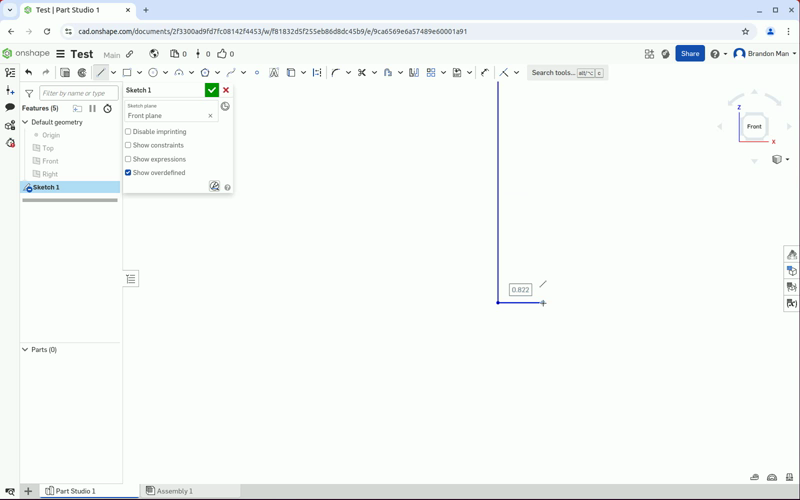
scroll(-6)
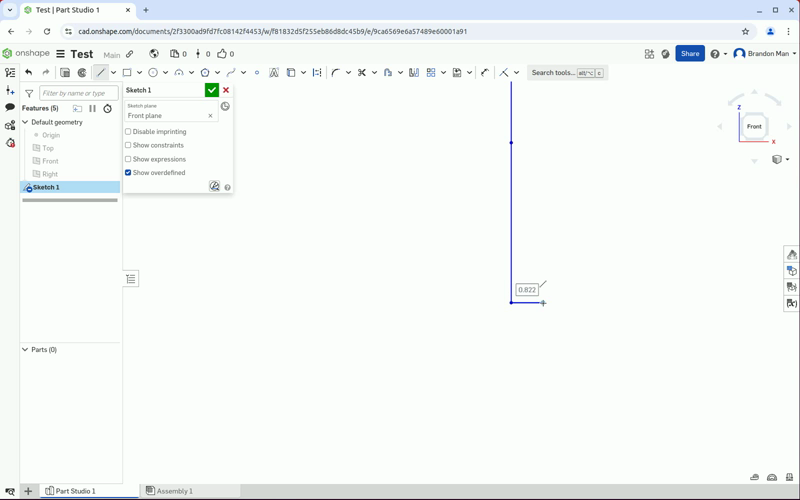
scroll(-6)
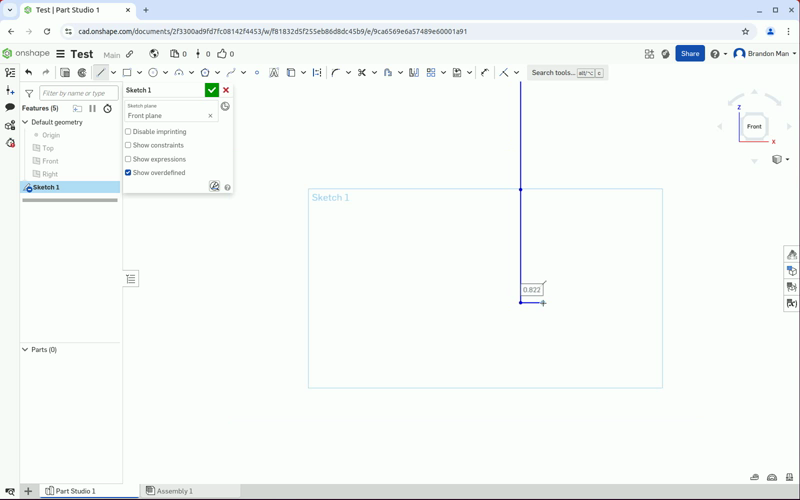
scroll(-6)
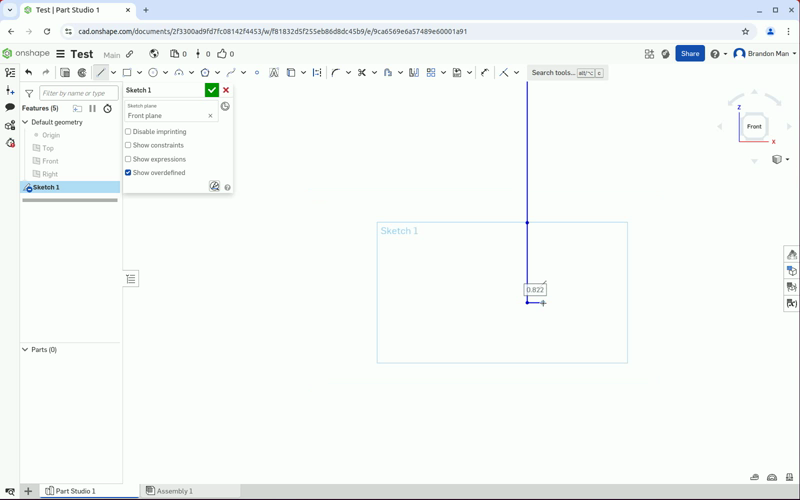
scroll(-6)
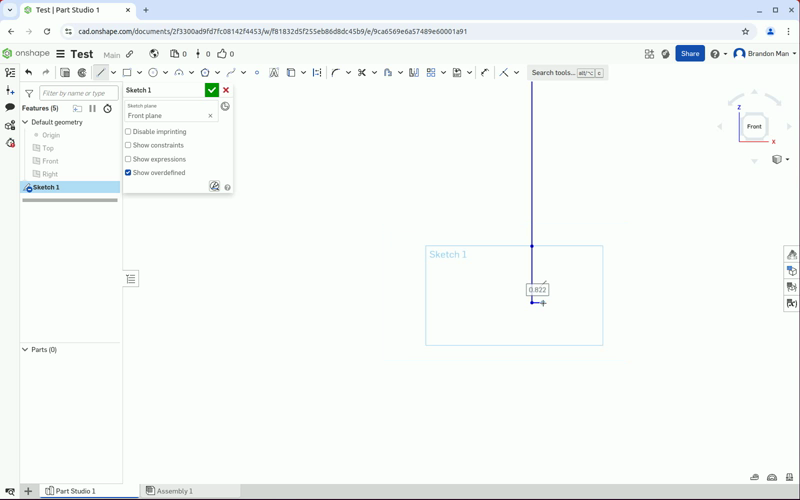
scroll(-6)
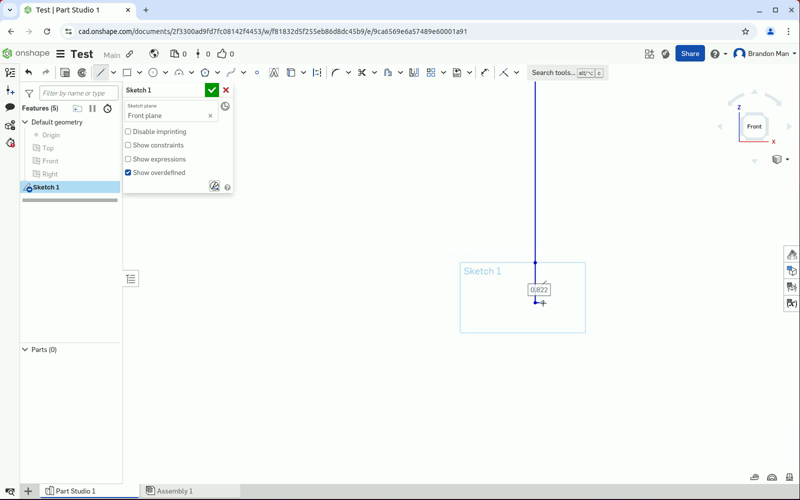
scroll(-6)
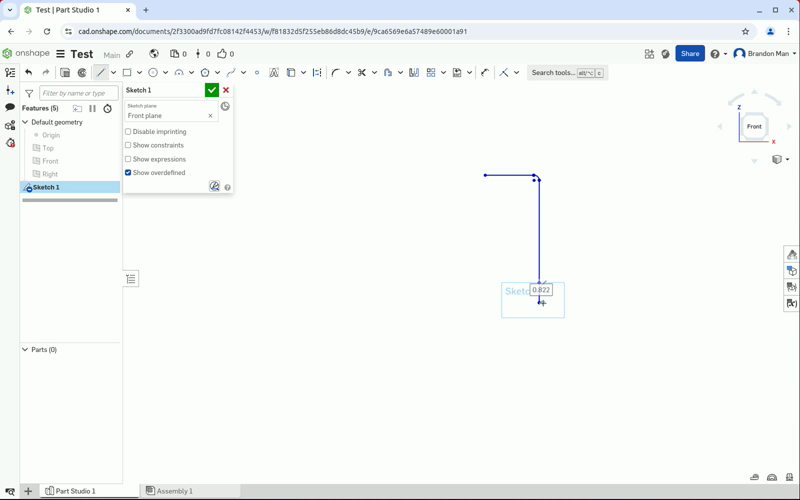
key_up(shift)
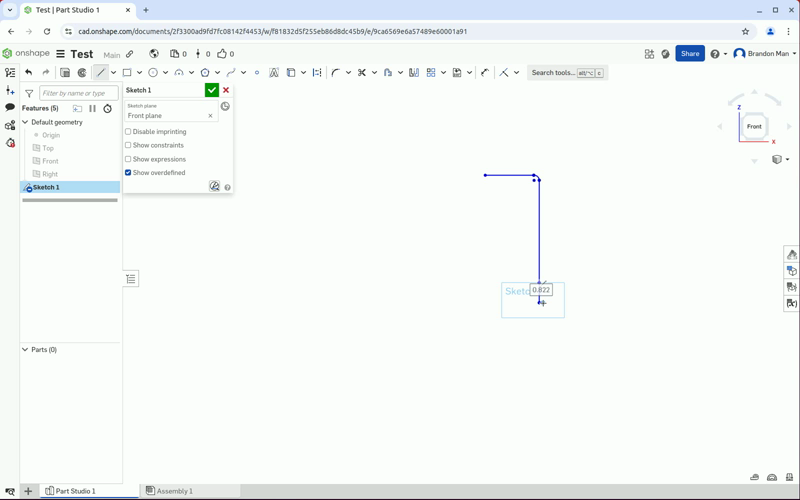
key_down(shift)
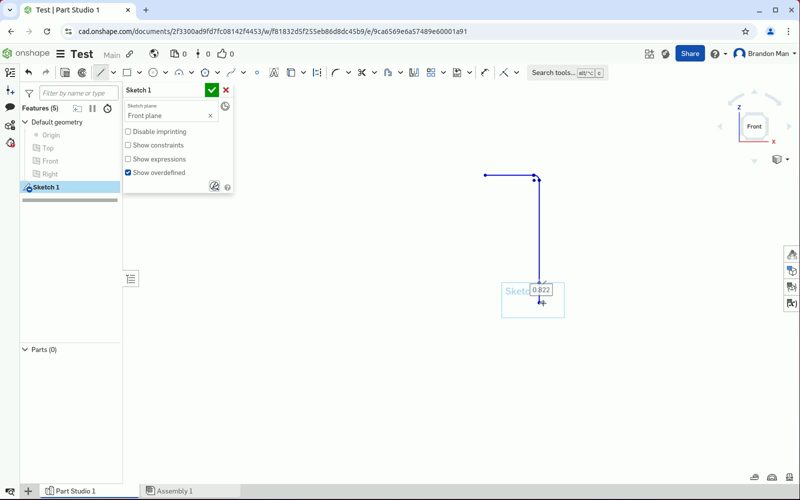
mouse_move(543, 180)
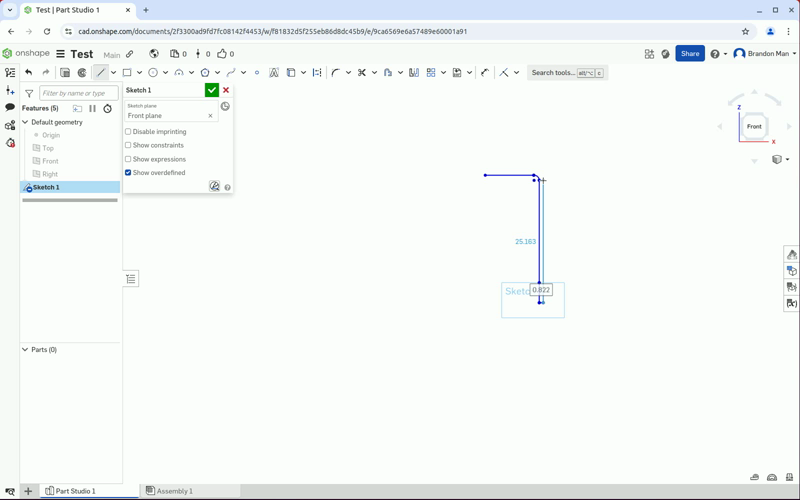
scroll(6)
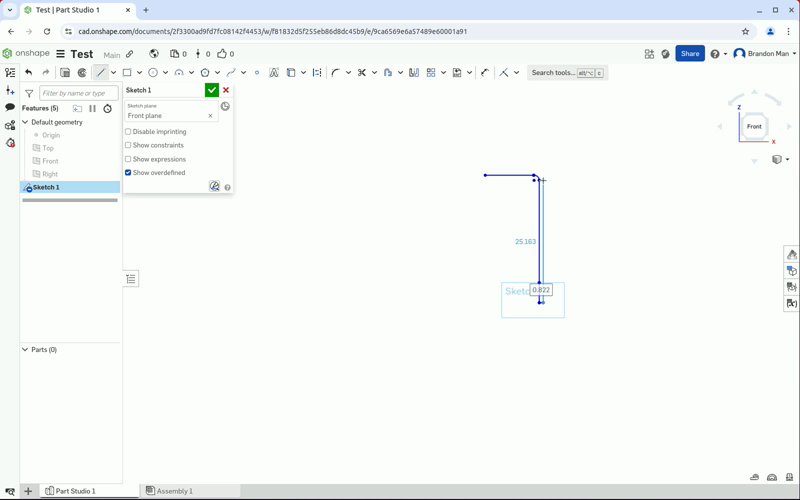
scroll(6)
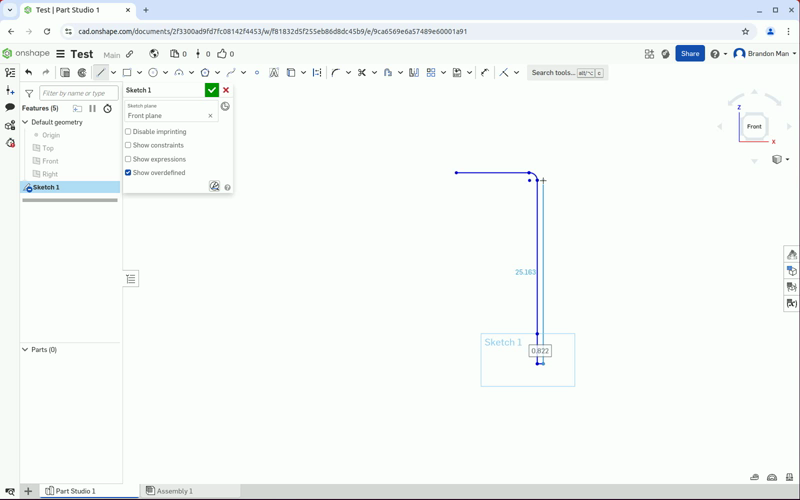
scroll(6)
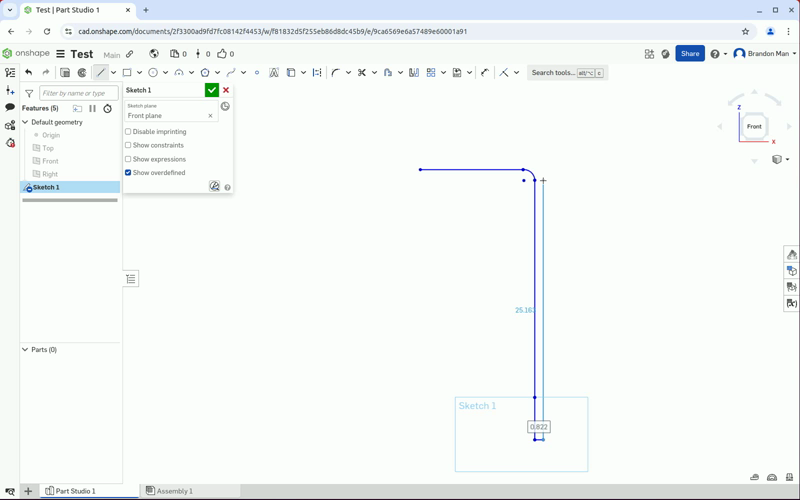
scroll(6)
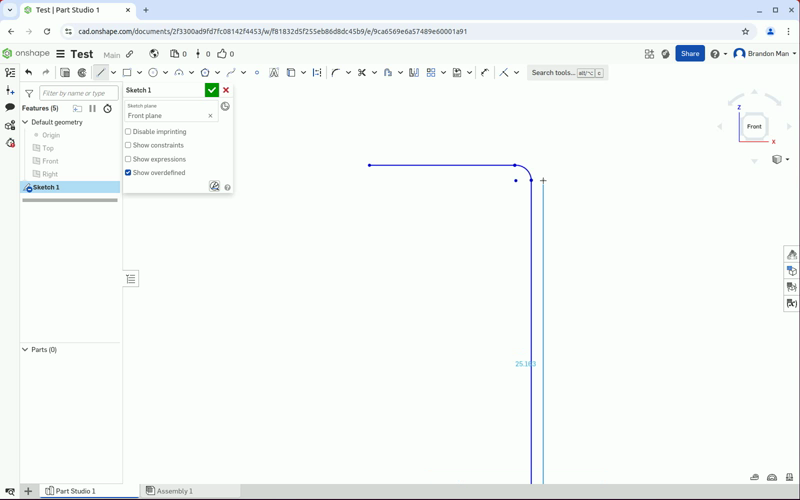
scroll(6)
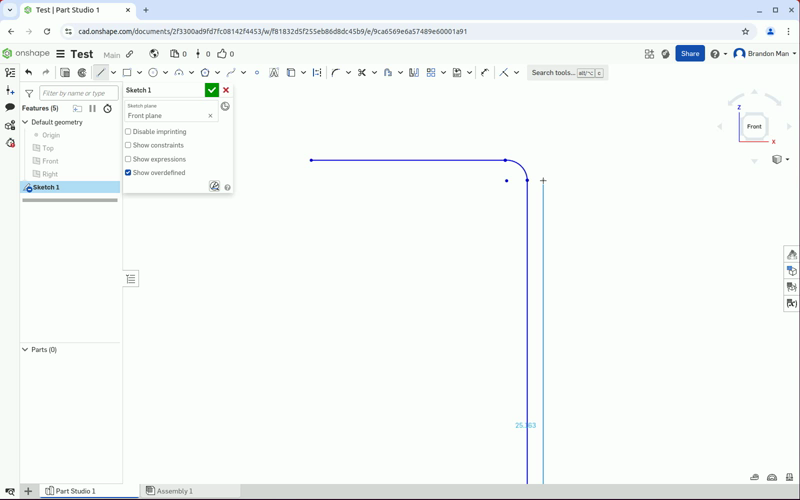
scroll(6)
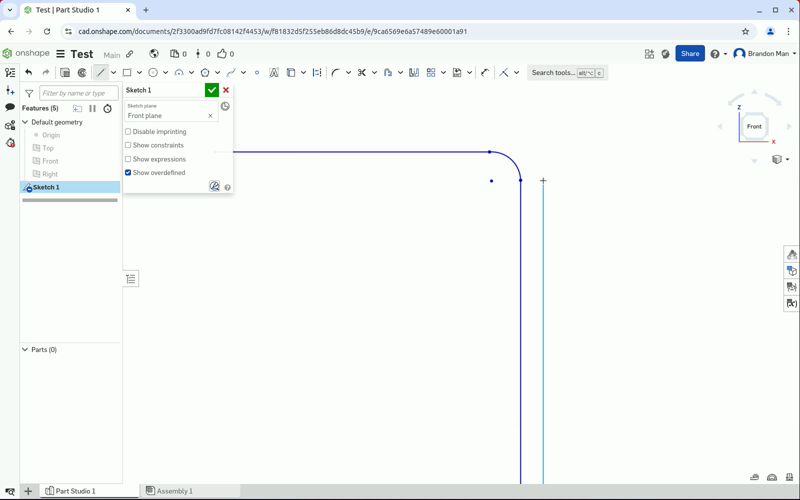
scroll(6)
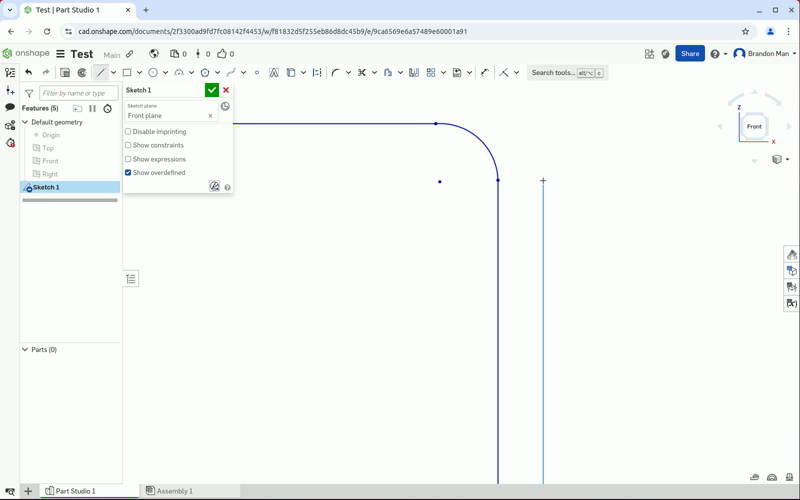
click(543, 180)
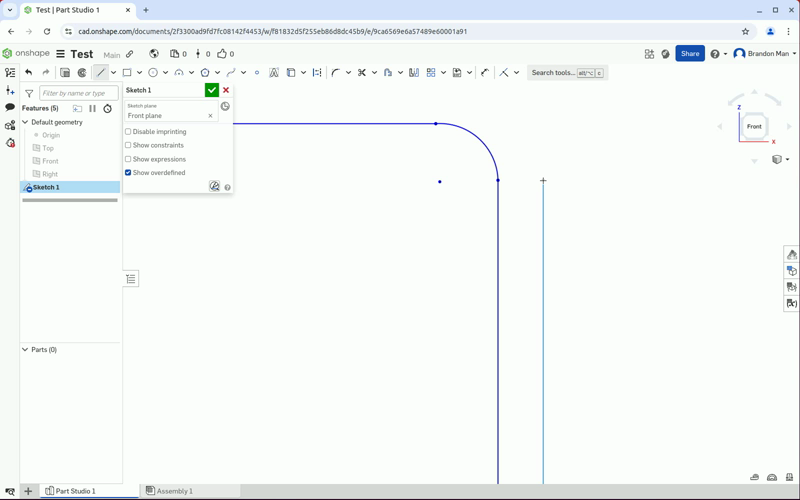
scroll(-6)
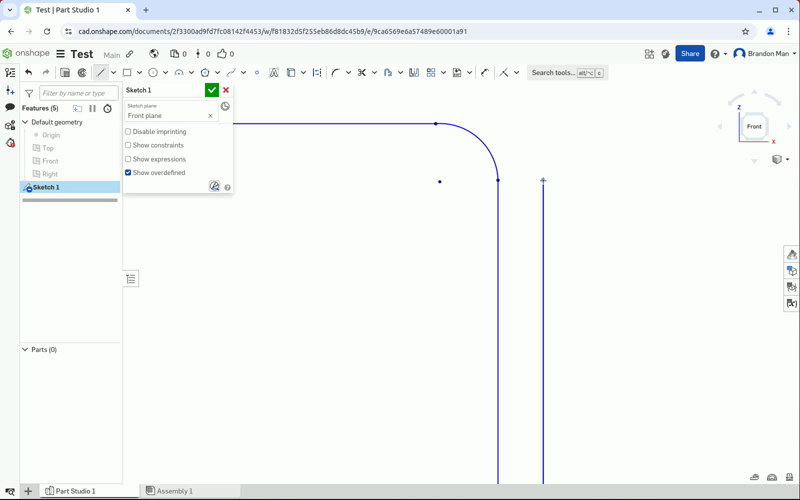
scroll(-6)
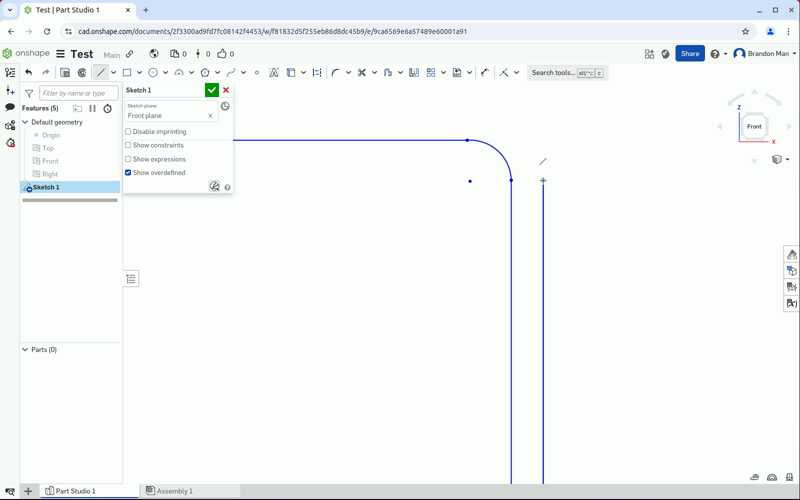
scroll(-6)
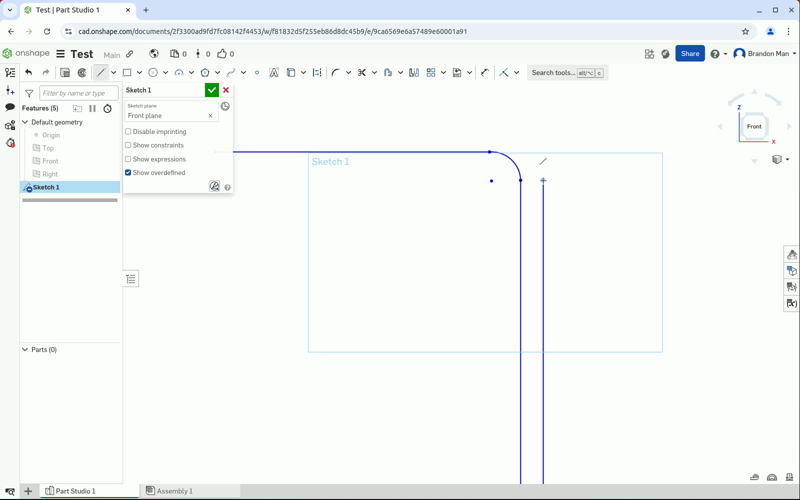
scroll(-6)
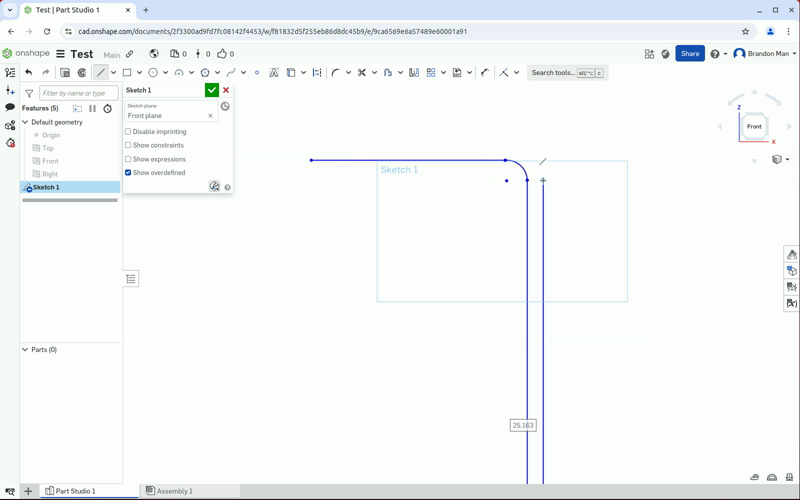
scroll(-6)
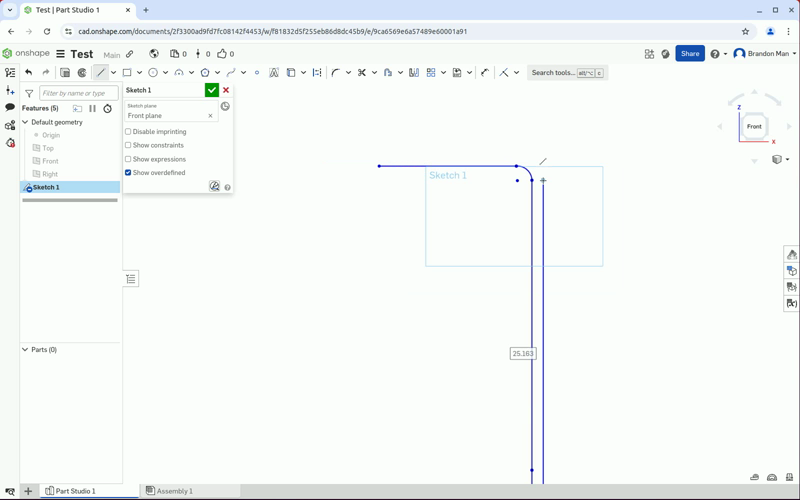
scroll(-6)
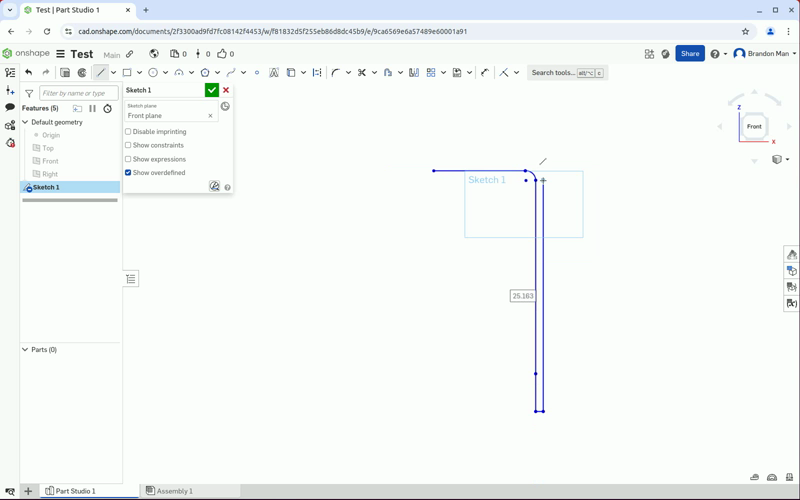
scroll(-6)
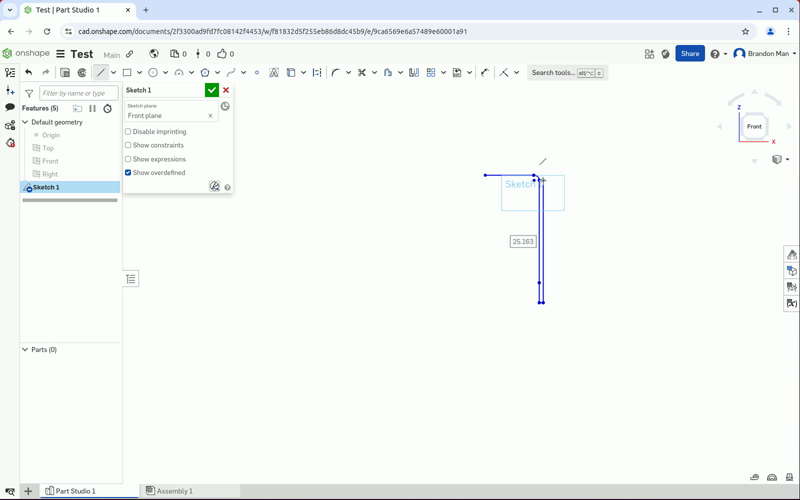
key_up(shift)
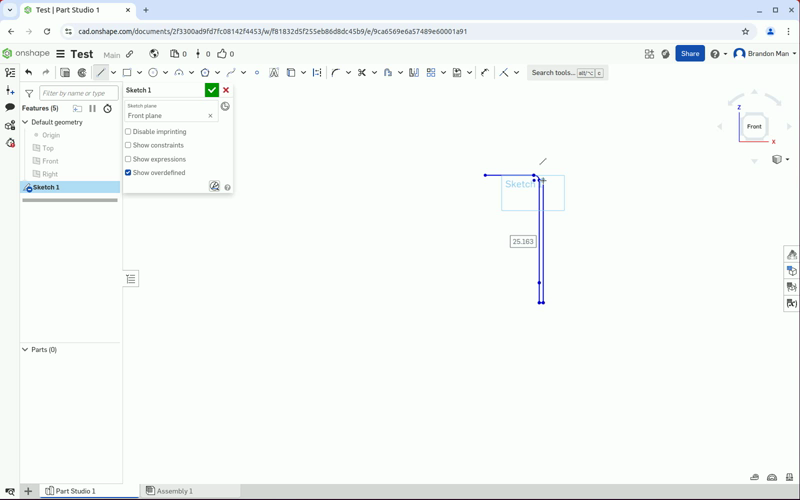
key(esc)
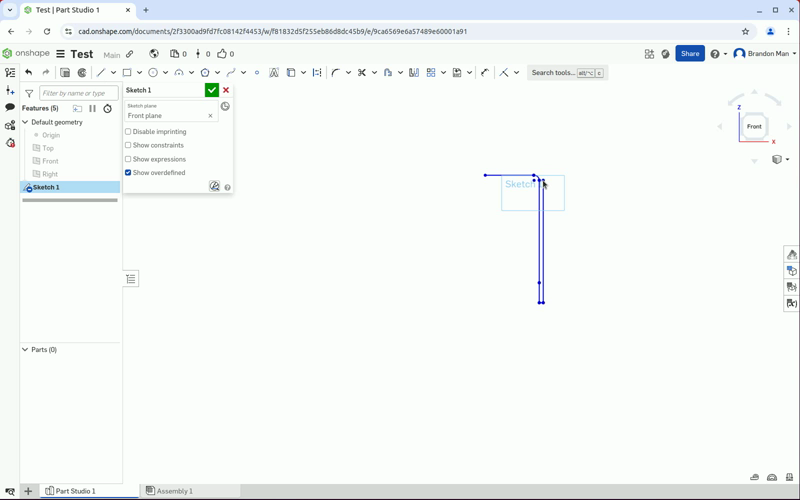
key(a)
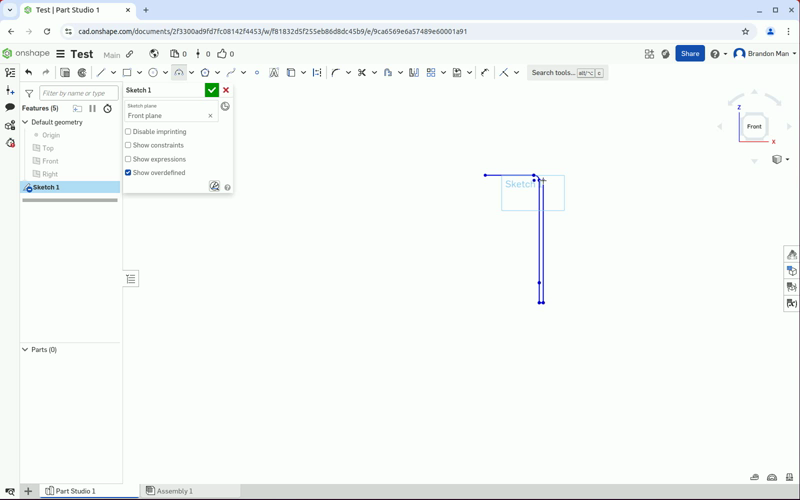
mouse_move(543, 180)
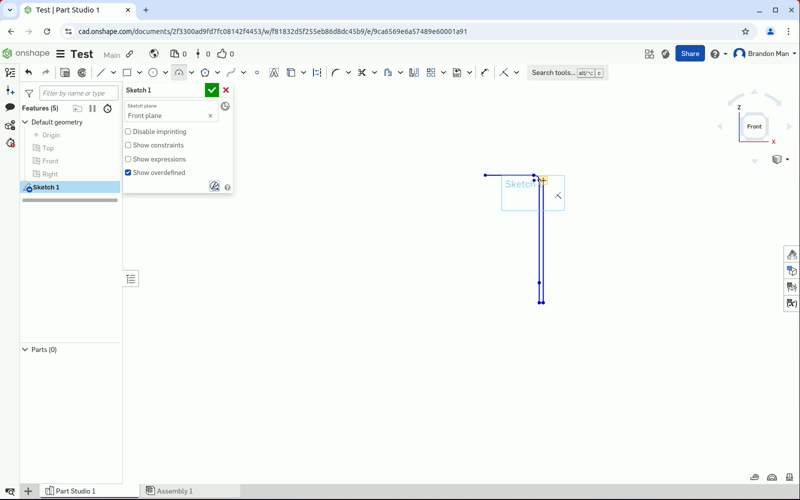
scroll(6)
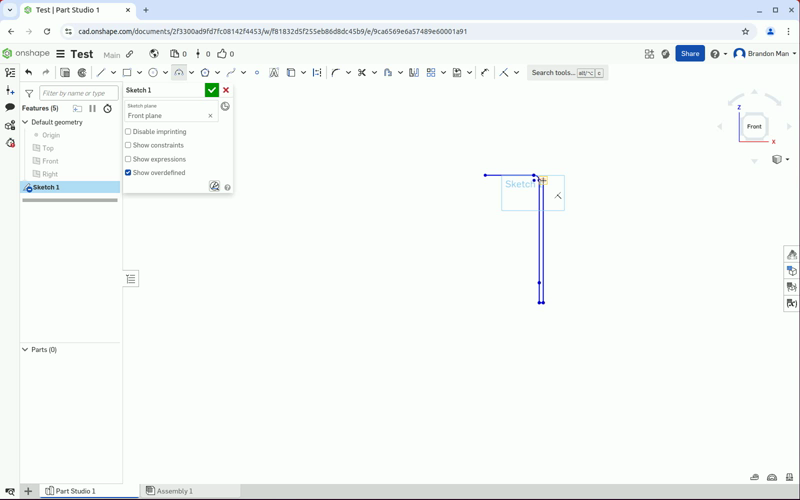
scroll(6)
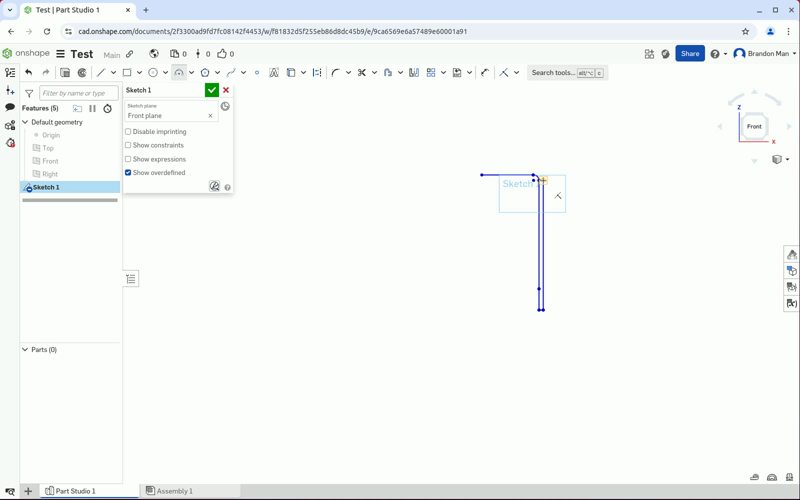
scroll(6)
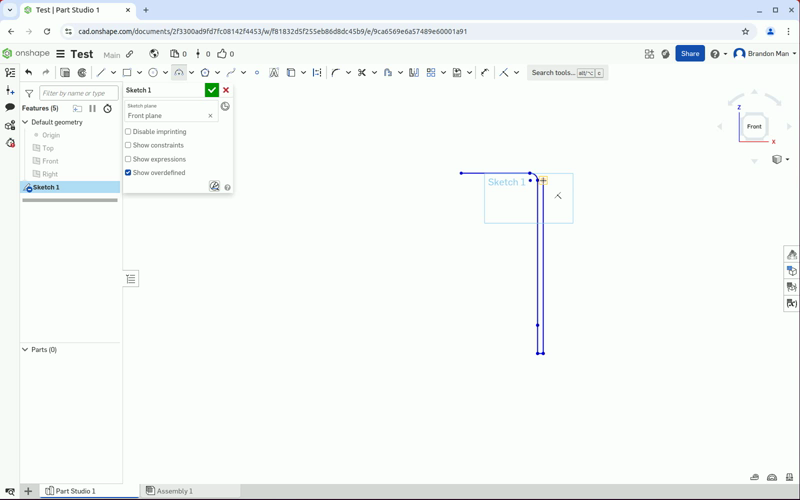
scroll(6)
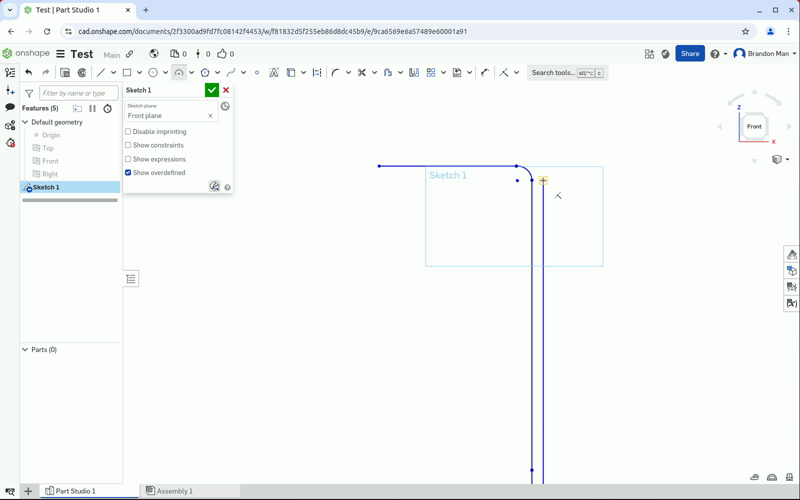
scroll(6)
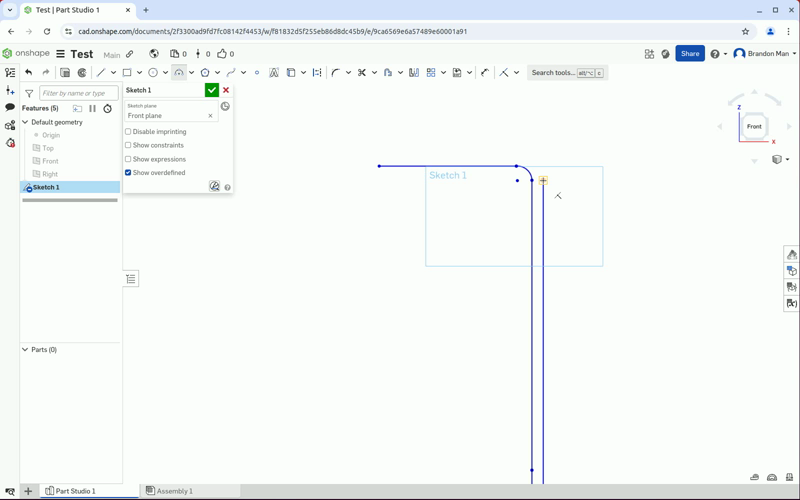
scroll(6)
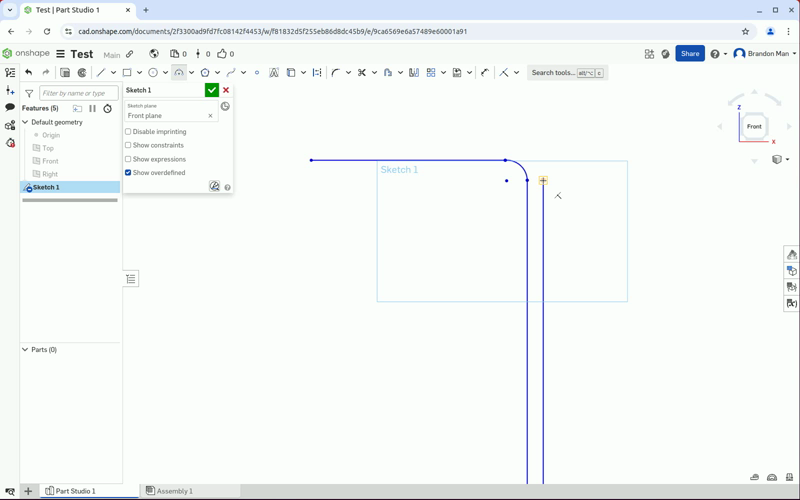
scroll(6)
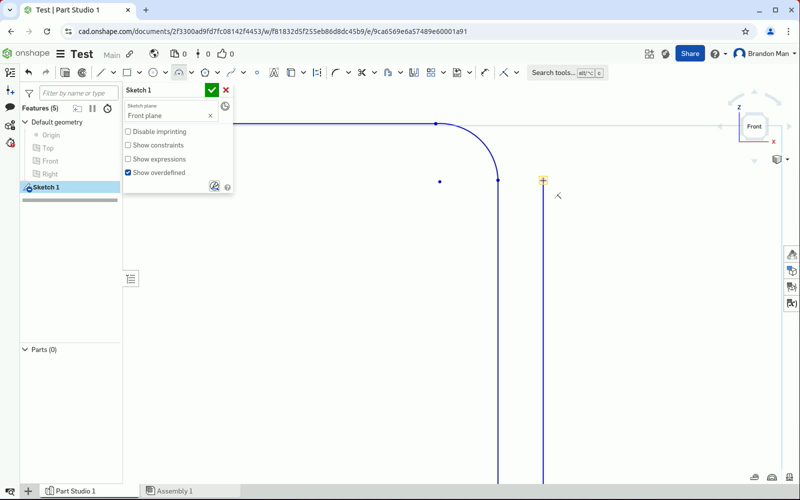
click(543, 180)
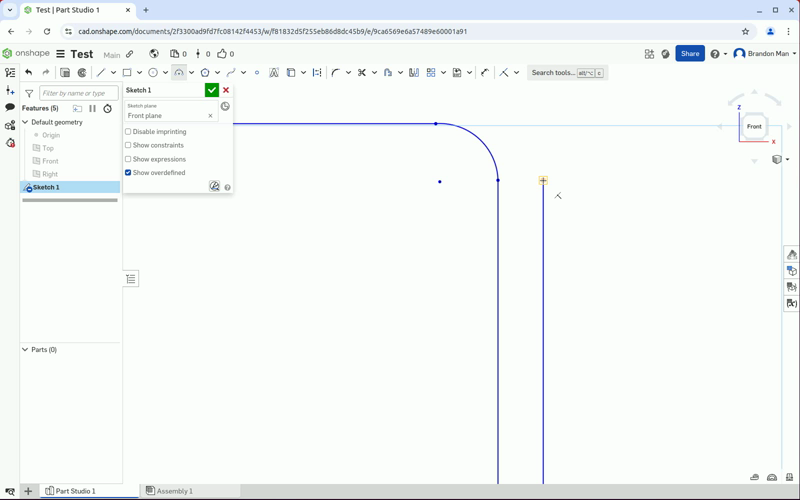
scroll(-6)
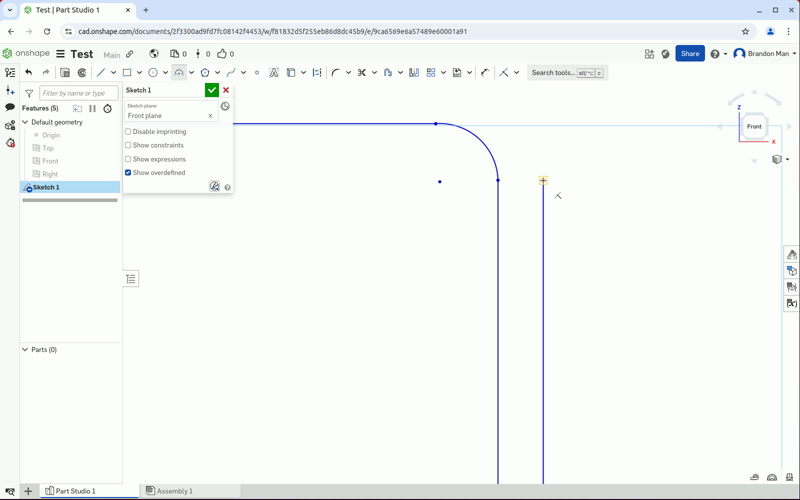
scroll(-6)
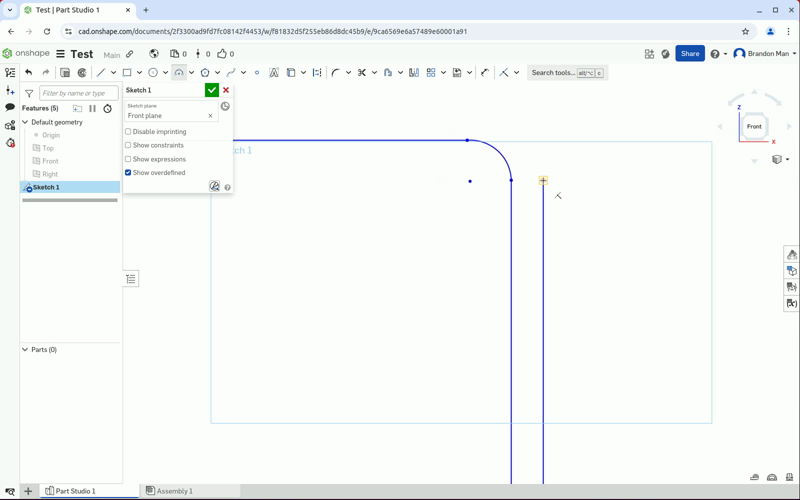
scroll(-6)
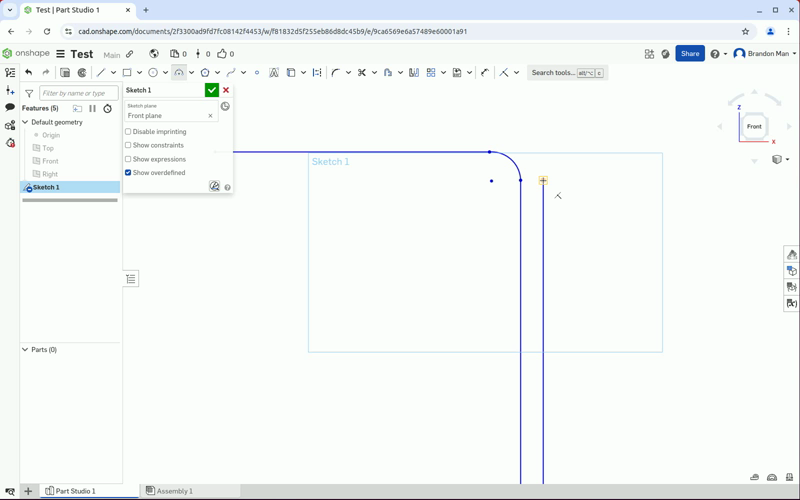
scroll(-6)
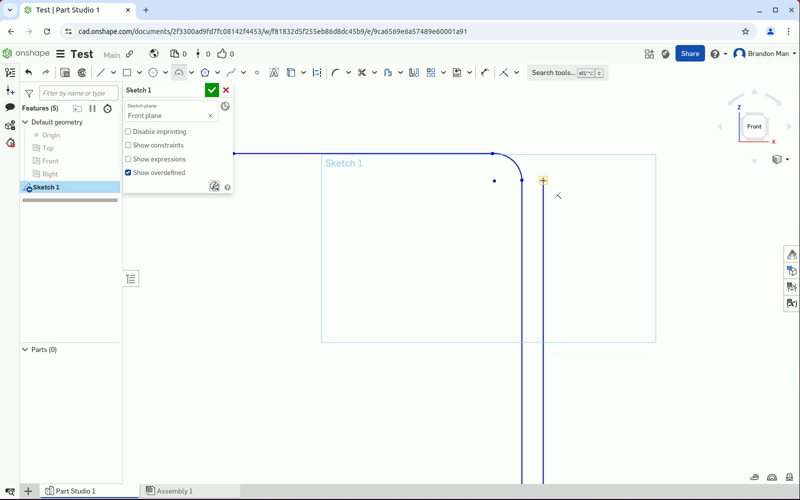
scroll(-6)
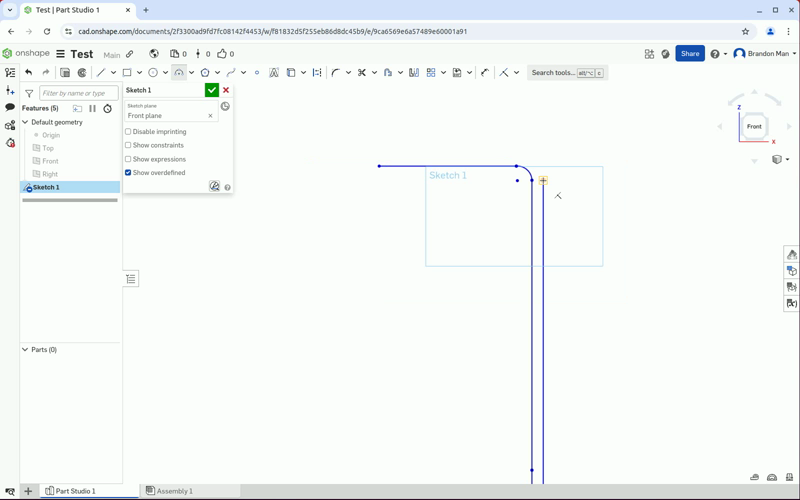
scroll(-6)
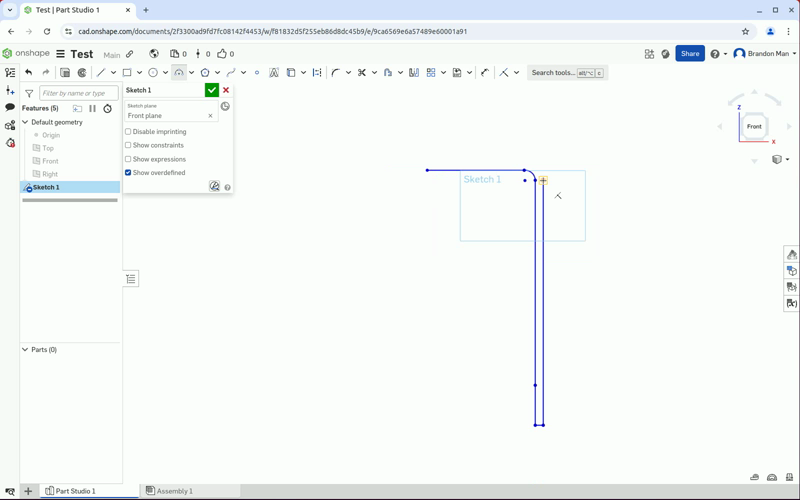
scroll(-6)
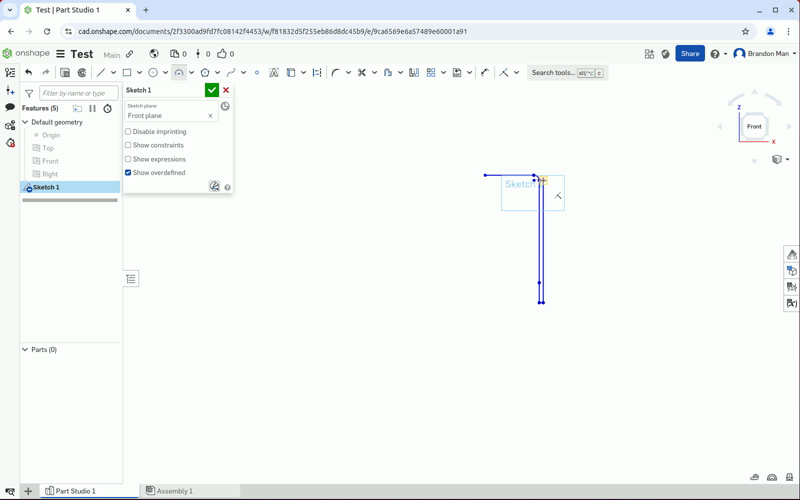
key_down(shift)
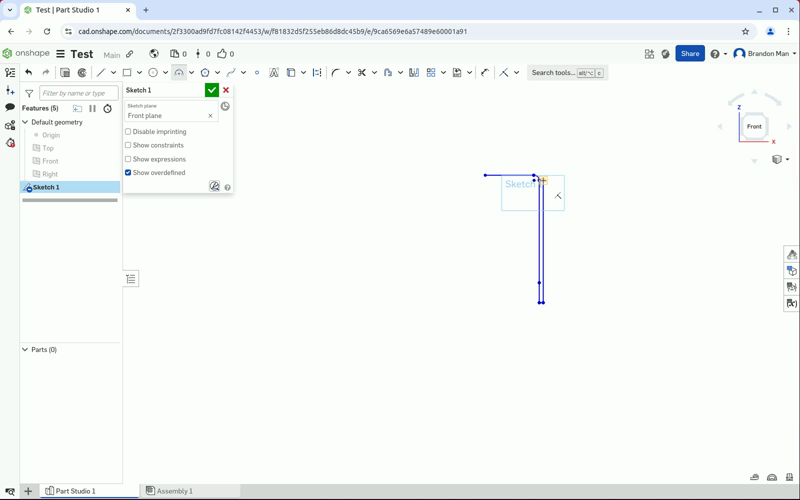
mouse_move(533, 169)
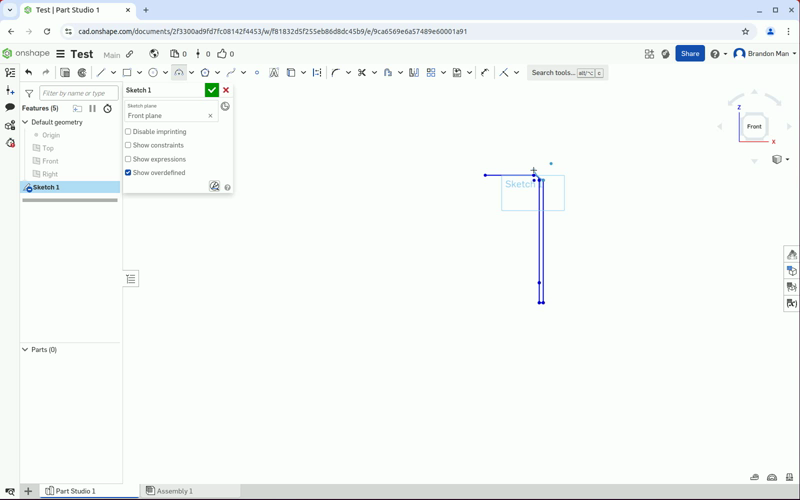
click(533, 169)
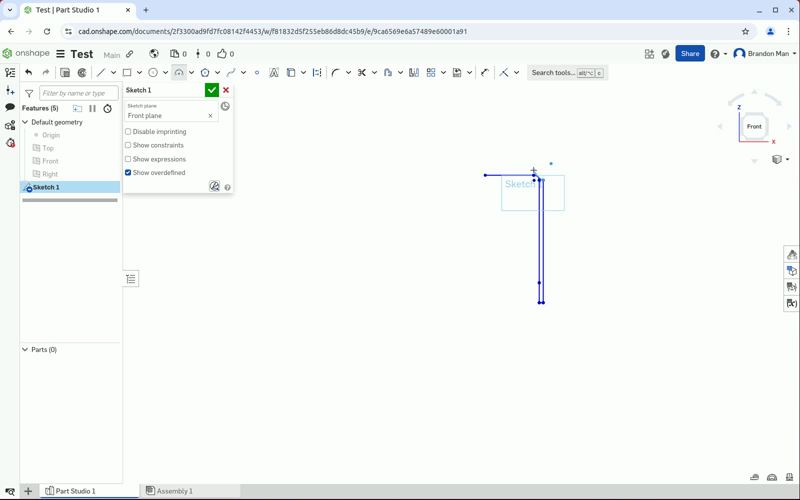
mouse_move(540, 173)
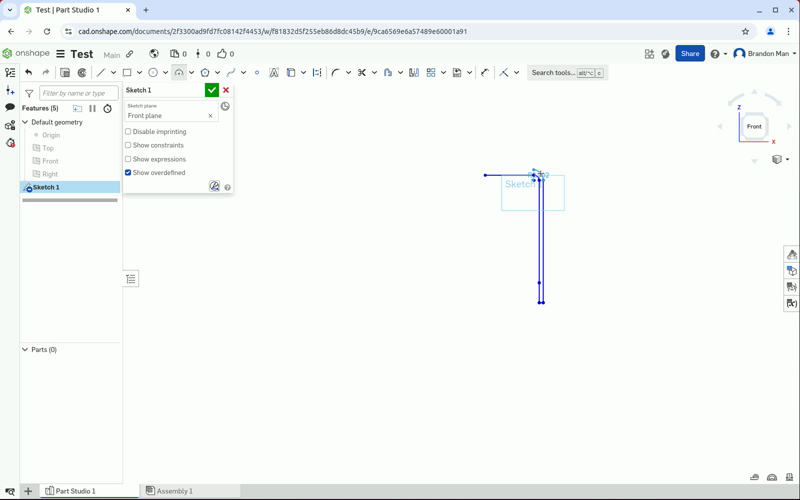
click(540, 173)
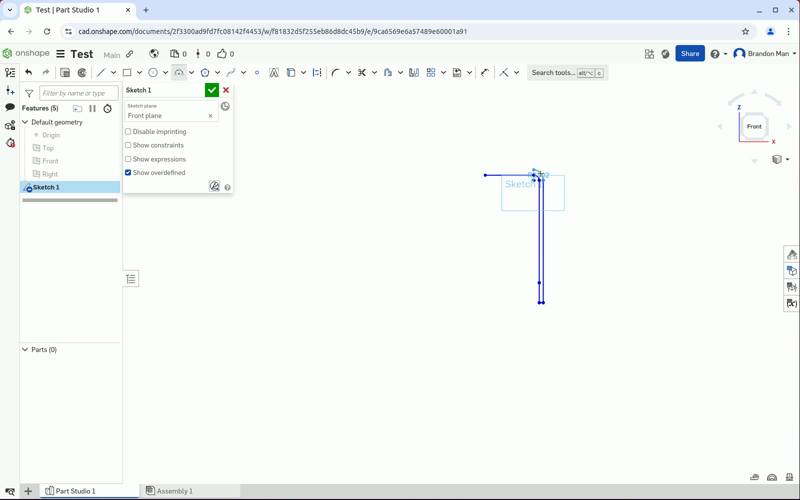
key_up(shift)
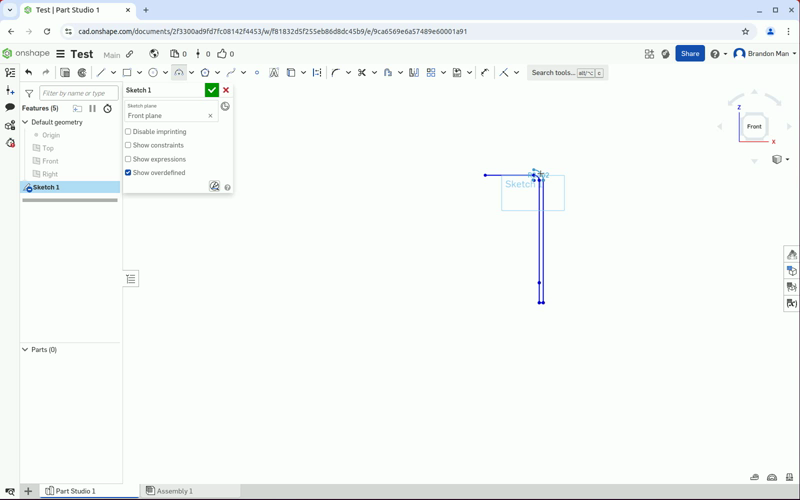
key(esc)
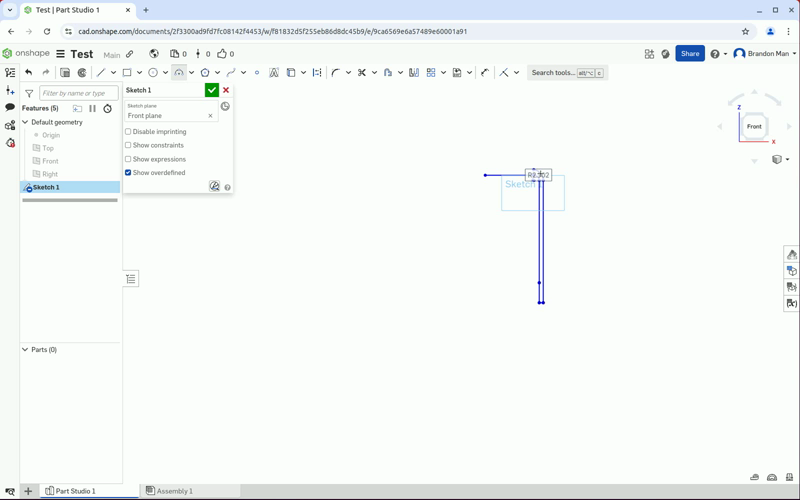
key(l)
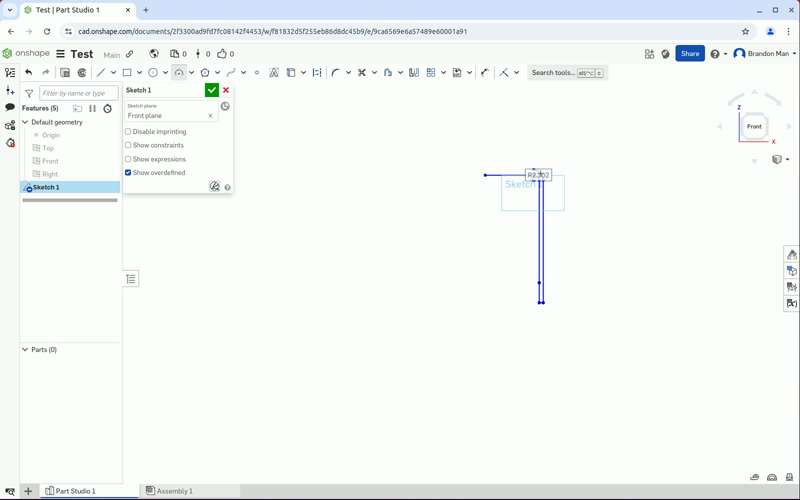
mouse_move(533, 169)
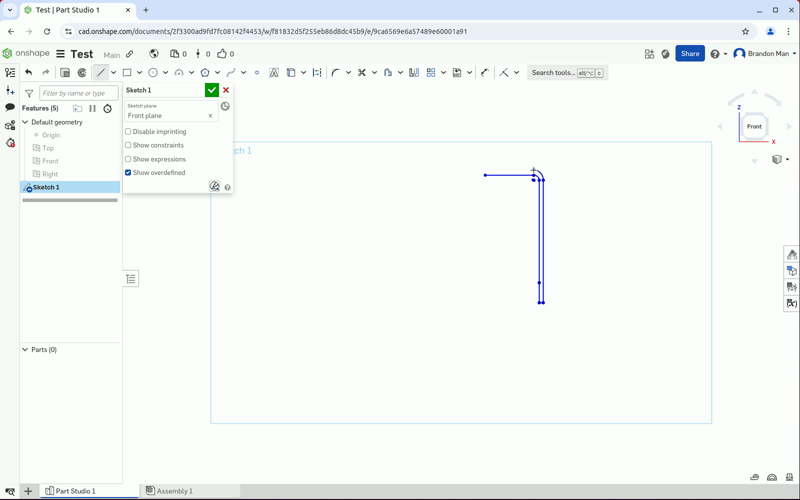
click(533, 169)
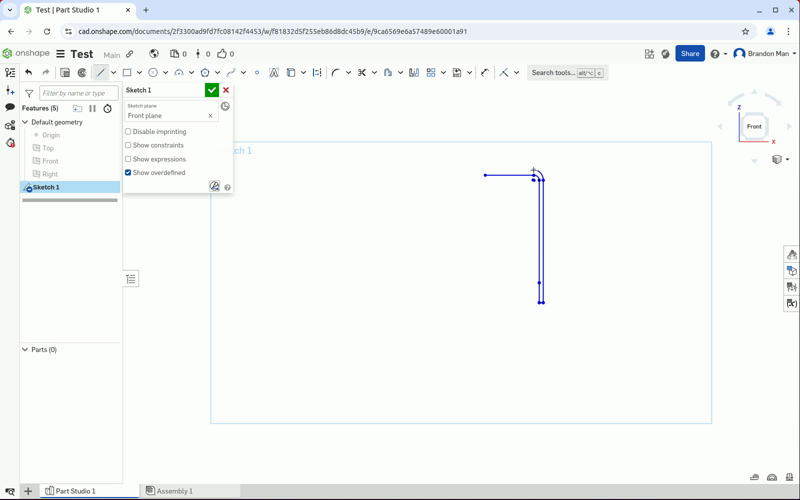
key_down(shift)
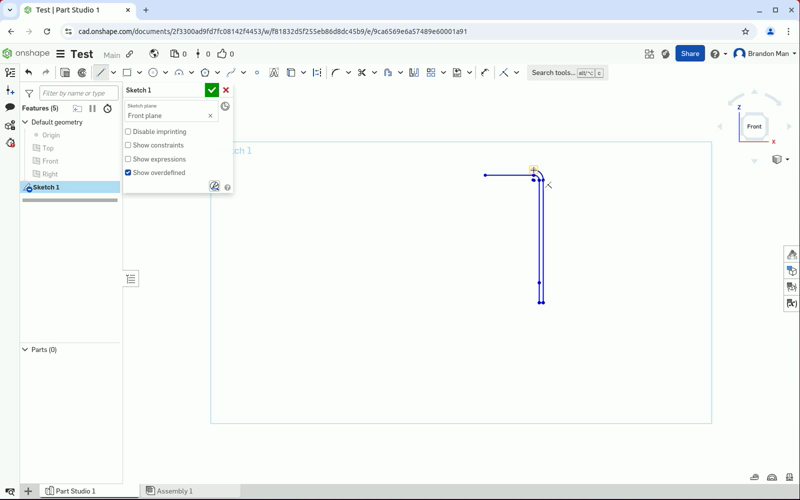
mouse_move(563, 169)
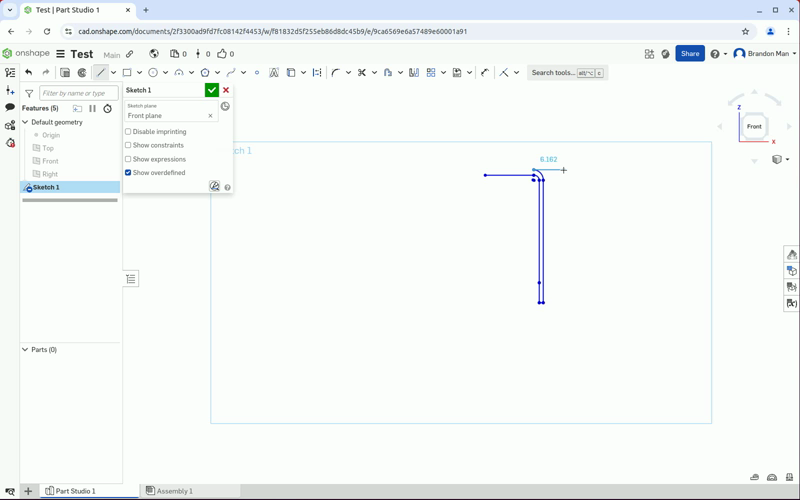
mouse_move(485, 169)
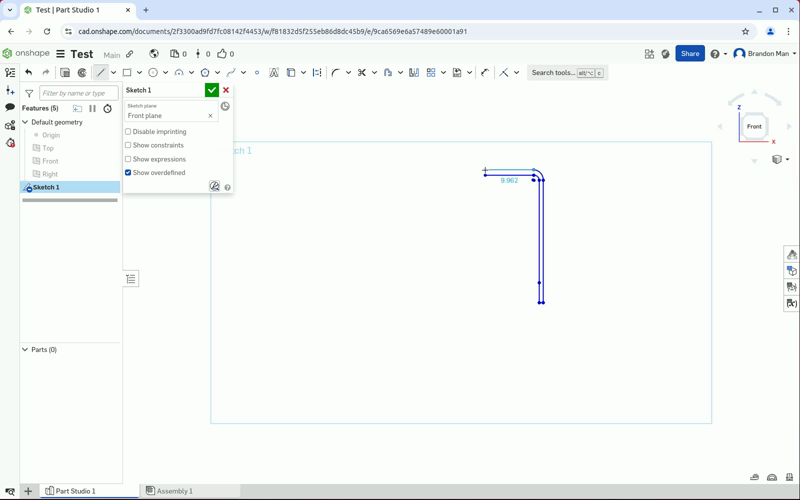
click(485, 169)
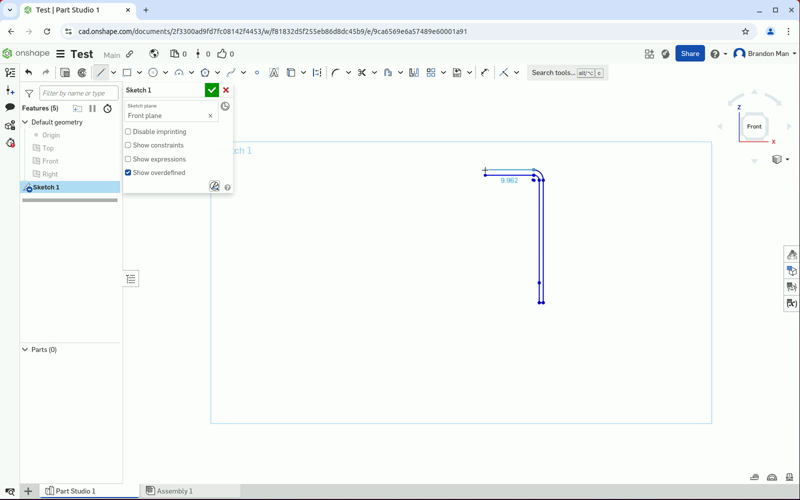
key_up(shift)
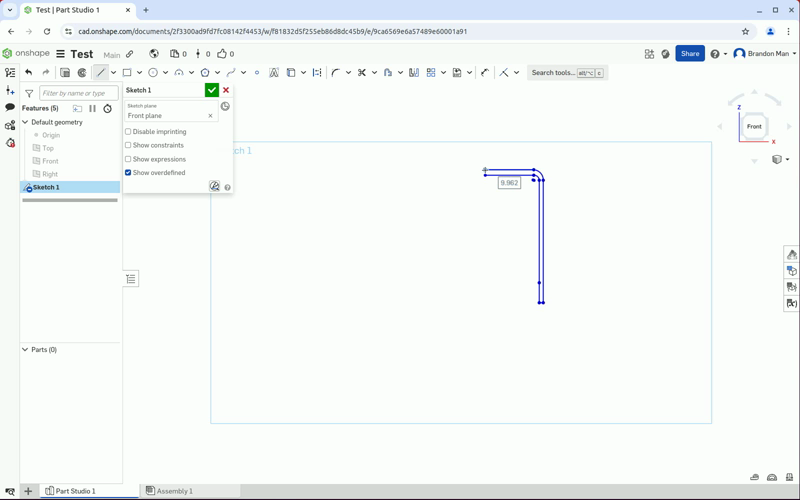
mouse_move(515, 169)
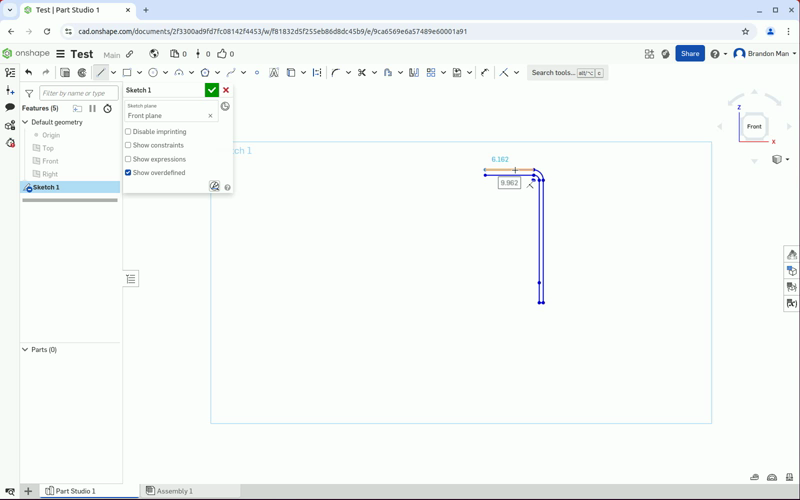
key_down(shift)
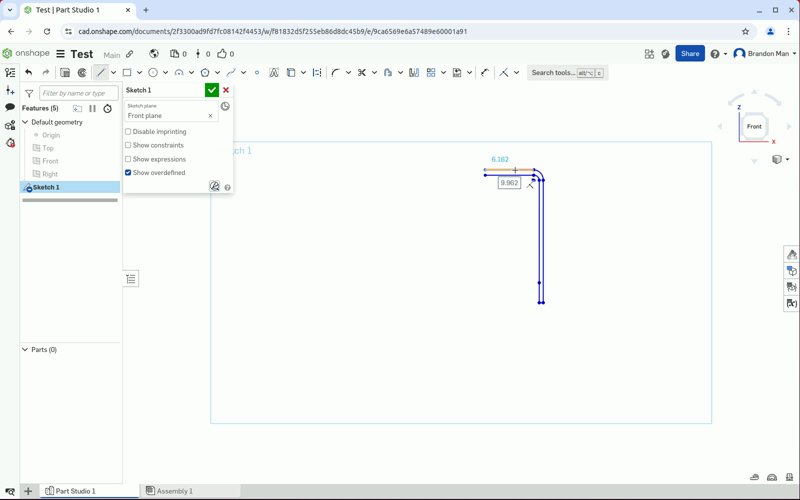
mouse_move(485, 175)
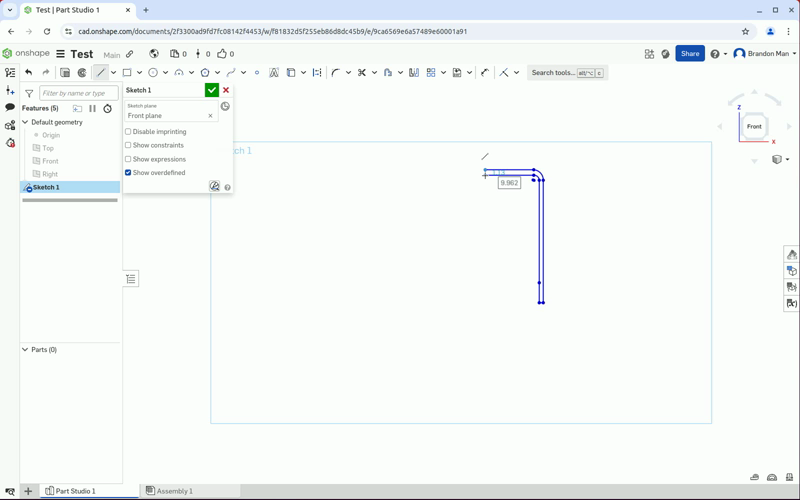
scroll(6)
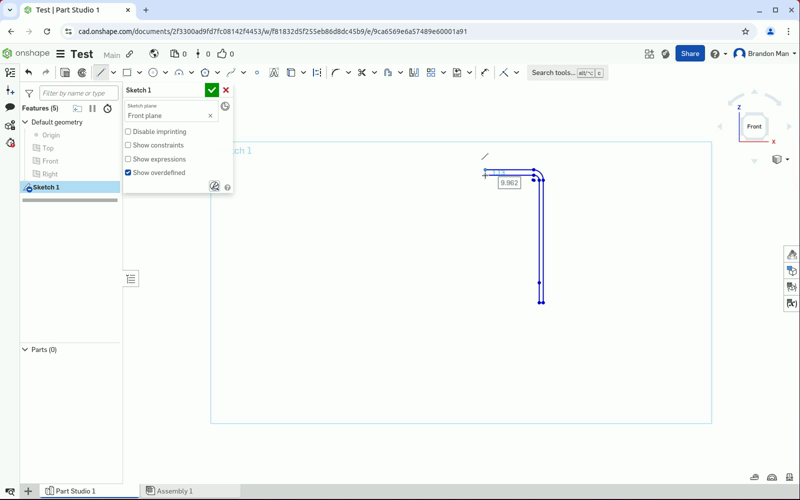
scroll(6)
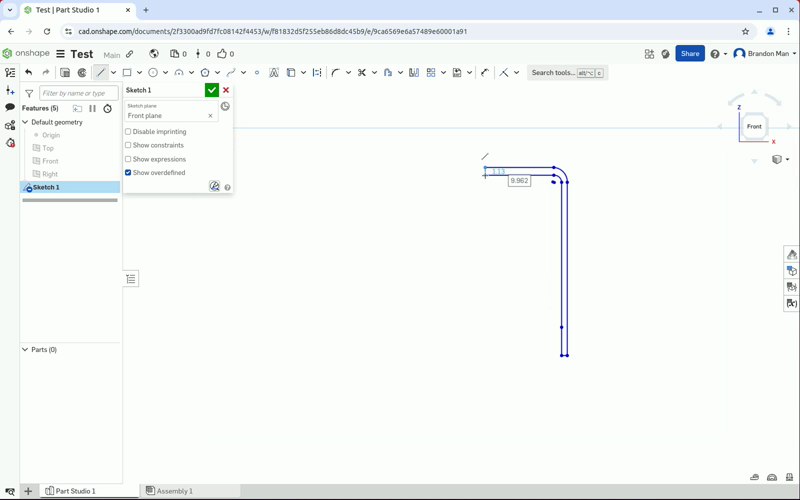
scroll(6)
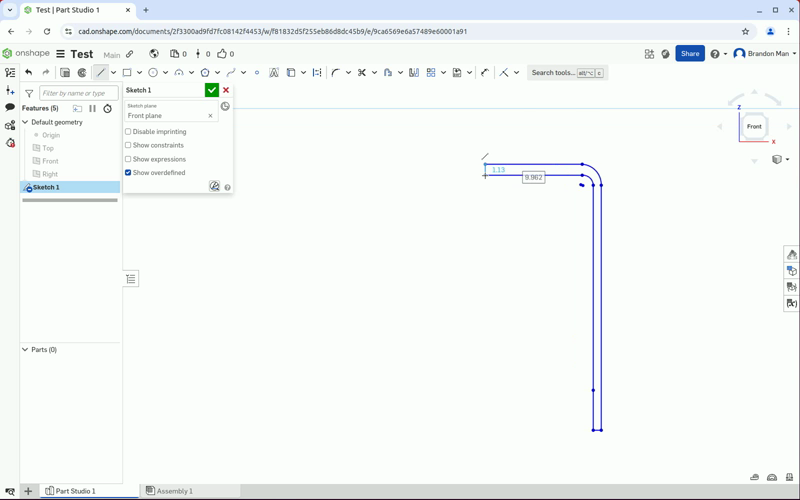
scroll(6)
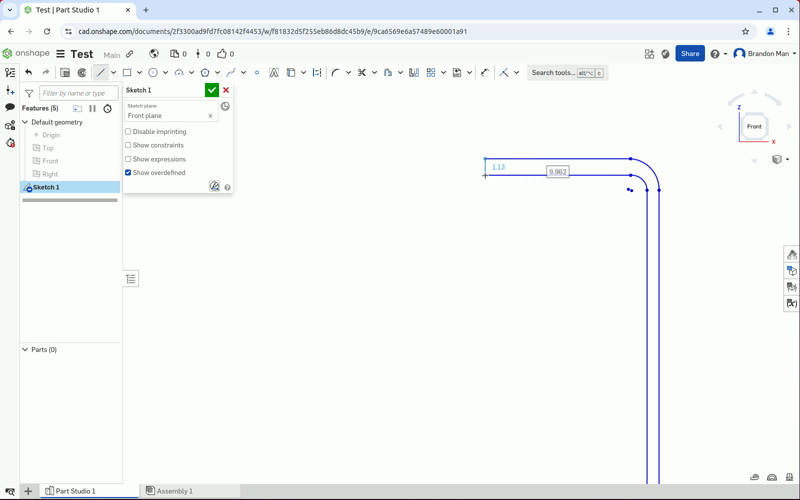
scroll(6)
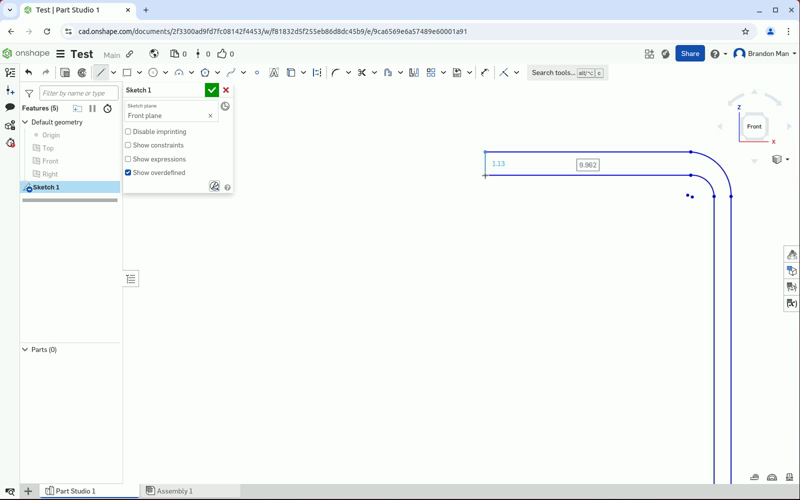
scroll(6)
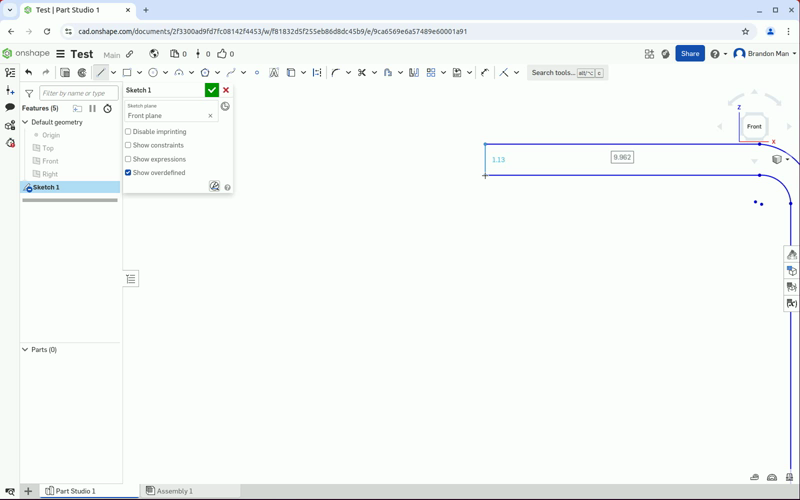
scroll(6)
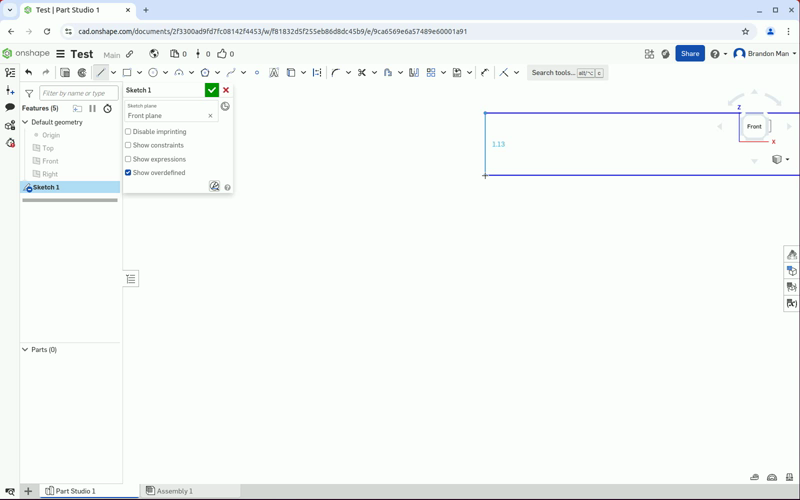
key_up(shift)
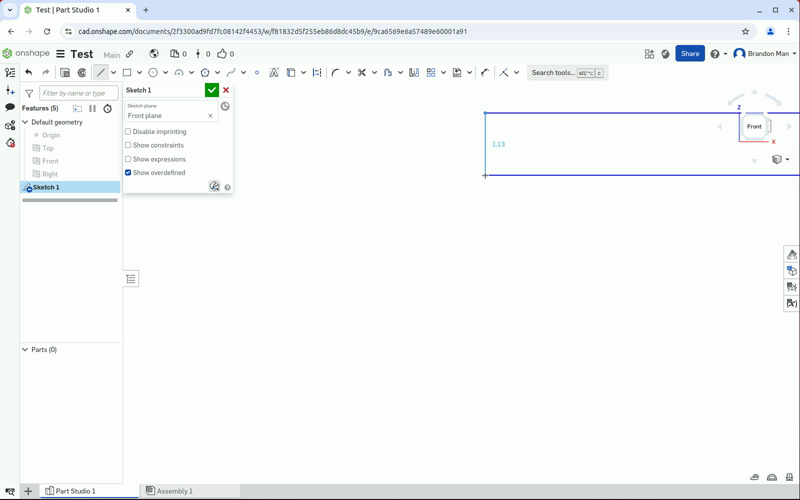
click(485, 175)
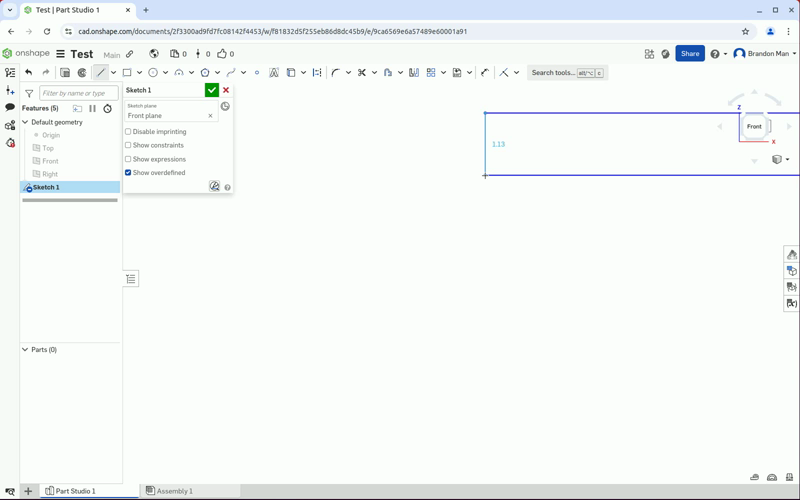
scroll(-6)
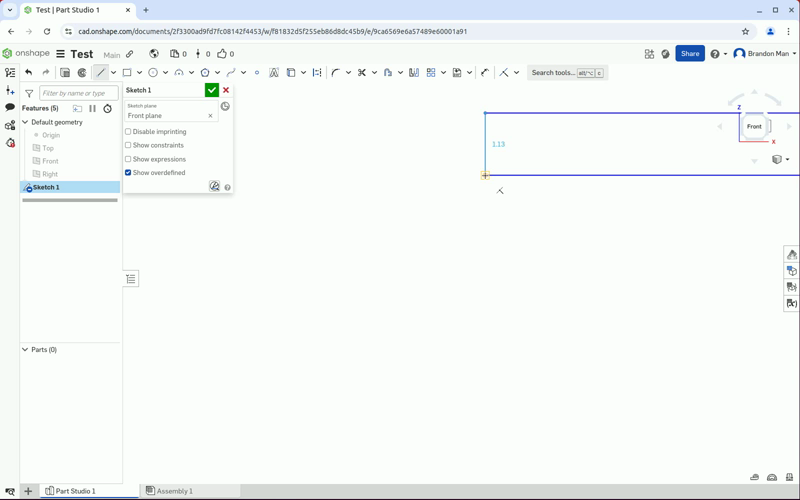
scroll(-6)
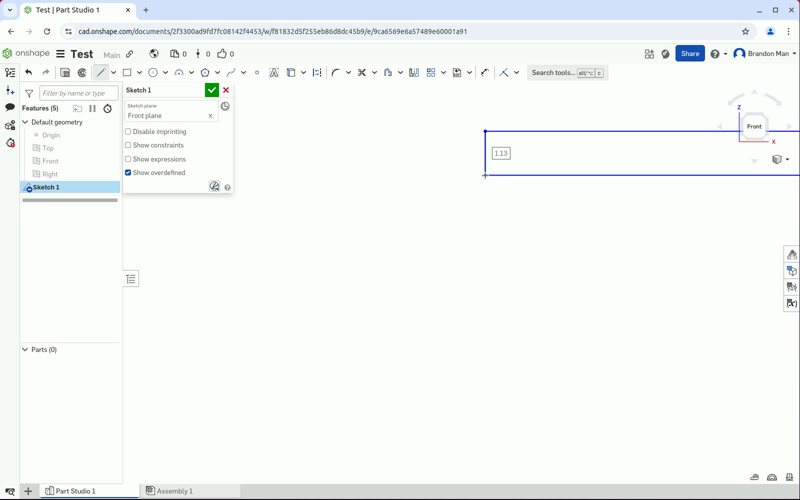
scroll(-6)
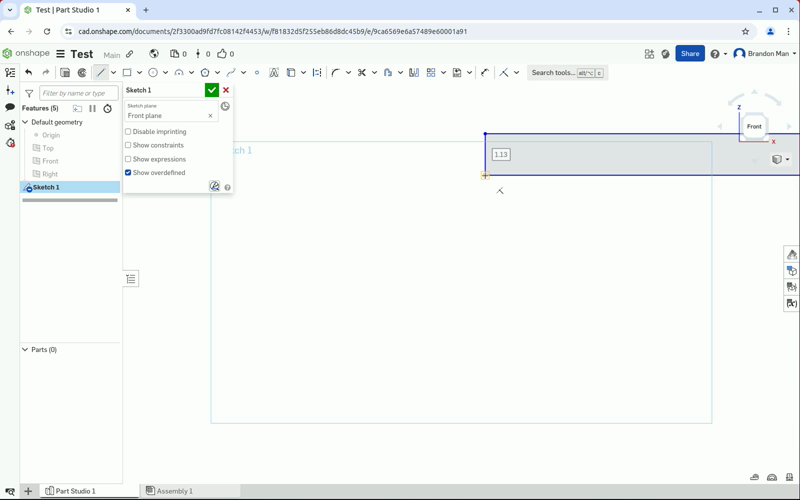
scroll(-6)
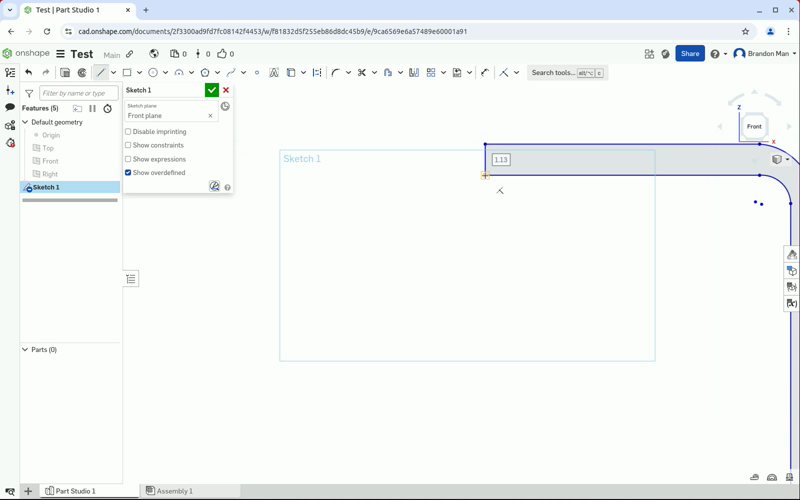
scroll(-6)
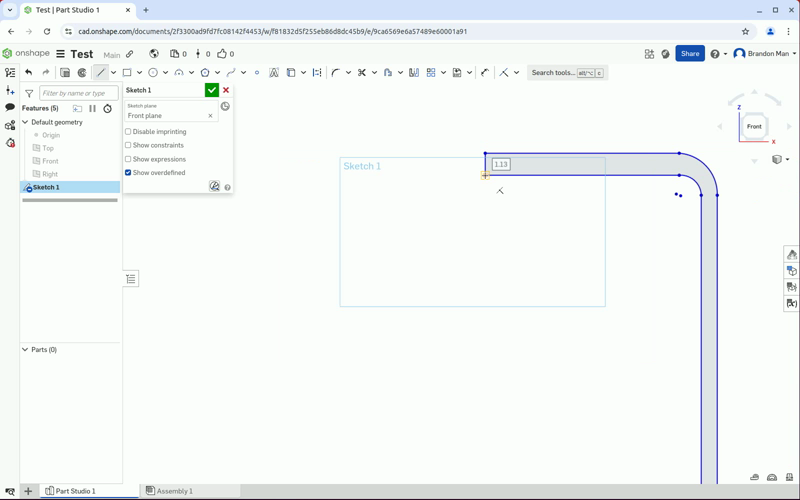
scroll(-6)
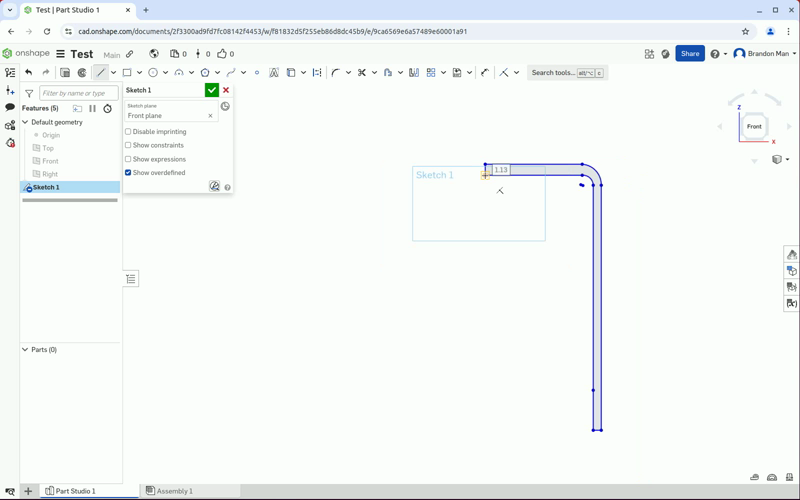
scroll(-6)
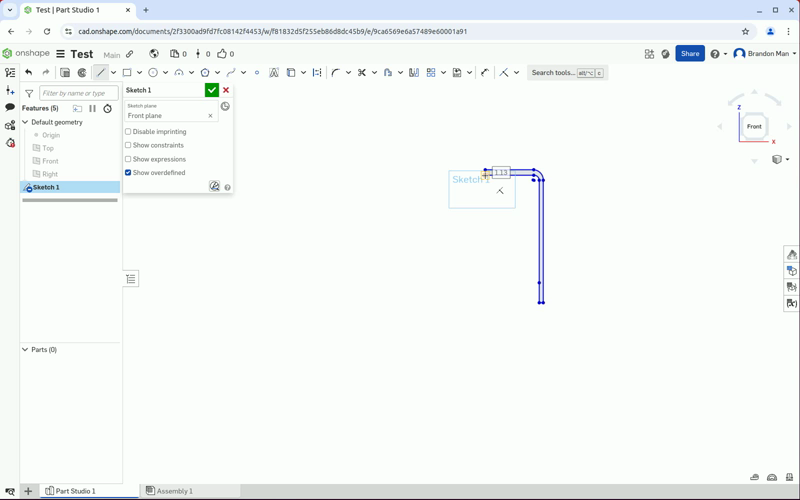
key(esc)
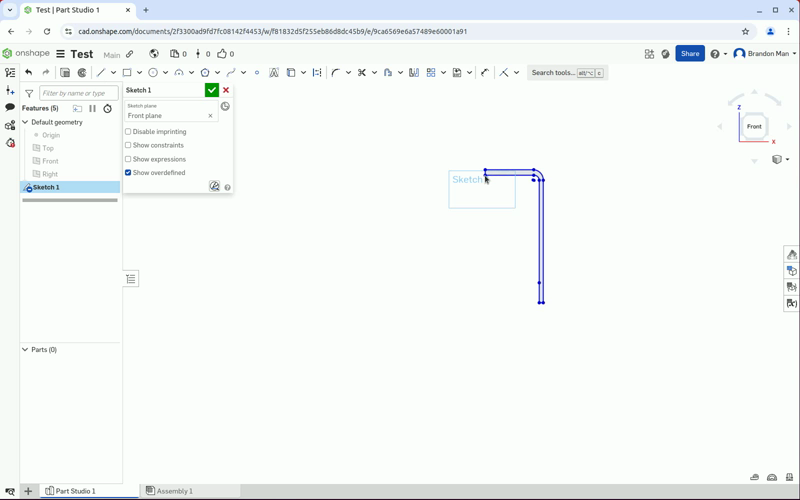
mouse_move(539, 191)
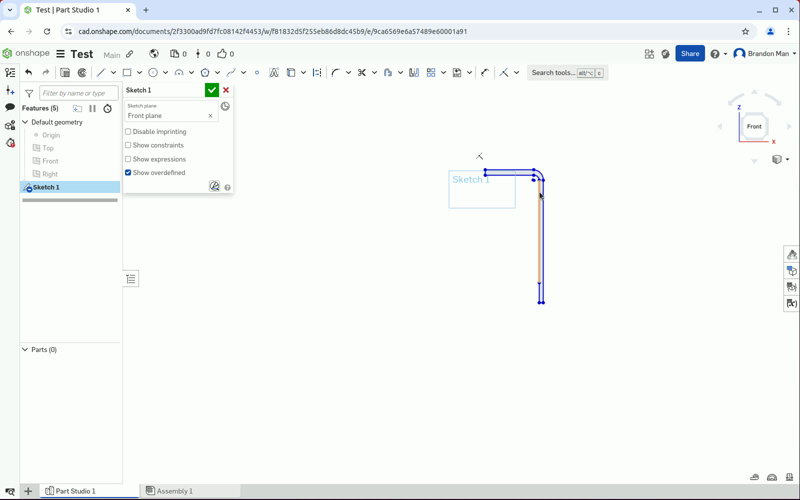
scroll(6)
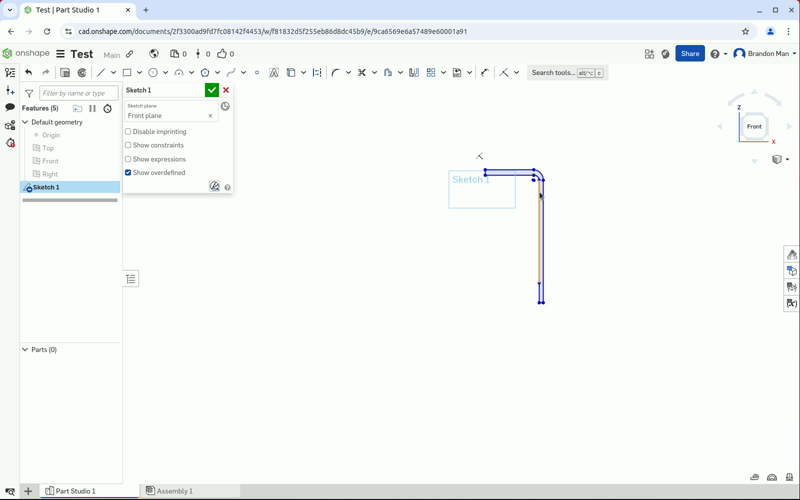
scroll(6)
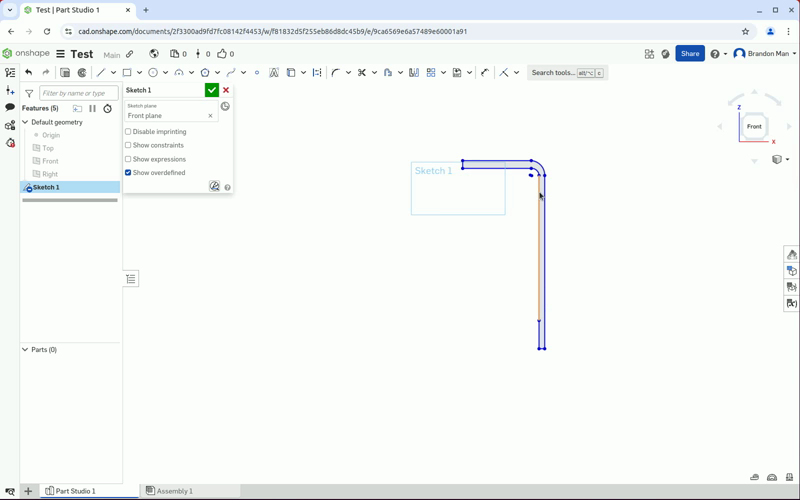
scroll(6)
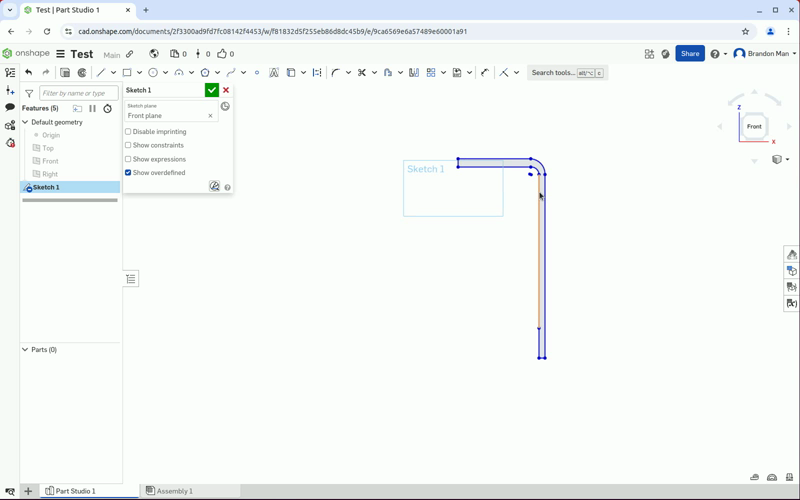
scroll(6)
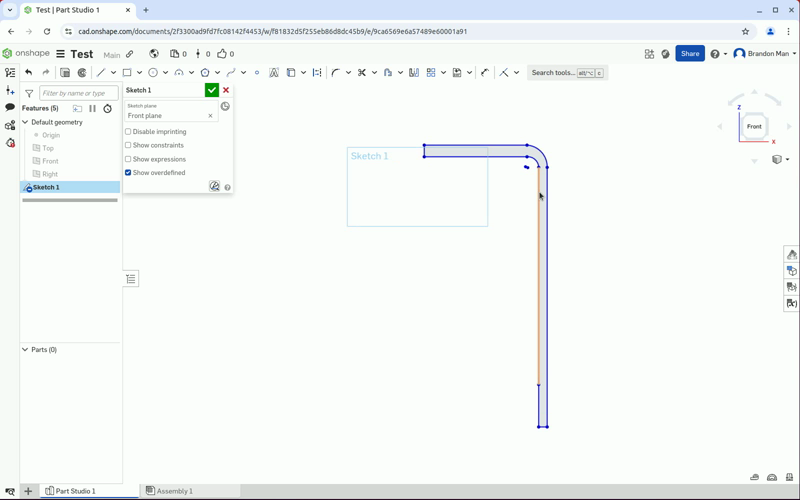
scroll(6)
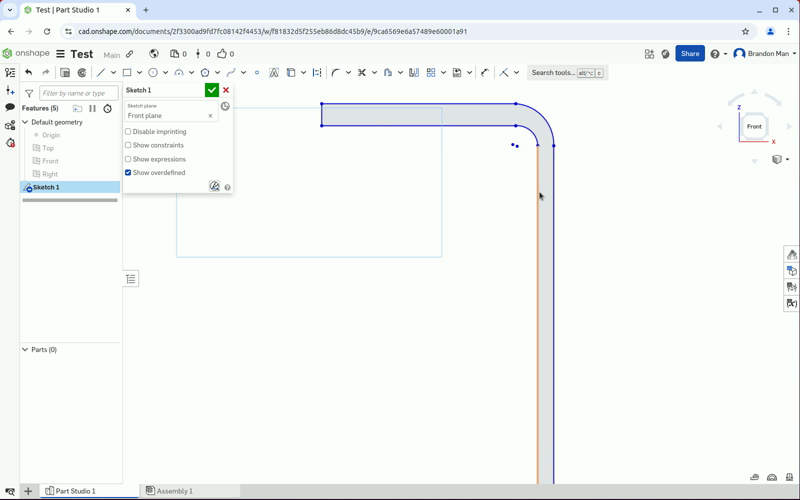
scroll(6)
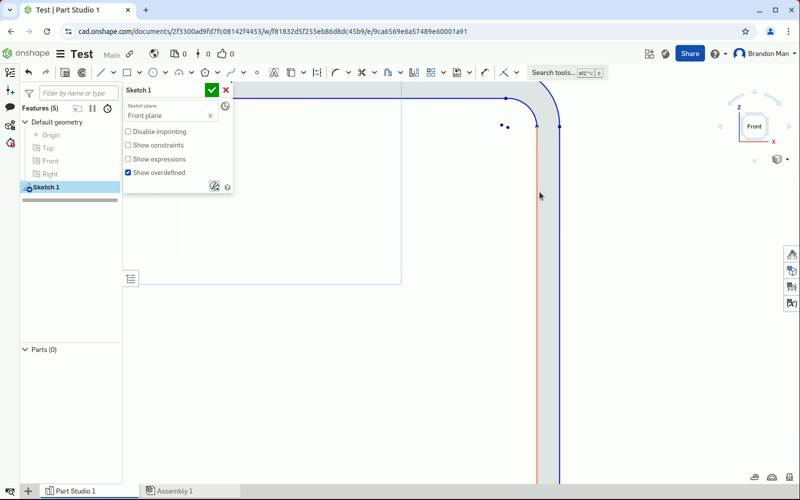
scroll(6)
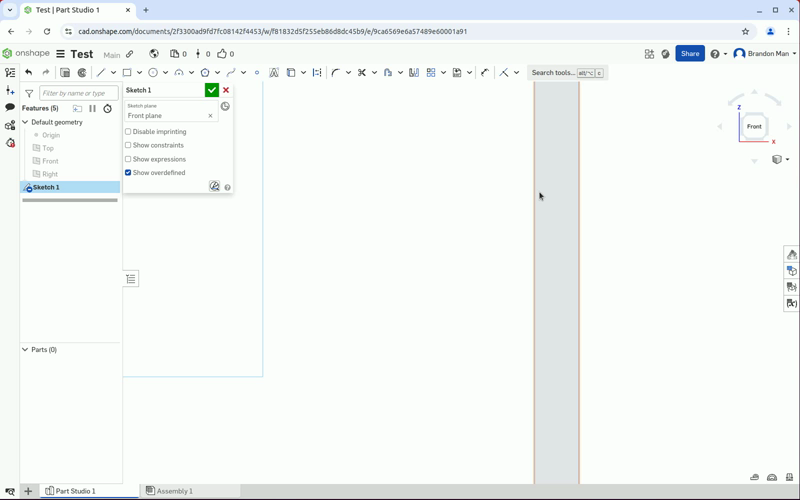
click(539, 191)
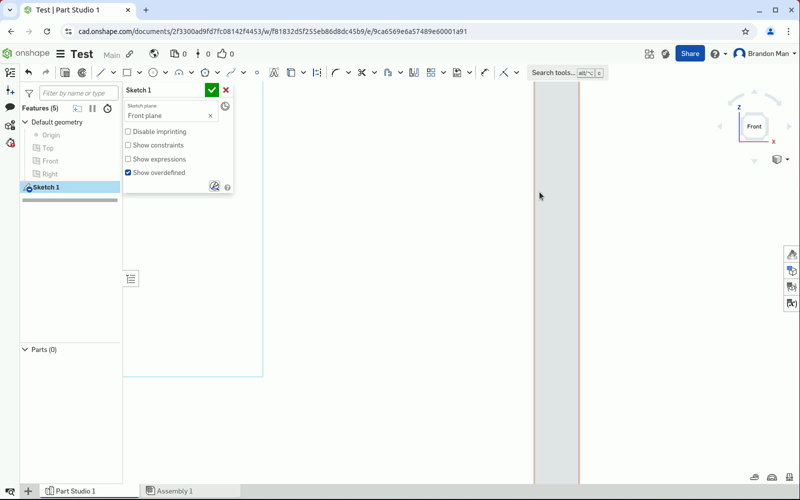
scroll(-6)
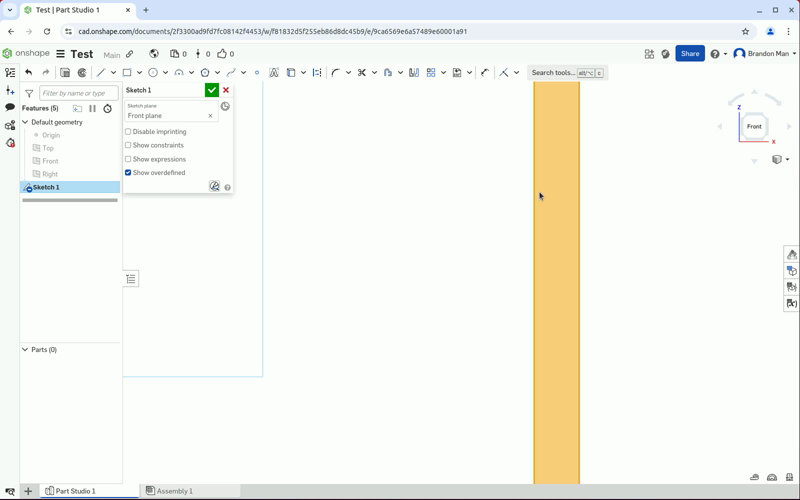
scroll(-6)
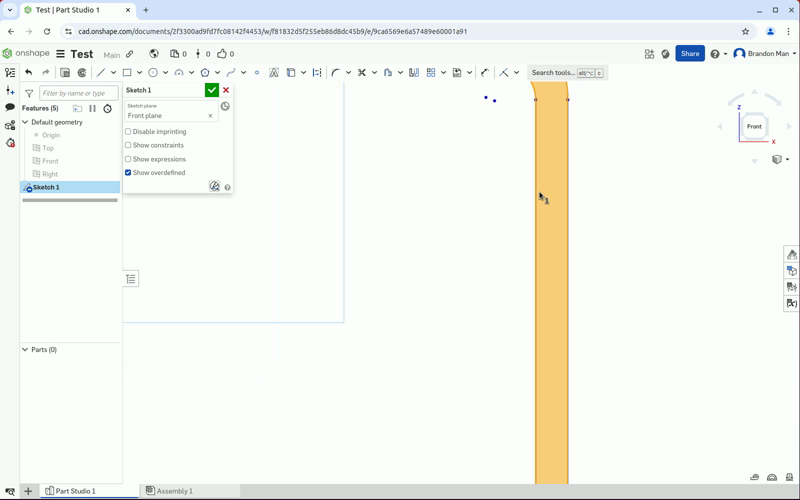
scroll(-6)
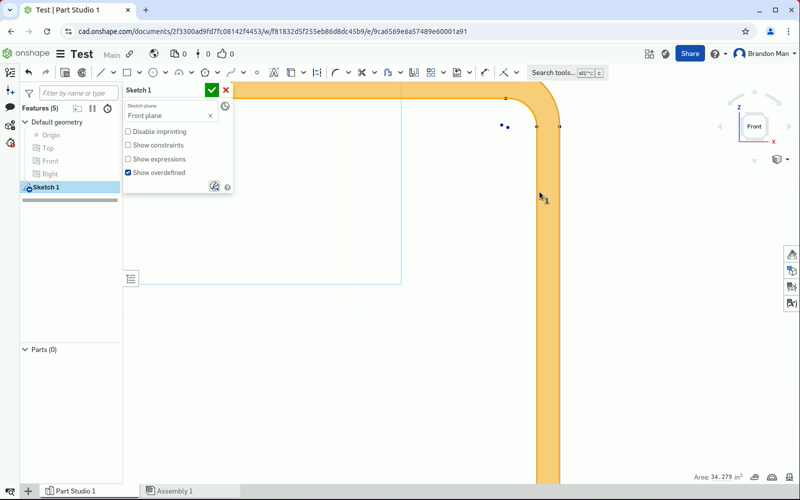
scroll(-6)
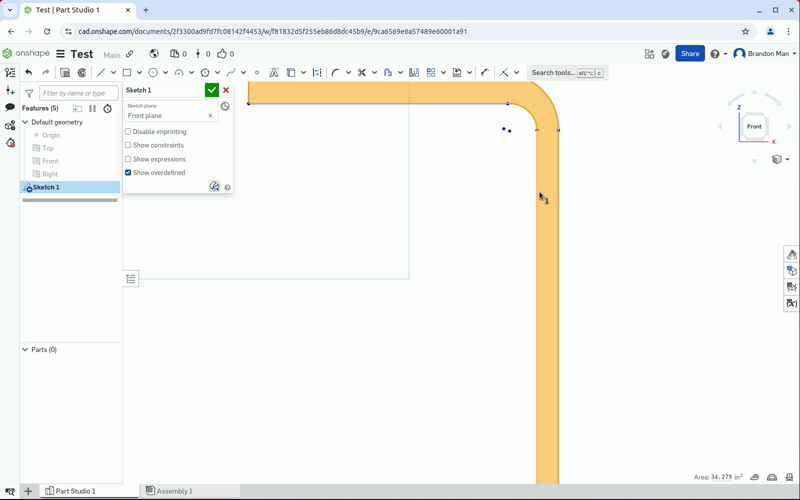
scroll(-6)
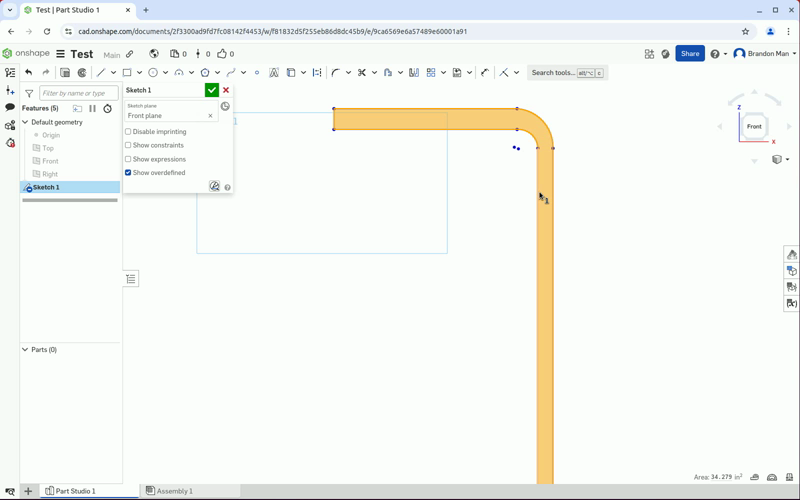
scroll(-6)
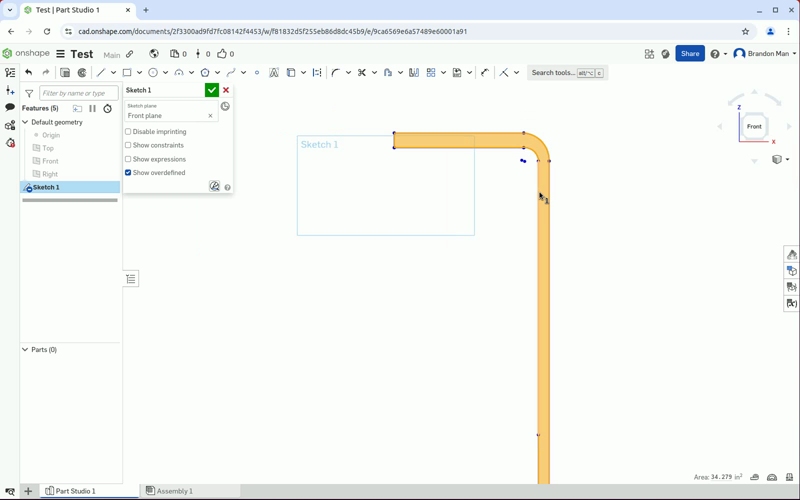
scroll(-6)
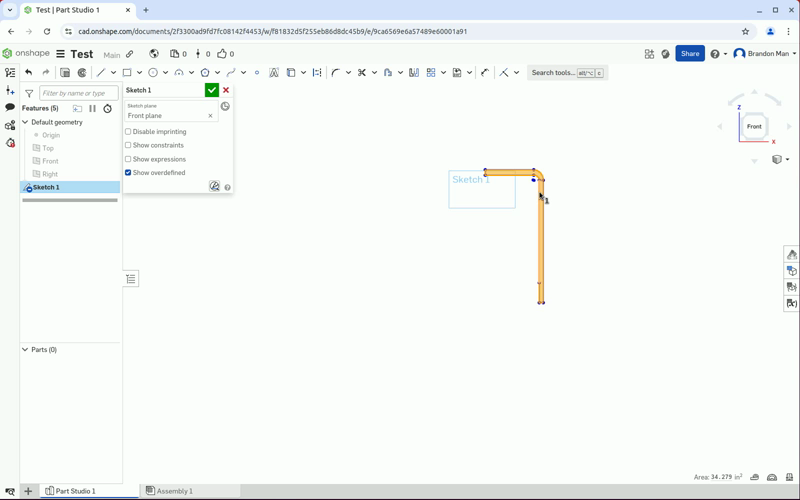
mouse_move(73, 352)
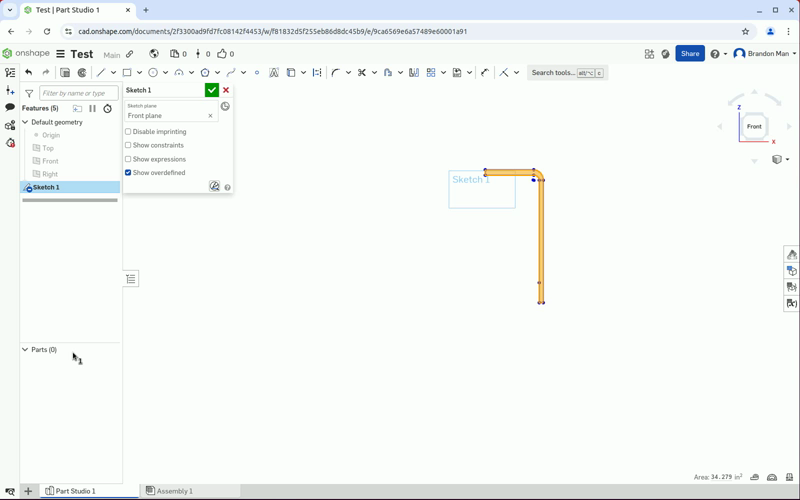
key(shift+y)
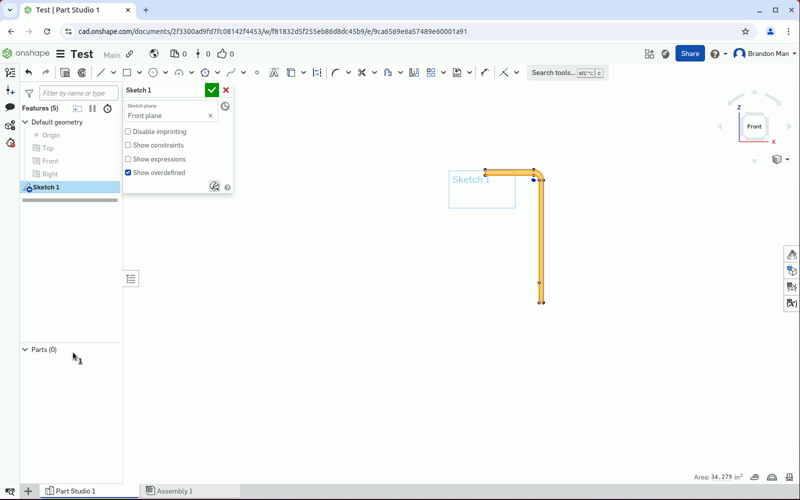
key(shift+e)
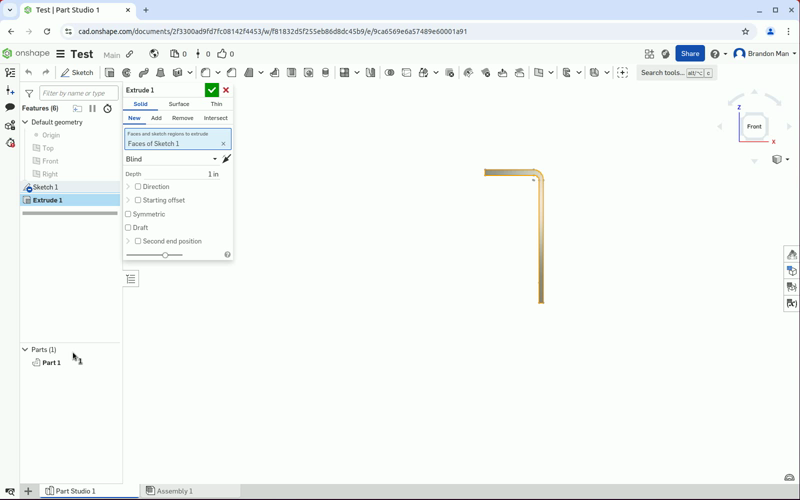
mouse_move(143, 106)
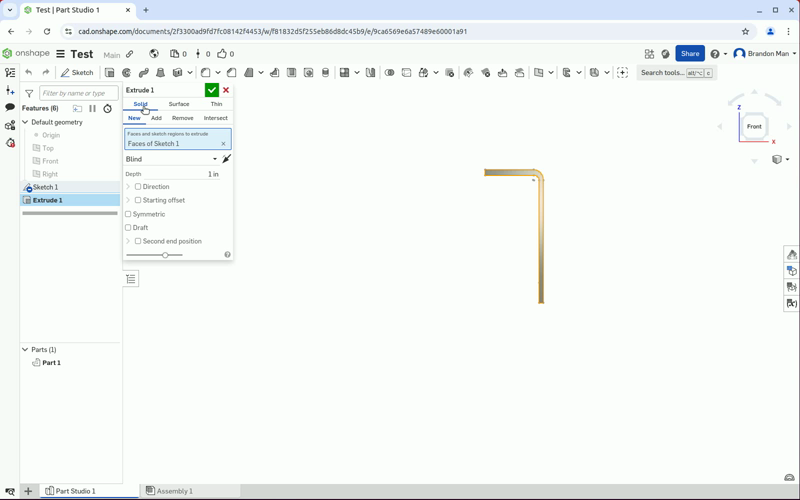
click(143, 106)
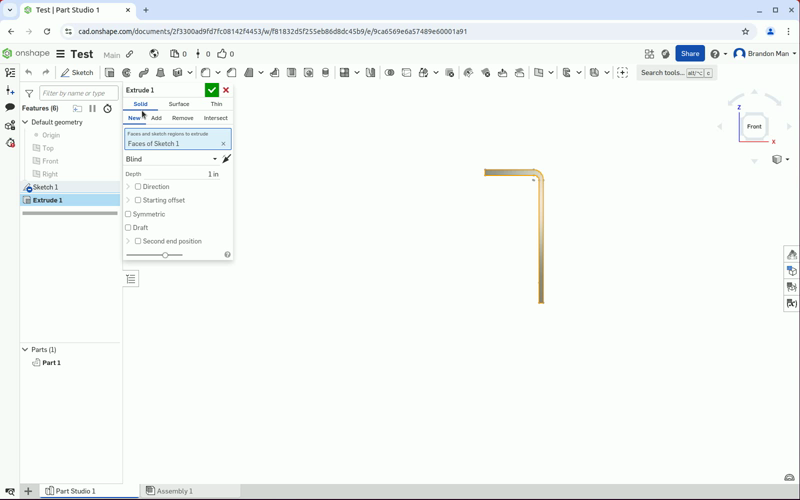
mouse_move(137, 120)
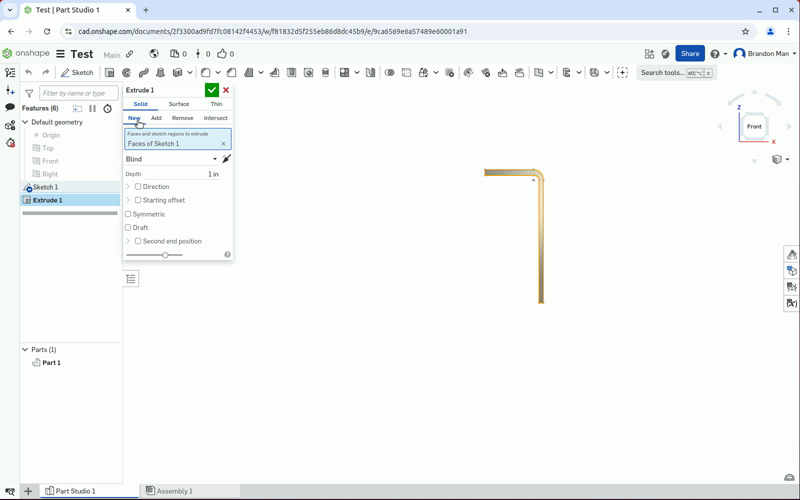
click(137, 120)
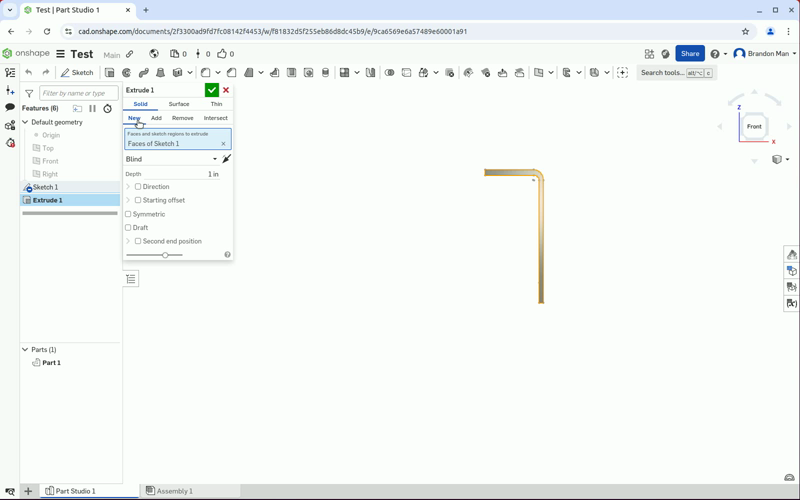
key(tab, 4)
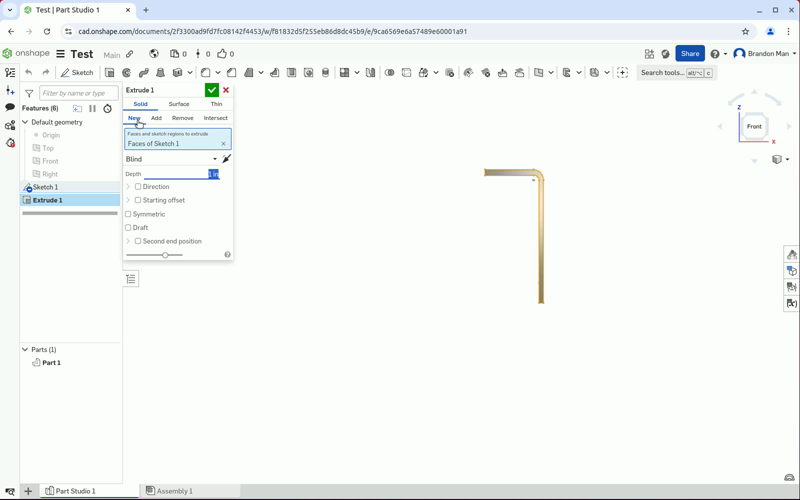
text(16.128)
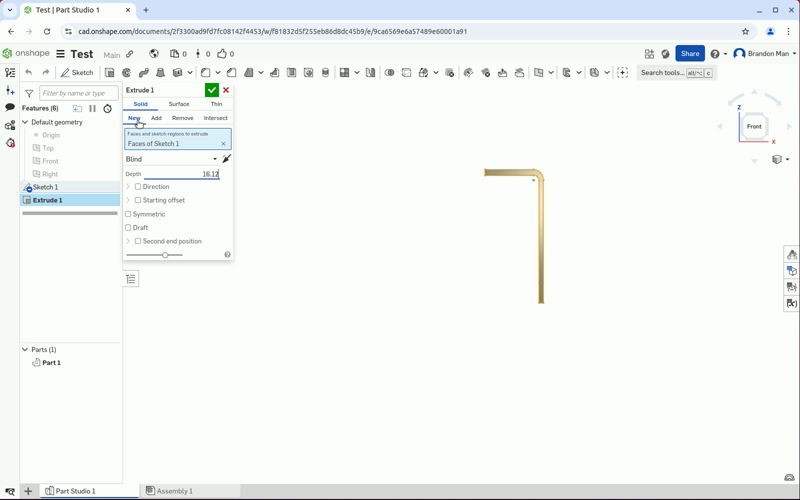
key(tab, 3)
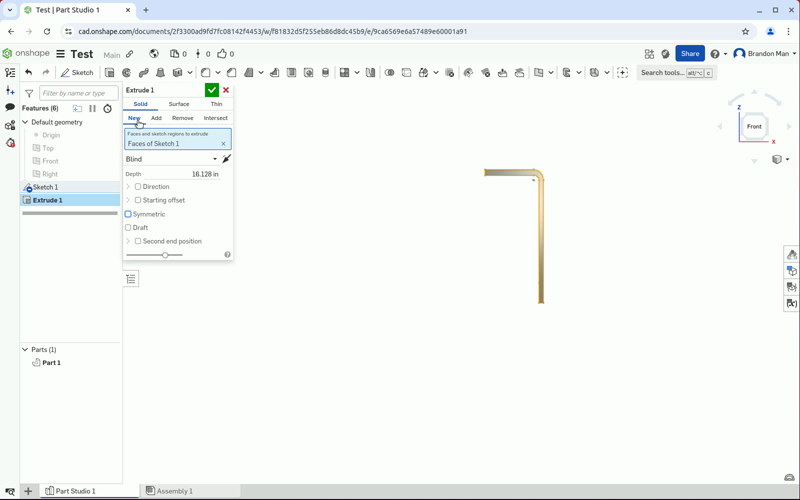
key(tab, 2)
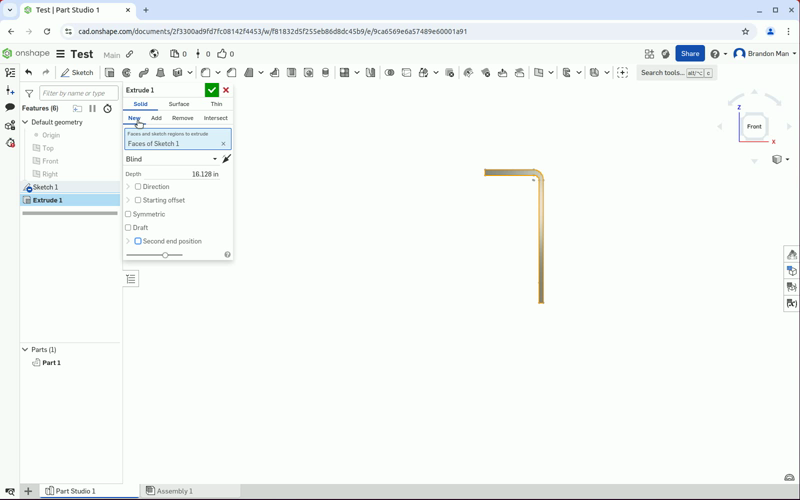
key(space)
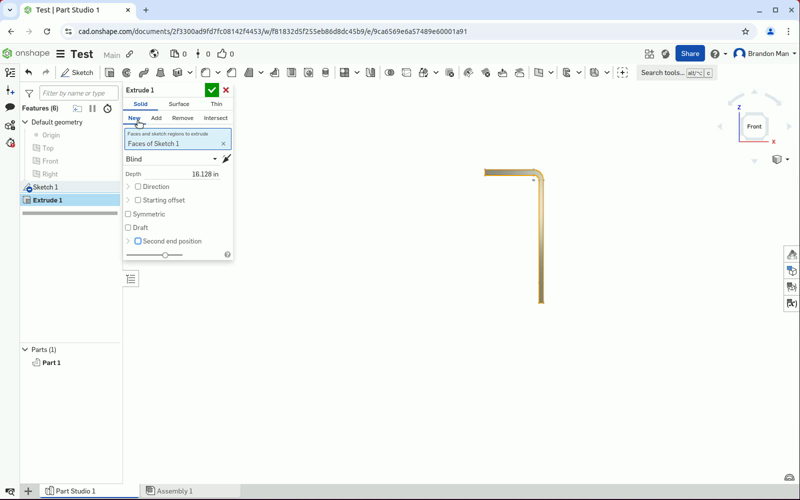
key(tab, 3)
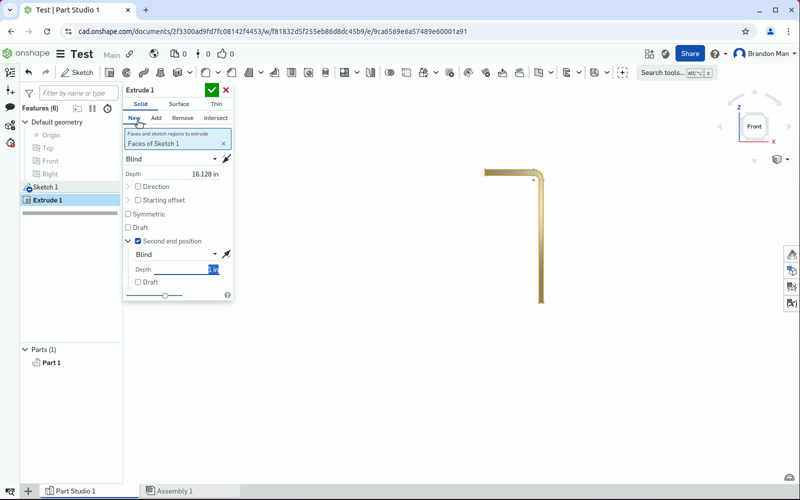
text(16.128)
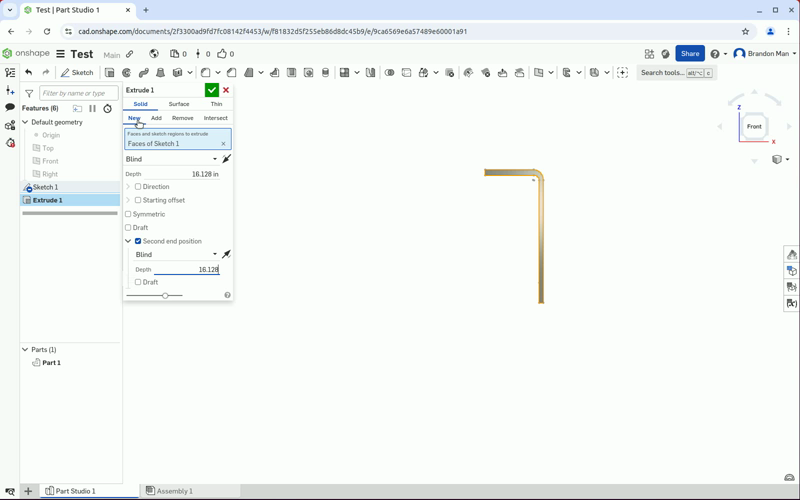
key(enter)
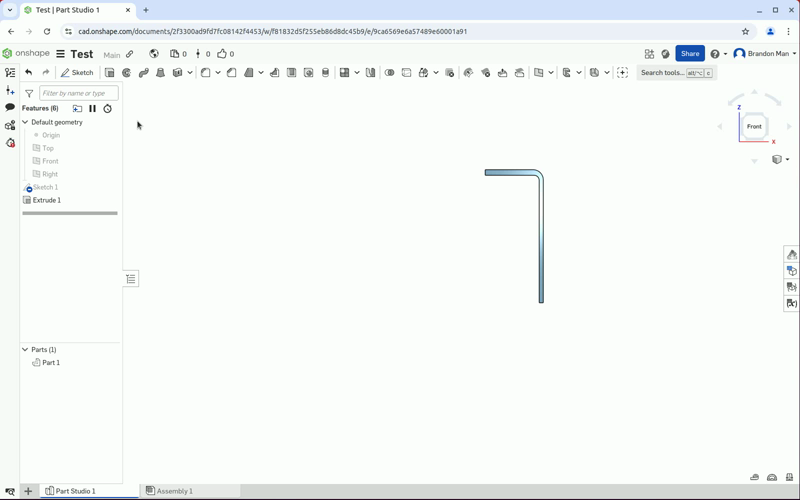
key(shift+h)
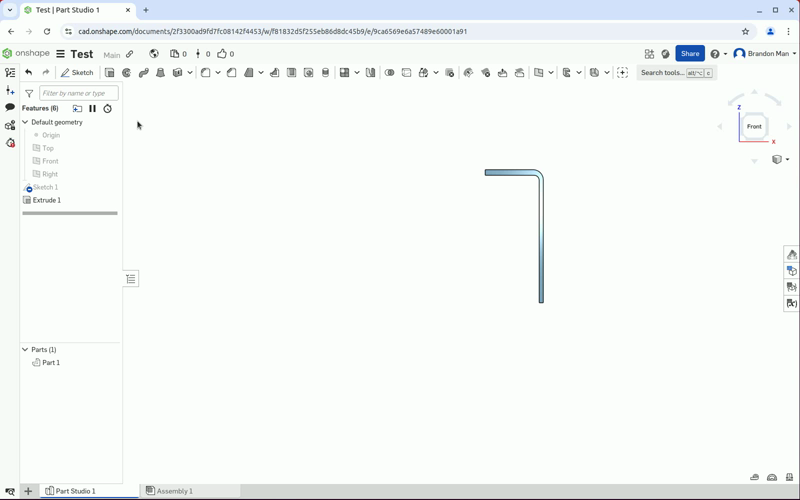
key(shift+h)
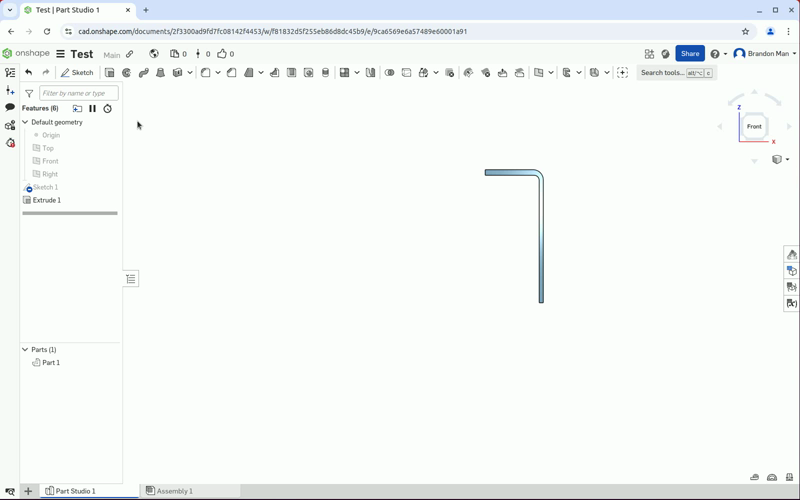
mouse_move(73, 189)
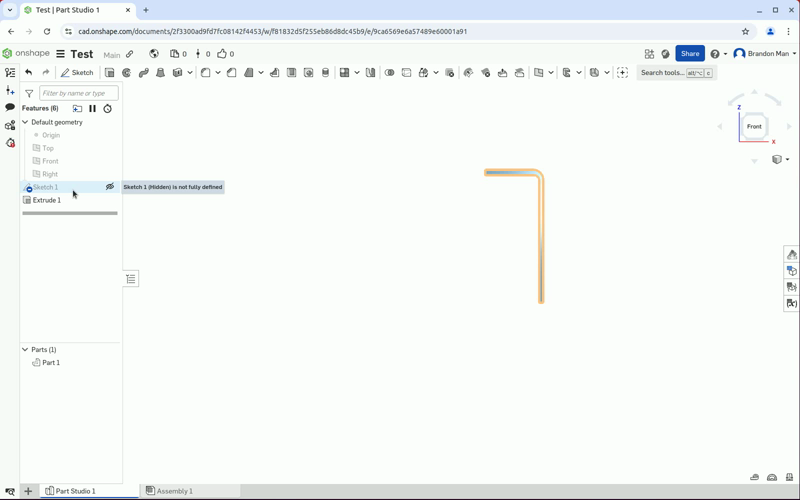
click(73, 189)
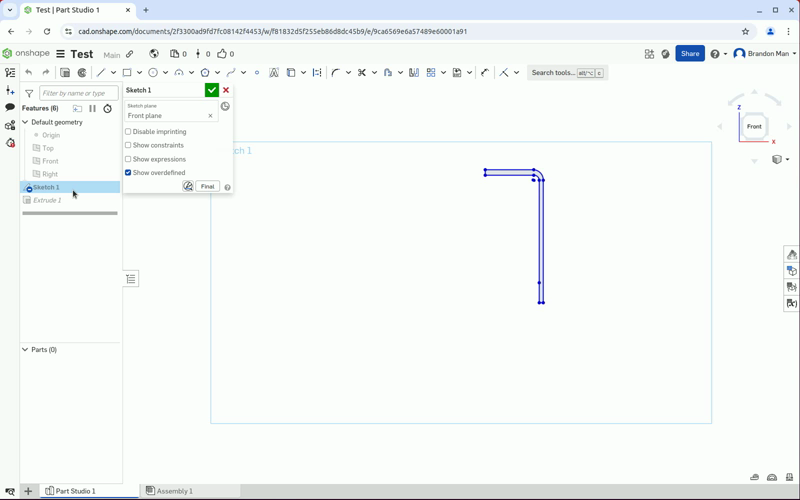
mouse_move(229, 92)
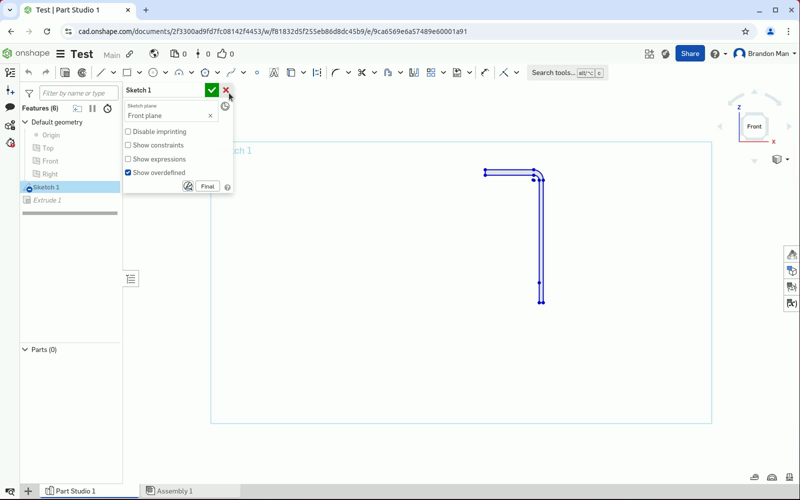
click(229, 92)
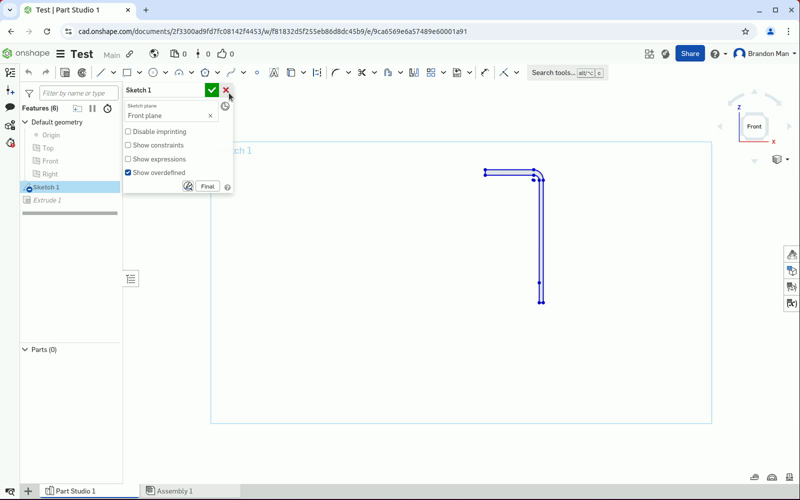
key(shift+s)
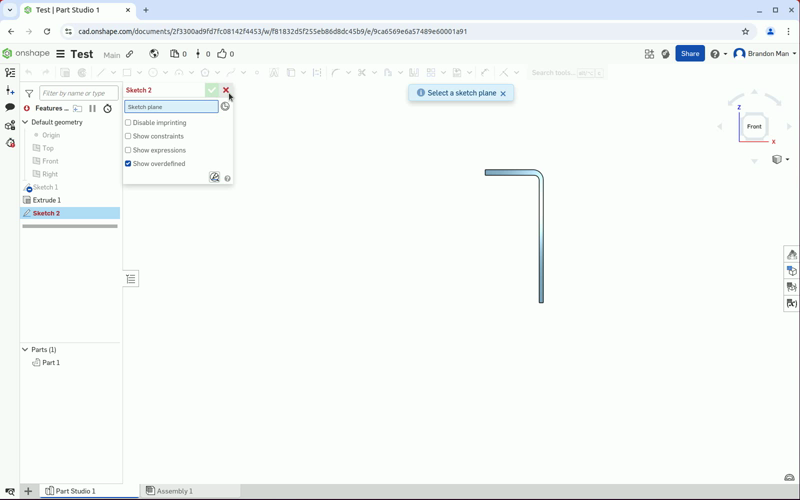
mouse_move(73, 163)
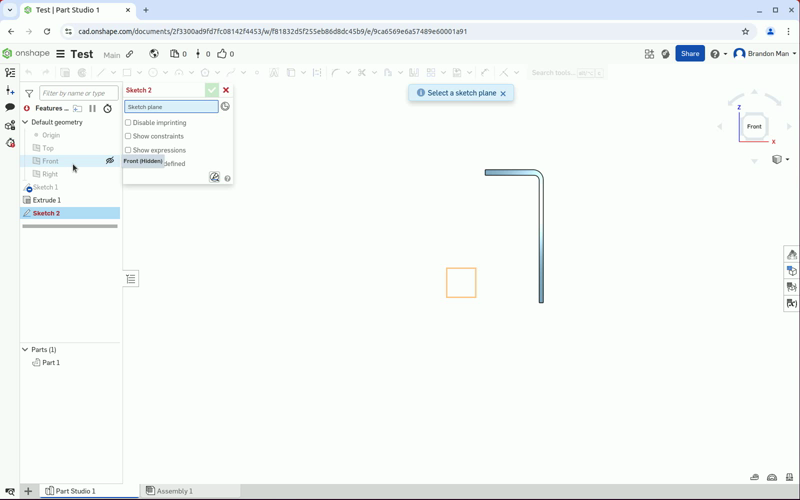
click(73, 163)
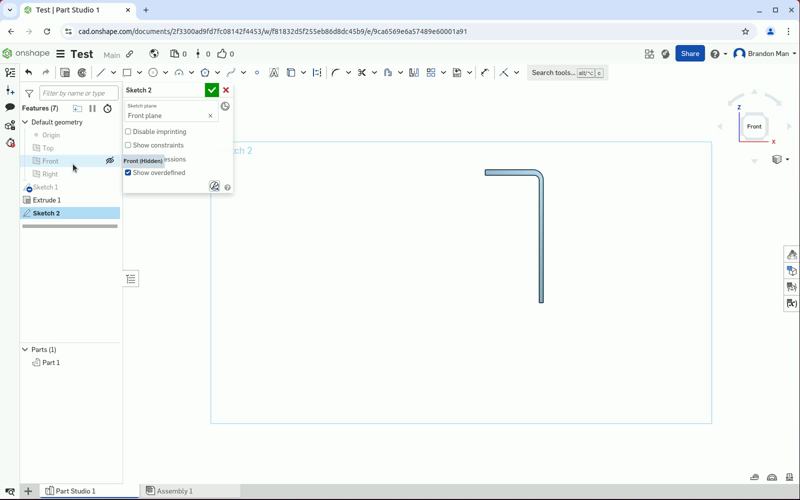
mouse_move(73, 352)
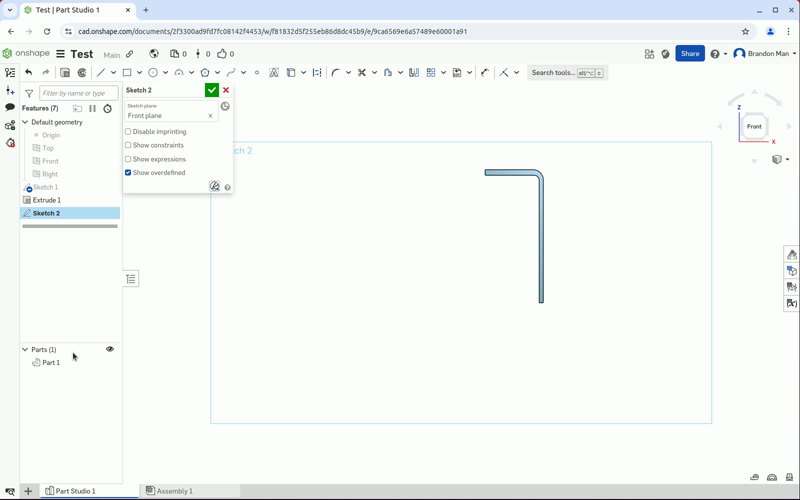
key(y)
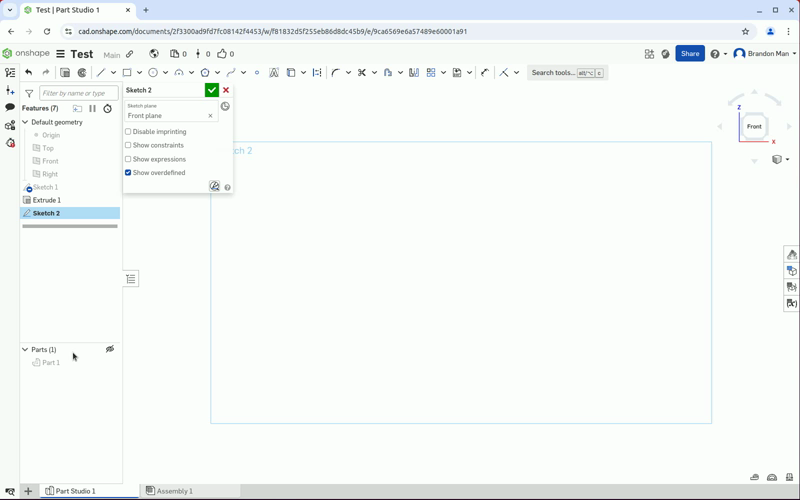
key(l)
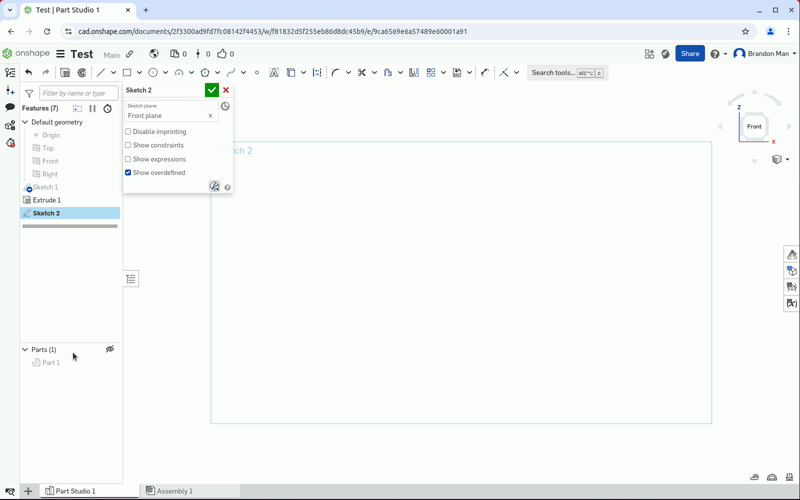
key_down(shift)
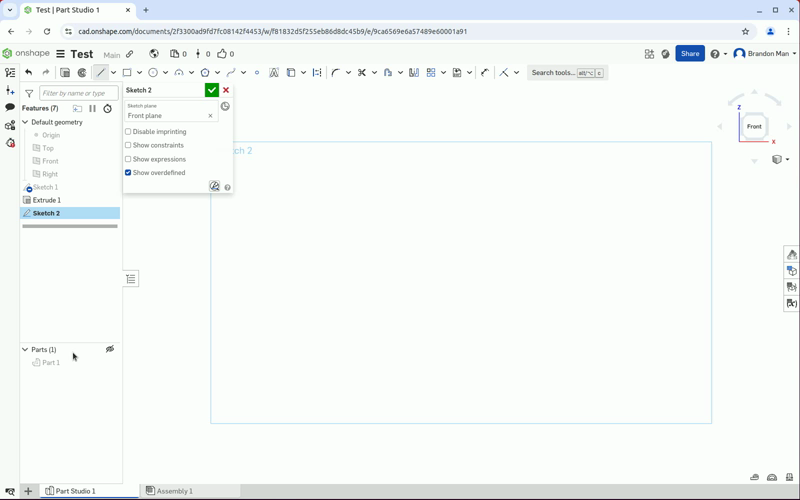
mouse_move(426, 303)
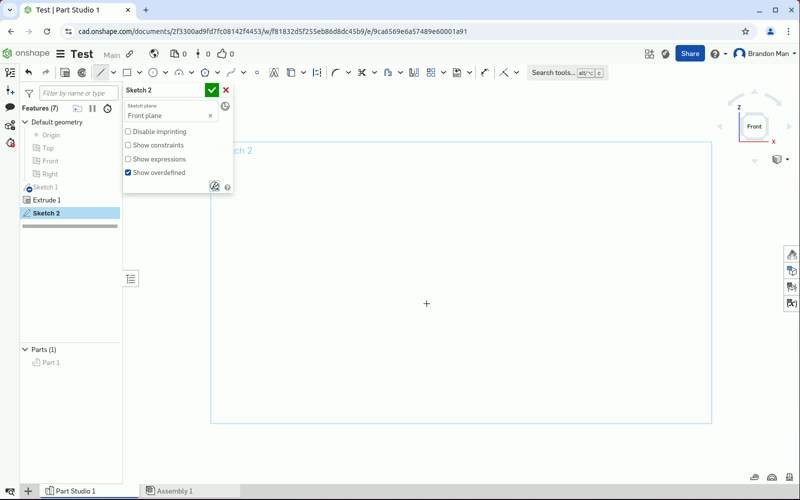
click(426, 303)
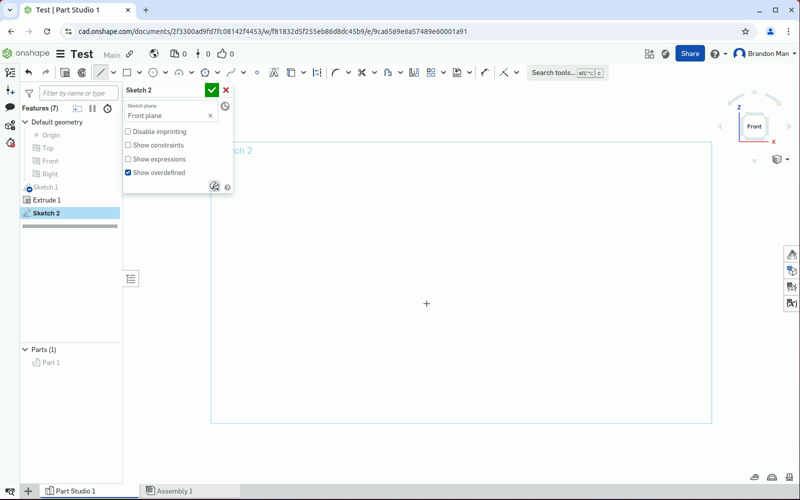
key_up(shift)
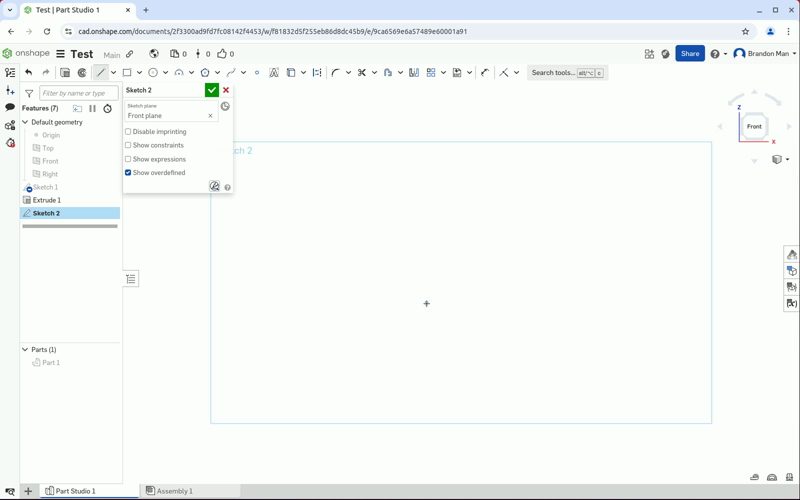
key_down(shift)
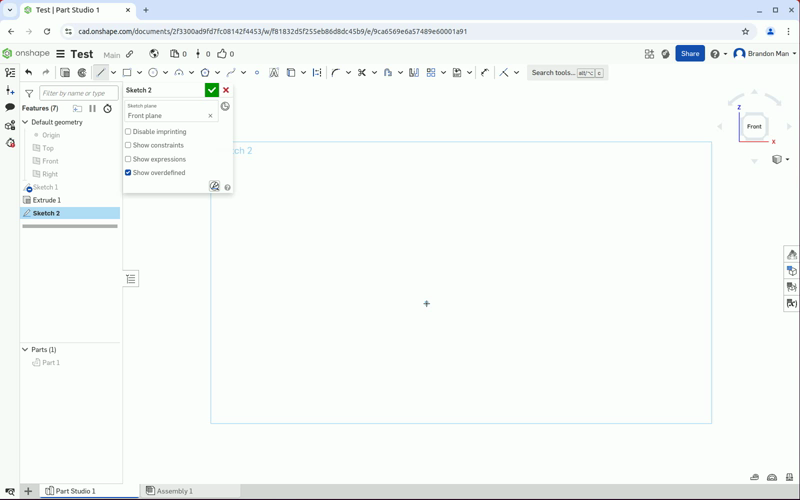
mouse_move(456, 303)
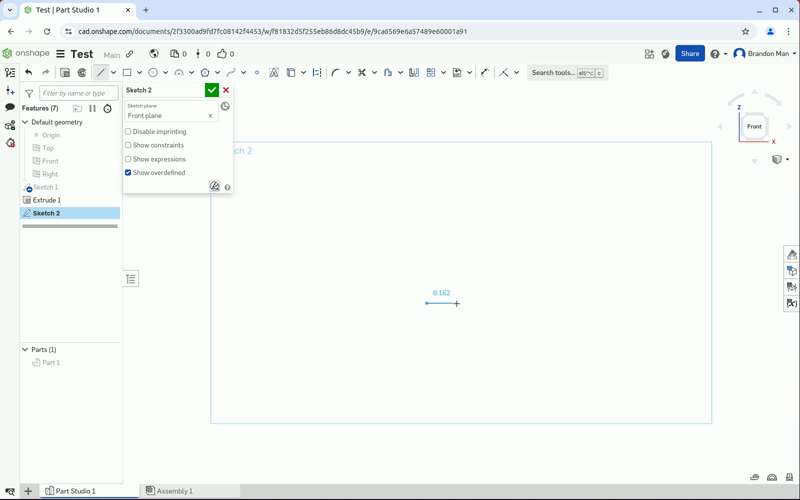
mouse_move(432, 303)
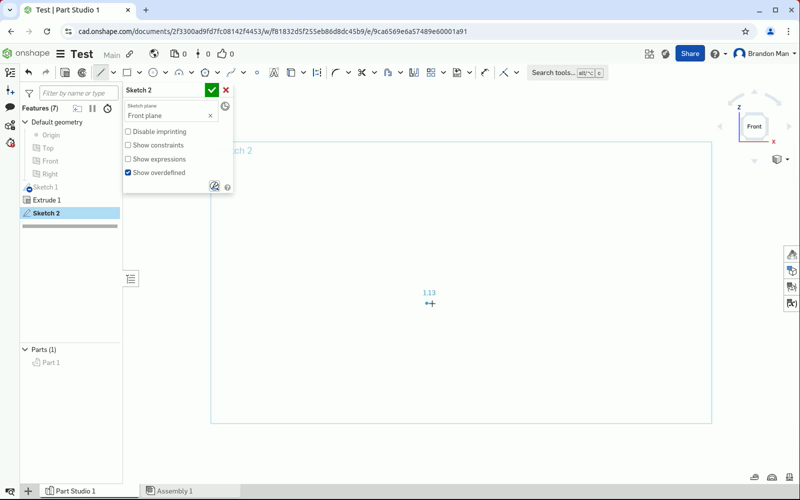
scroll(6)
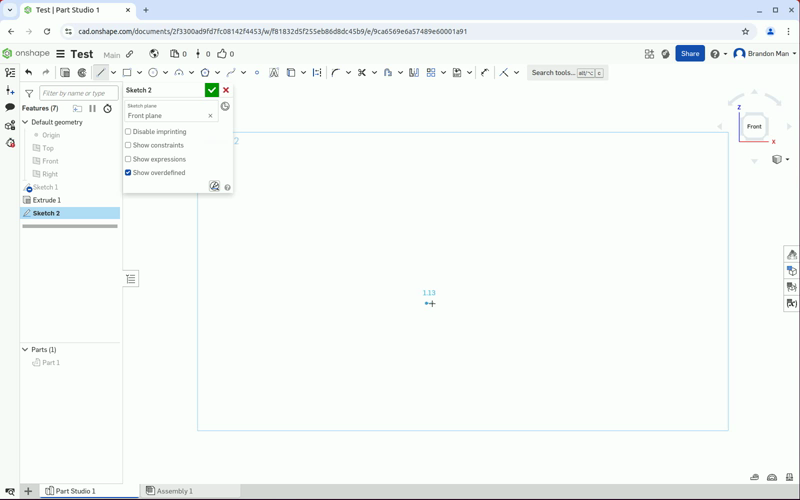
scroll(6)
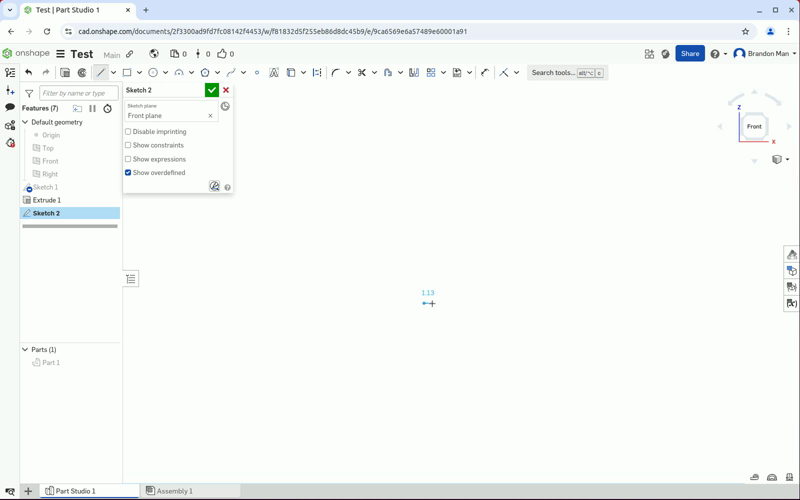
scroll(6)
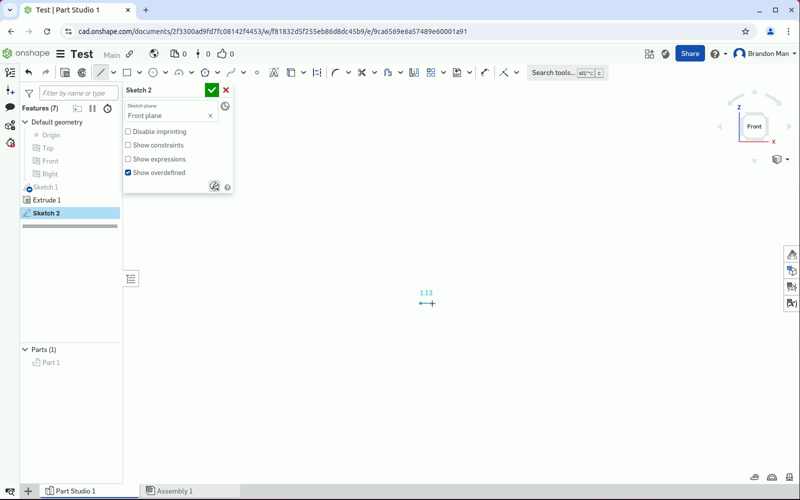
scroll(6)
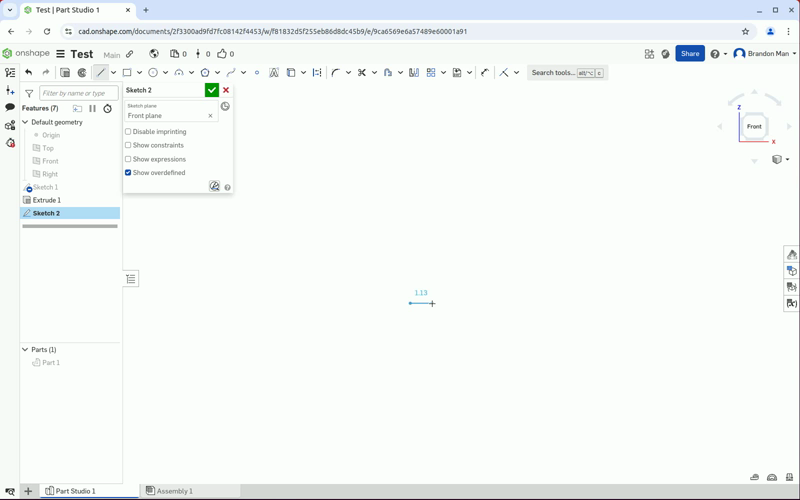
scroll(6)
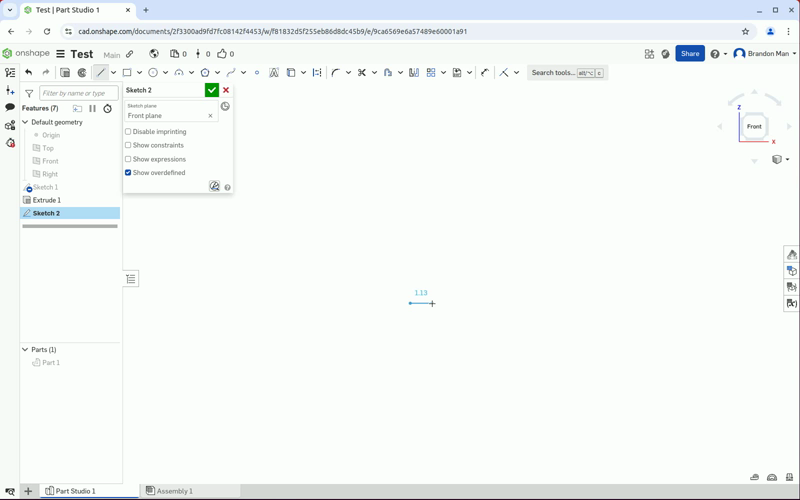
scroll(6)
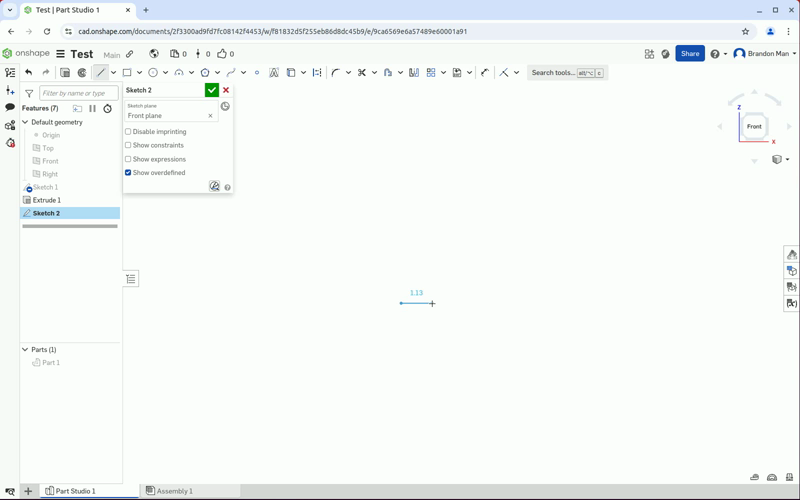
scroll(6)
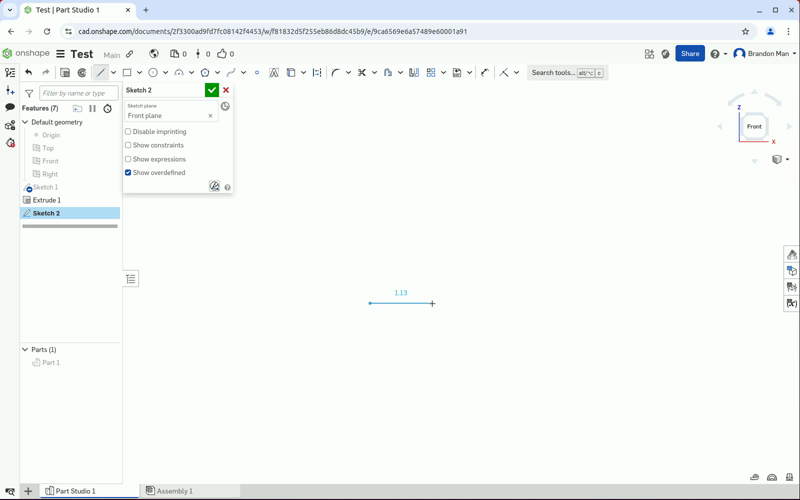
click(432, 303)
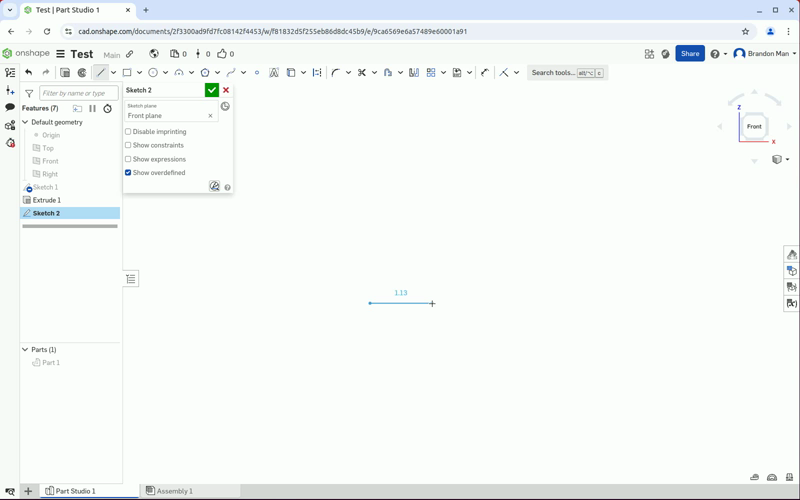
scroll(-6)
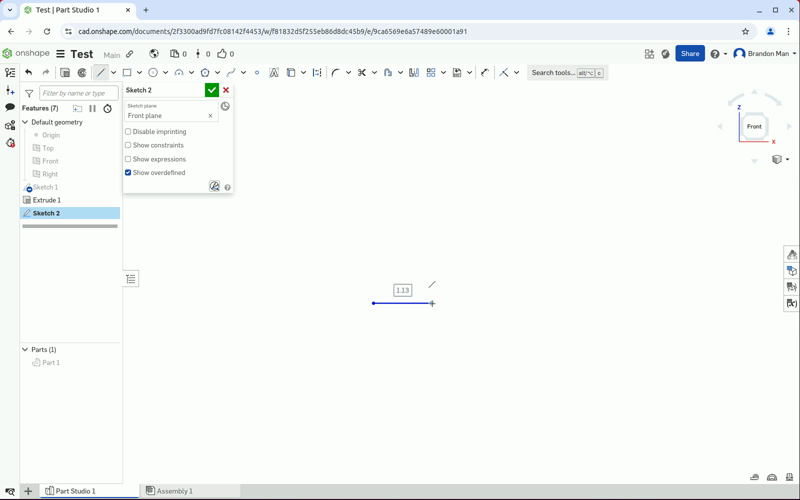
scroll(-6)
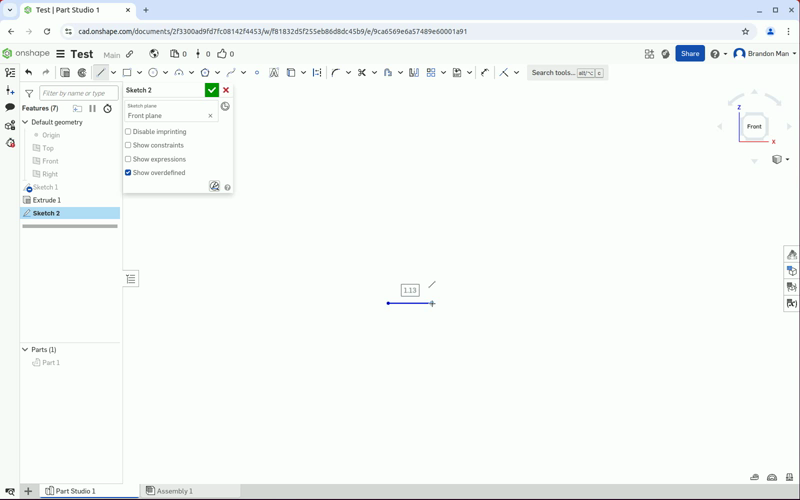
scroll(-6)
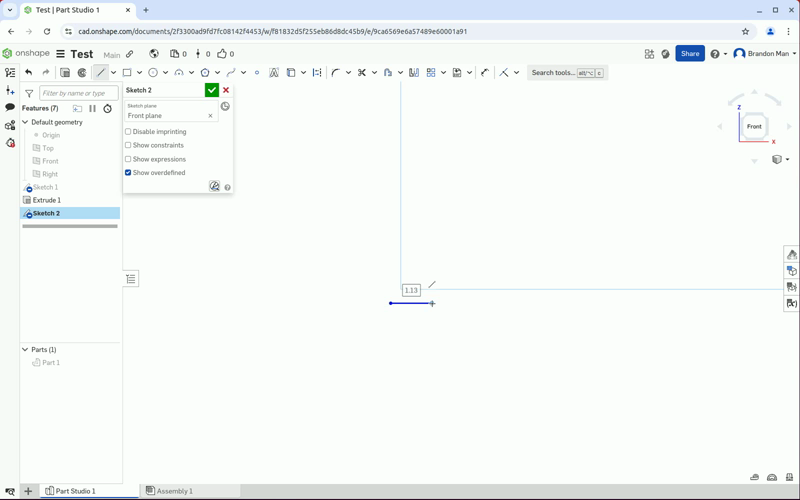
scroll(-6)
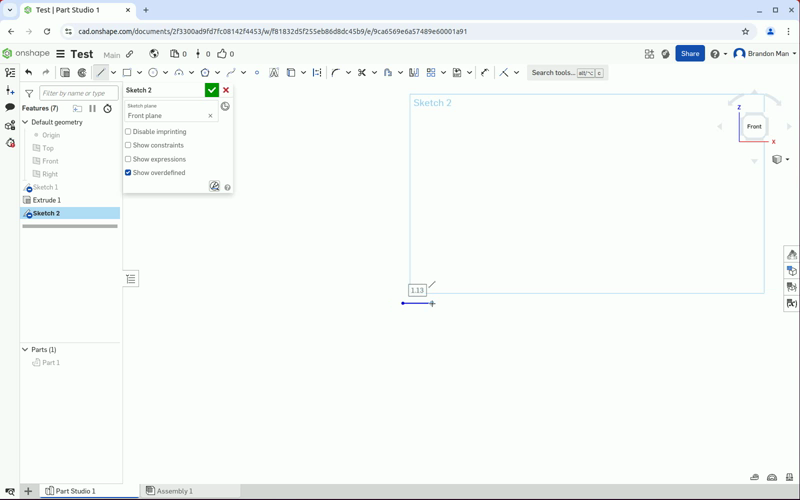
scroll(-6)
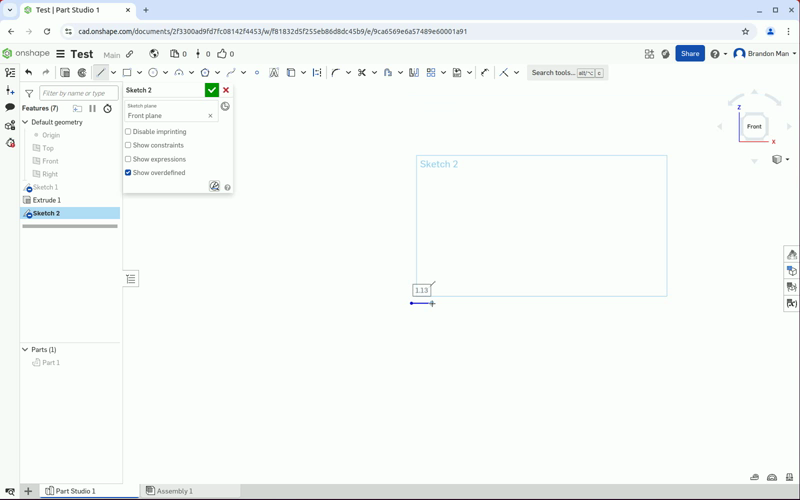
scroll(-6)
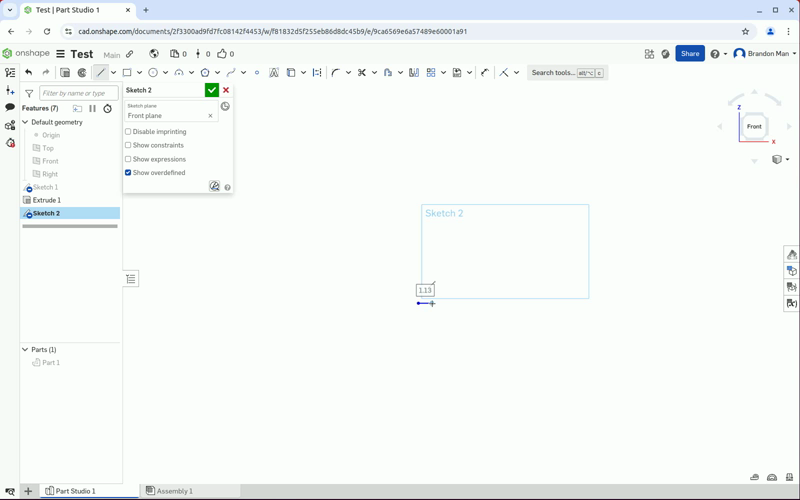
scroll(-6)
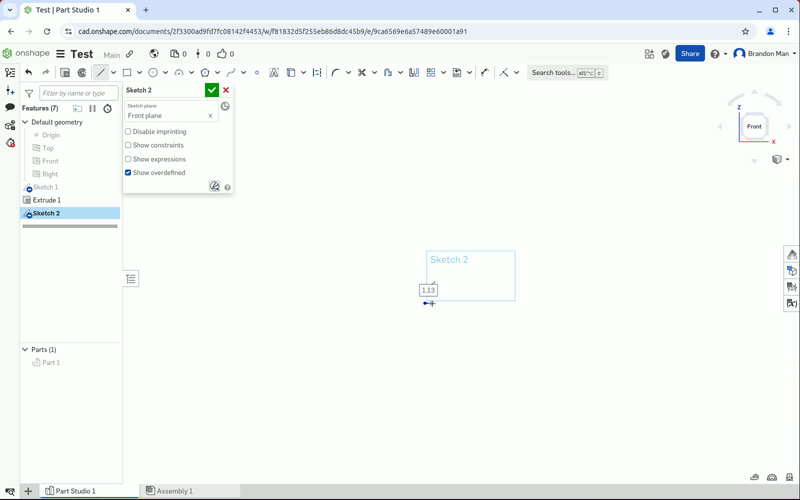
key_up(shift)
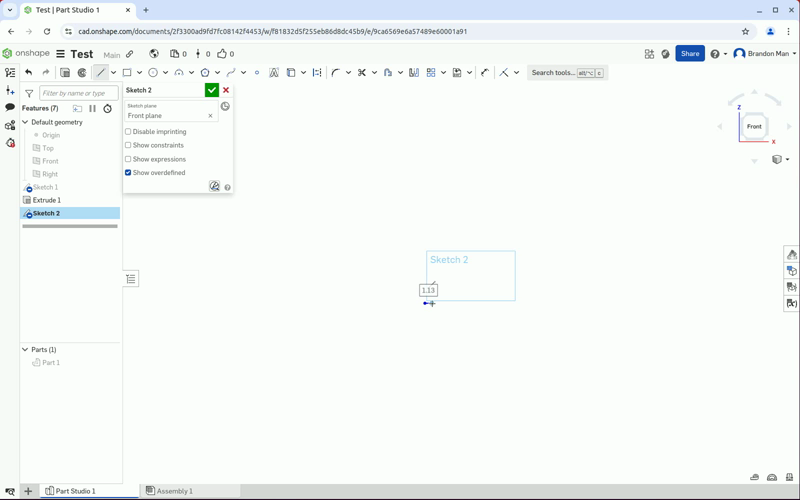
key_down(shift)
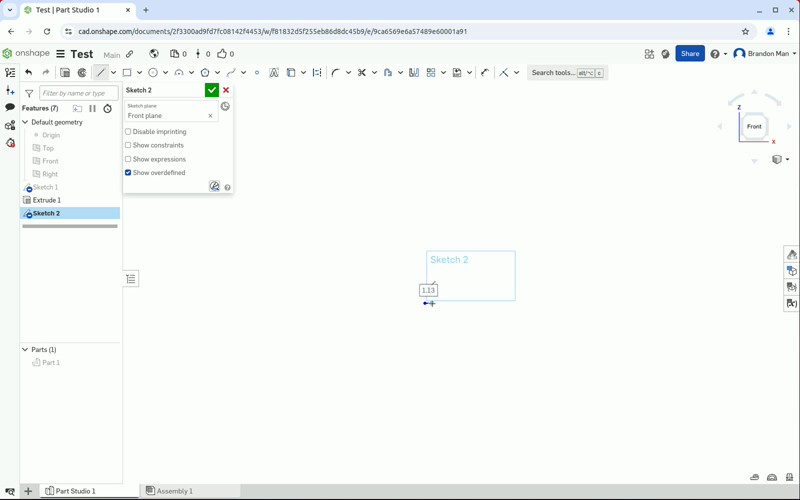
mouse_move(462, 303)
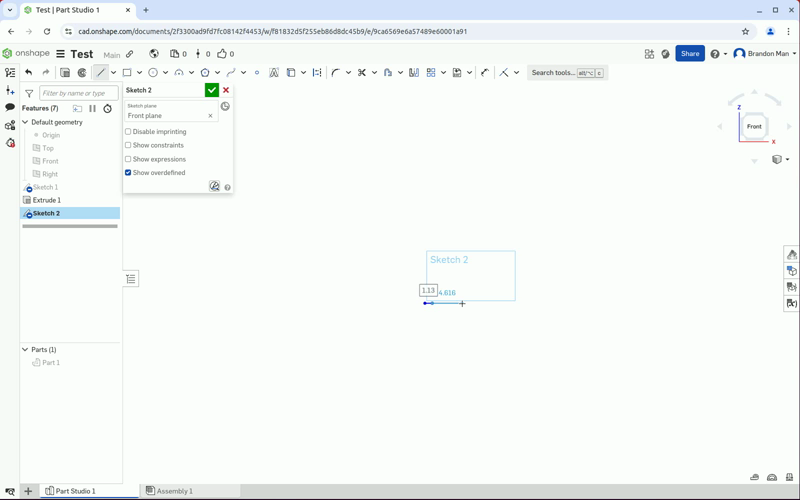
mouse_move(432, 283)
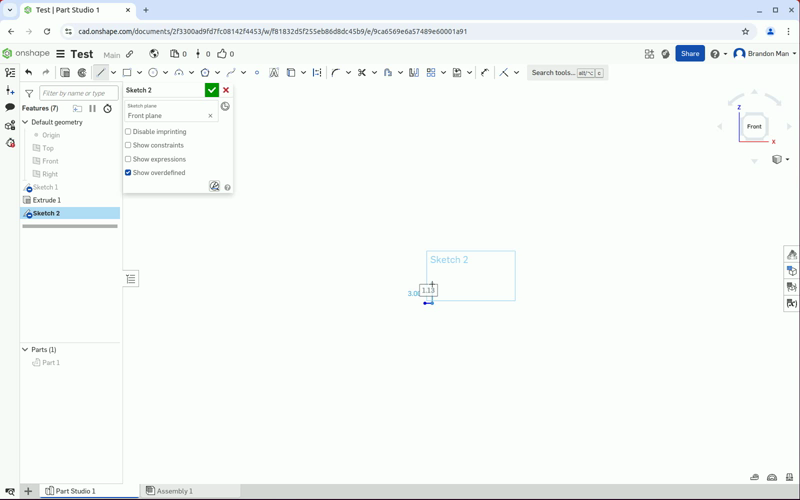
click(432, 283)
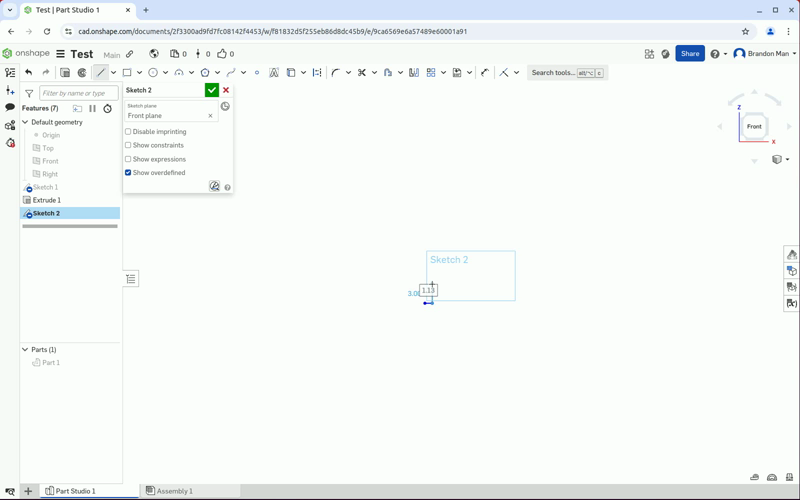
key_up(shift)
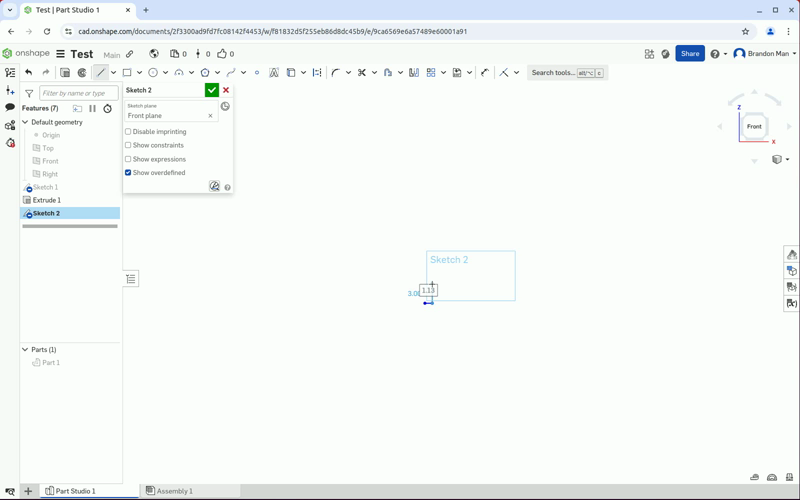
key_down(shift)
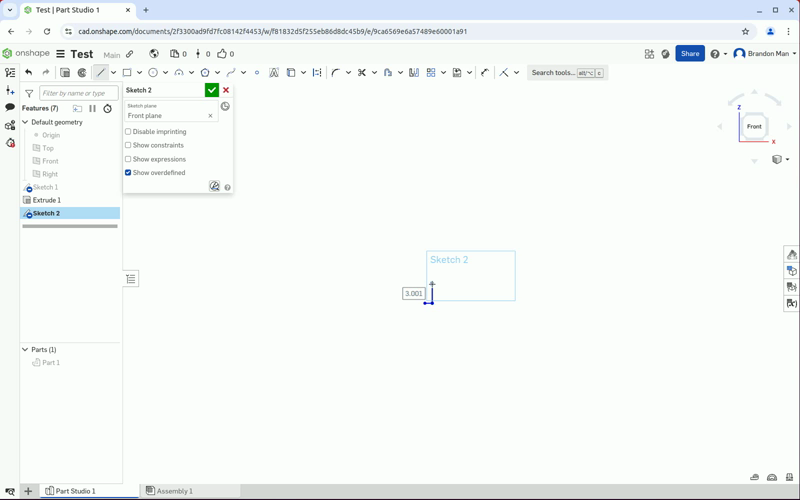
mouse_move(432, 180)
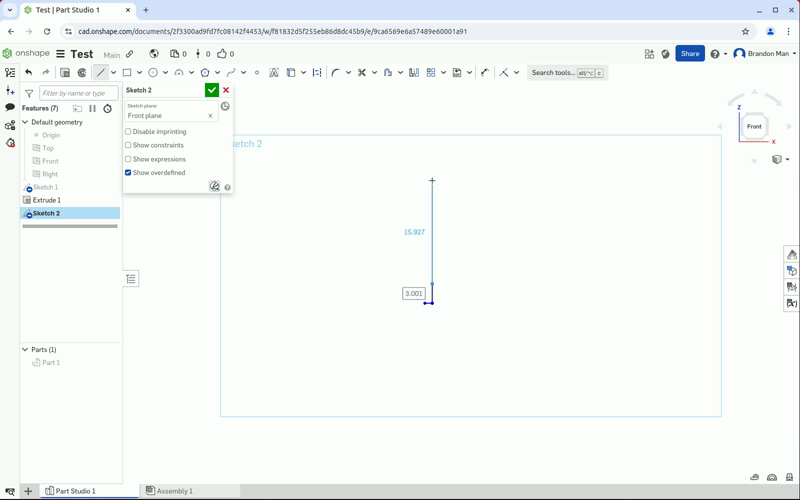
click(432, 180)
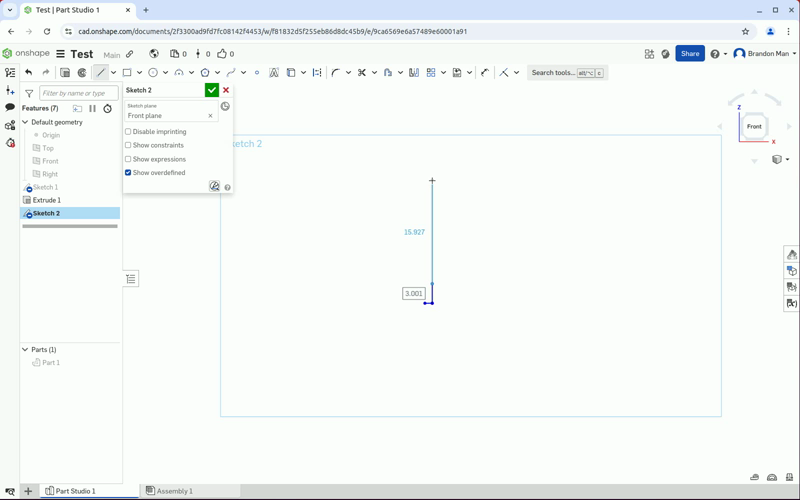
key_up(shift)
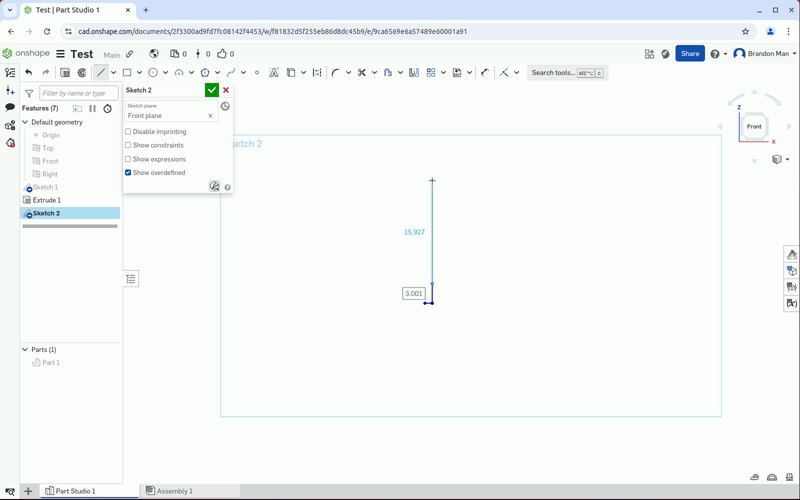
key(esc)
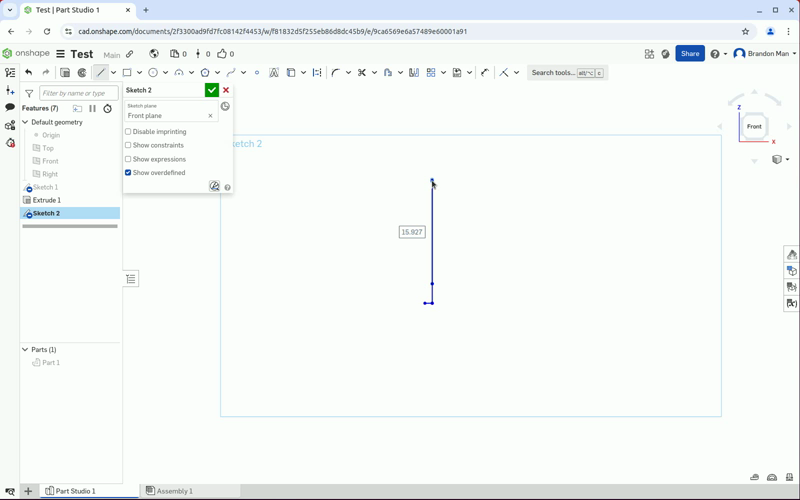
key(a)
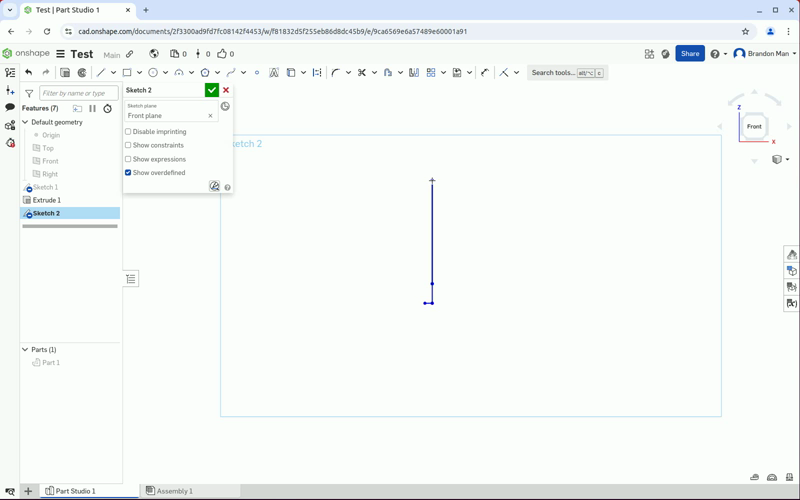
mouse_move(432, 180)
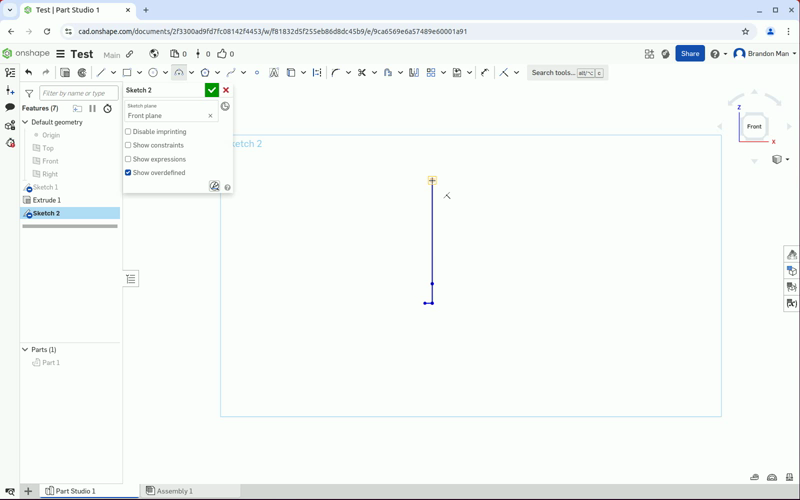
click(432, 180)
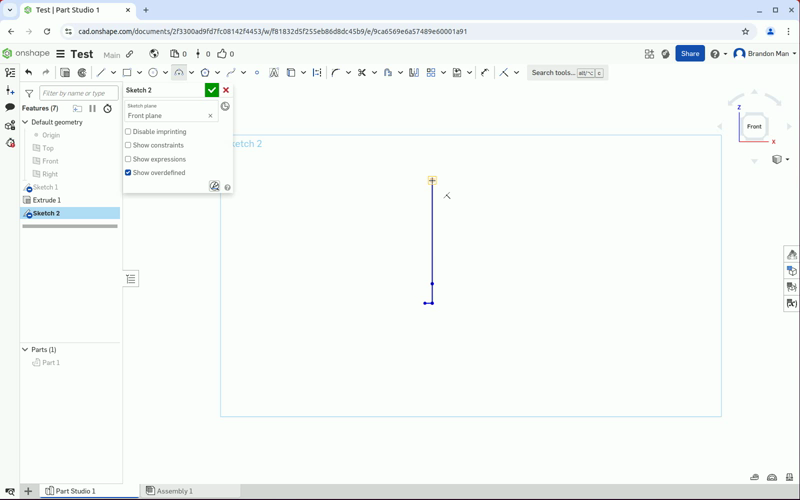
key_down(shift)
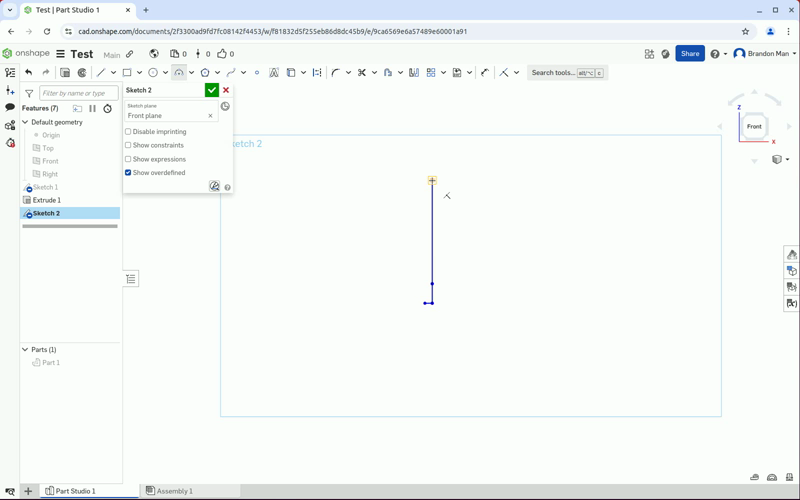
mouse_move(436, 176)
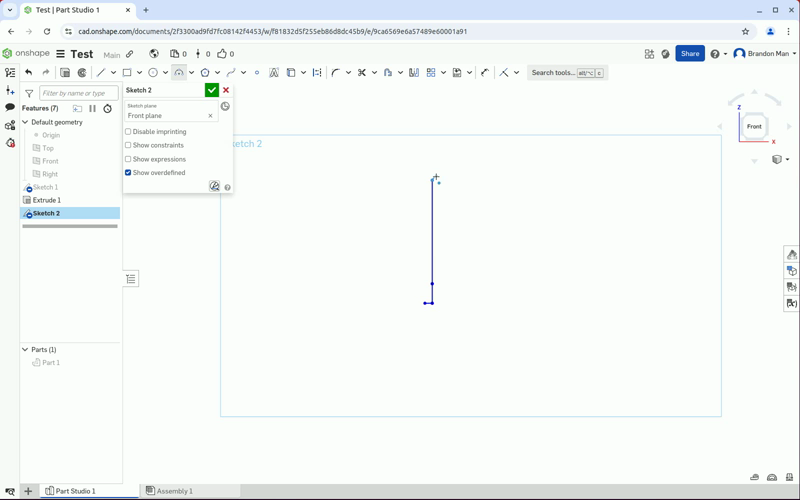
scroll(6)
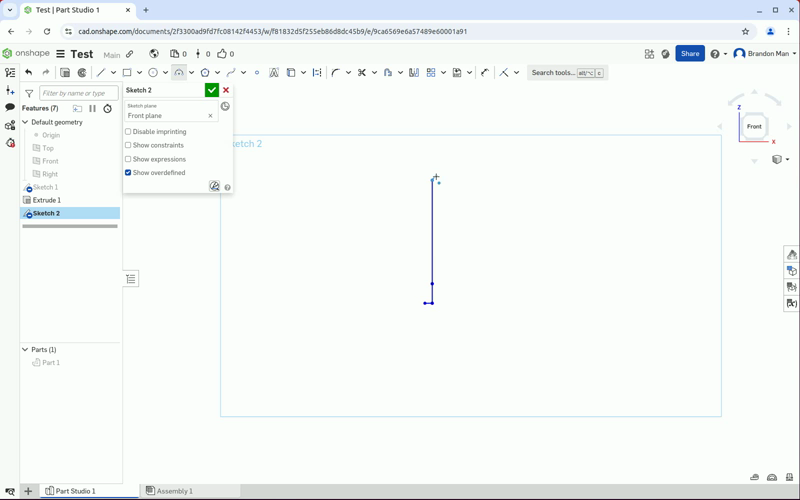
scroll(6)
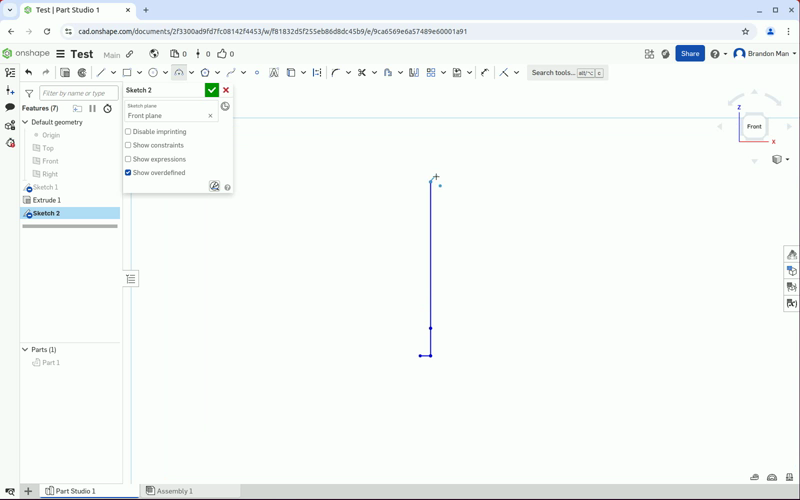
scroll(6)
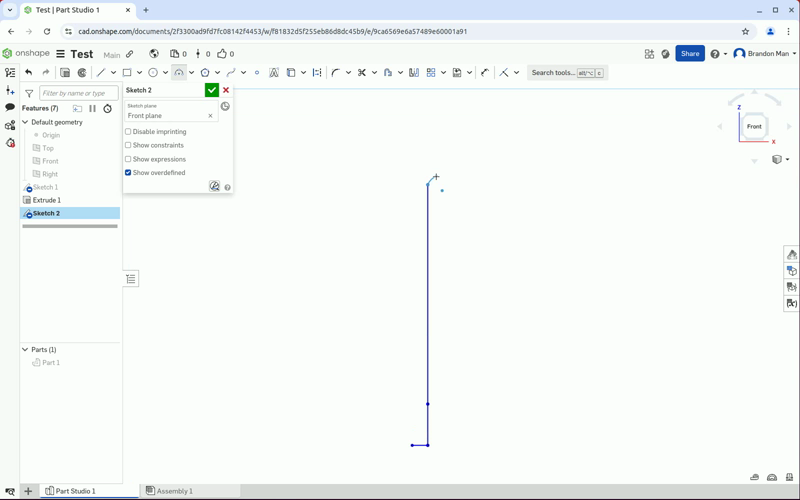
scroll(6)
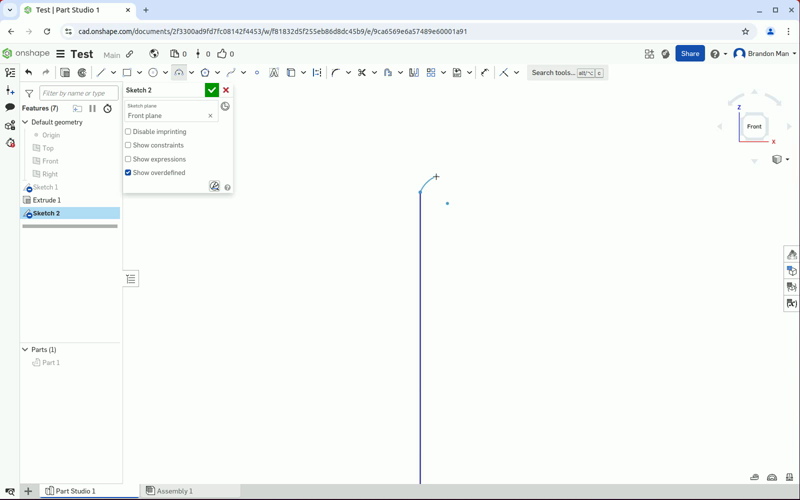
scroll(6)
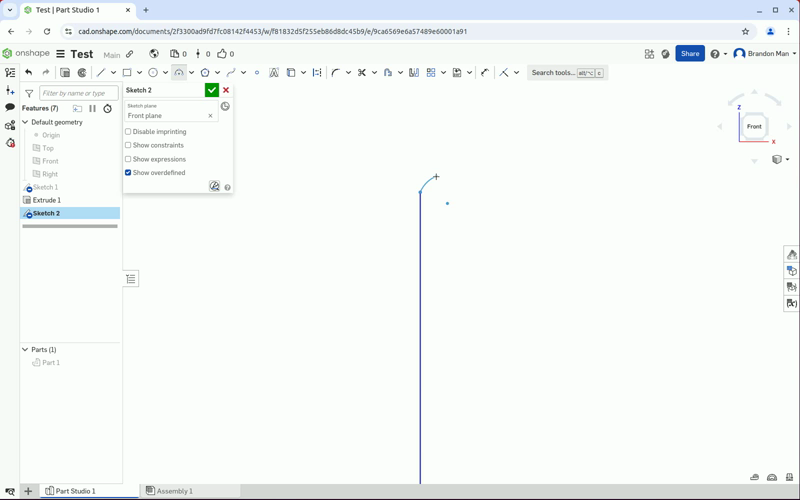
scroll(6)
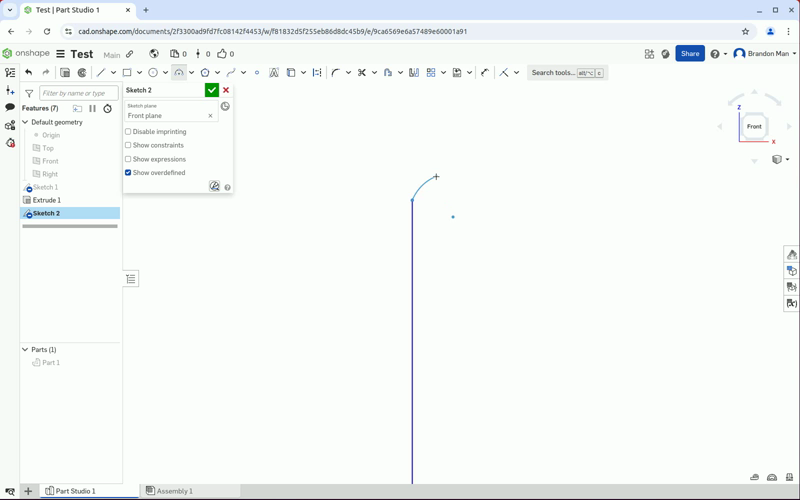
scroll(6)
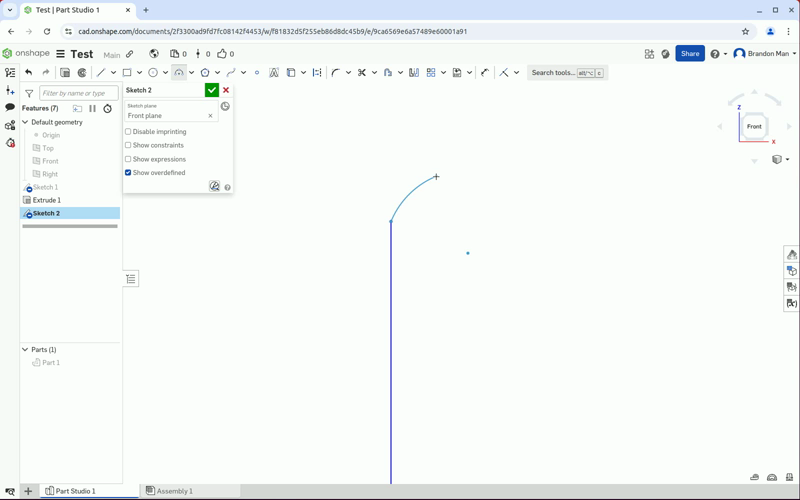
click(436, 176)
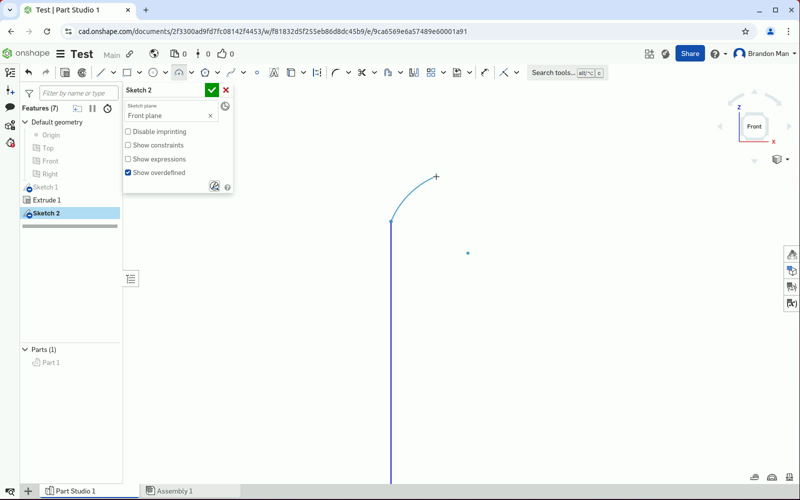
scroll(-6)
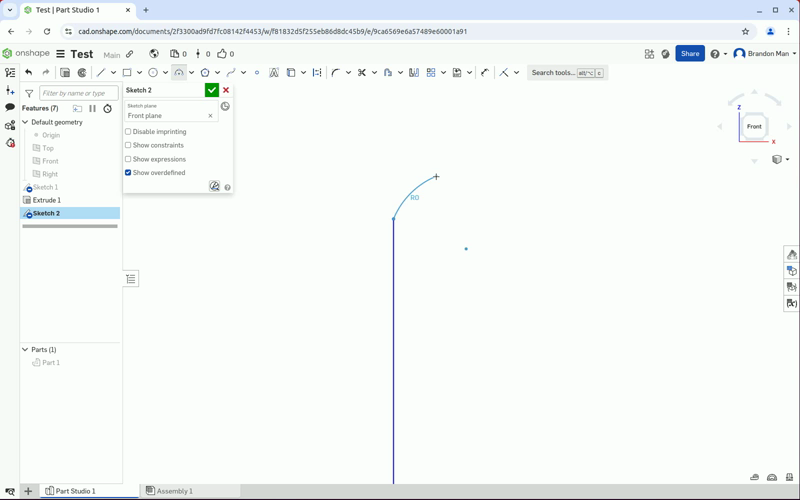
scroll(-6)
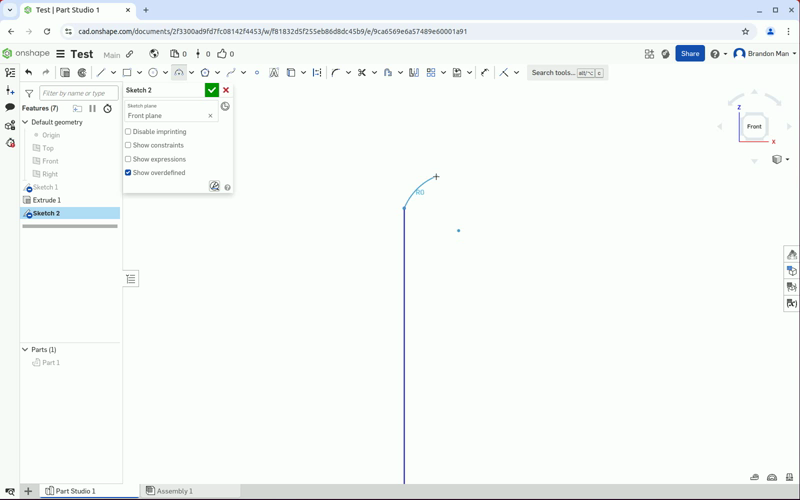
scroll(-6)
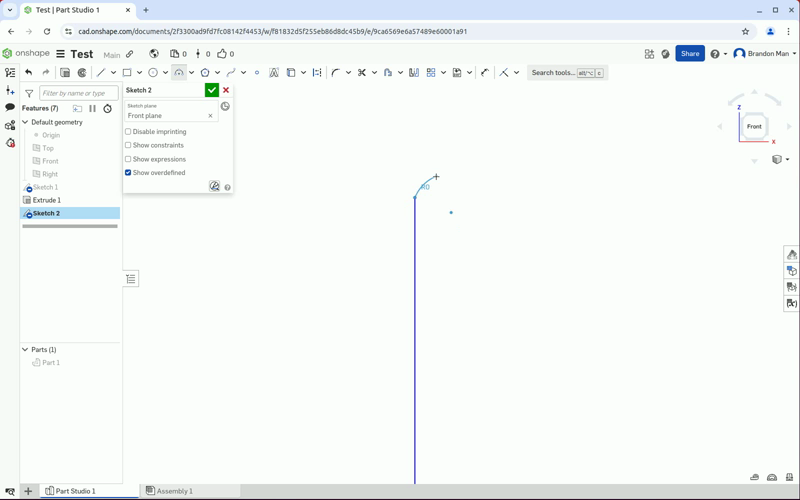
scroll(-6)
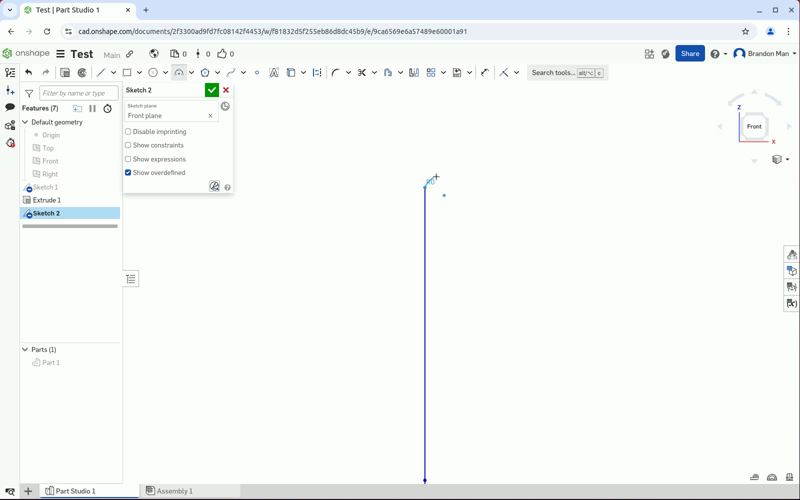
scroll(-6)
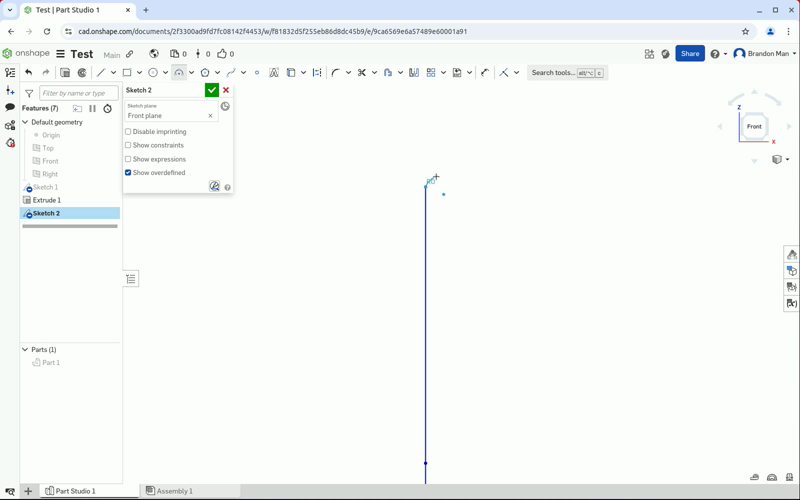
scroll(-6)
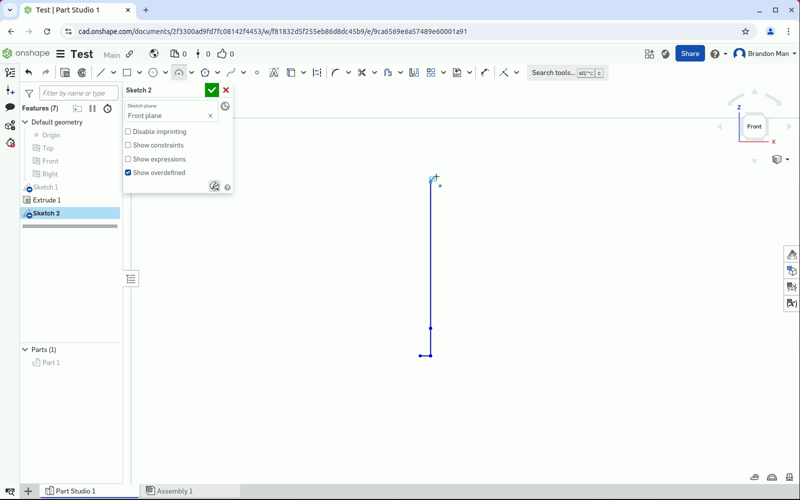
scroll(-6)
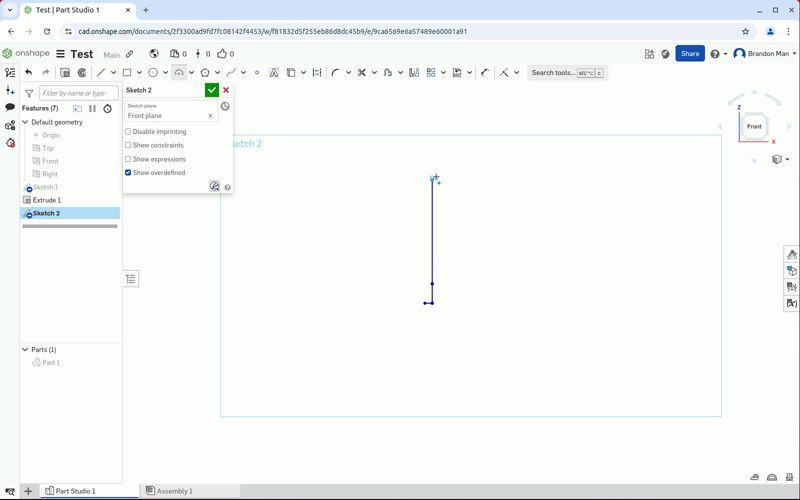
mouse_move(433, 177)
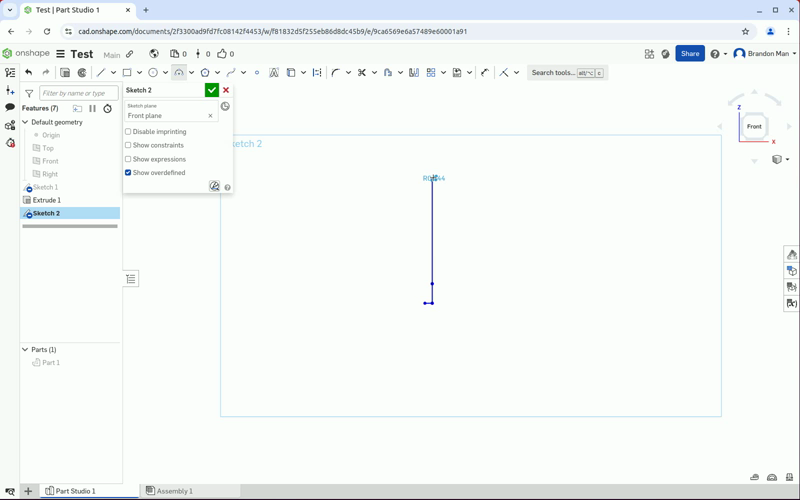
scroll(6)
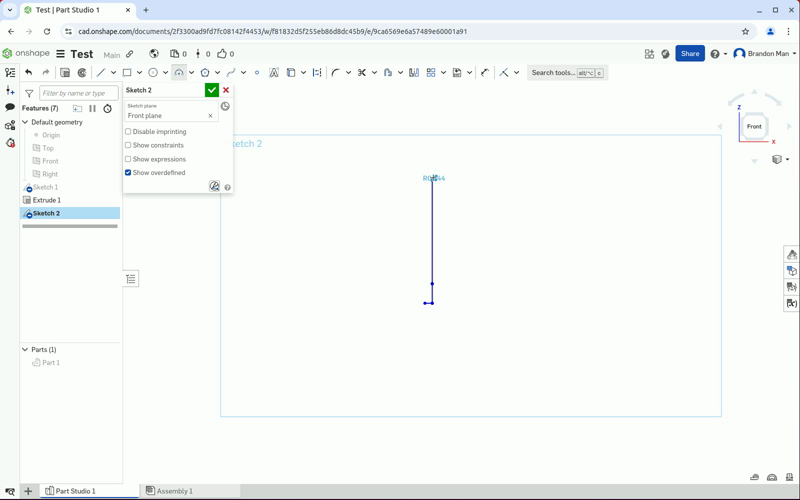
scroll(6)
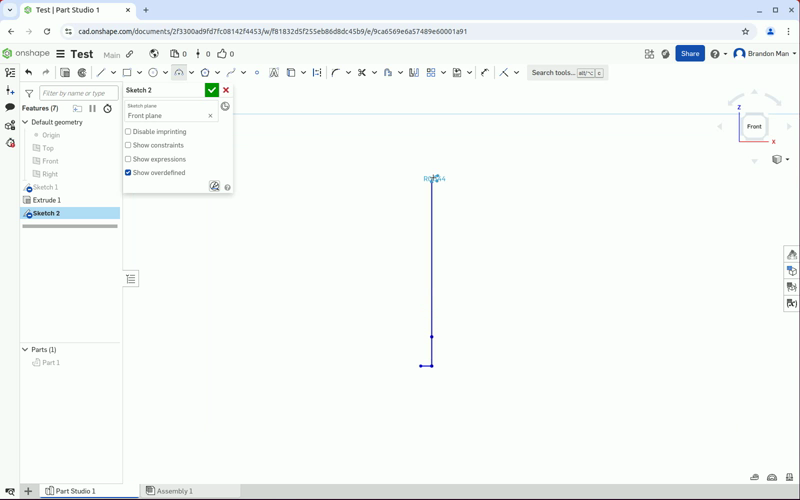
scroll(6)
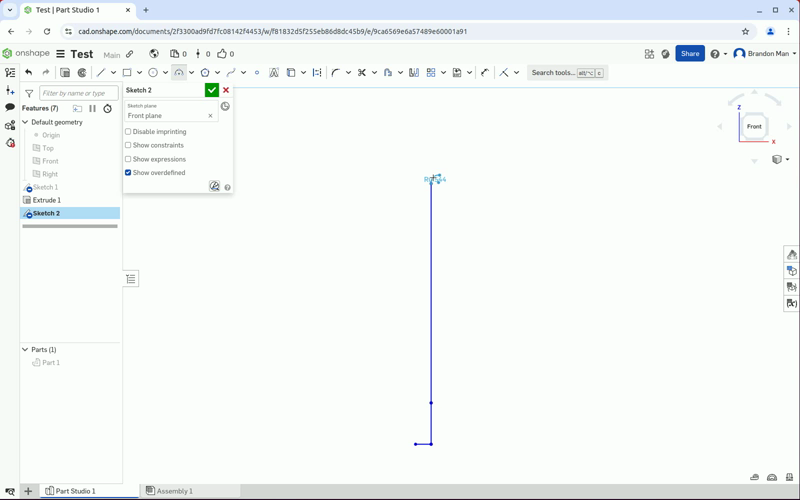
scroll(6)
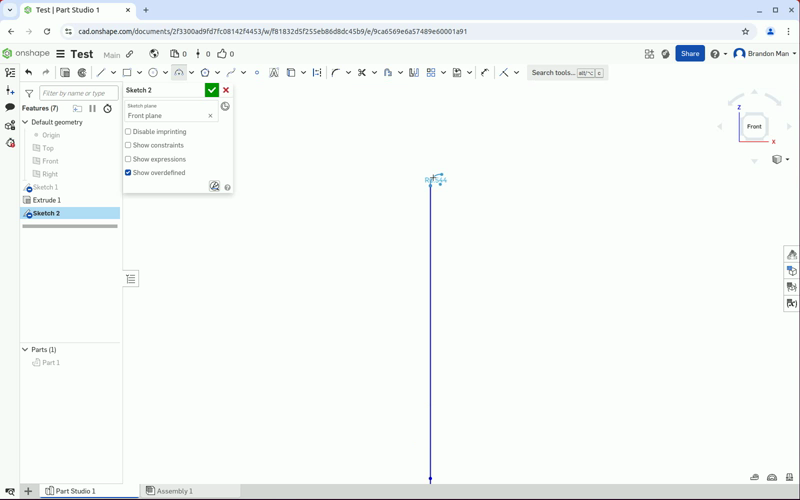
scroll(6)
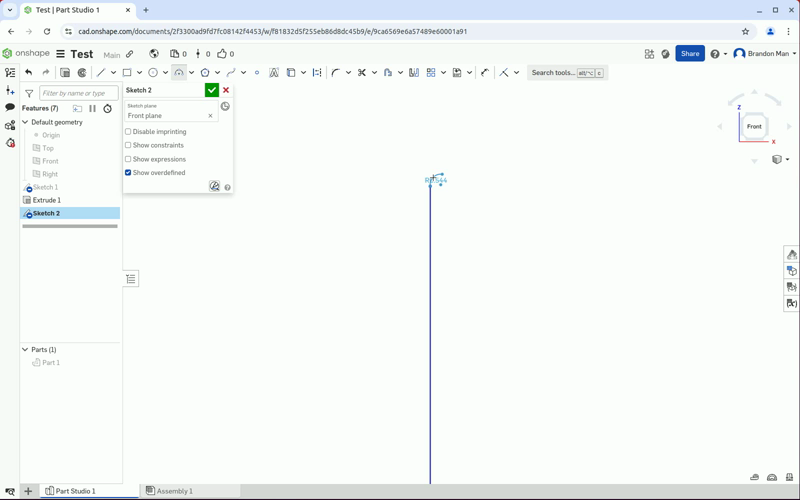
scroll(6)
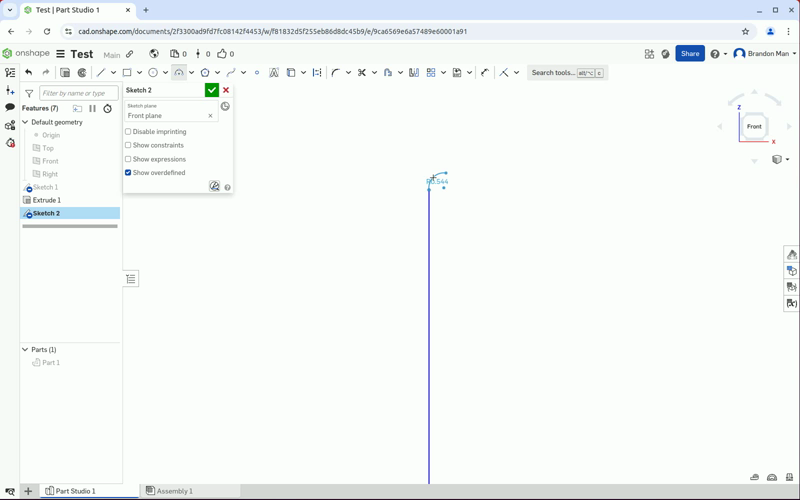
scroll(6)
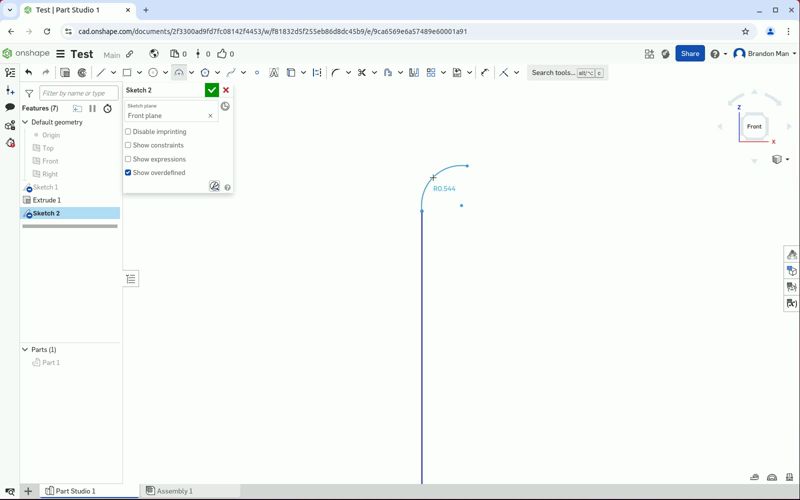
click(433, 177)
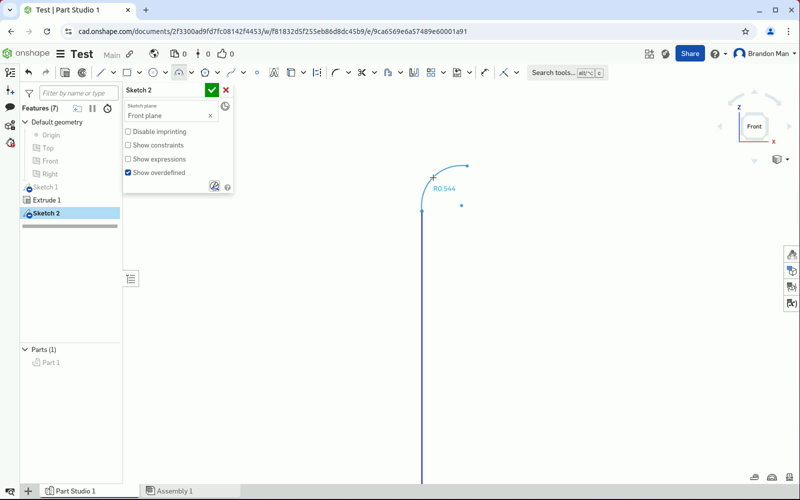
scroll(-6)
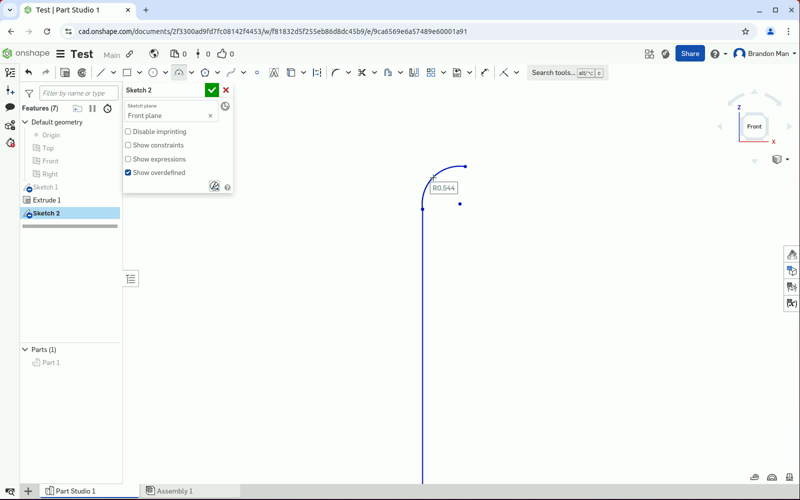
scroll(-6)
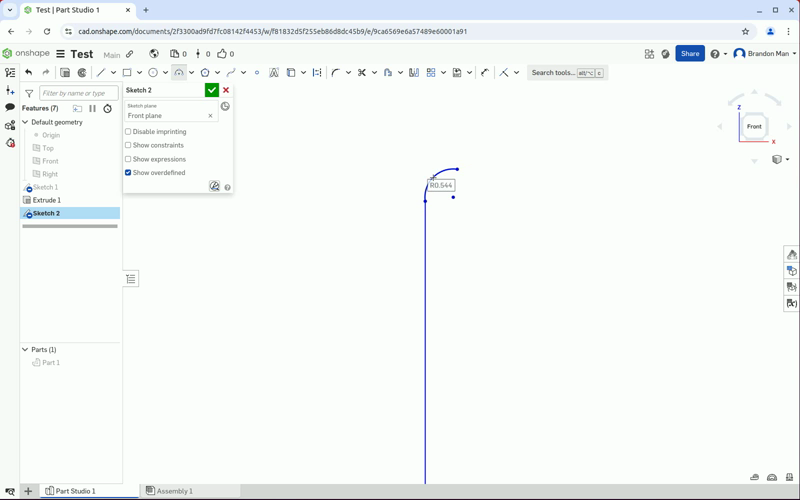
scroll(-6)
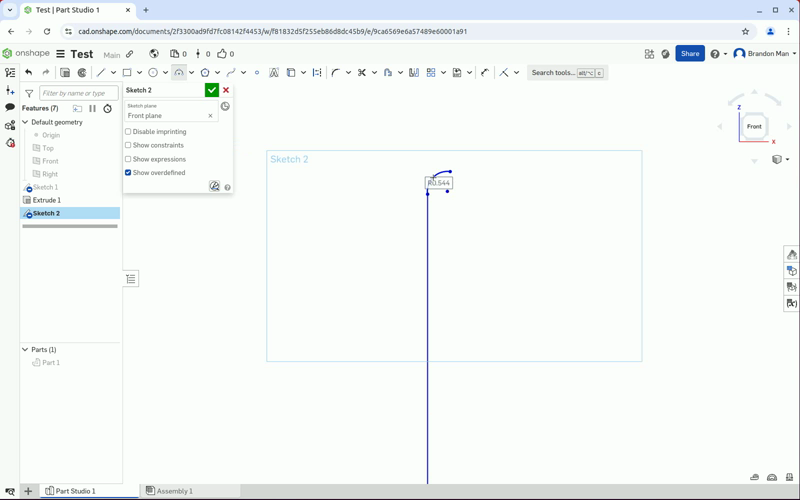
scroll(-6)
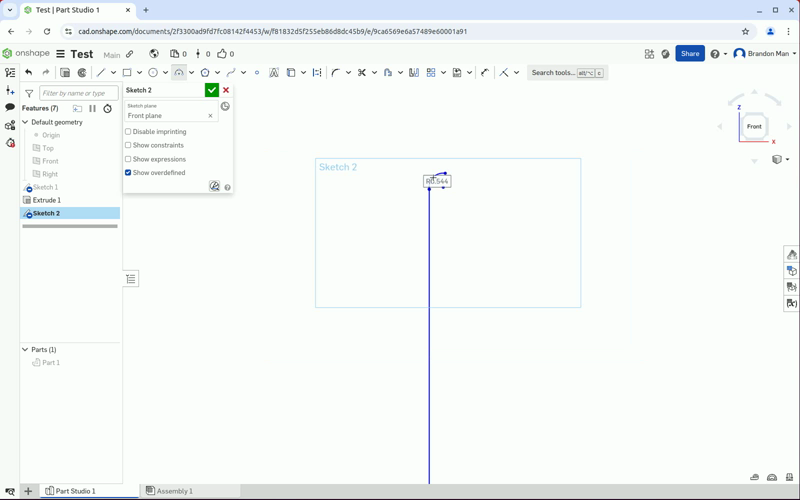
scroll(-6)
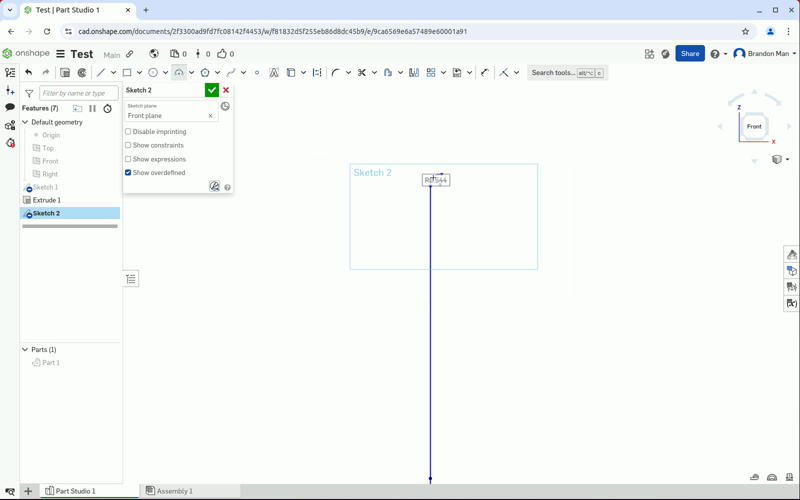
scroll(-6)
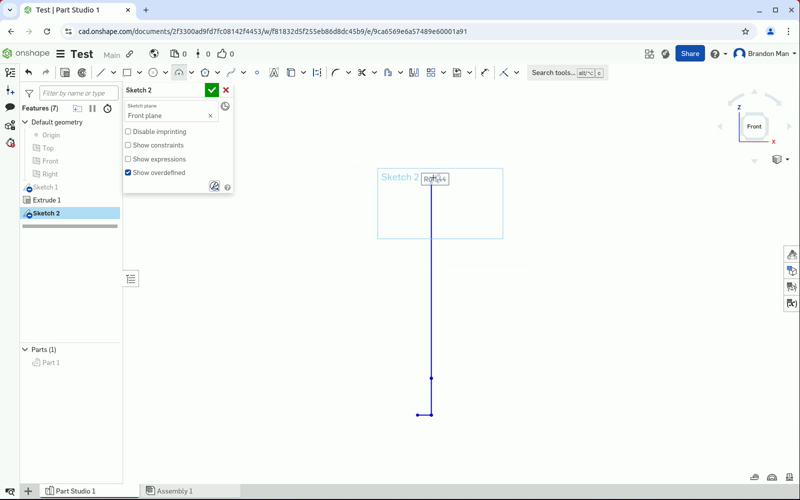
scroll(-6)
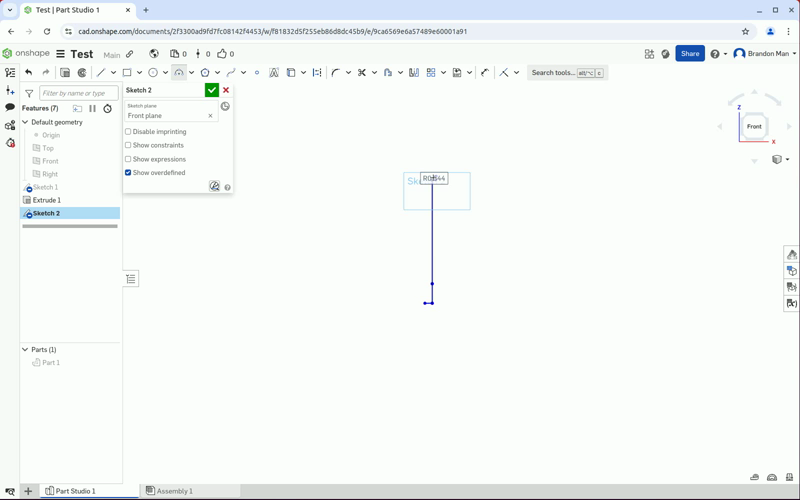
key_up(shift)
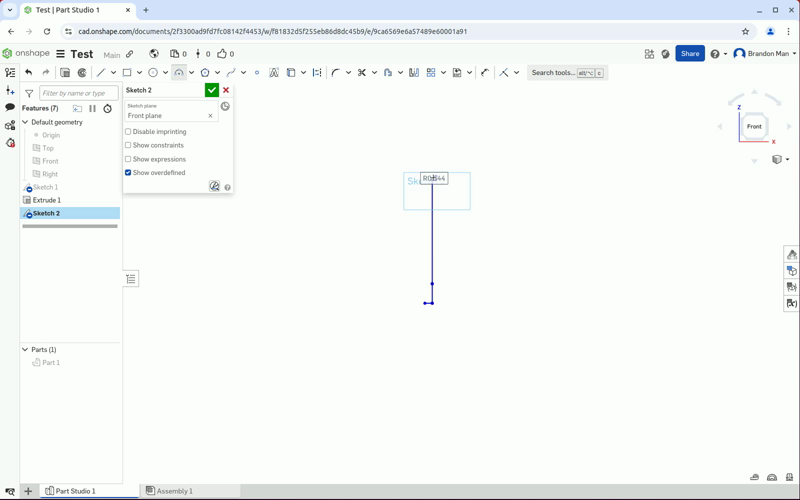
key(esc)
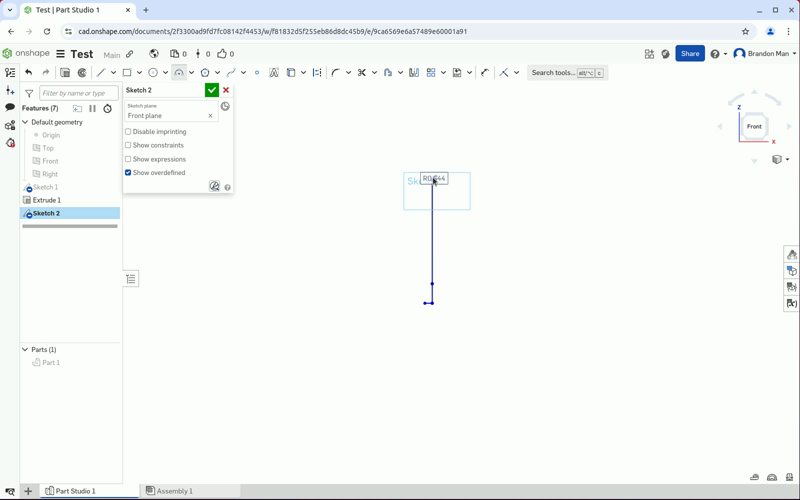
key(l)
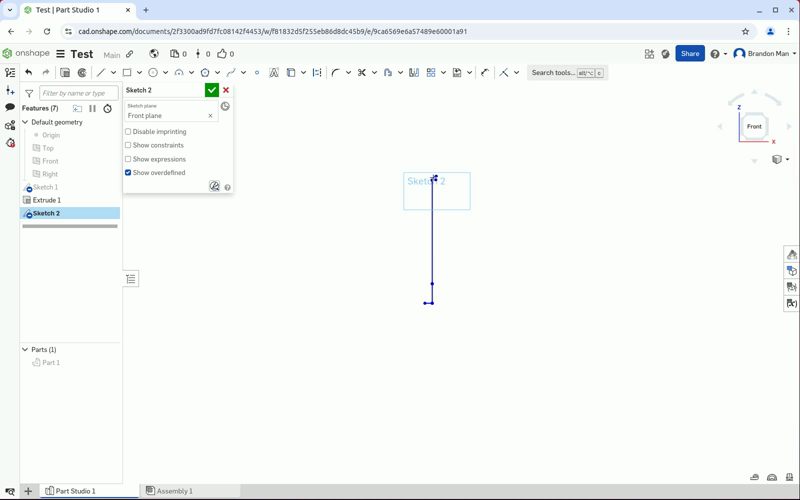
mouse_move(436, 176)
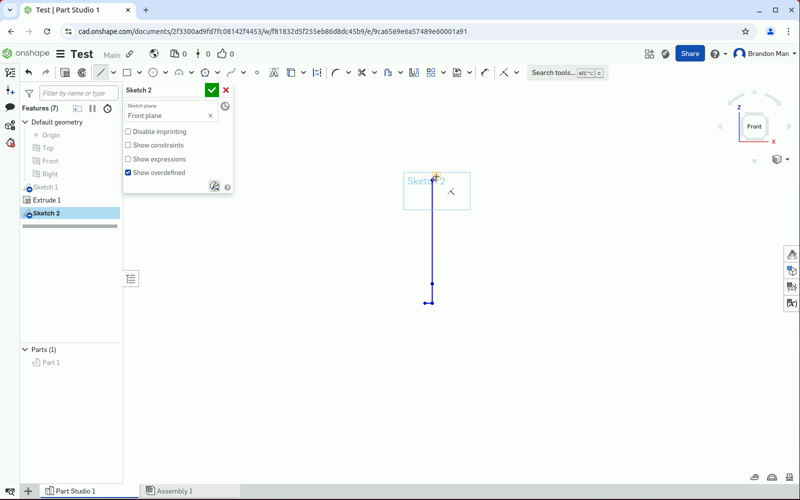
scroll(6)
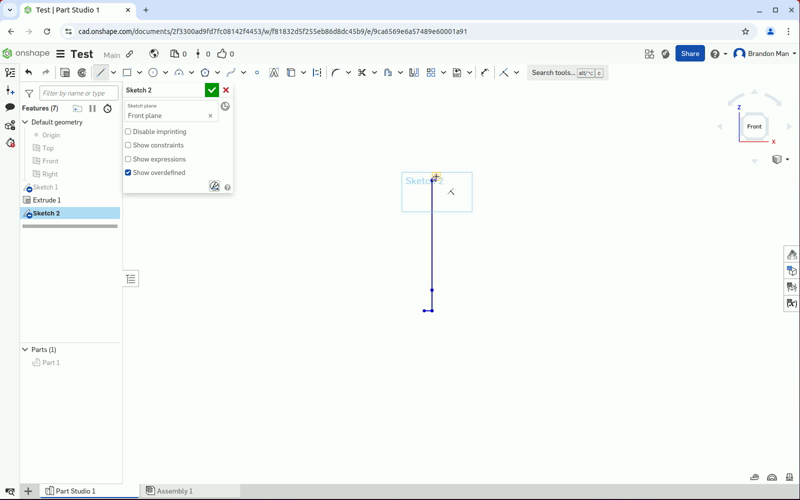
scroll(6)
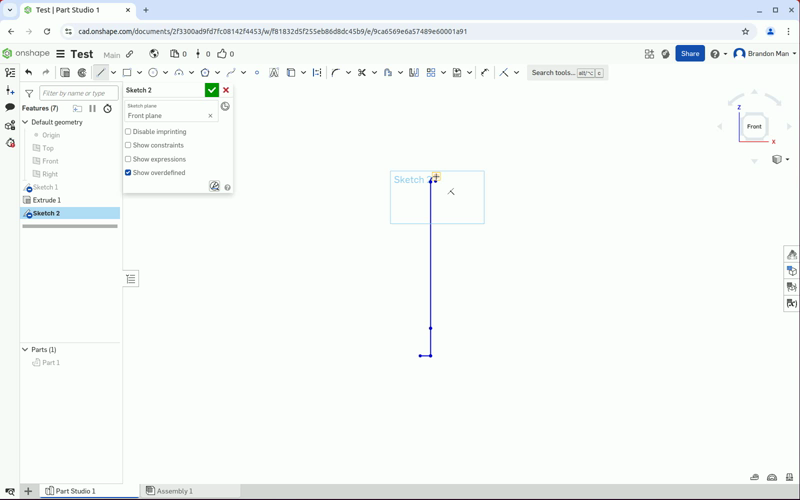
scroll(6)
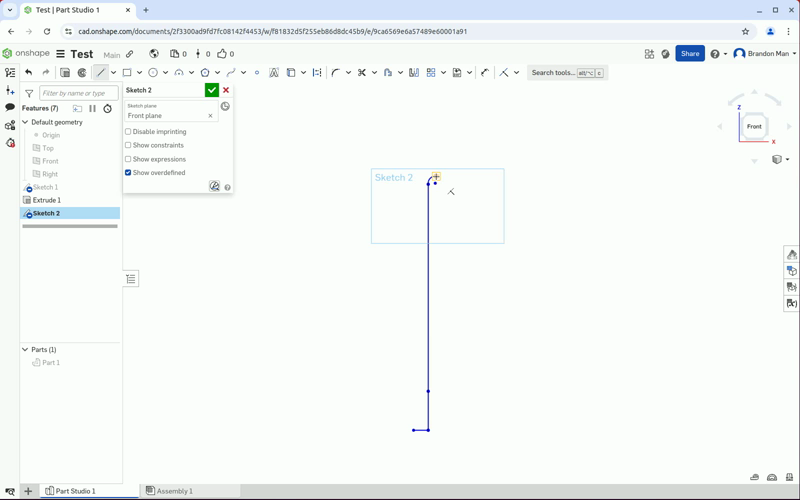
scroll(6)
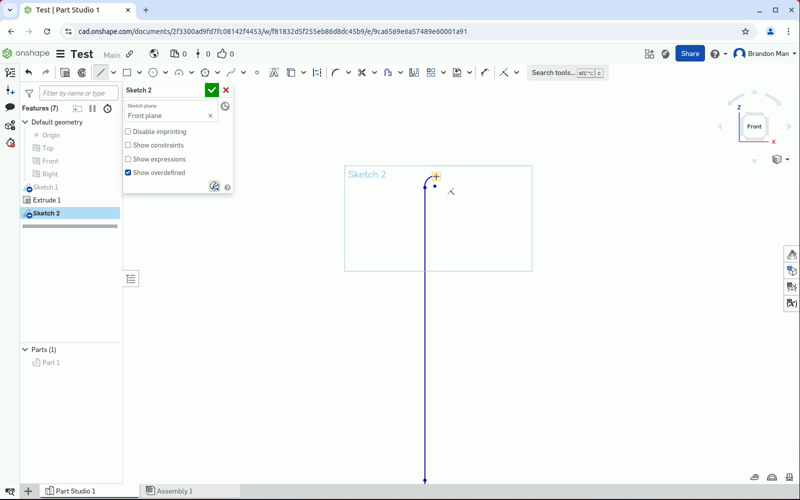
scroll(6)
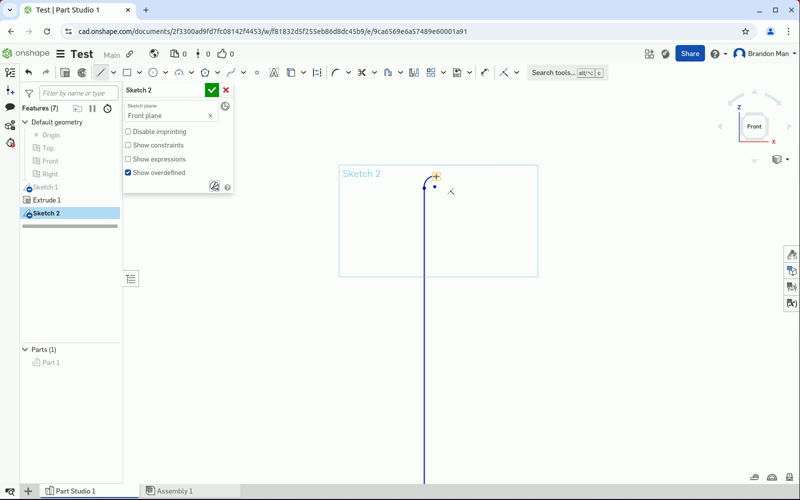
scroll(6)
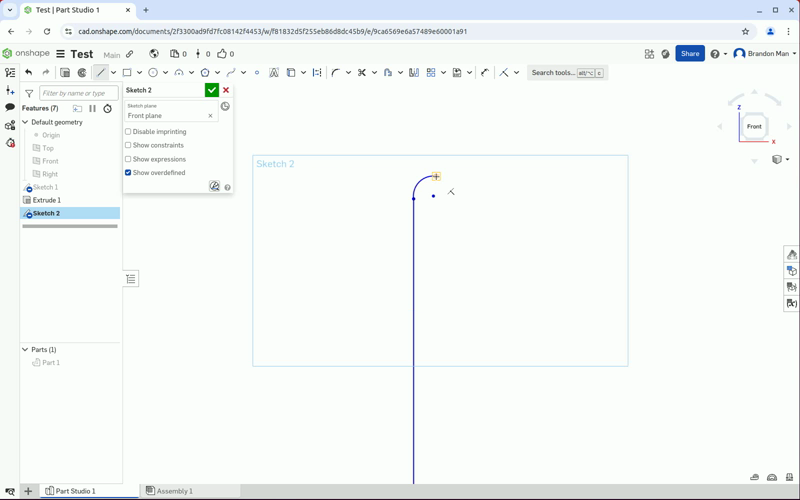
scroll(6)
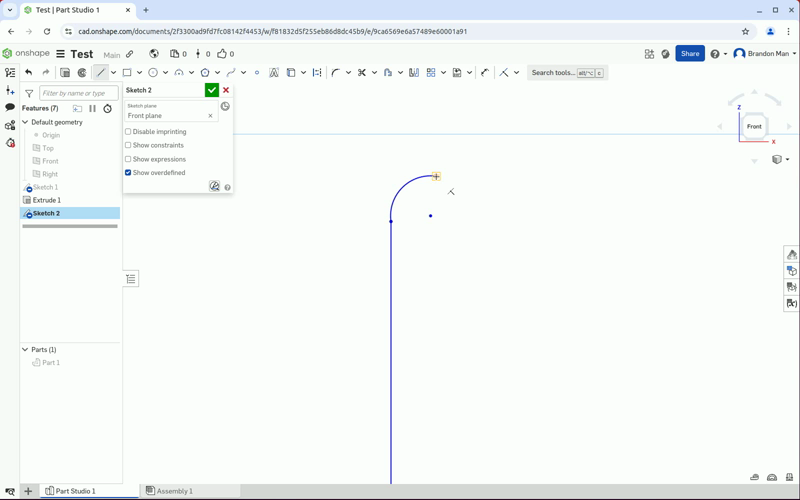
click(436, 176)
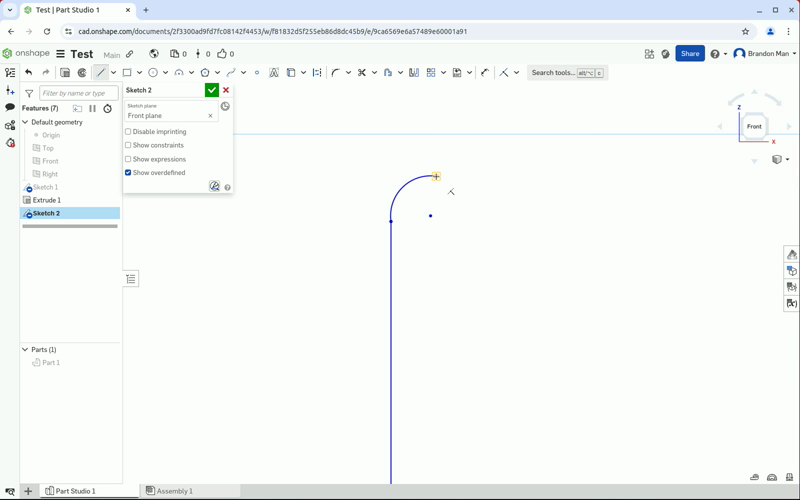
scroll(-6)
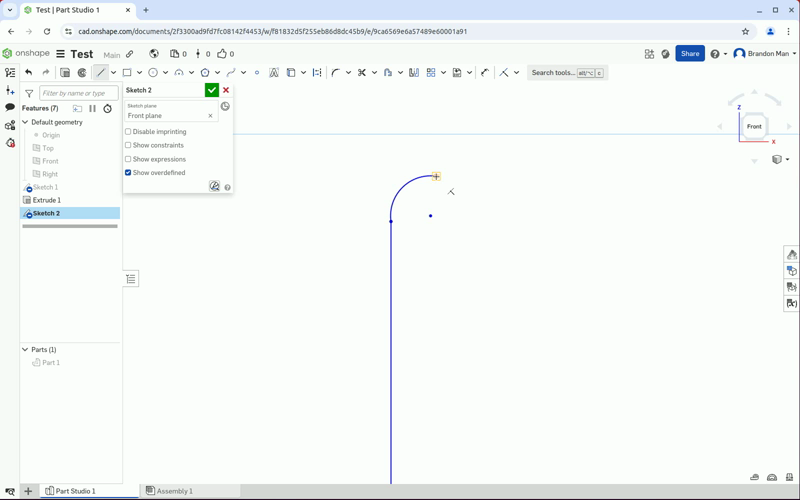
scroll(-6)
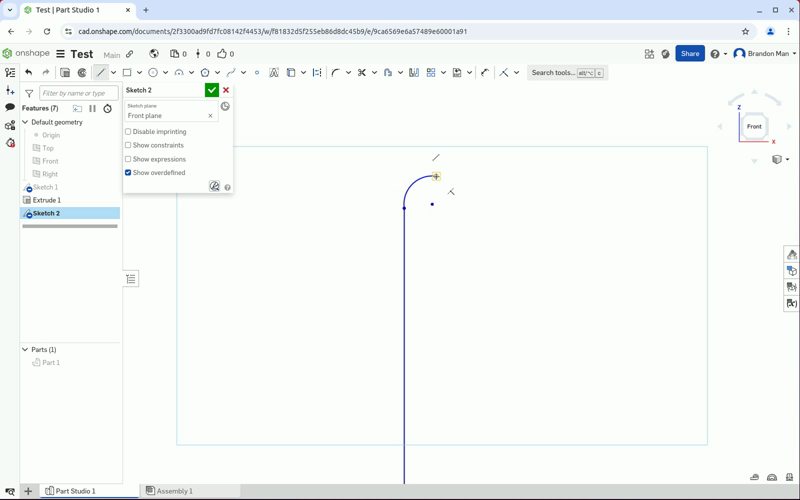
scroll(-6)
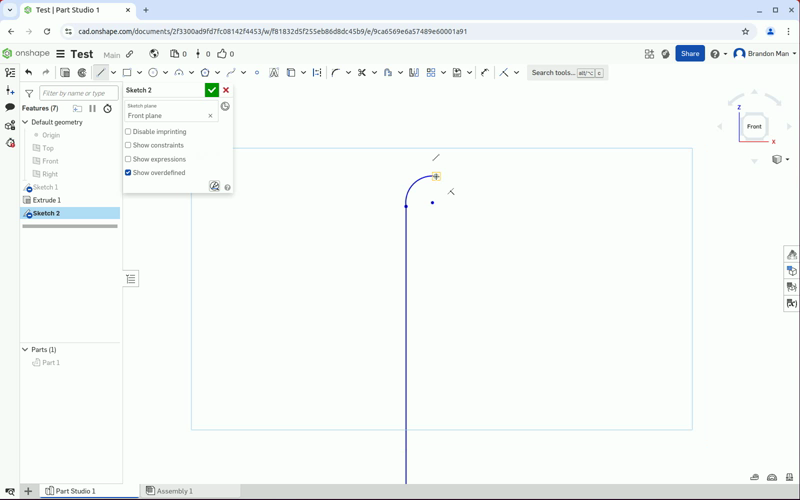
scroll(-6)
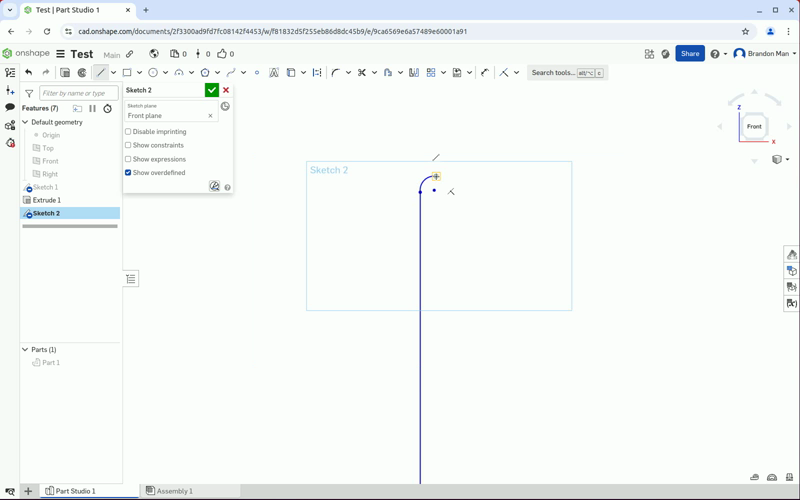
scroll(-6)
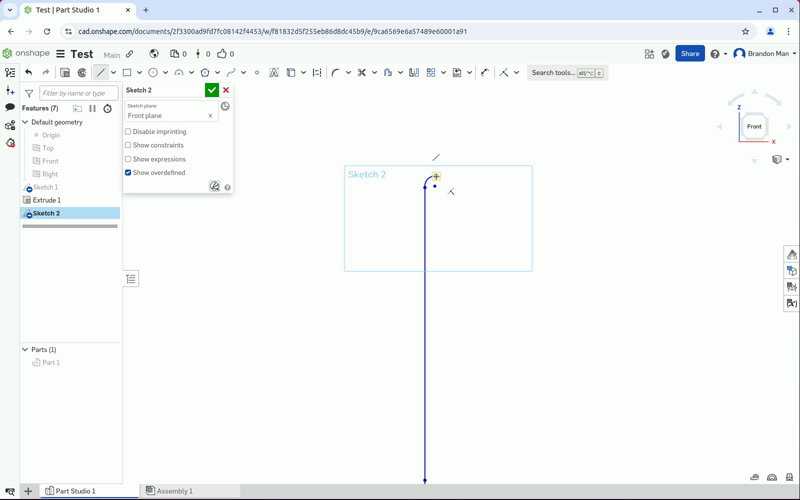
scroll(-6)
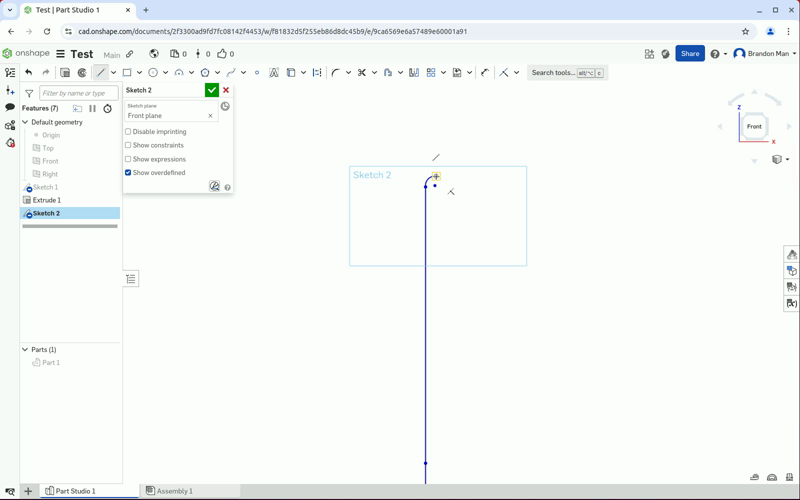
scroll(-6)
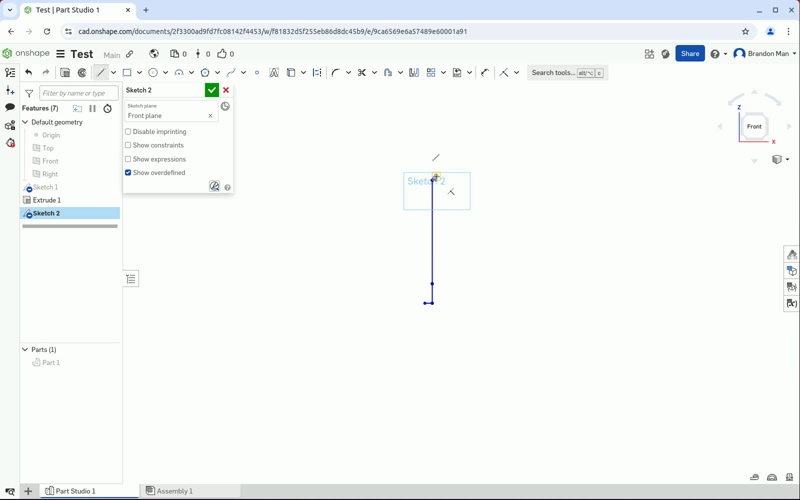
key_down(shift)
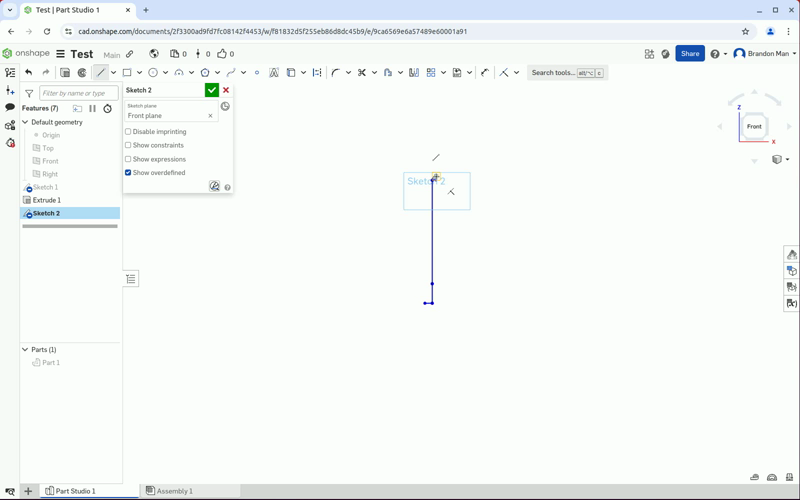
mouse_move(466, 176)
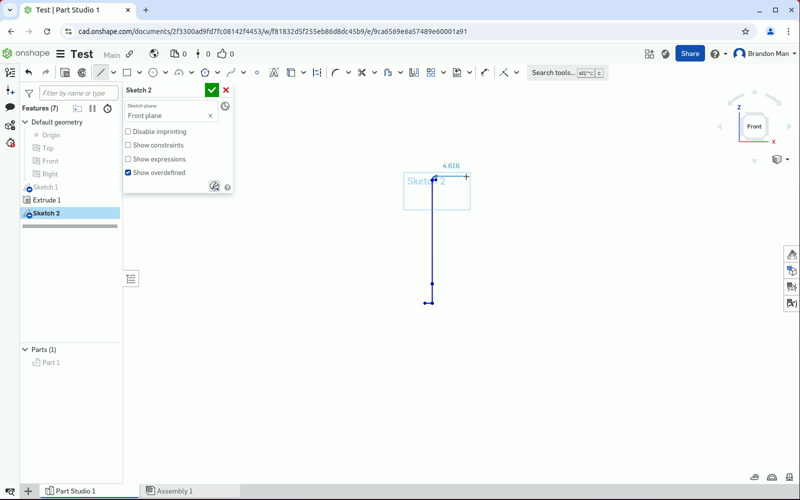
mouse_move(485, 176)
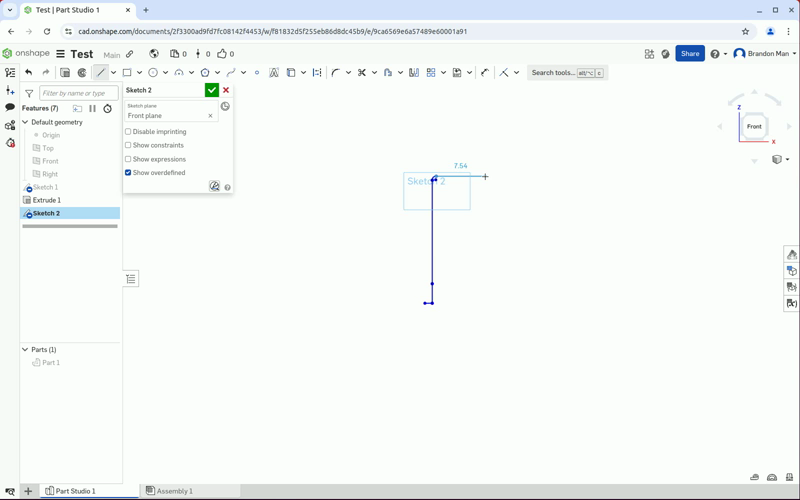
click(485, 176)
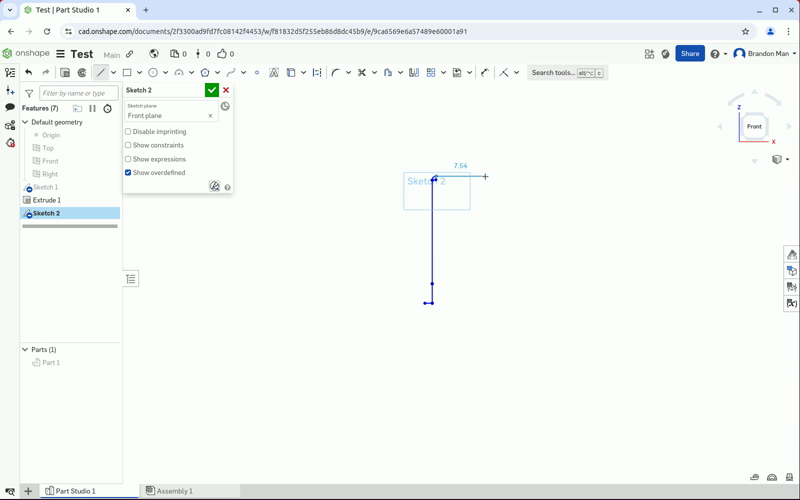
key_up(shift)
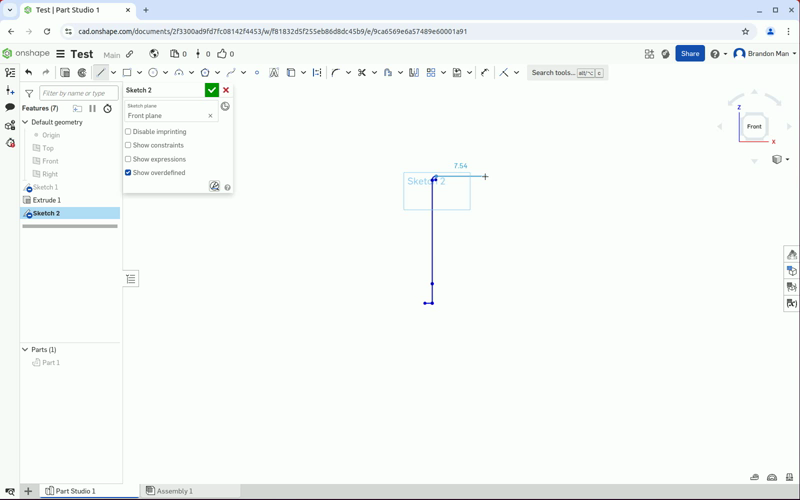
key_down(shift)
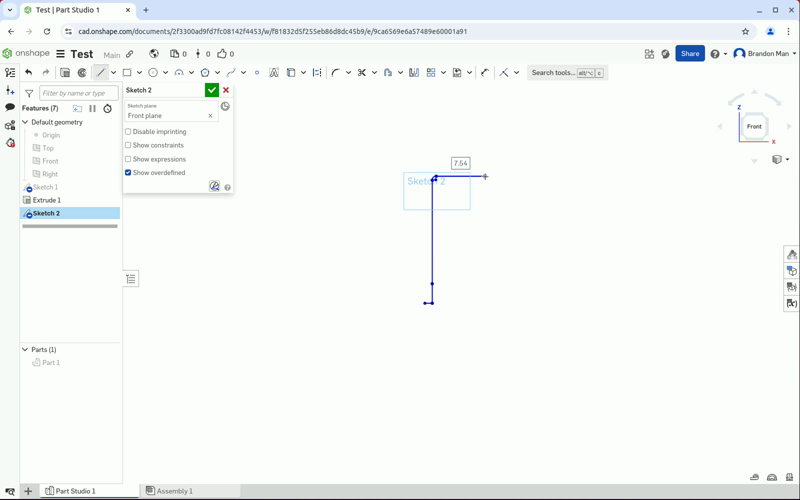
mouse_move(515, 176)
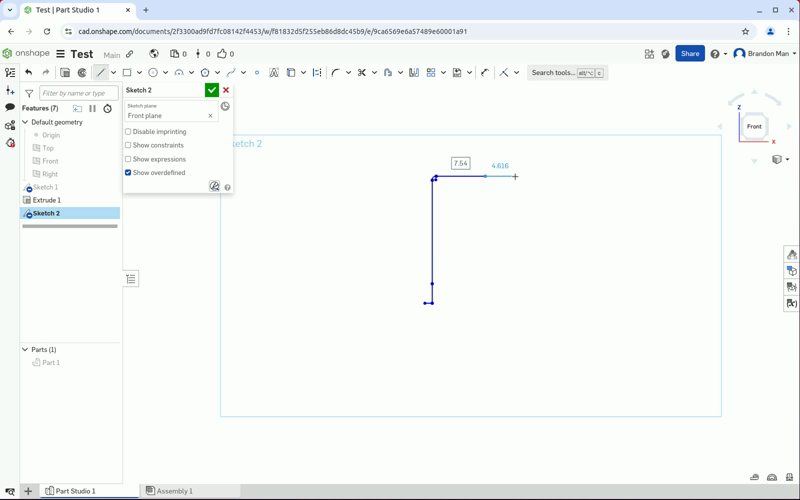
mouse_move(485, 170)
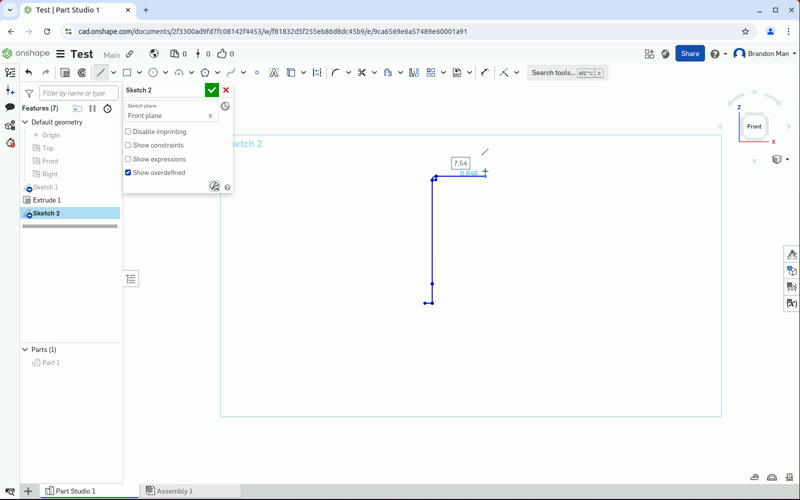
scroll(6)
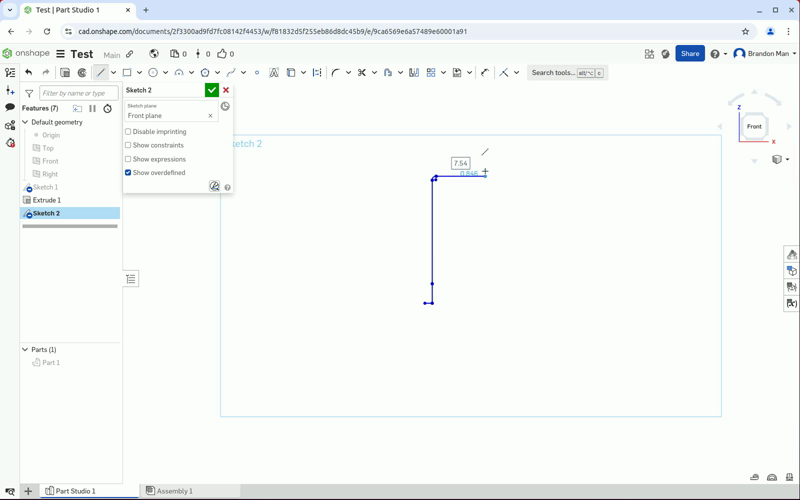
scroll(6)
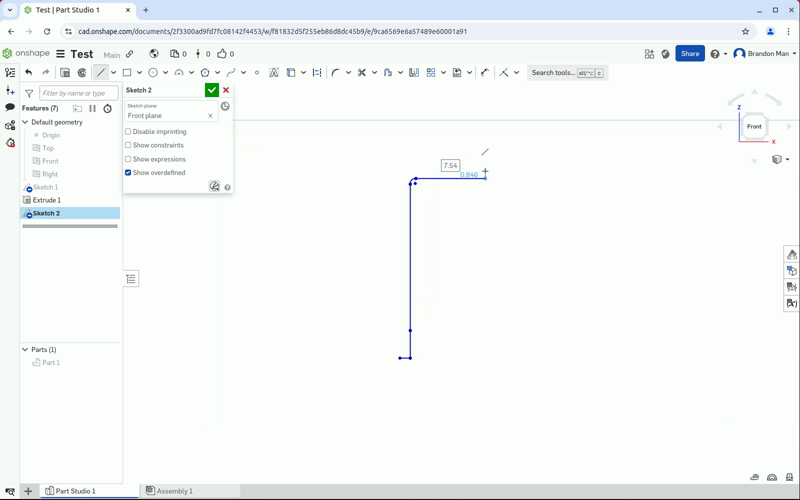
scroll(6)
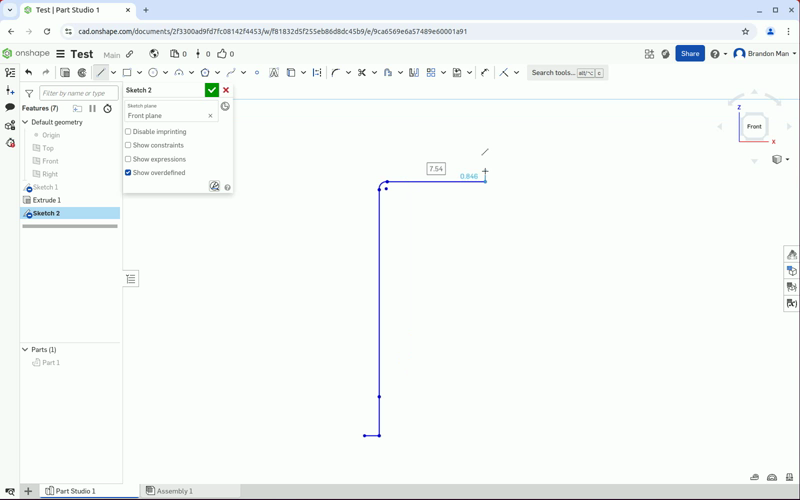
scroll(6)
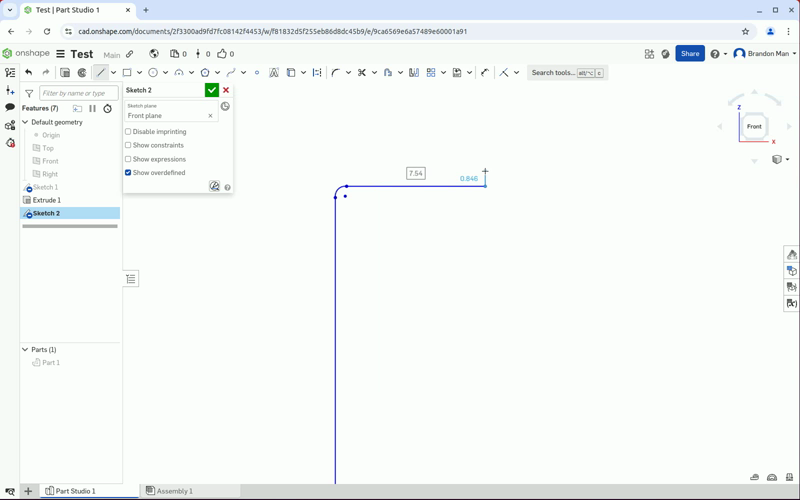
scroll(6)
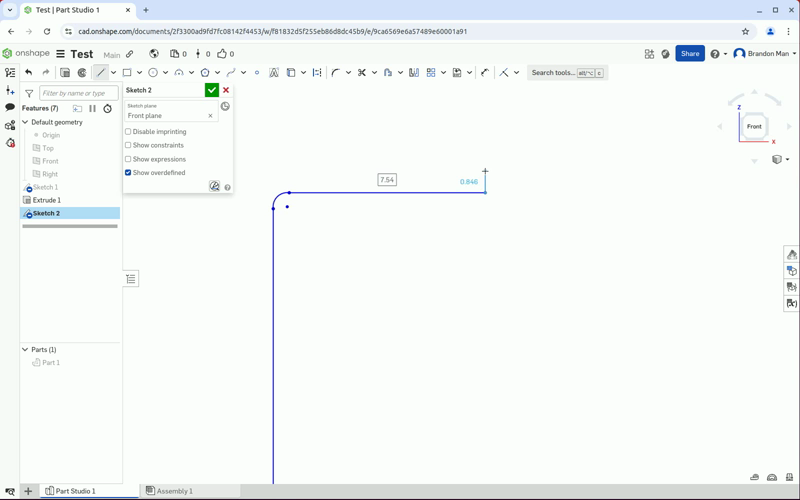
scroll(6)
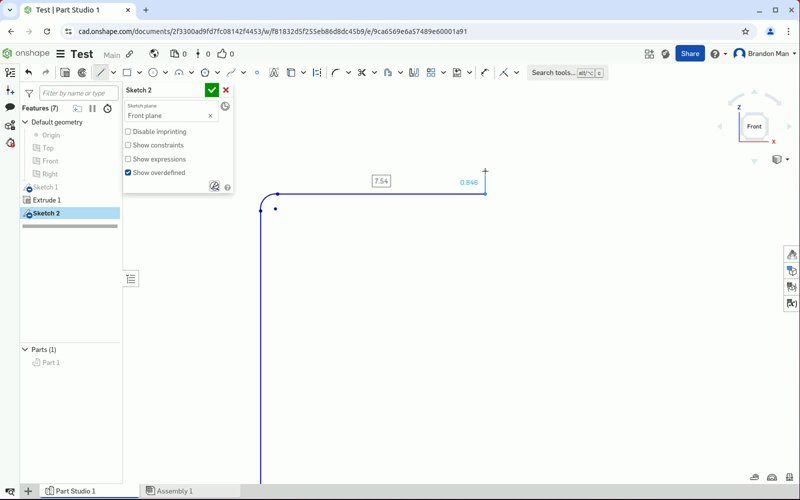
scroll(6)
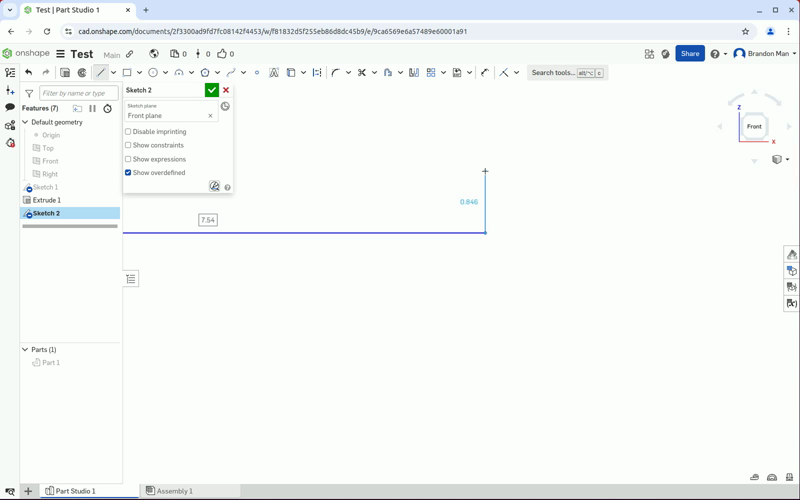
click(485, 170)
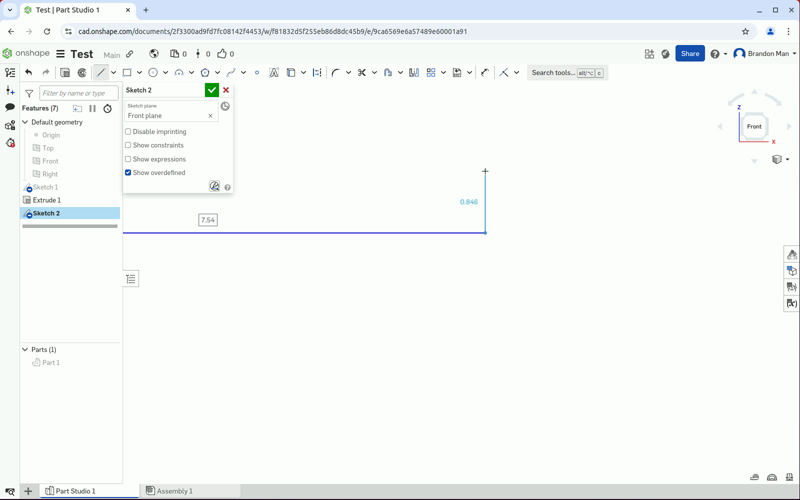
scroll(-6)
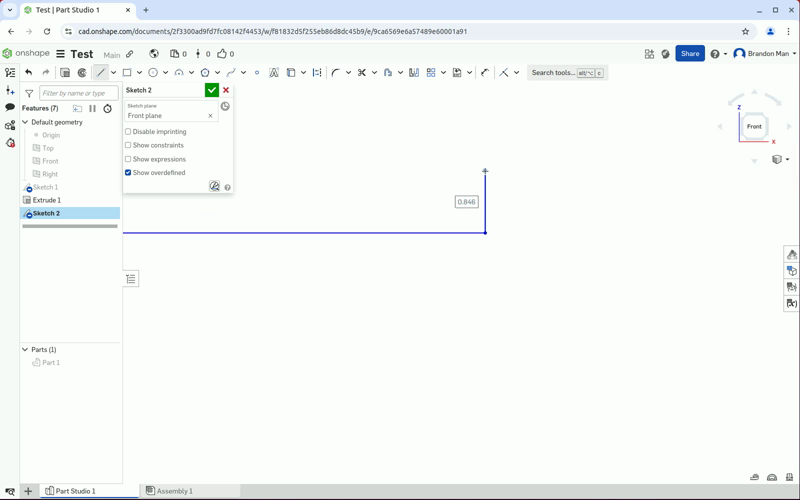
scroll(-6)
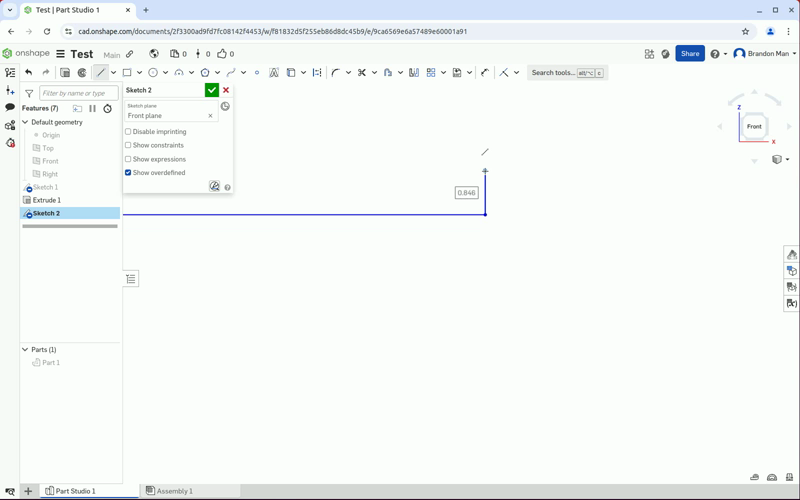
scroll(-6)
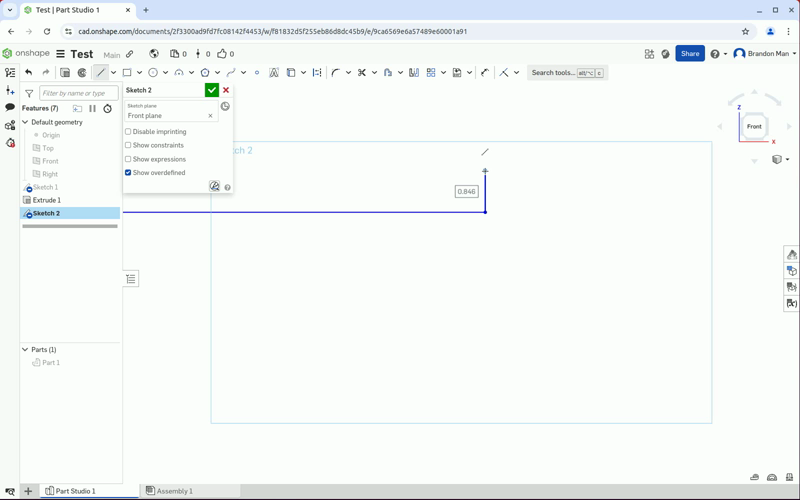
scroll(-6)
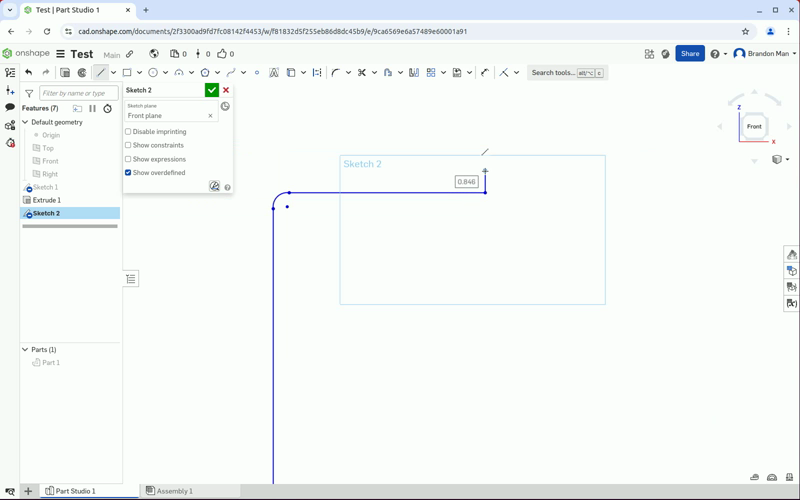
scroll(-6)
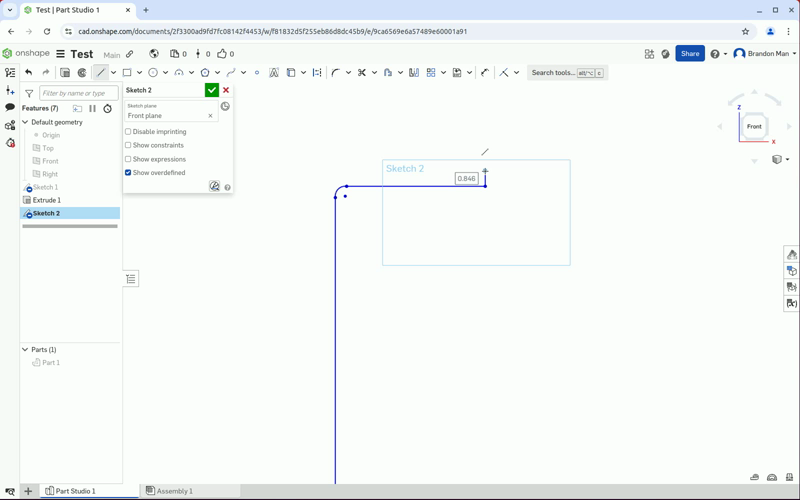
scroll(-6)
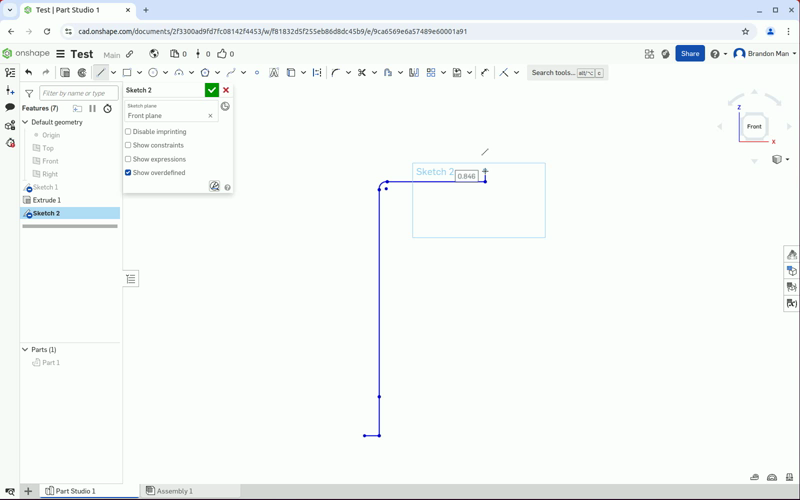
scroll(-6)
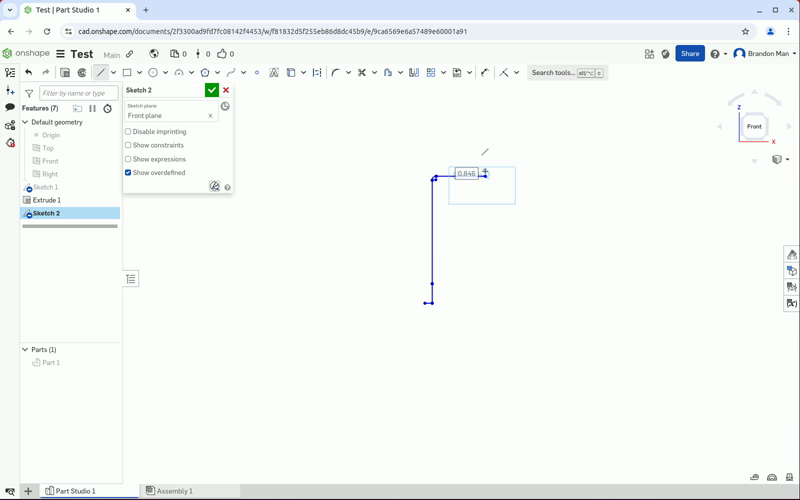
key_up(shift)
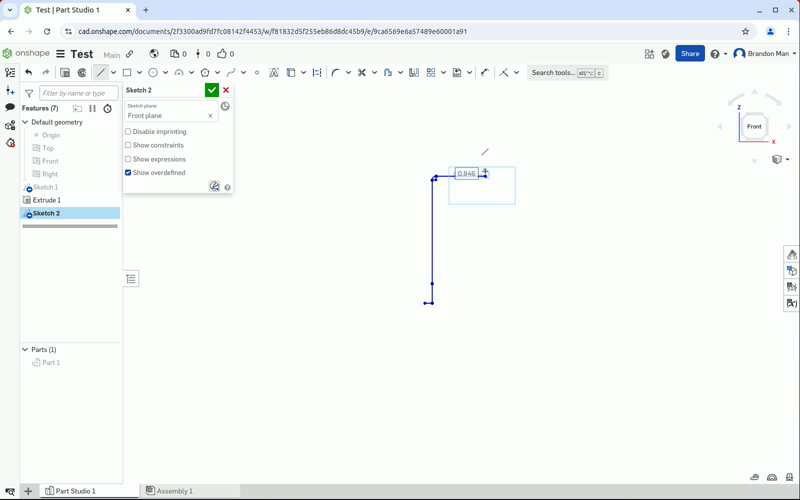
key_down(shift)
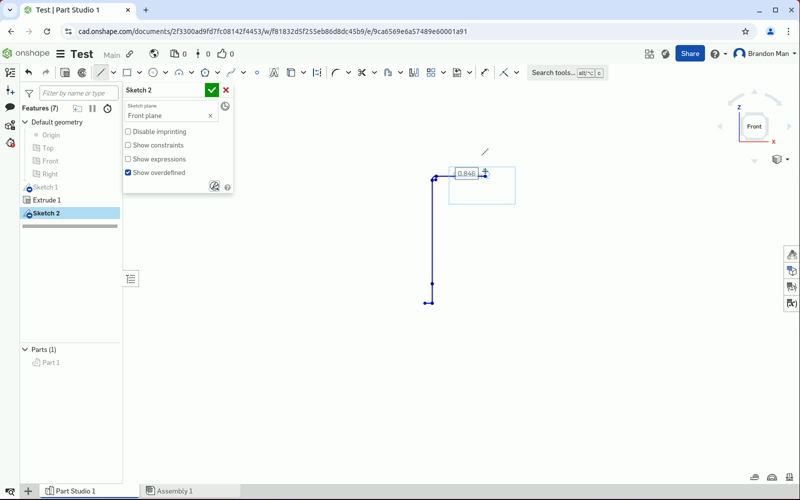
mouse_move(515, 170)
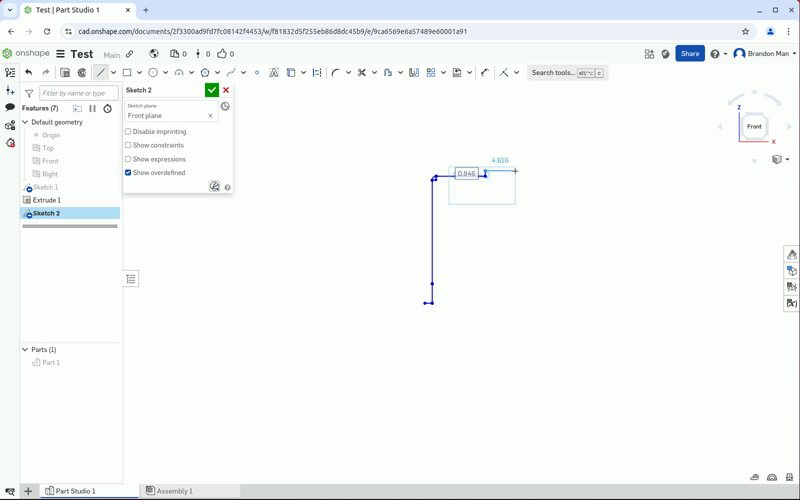
mouse_move(436, 170)
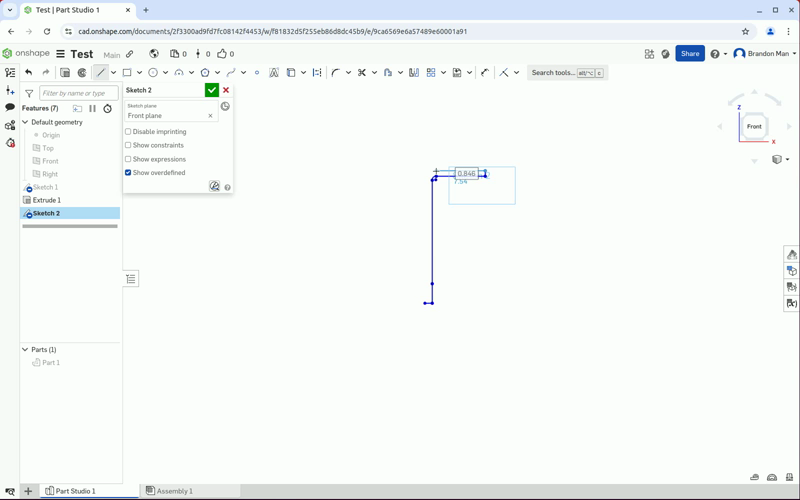
click(436, 170)
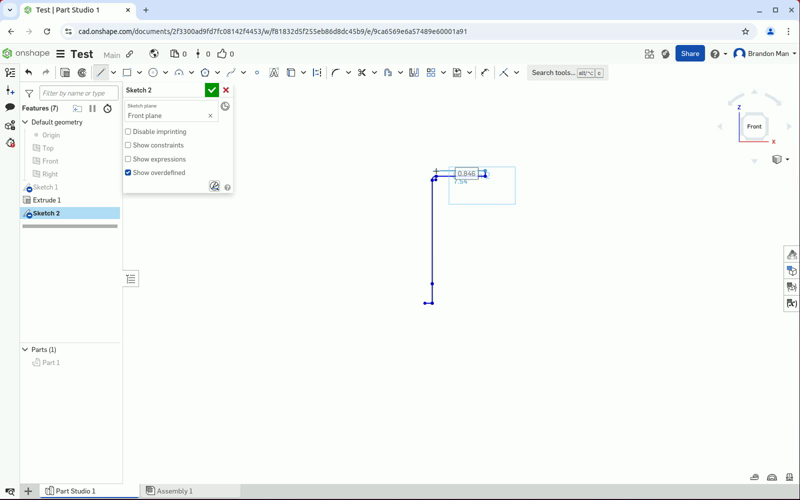
key_up(shift)
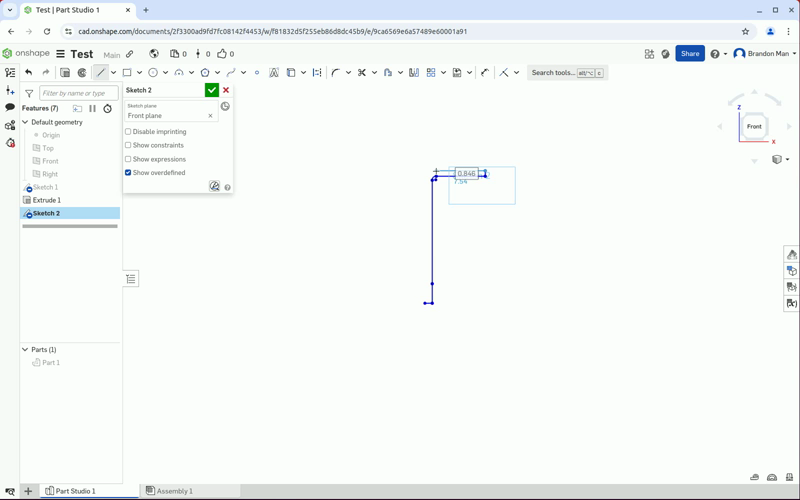
key(esc)
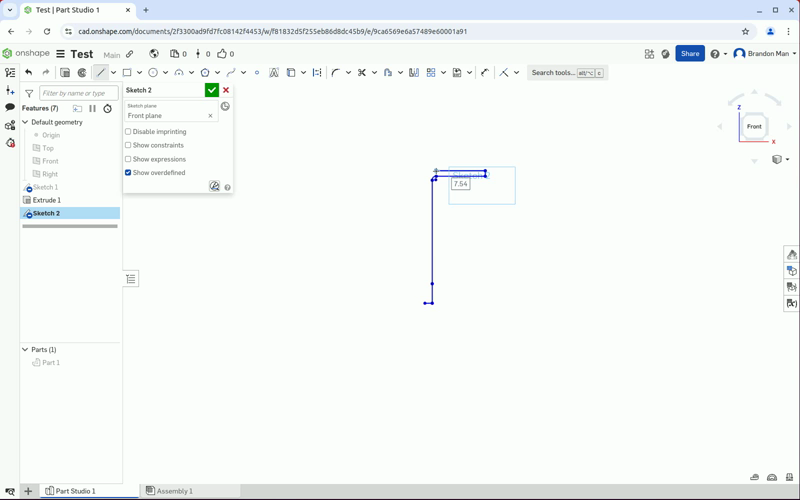
key(a)
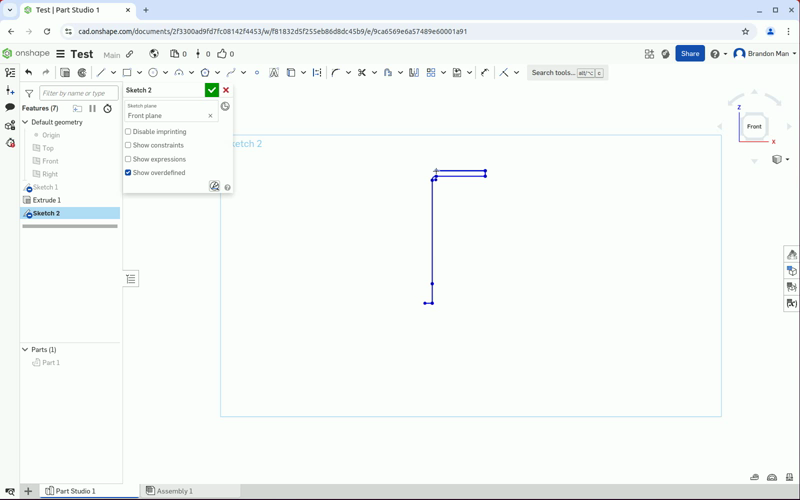
mouse_move(436, 170)
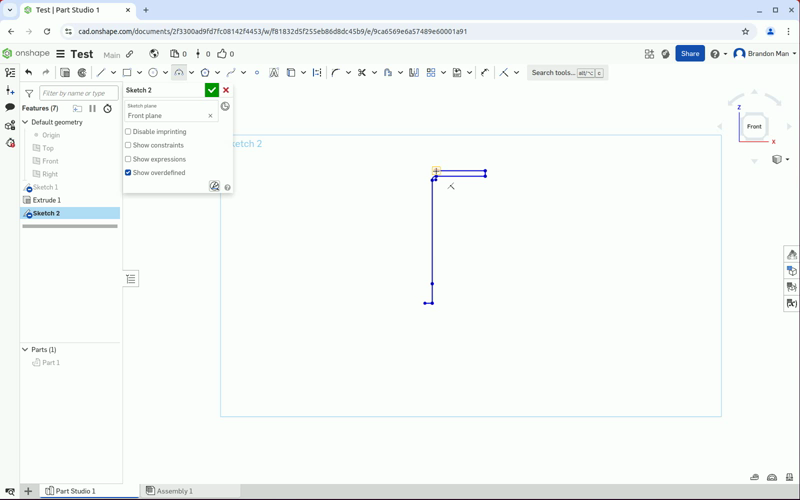
click(436, 170)
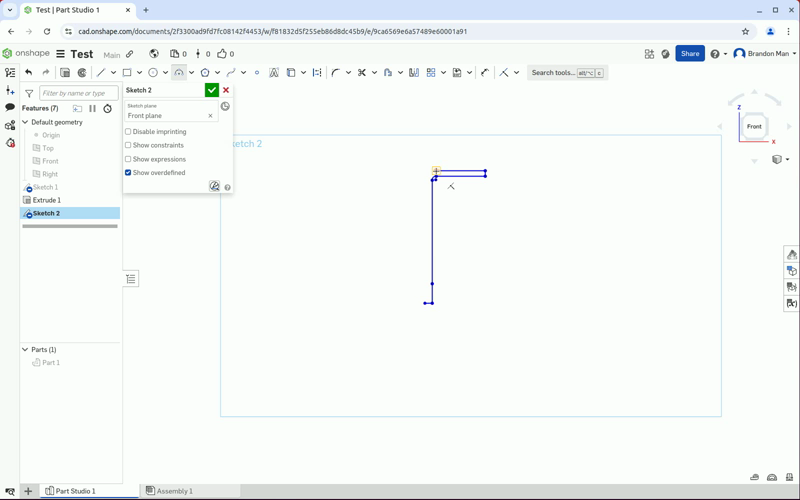
key_down(shift)
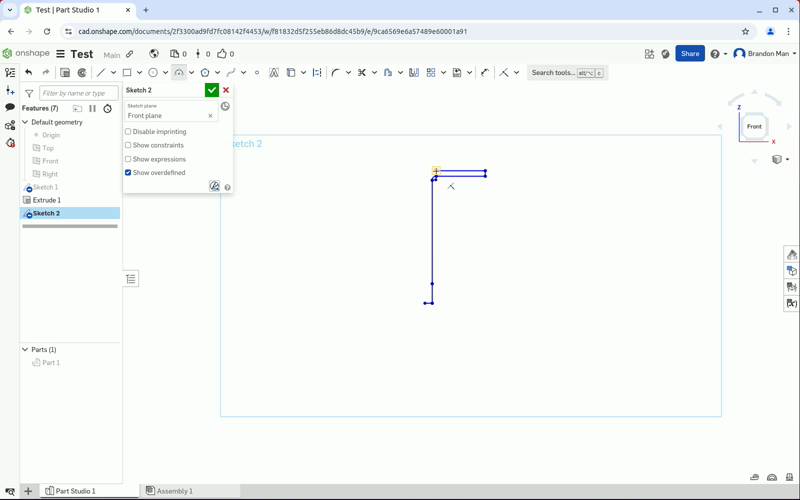
mouse_move(426, 180)
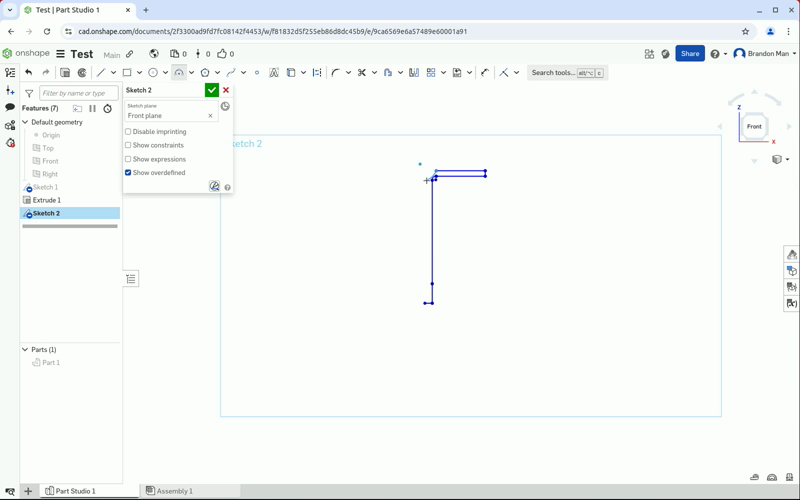
click(426, 180)
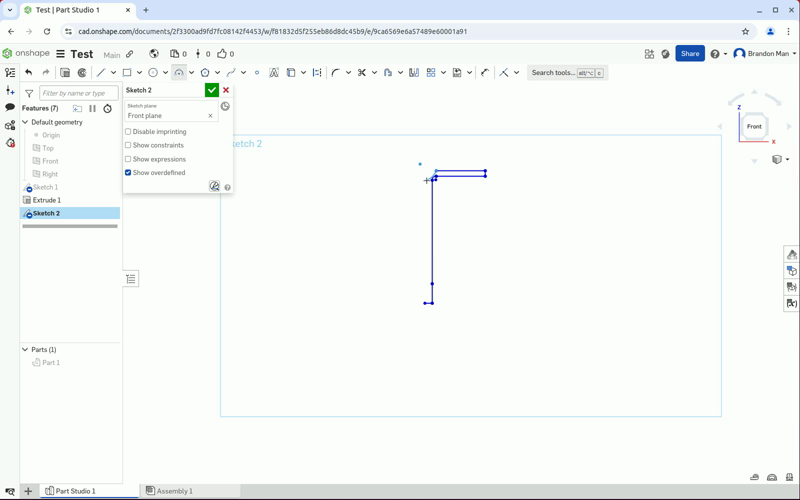
mouse_move(429, 173)
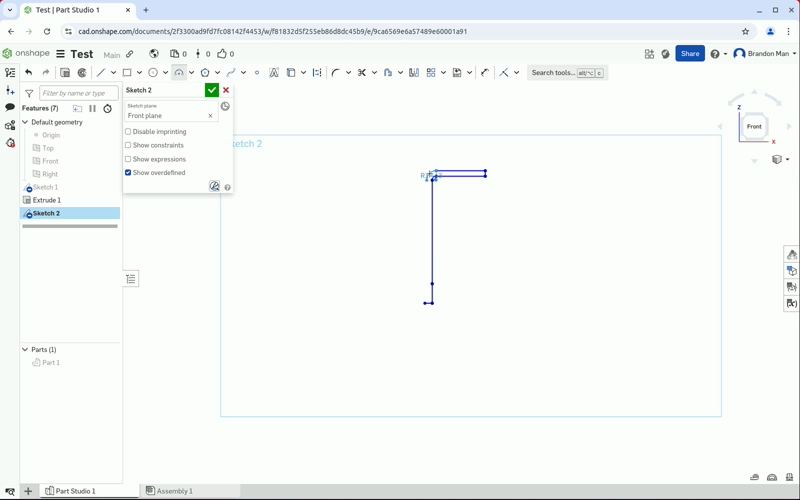
click(429, 173)
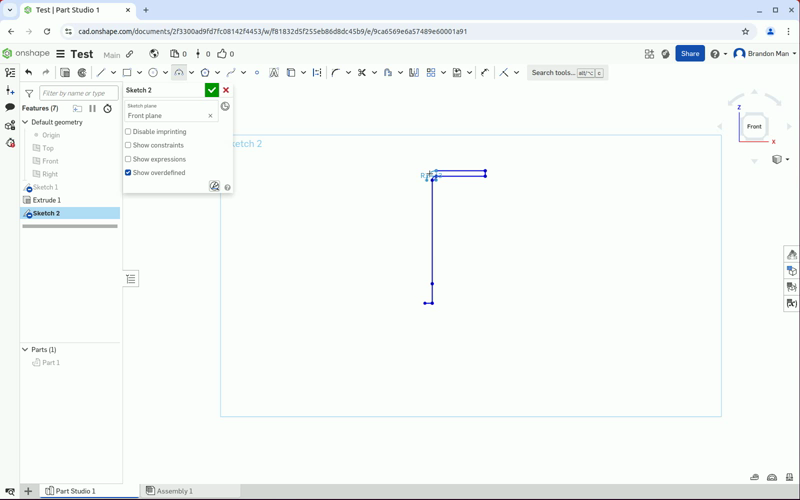
key_up(shift)
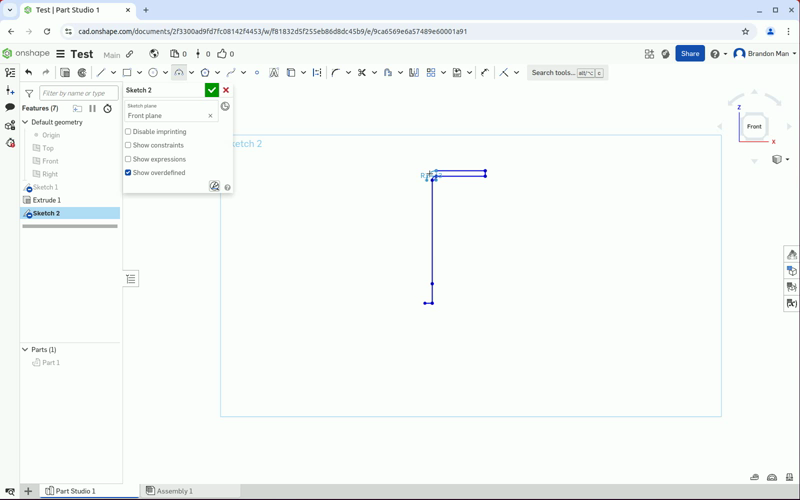
key(esc)
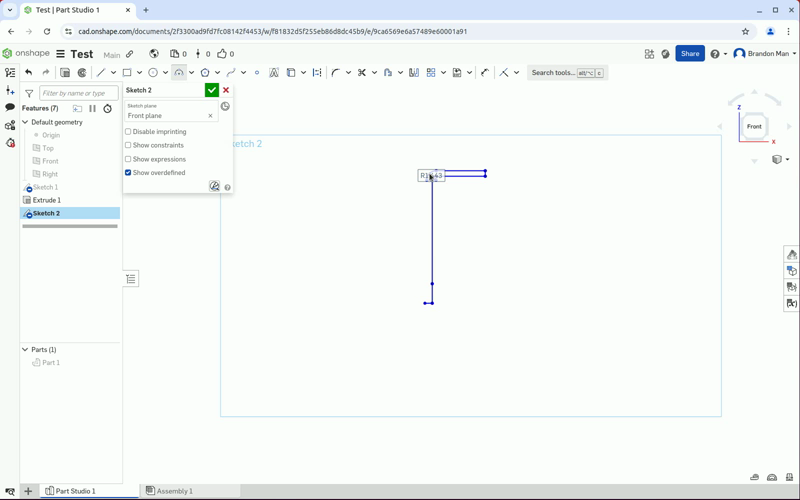
key(l)
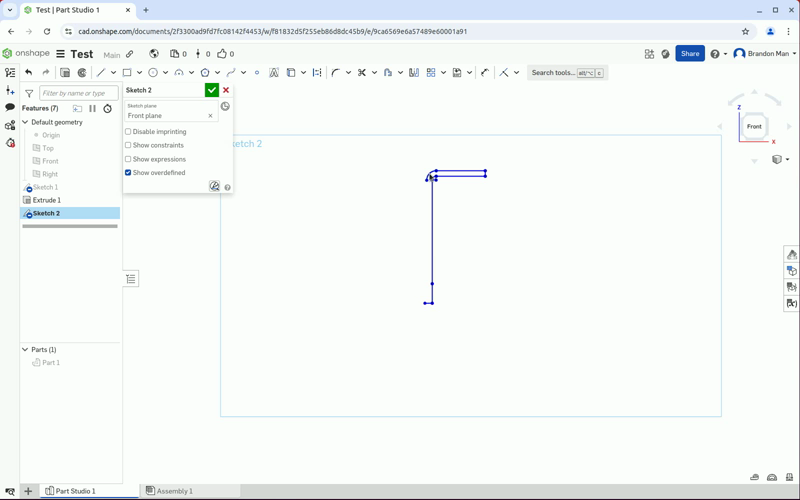
mouse_move(426, 180)
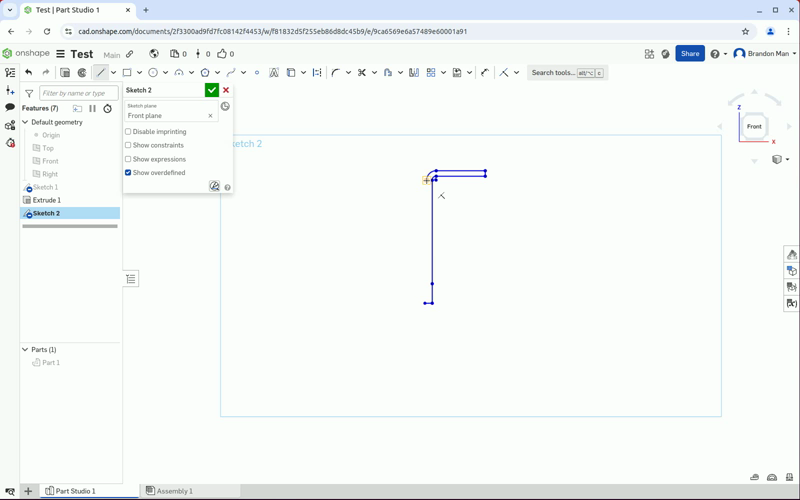
click(426, 180)
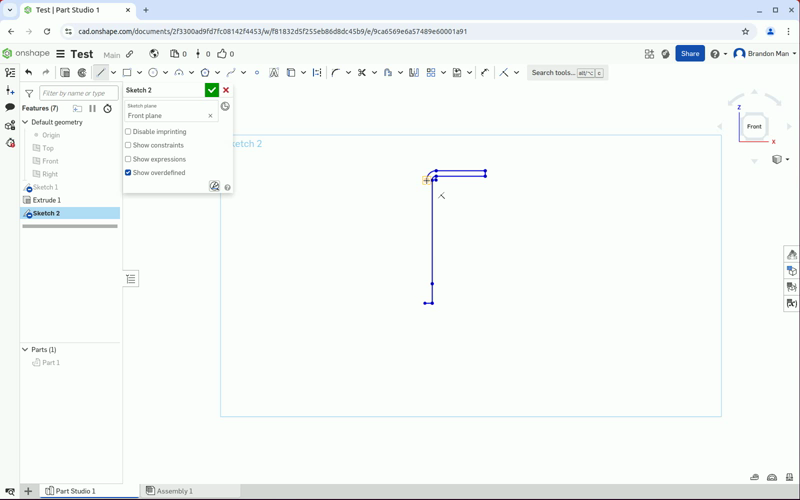
key_down(shift)
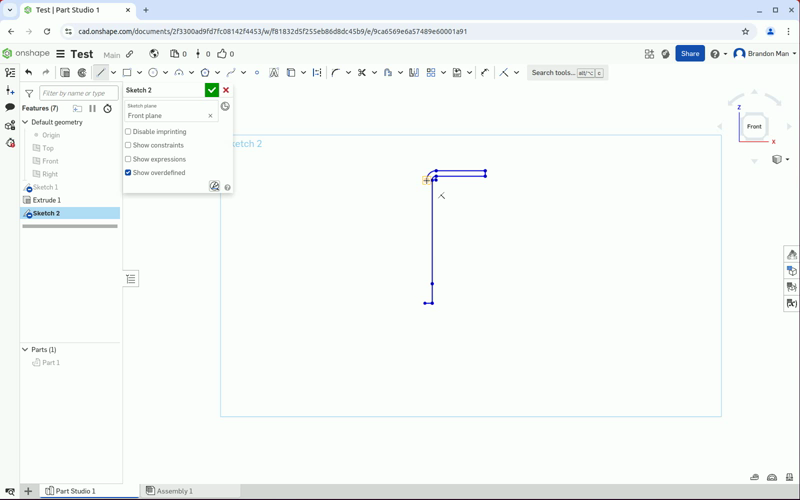
mouse_move(426, 303)
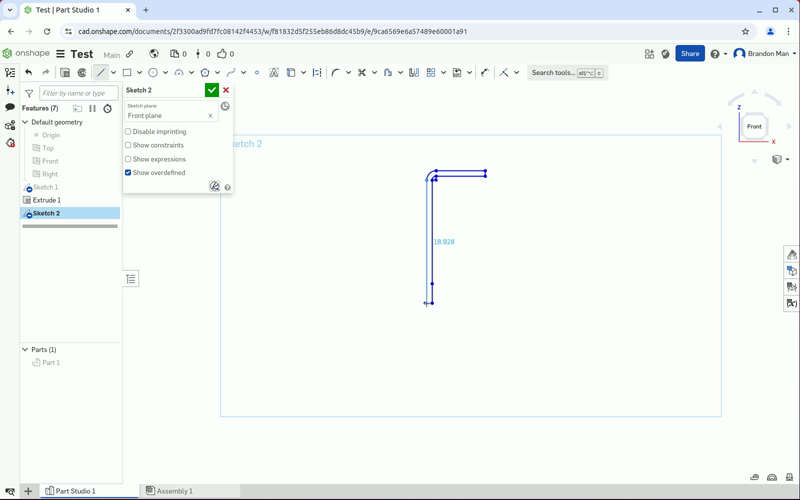
key_up(shift)
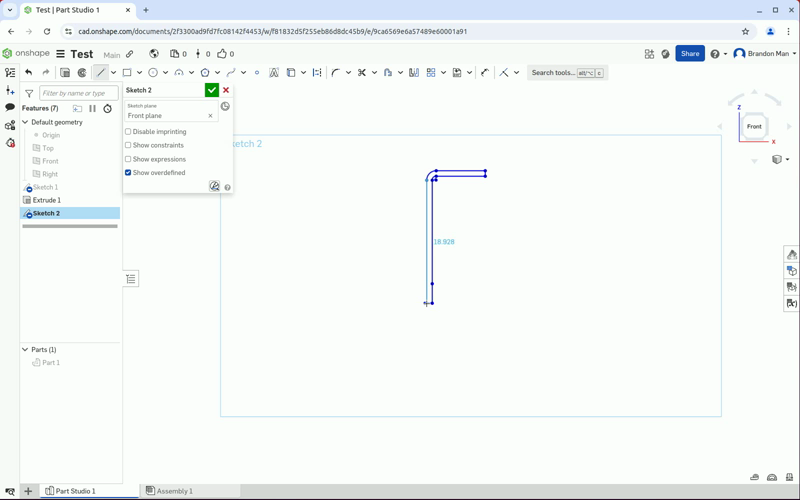
click(426, 303)
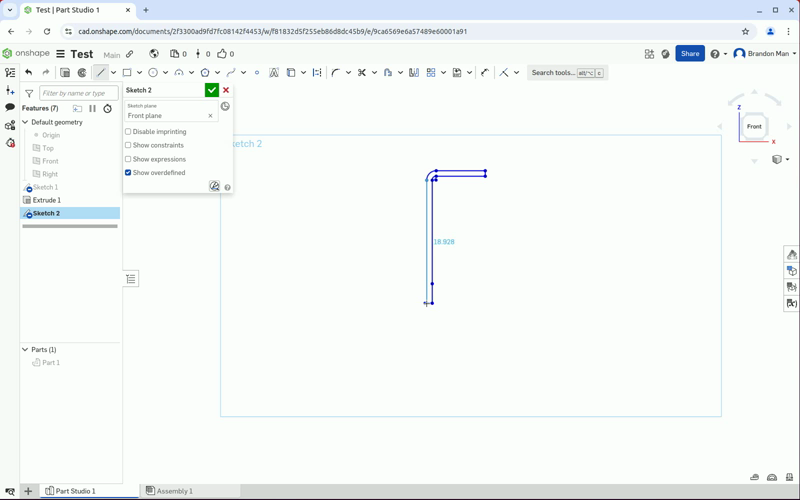
key(esc)
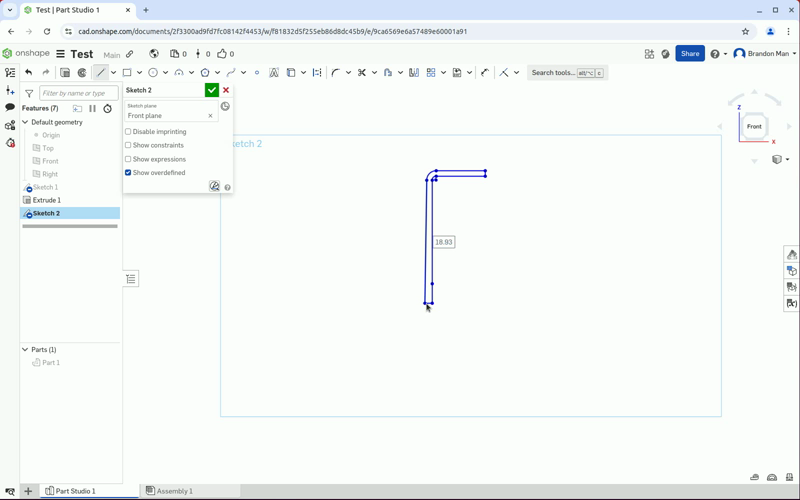
mouse_move(457, 172)
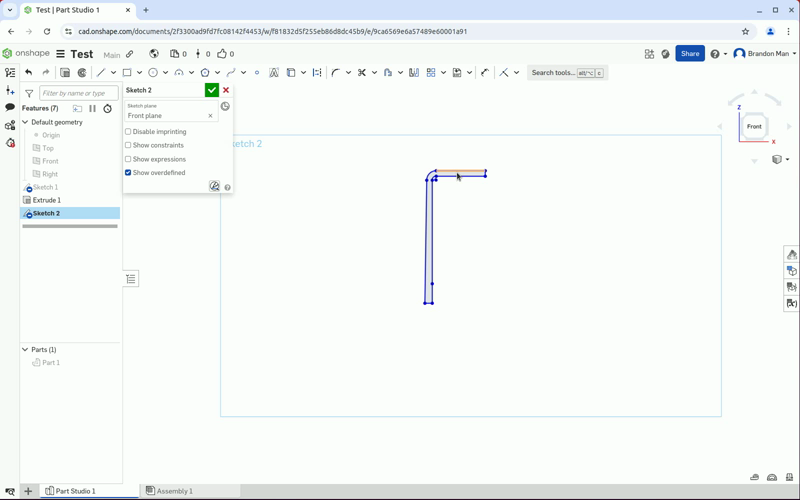
scroll(6)
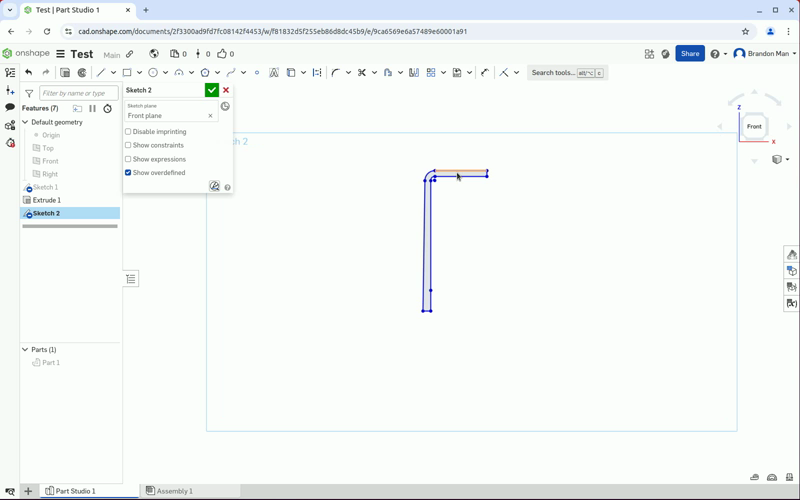
scroll(6)
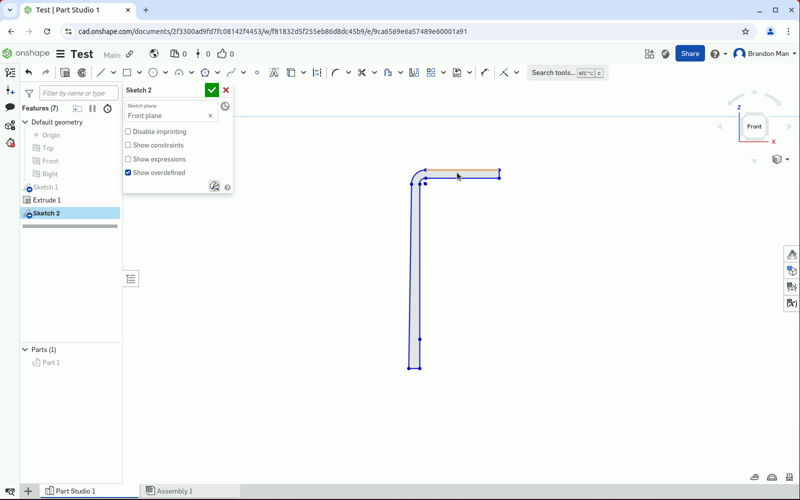
scroll(6)
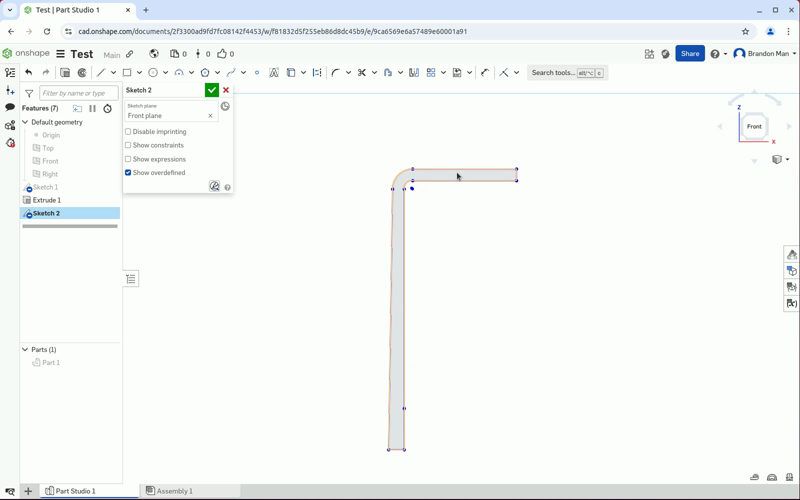
scroll(6)
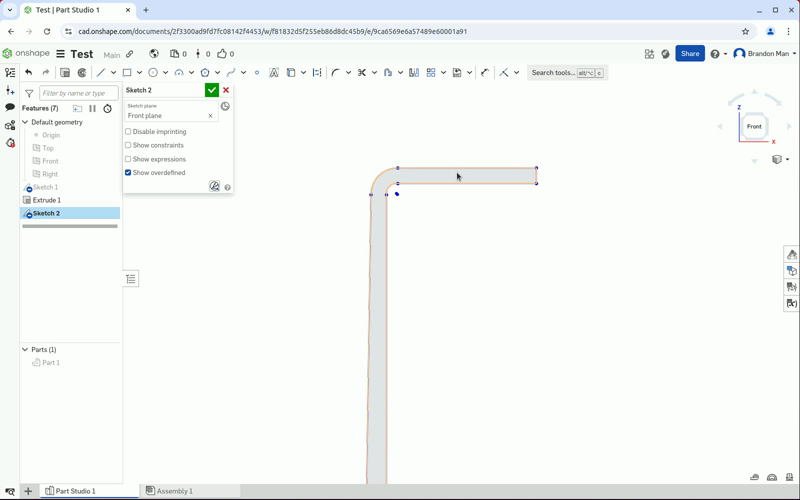
scroll(6)
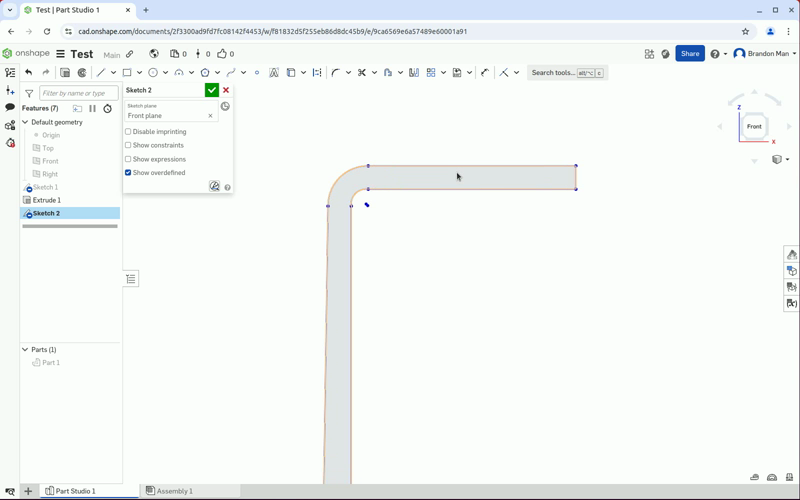
scroll(6)
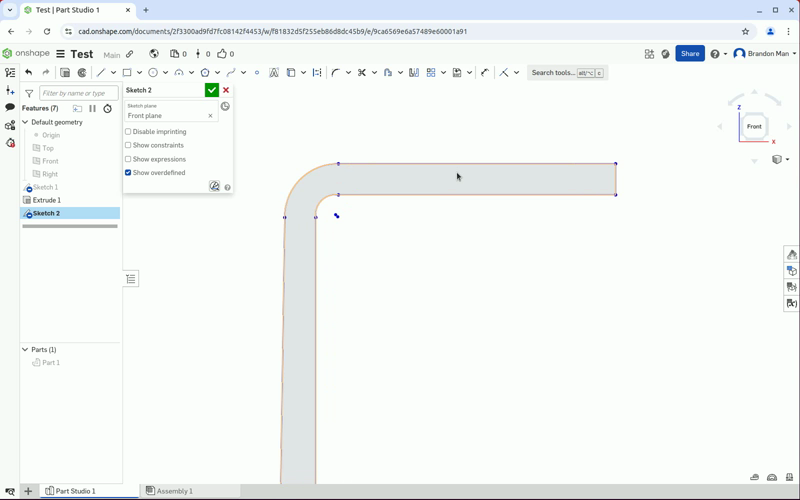
scroll(6)
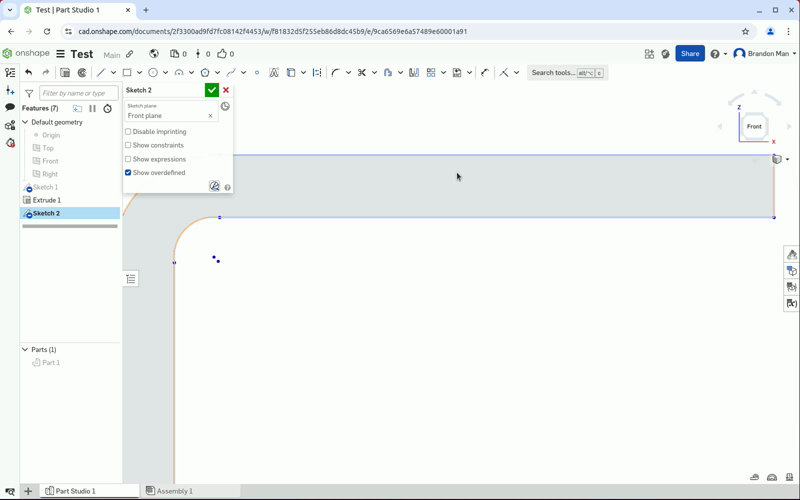
click(457, 172)
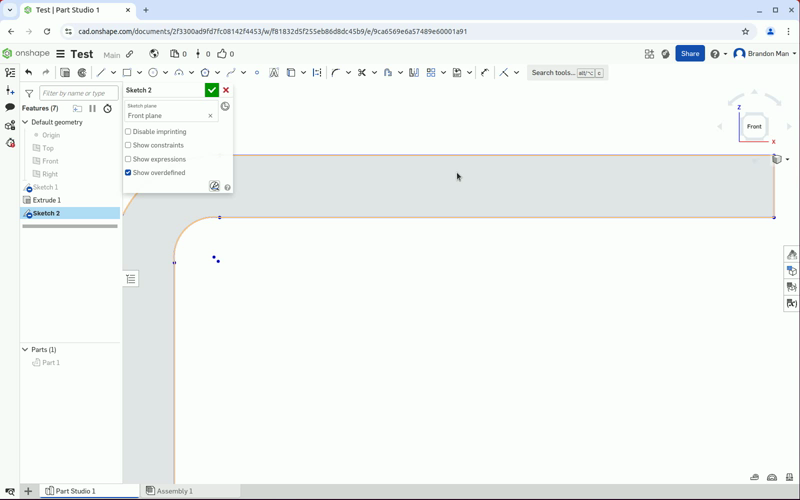
scroll(-6)
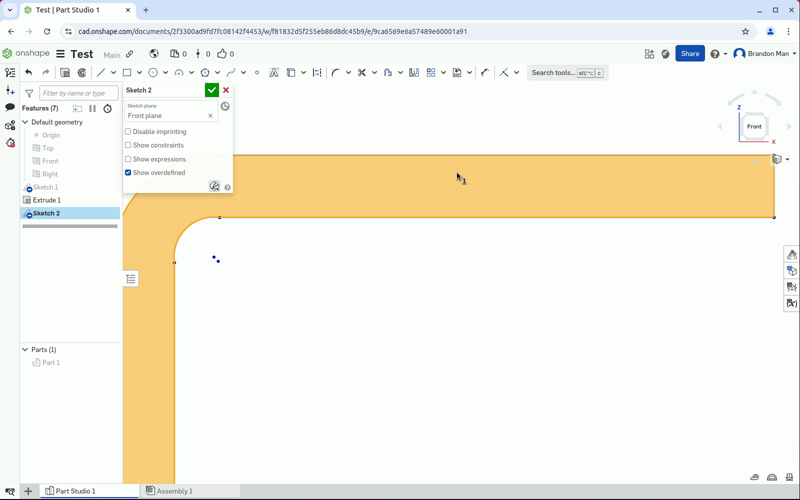
scroll(-6)
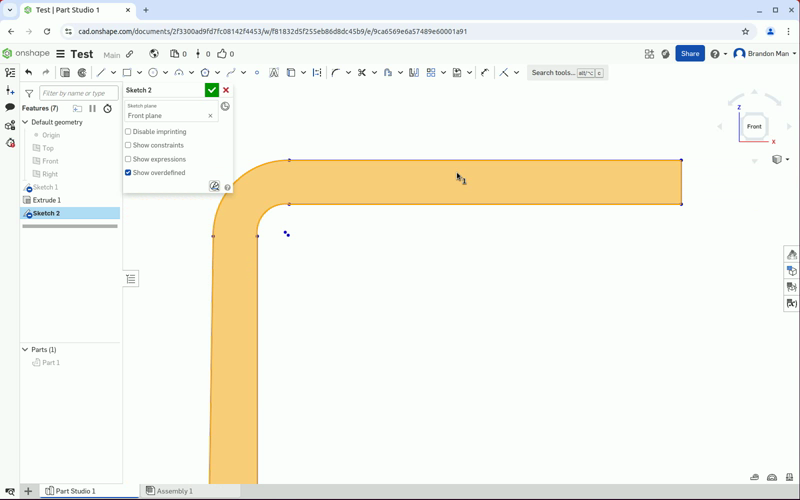
scroll(-6)
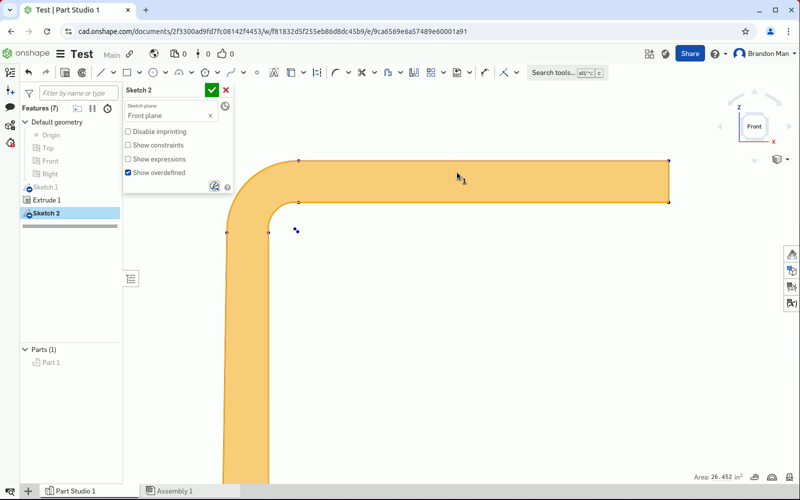
scroll(-6)
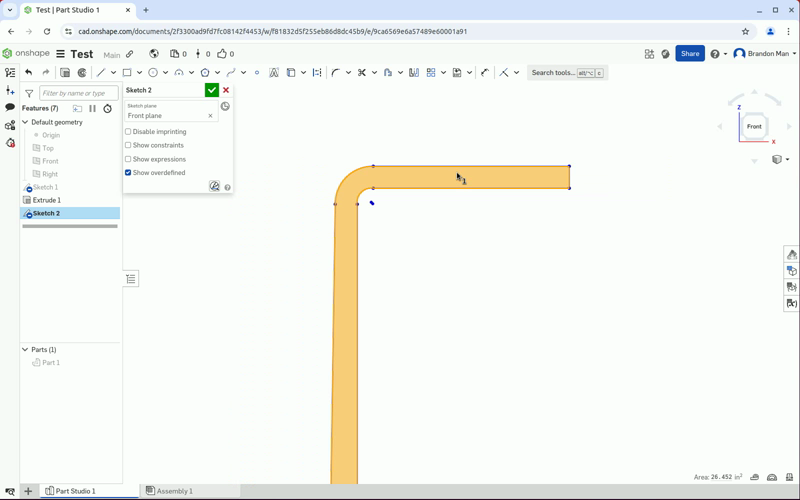
scroll(-6)
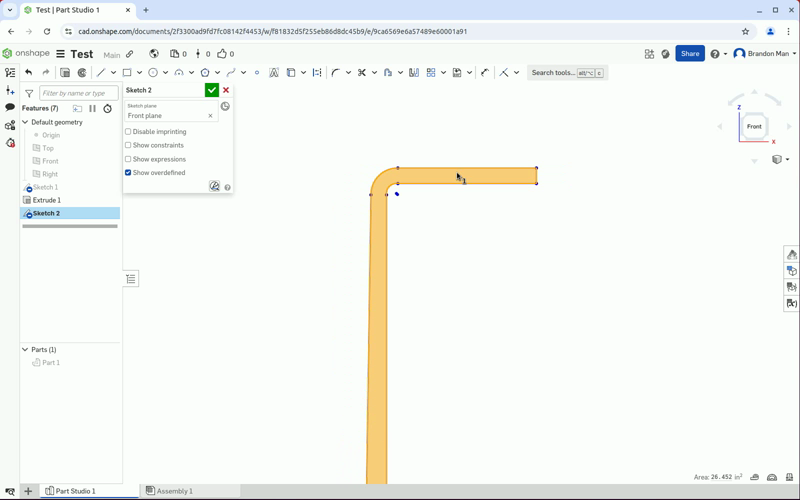
scroll(-6)
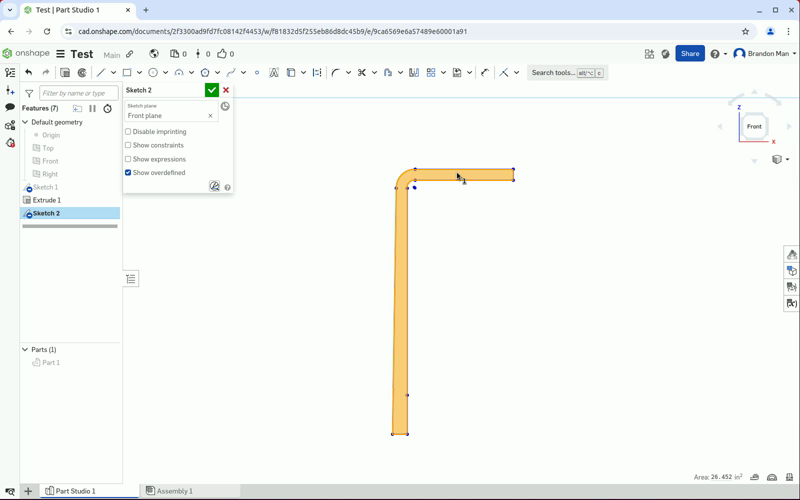
scroll(-6)
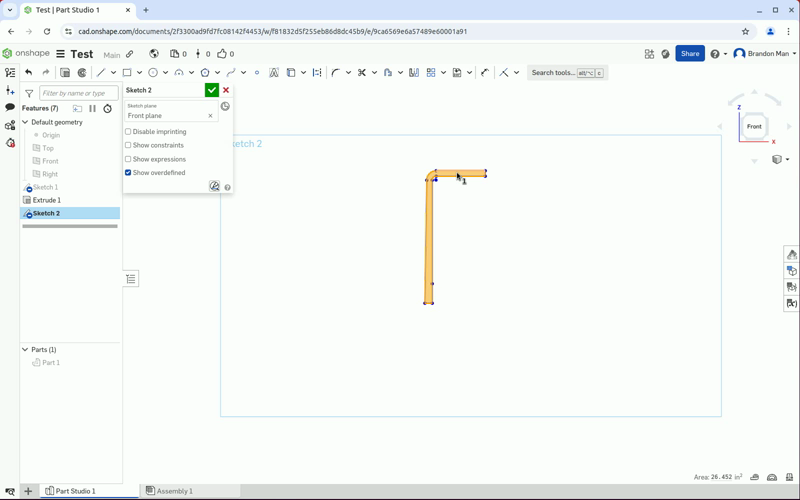
mouse_move(73, 352)
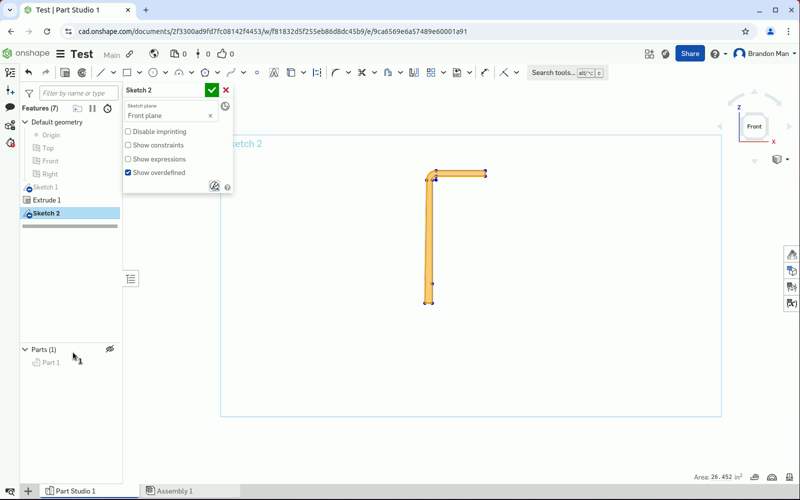
key(shift+y)
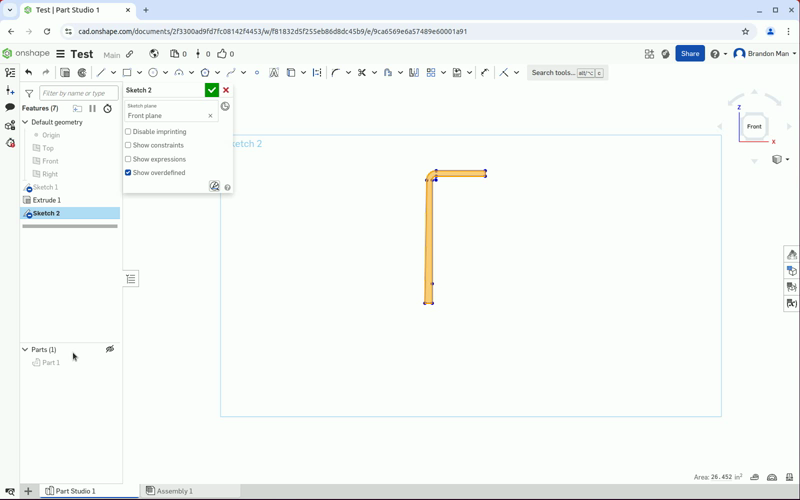
key(shift+e)
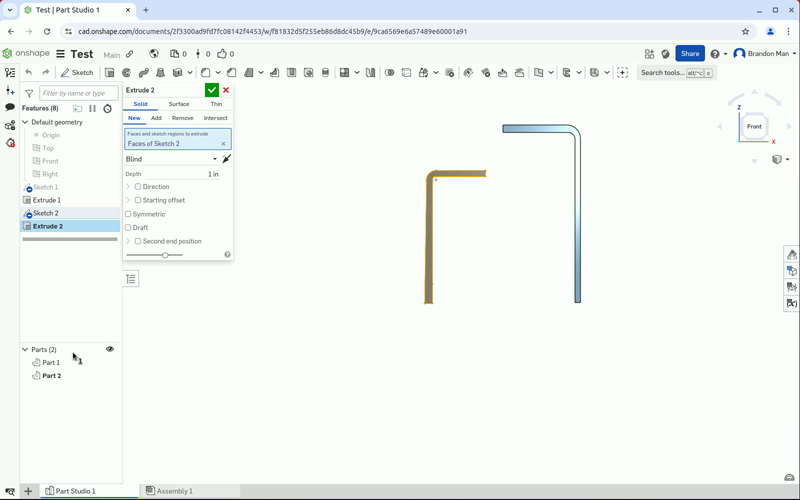
mouse_move(143, 106)
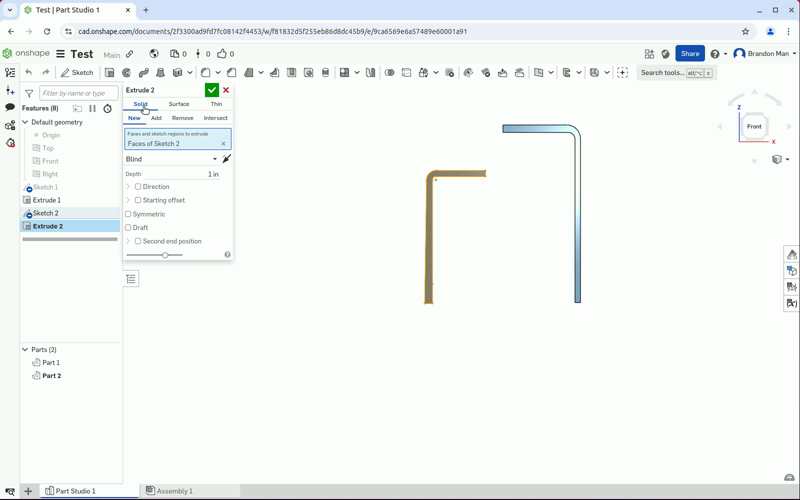
click(143, 106)
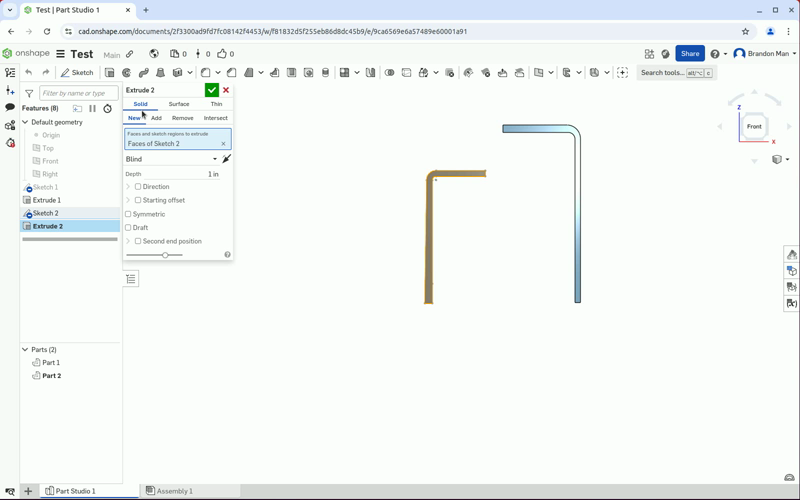
mouse_move(137, 120)
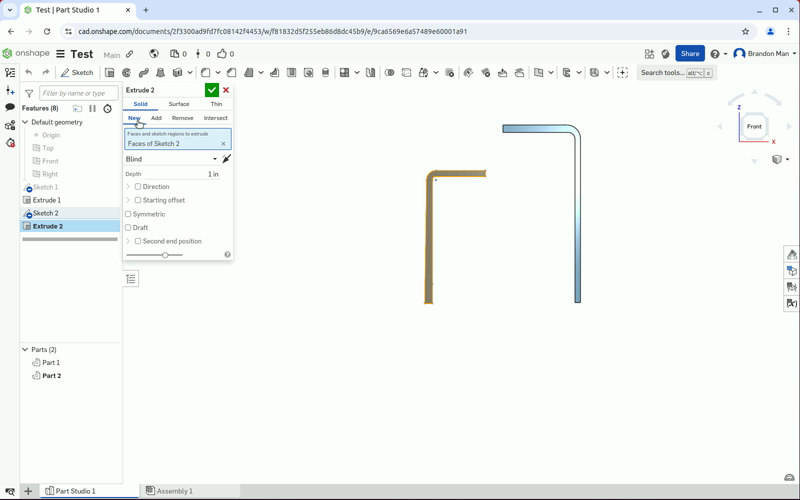
click(137, 120)
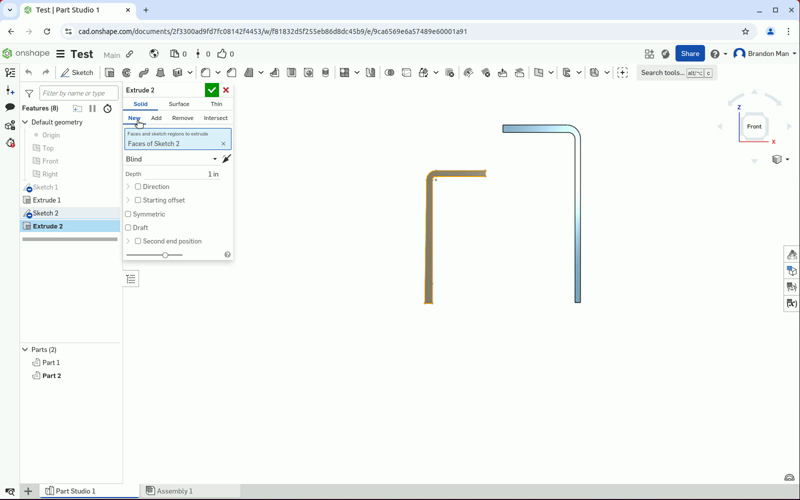
key(tab, 4)
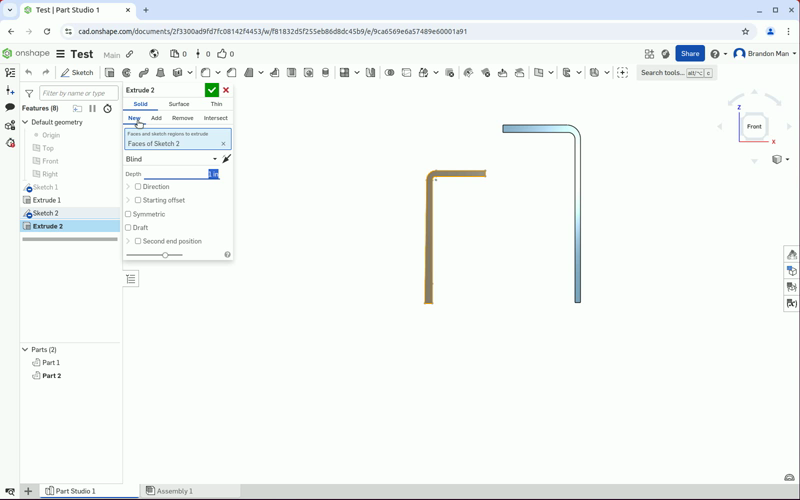
text(16.128)
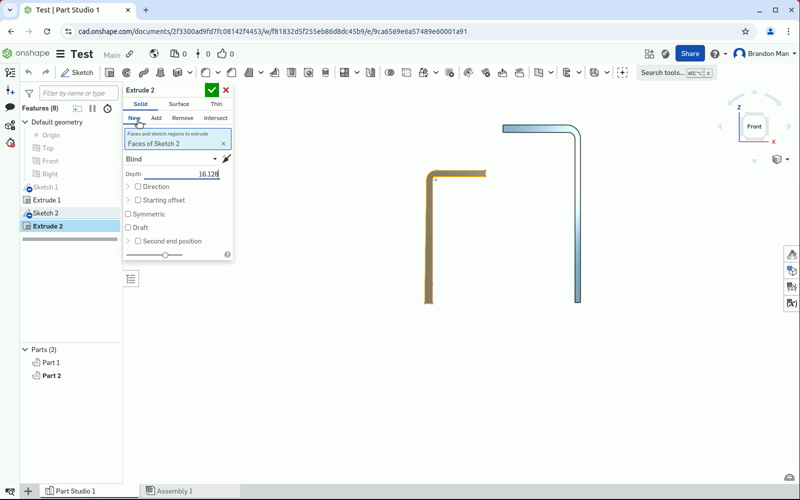
key(tab, 3)
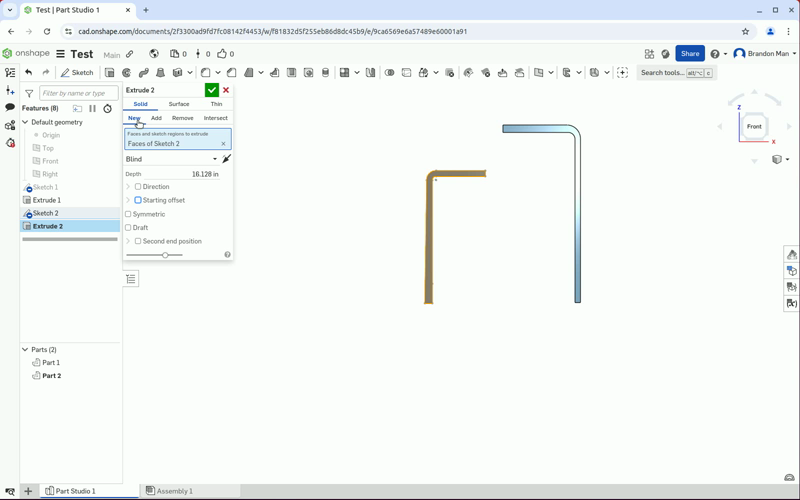
key(tab, 2)
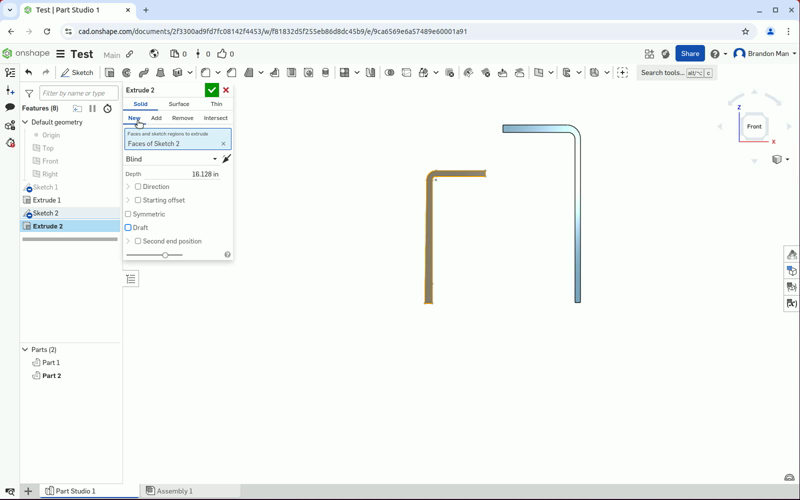
key(space)
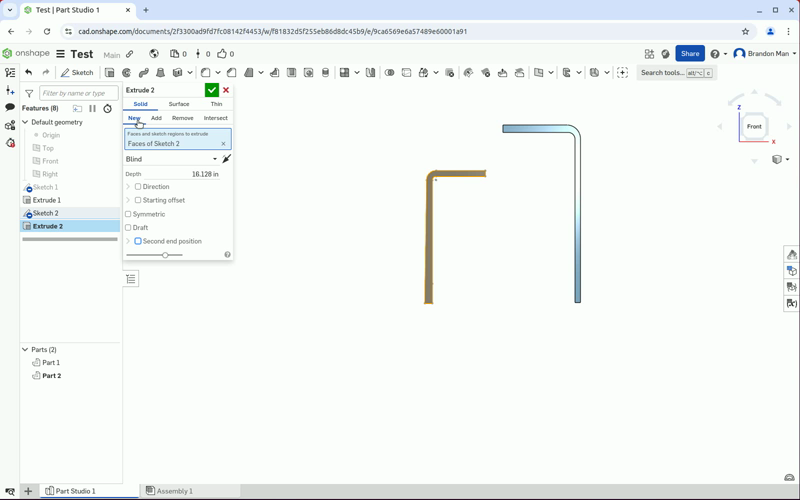
key(tab, 3)
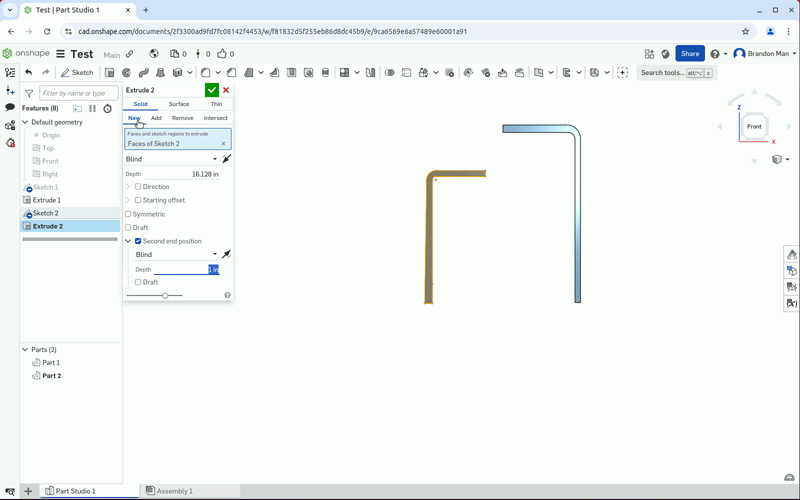
text(16.128)
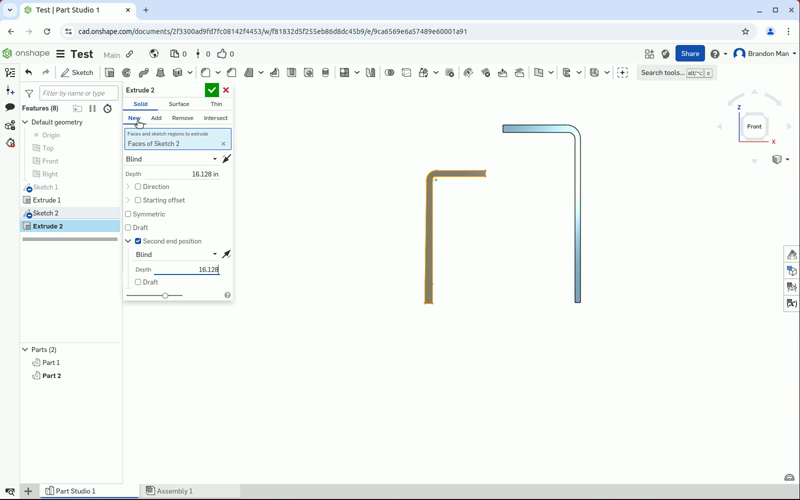
key(enter)
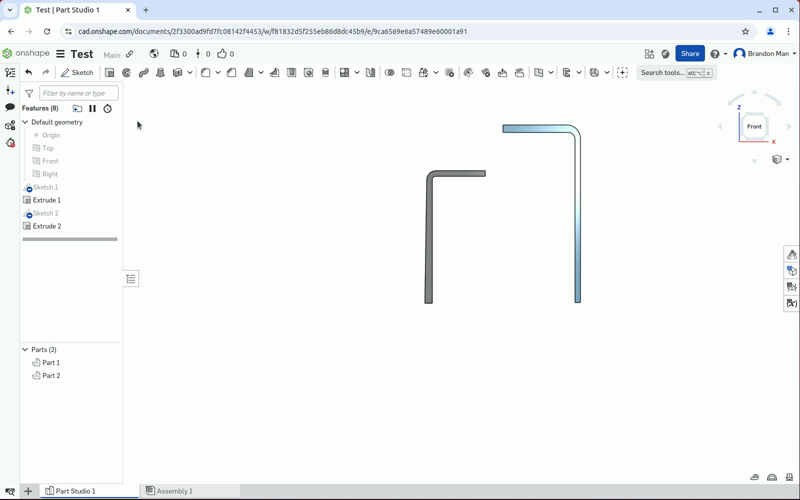
key(shift+h)
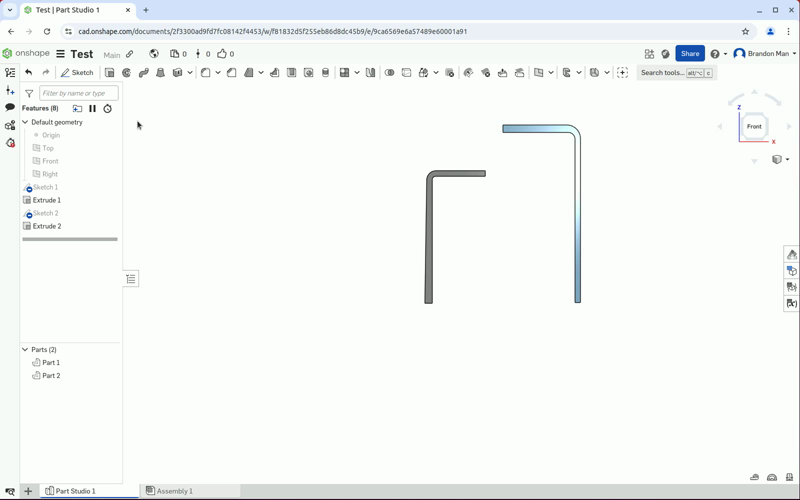
key(shift+h)
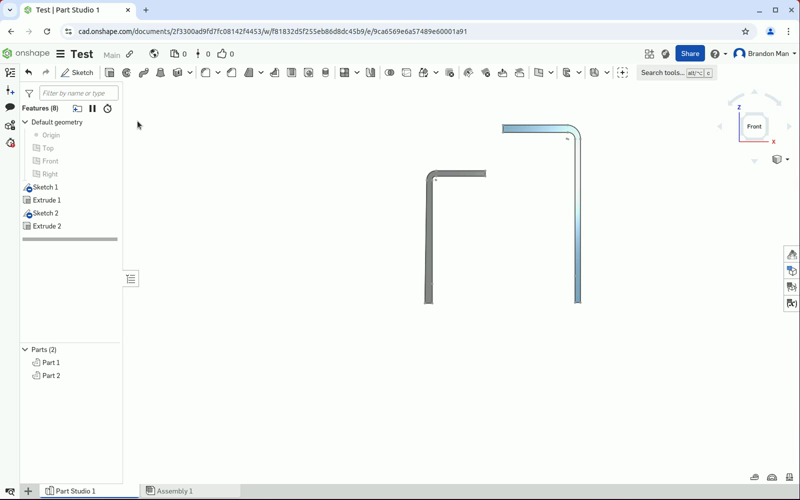
key(shift+7)
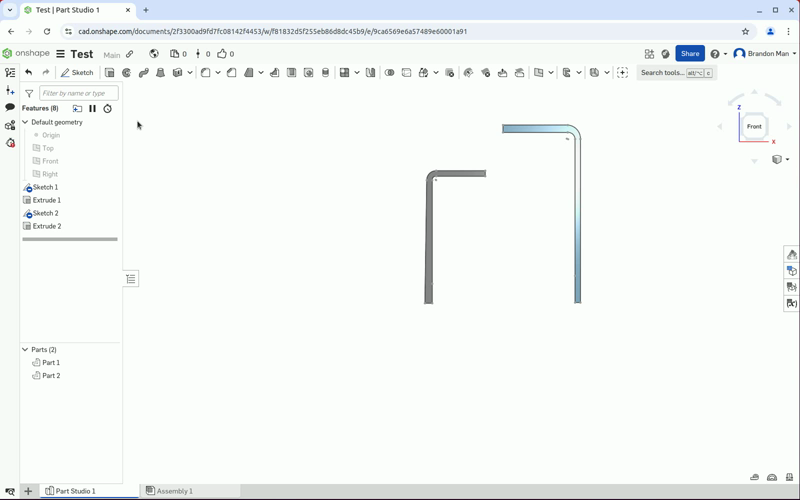
key(left, 2)
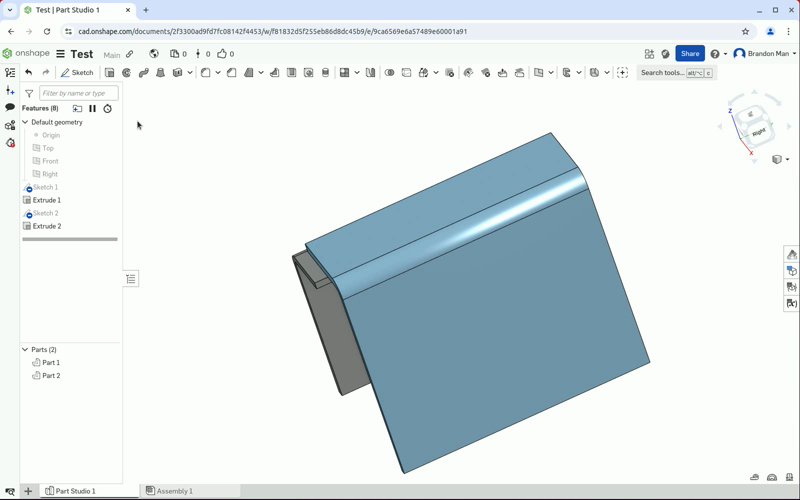
key(down, 2)
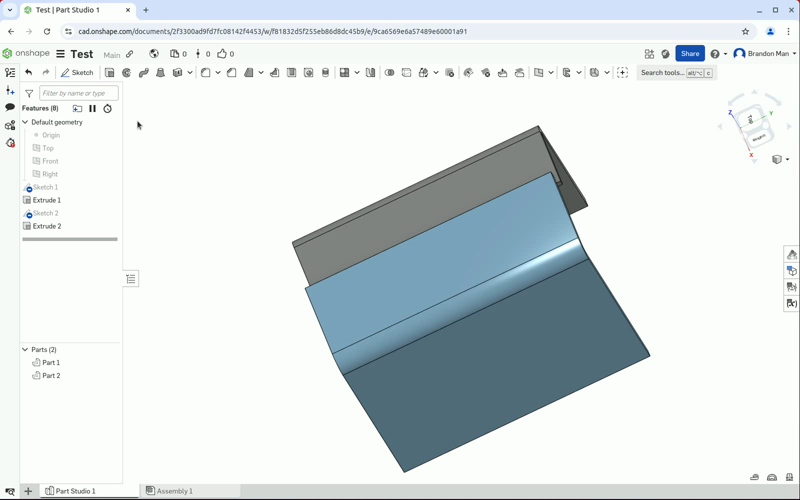
key(up, 2)
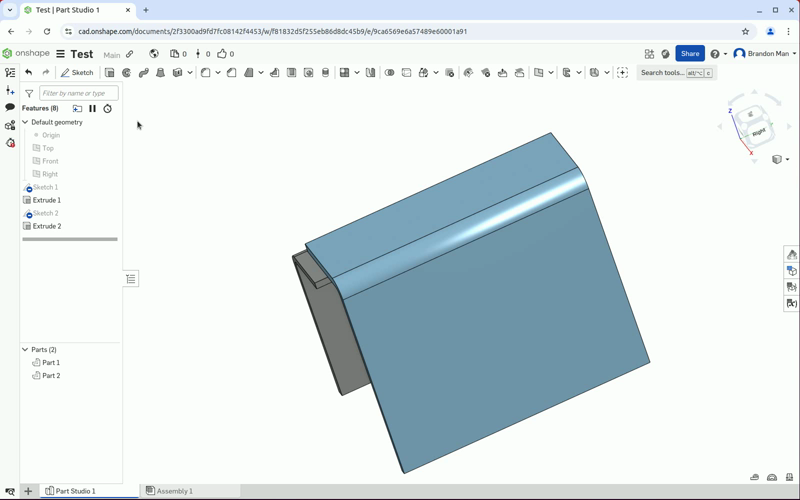
key(right, 2)
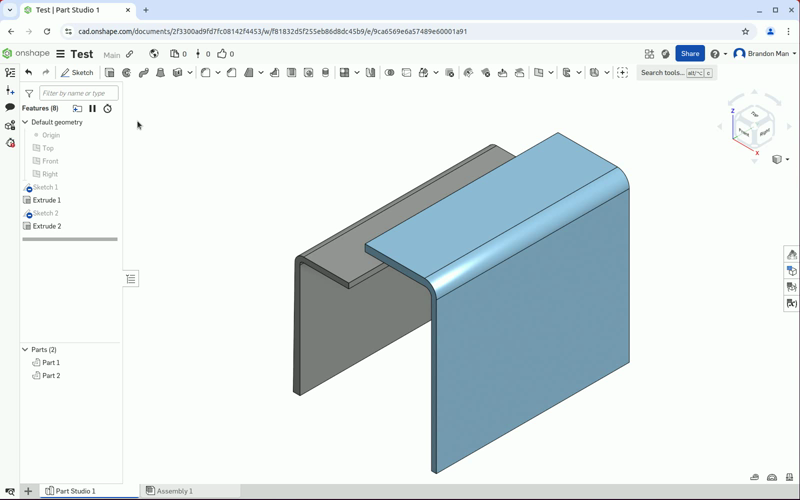
mouse_move(73, 189)
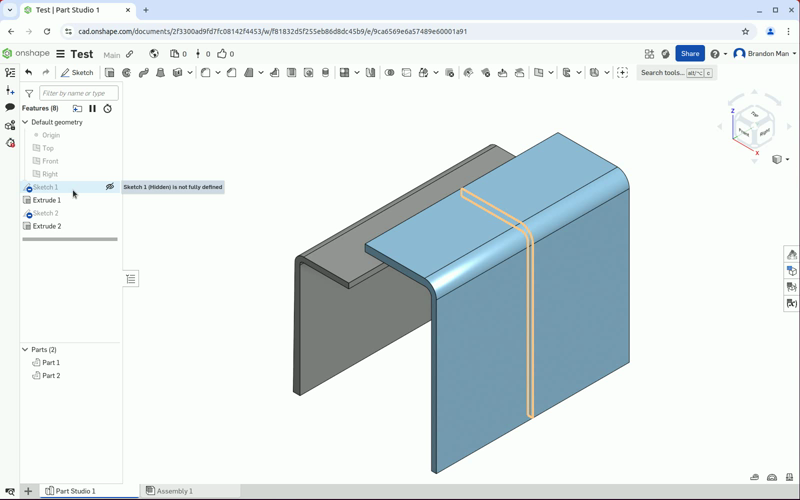
click(73, 189)